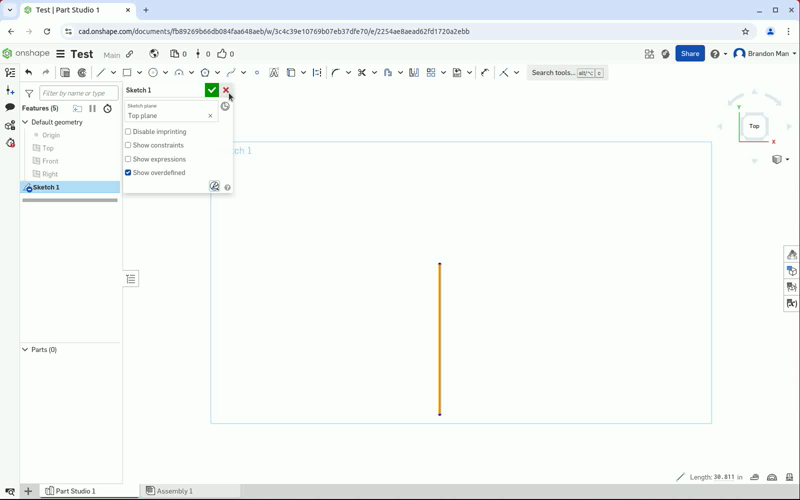
key(shift+h)
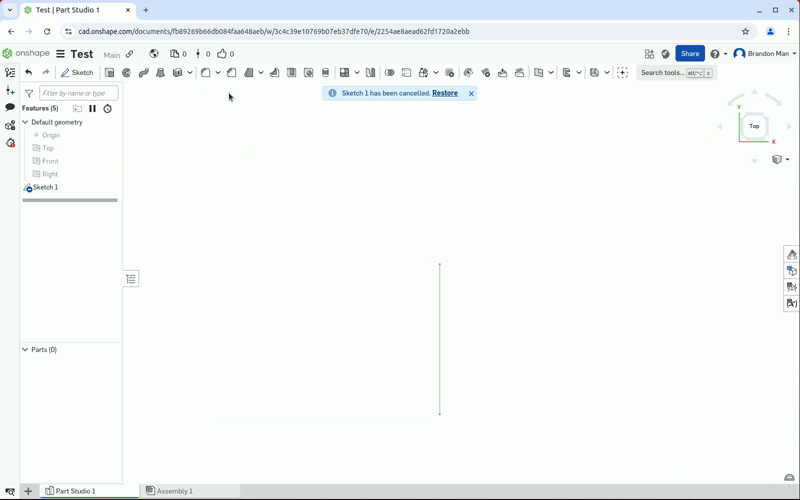
key(shift+s)
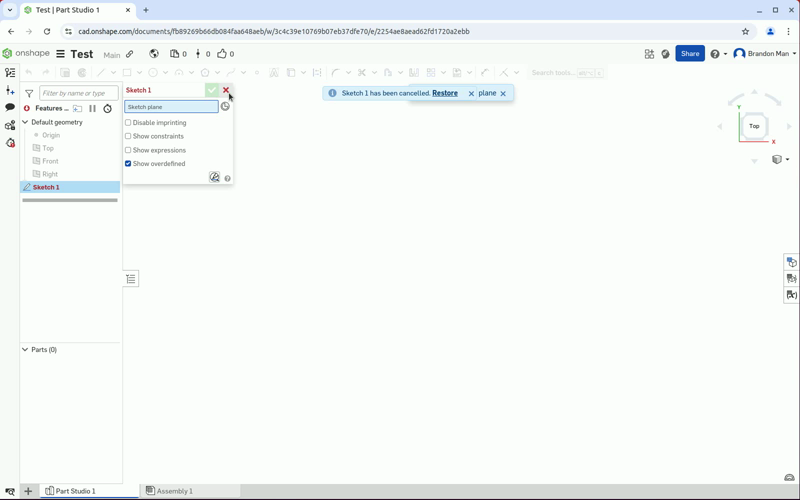
mouse_move(73, 150)
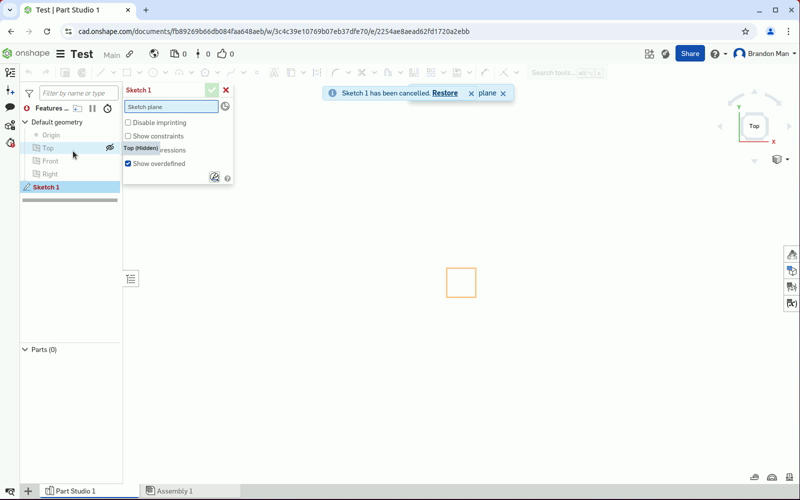
click(73, 150)
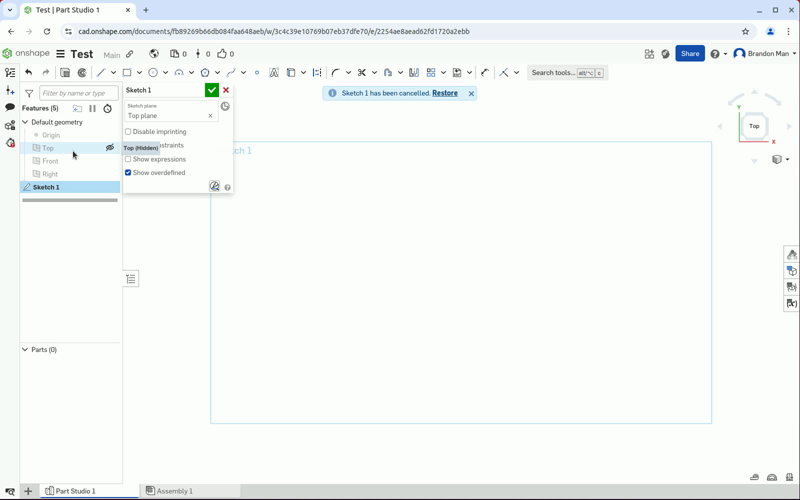
mouse_move(73, 352)
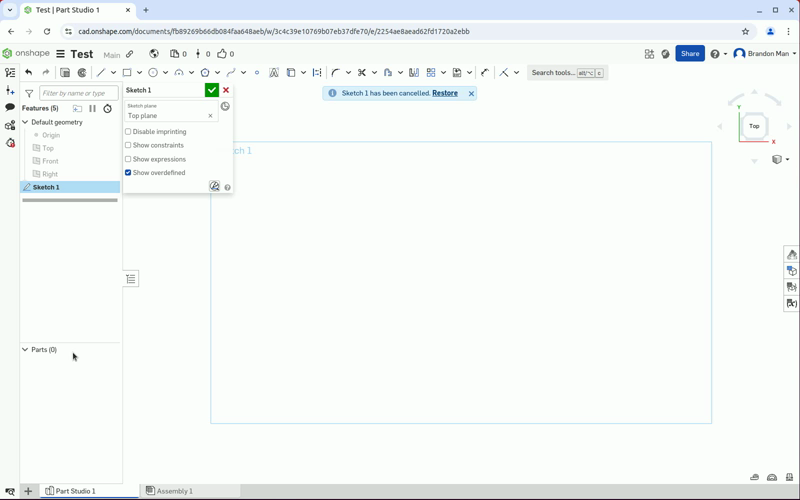
key(y)
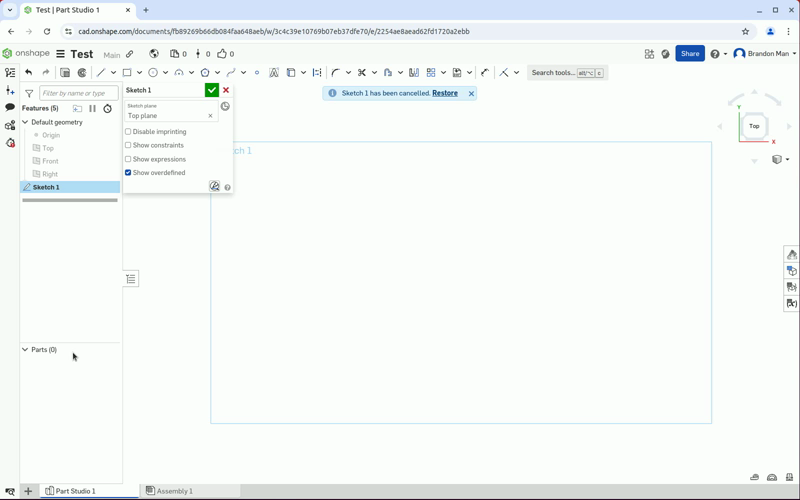
key(l)
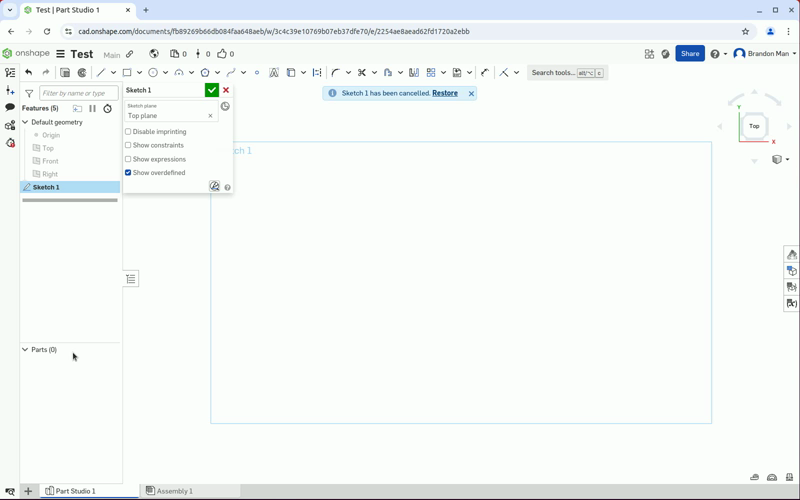
key_down(shift)
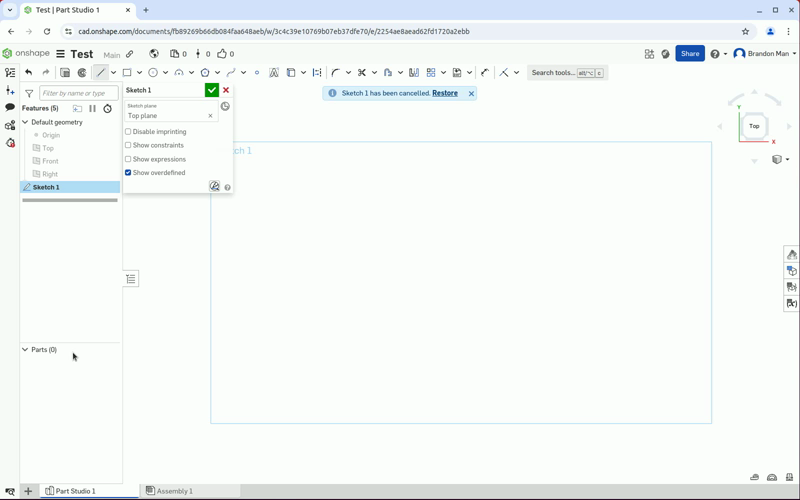
mouse_move(460, 184)
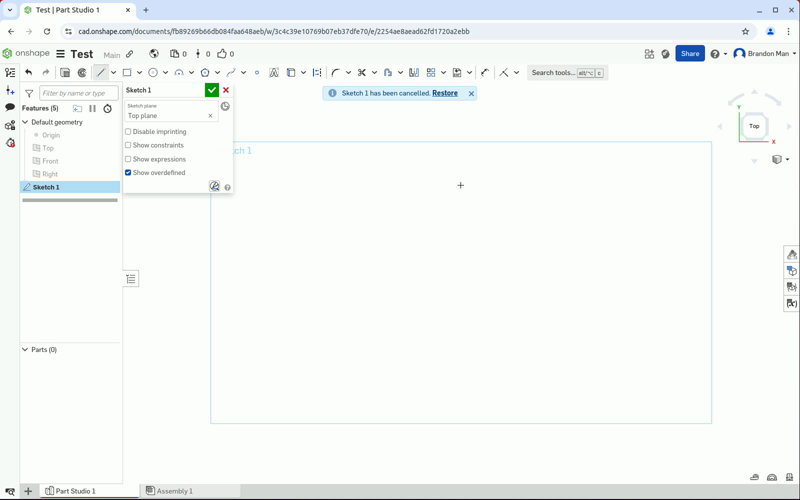
click(460, 184)
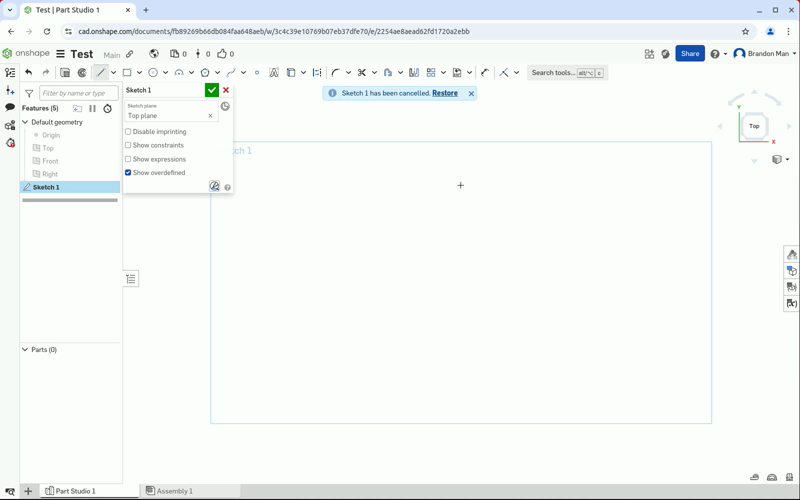
key_up(shift)
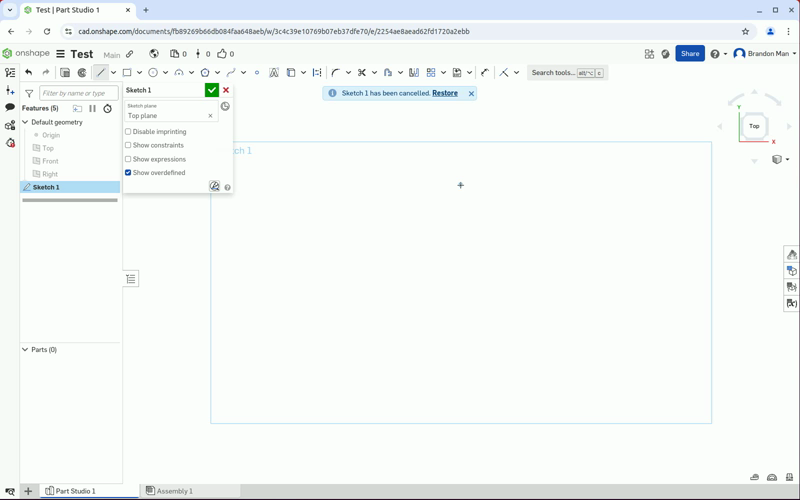
key_down(shift)
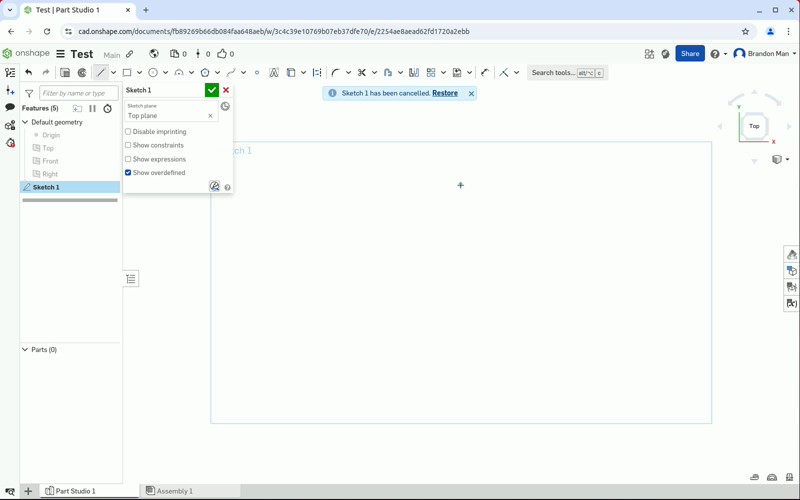
mouse_move(490, 184)
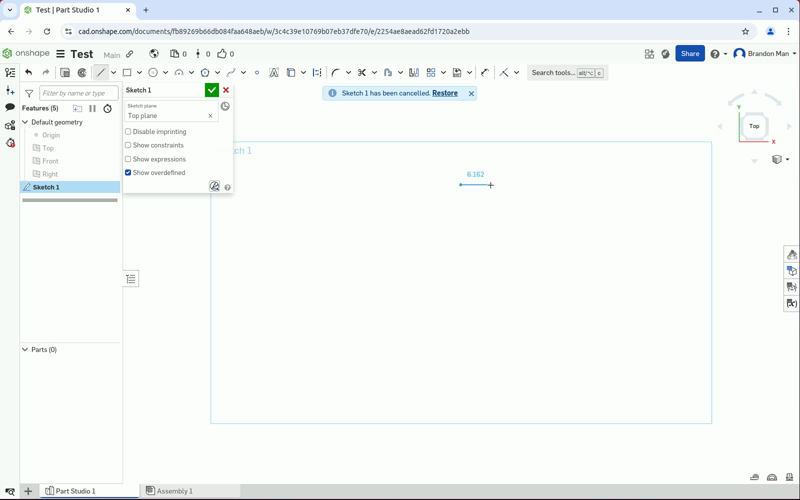
mouse_move(495, 184)
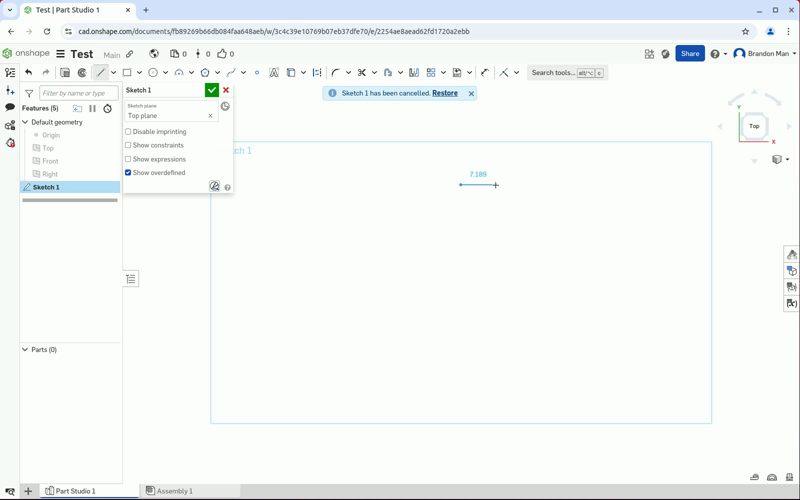
click(495, 184)
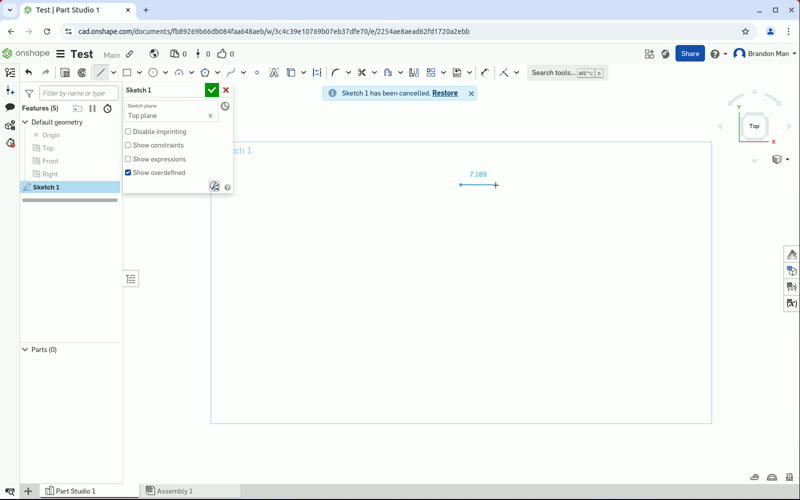
key_up(shift)
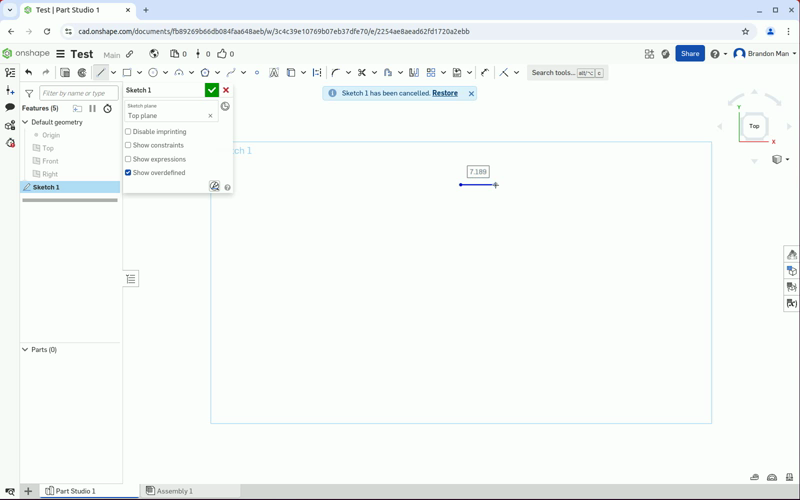
key_down(shift)
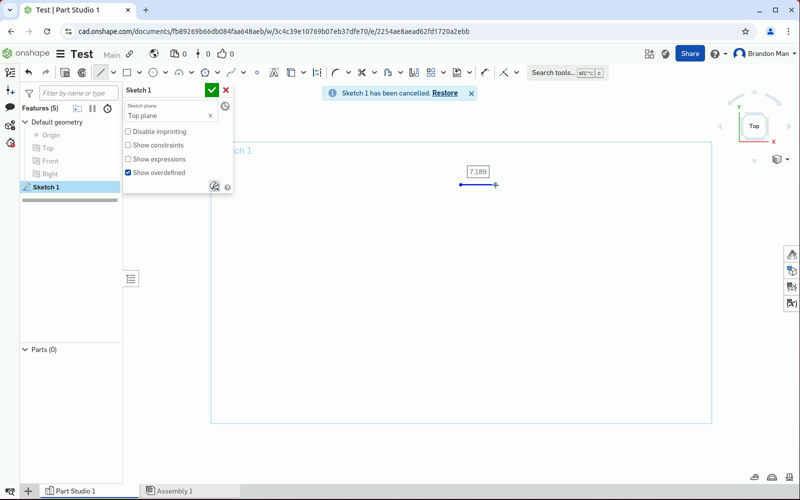
mouse_move(525, 184)
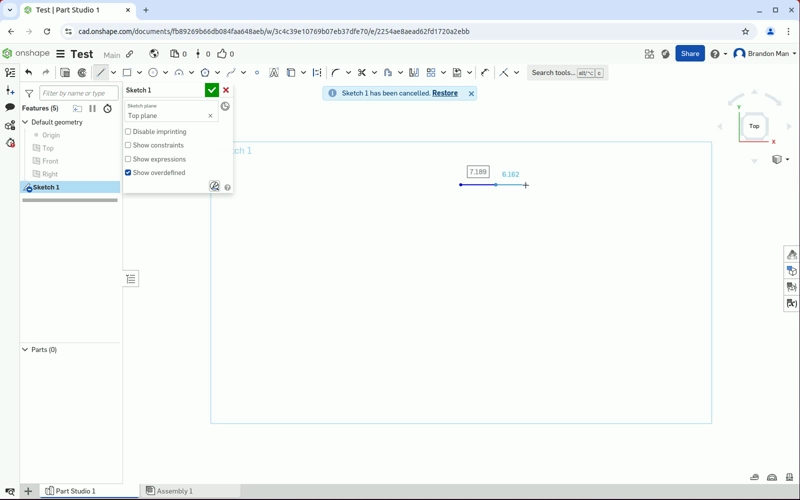
mouse_move(495, 169)
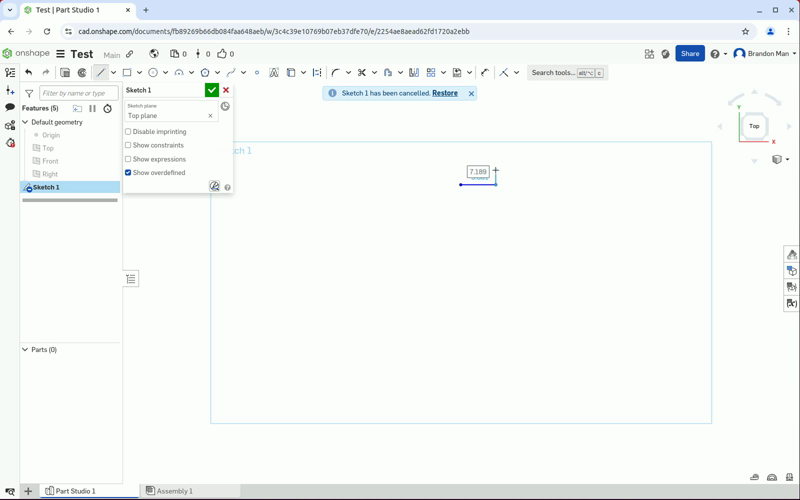
click(495, 169)
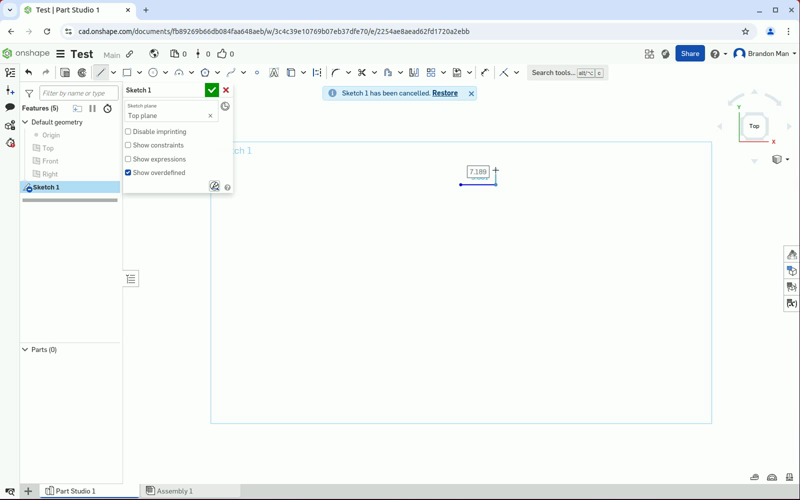
key_up(shift)
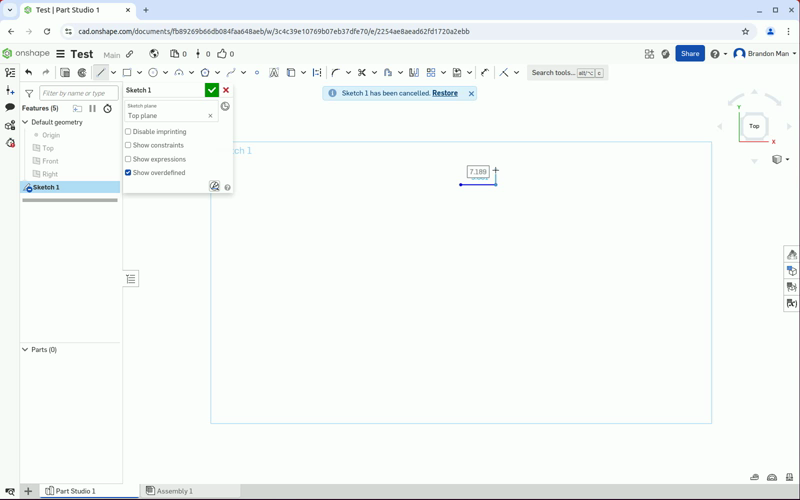
key_down(shift)
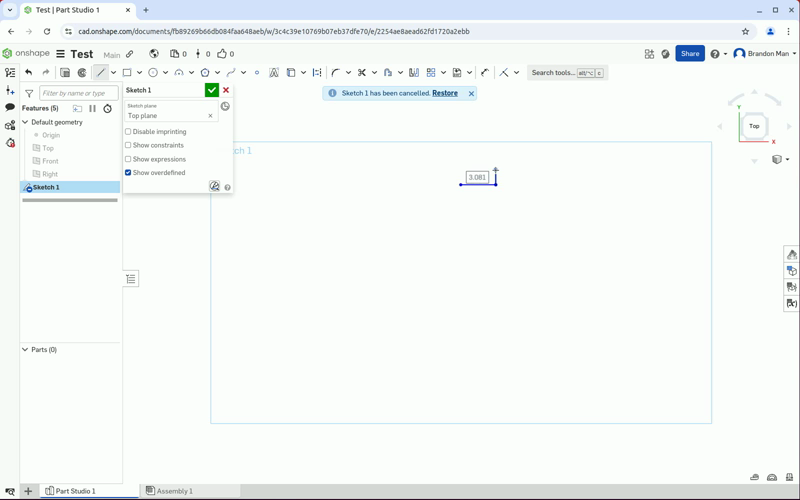
mouse_move(525, 169)
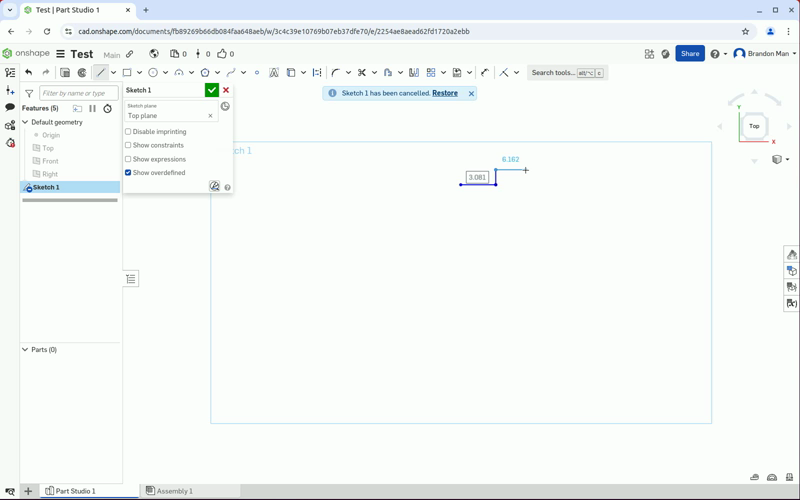
mouse_move(460, 169)
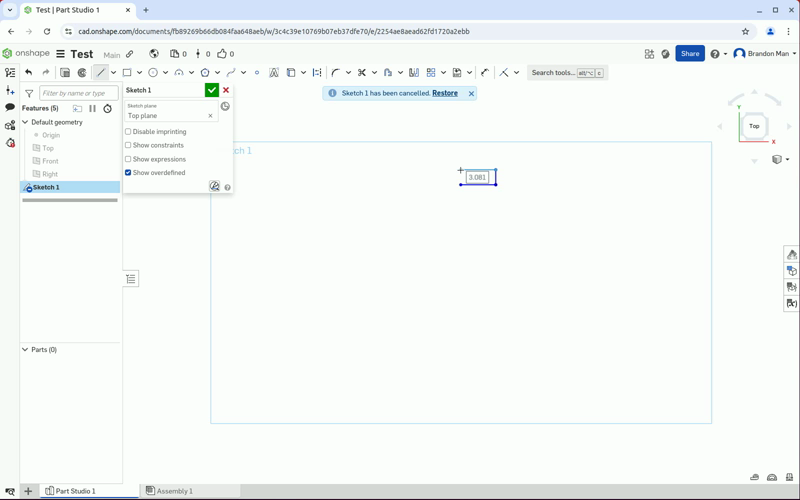
click(460, 169)
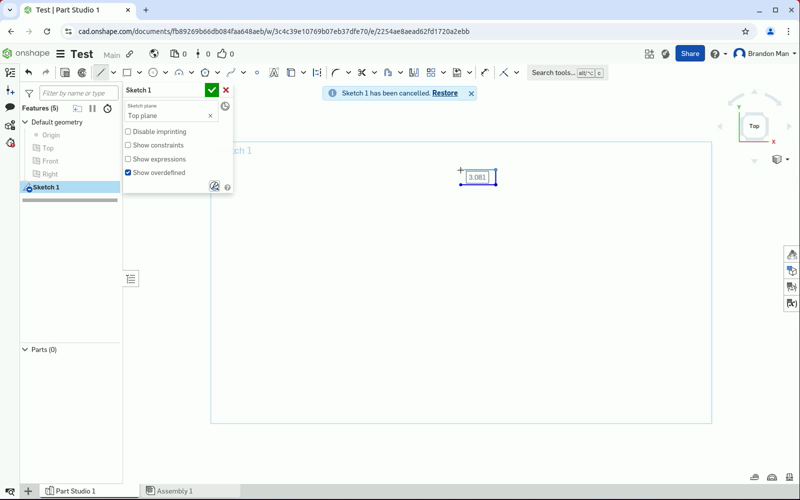
key_up(shift)
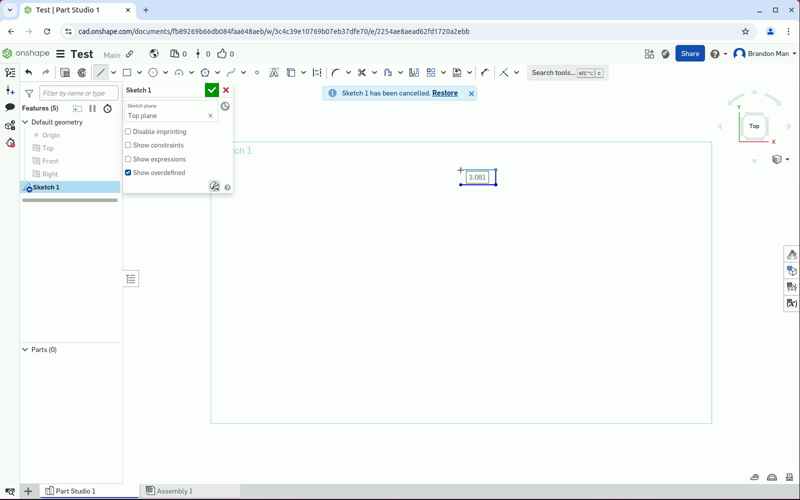
mouse_move(490, 169)
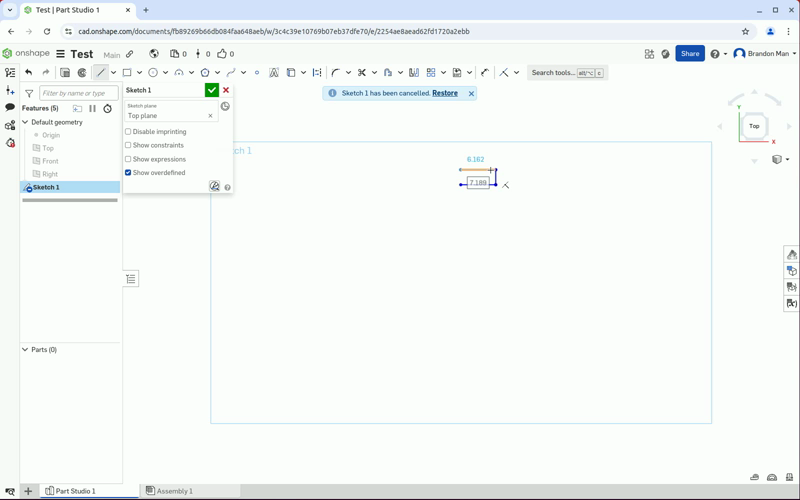
key_down(shift)
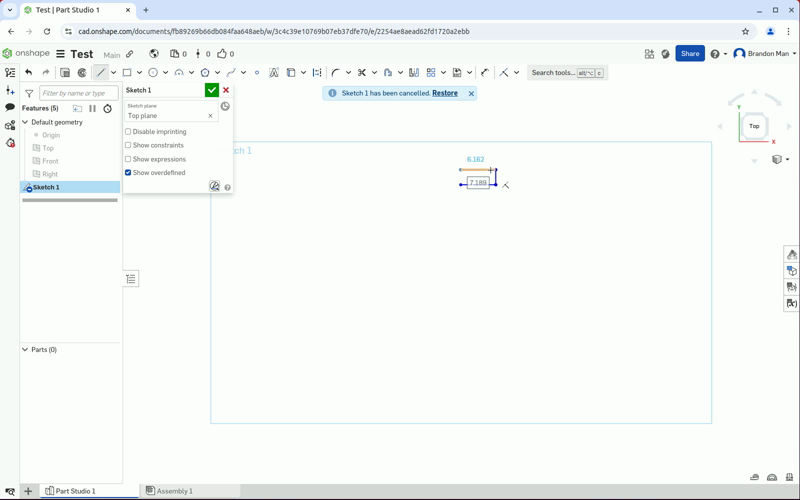
mouse_move(460, 184)
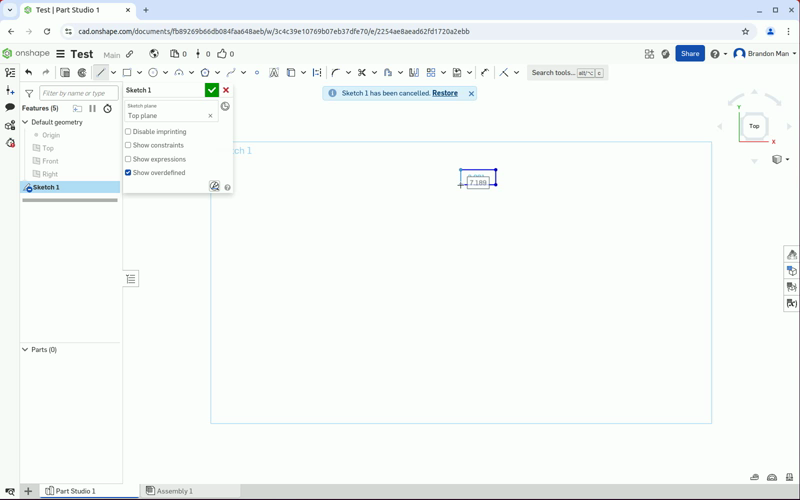
key_up(shift)
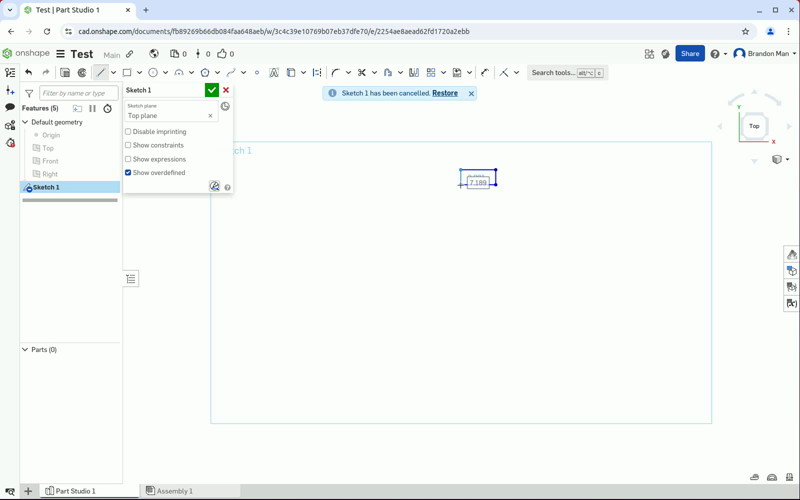
click(460, 184)
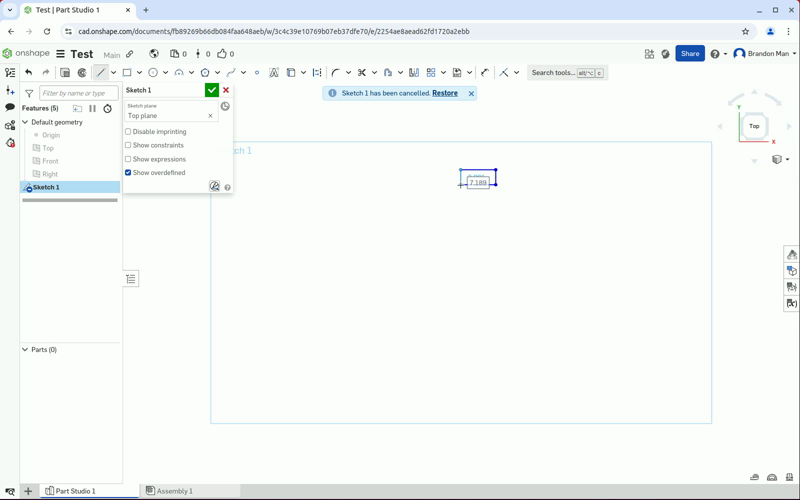
key(esc)
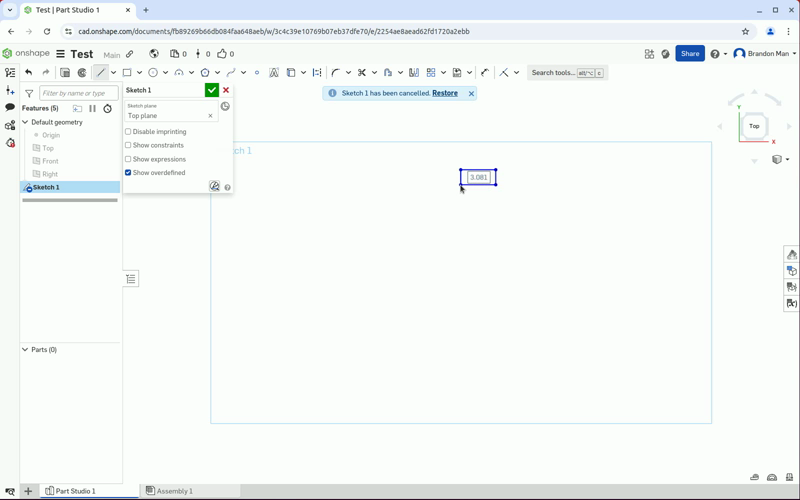
key(c)
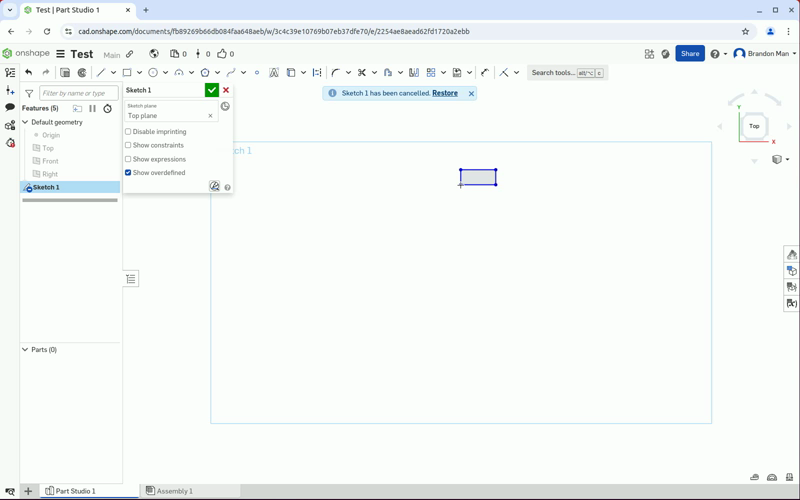
key_down(shift)
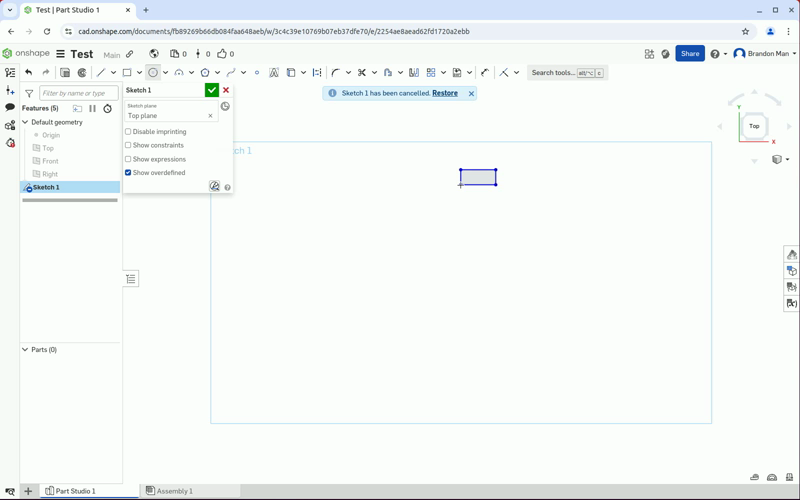
mouse_move(478, 175)
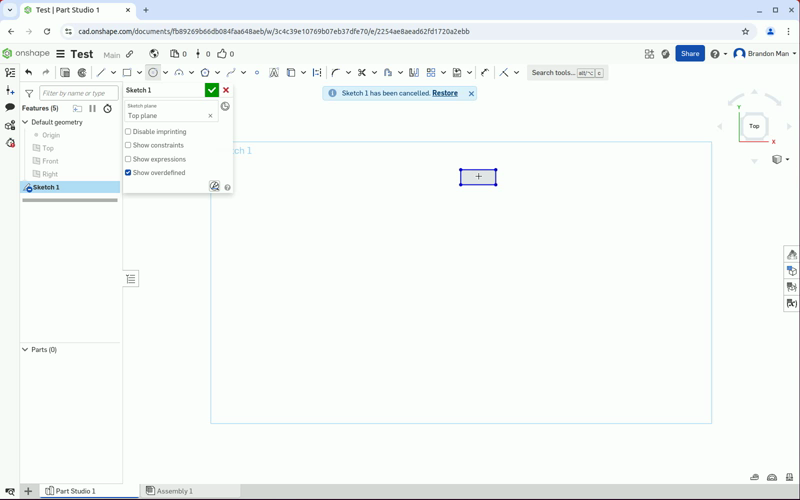
click(478, 175)
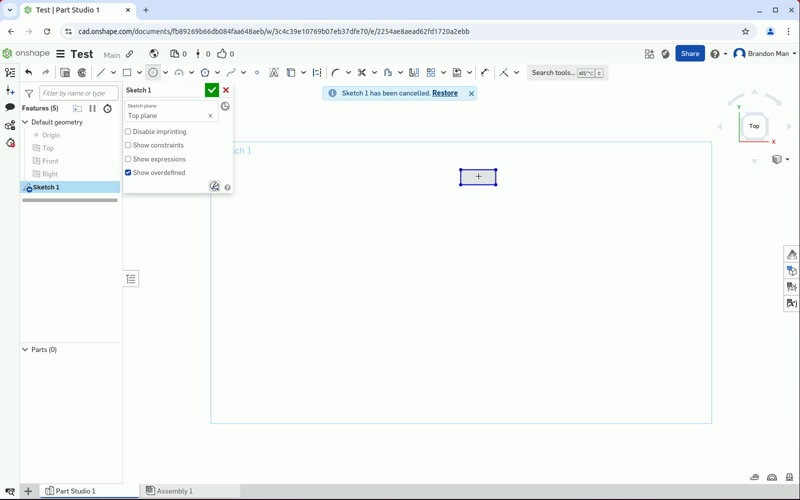
key_up(shift)
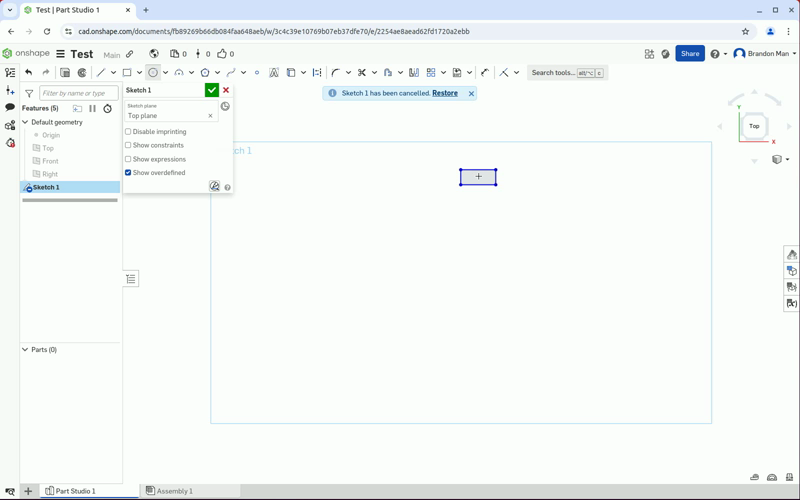
mouse_move(483, 175)
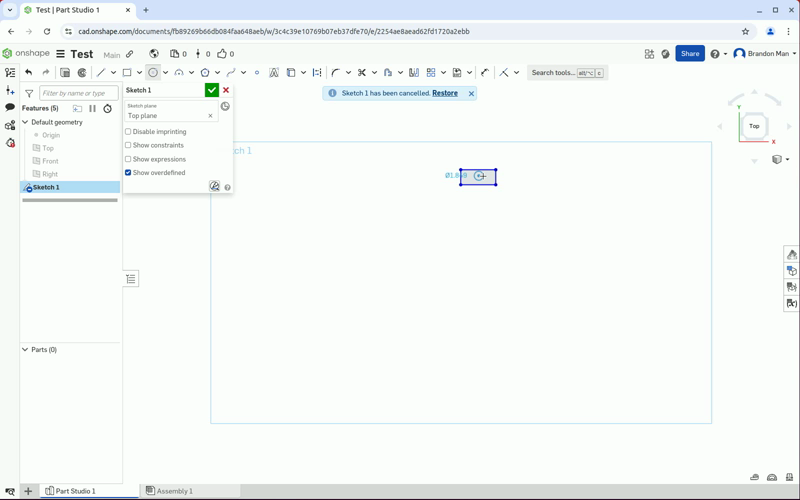
click(483, 175)
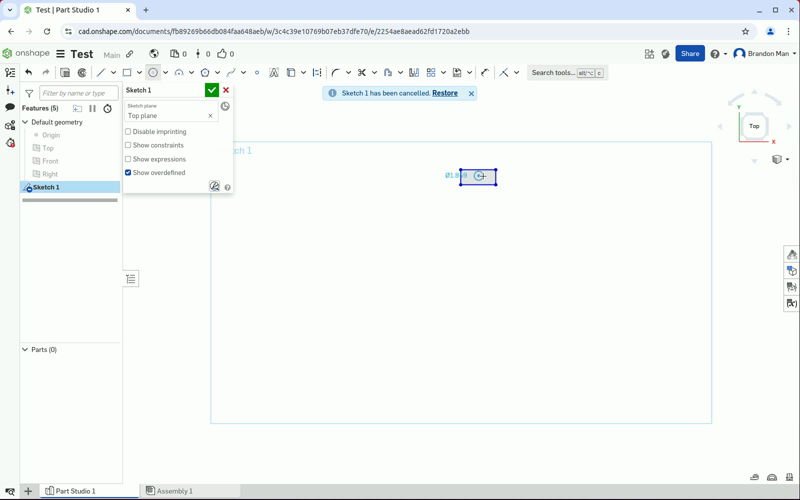
key(esc)
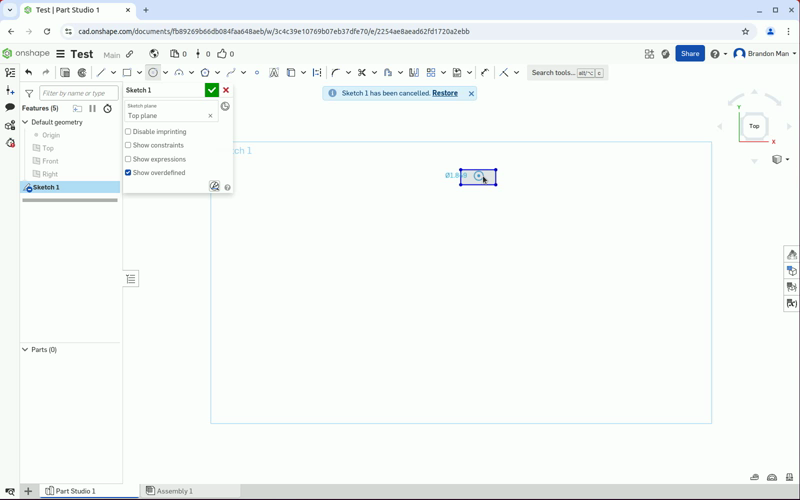
mouse_move(469, 177)
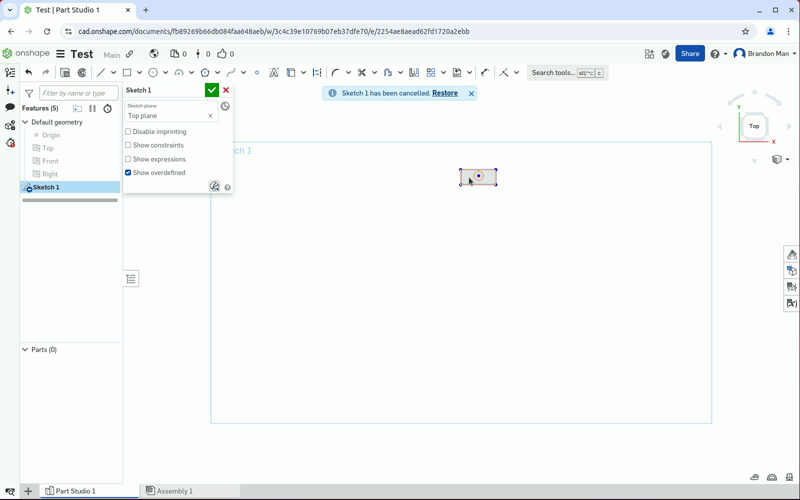
scroll(6)
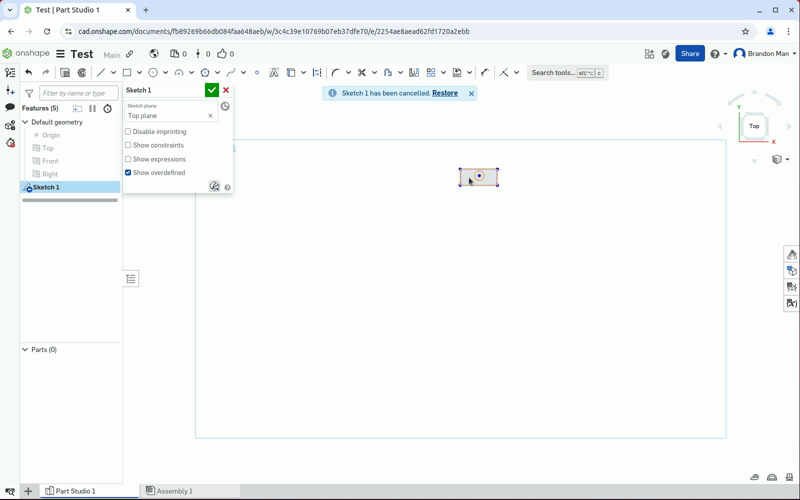
scroll(6)
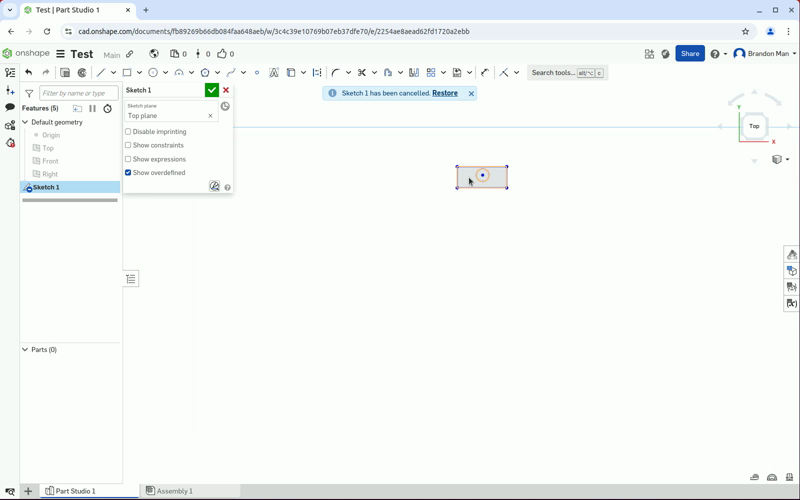
scroll(6)
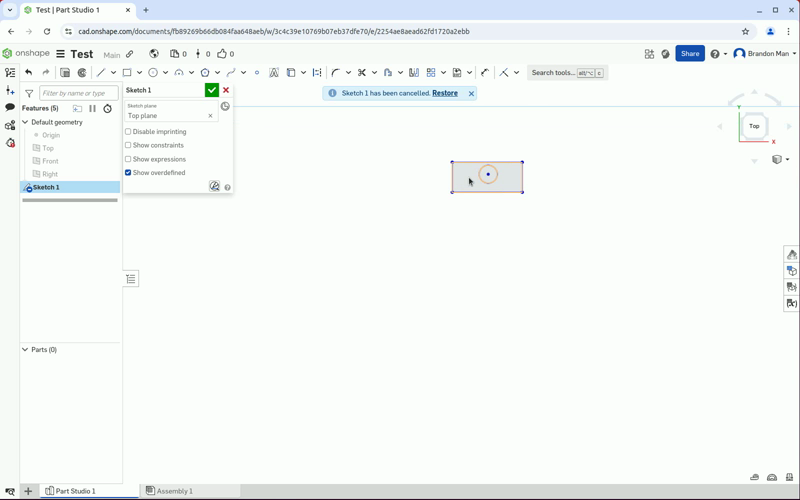
scroll(6)
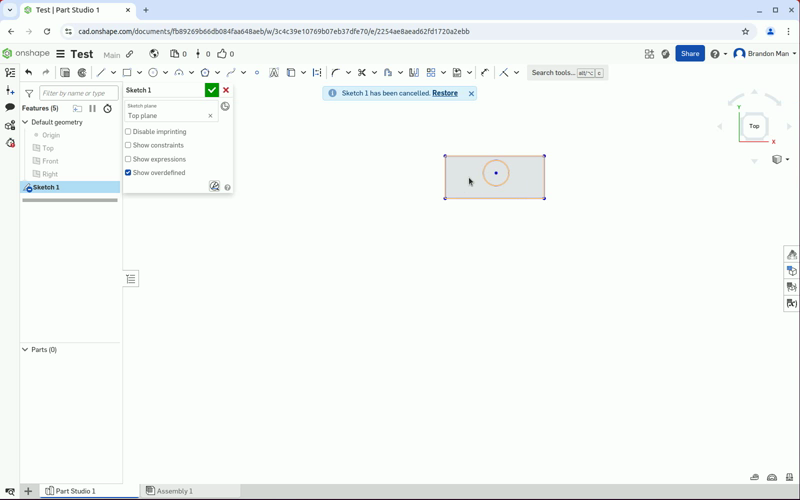
scroll(6)
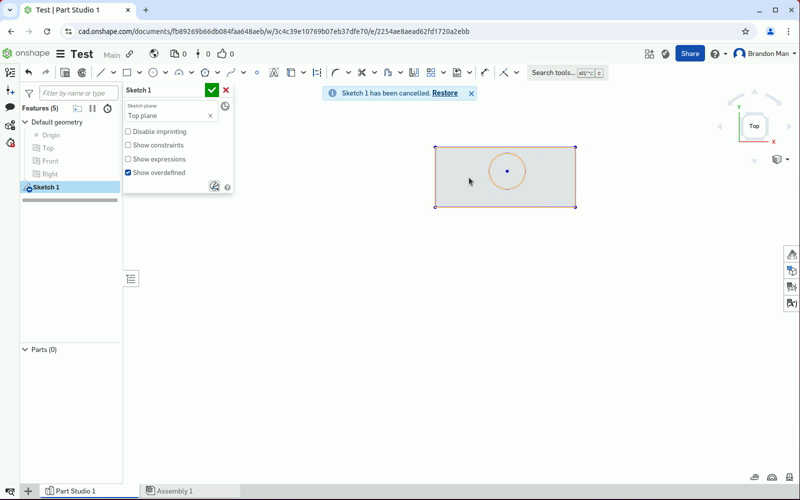
scroll(6)
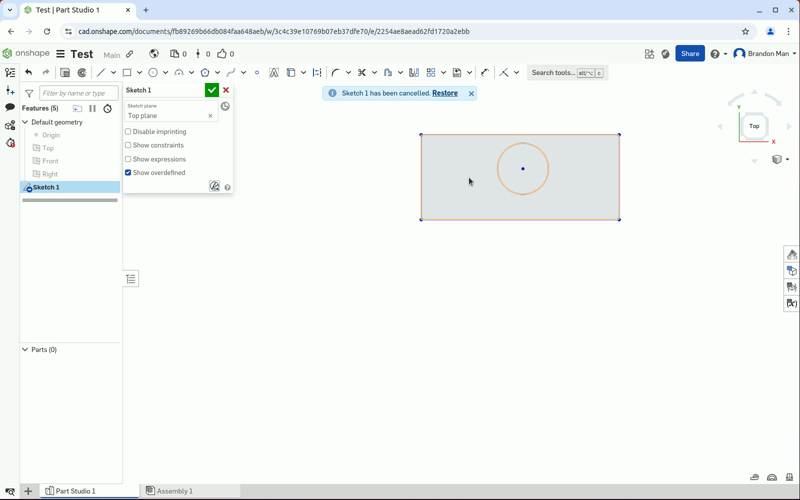
scroll(6)
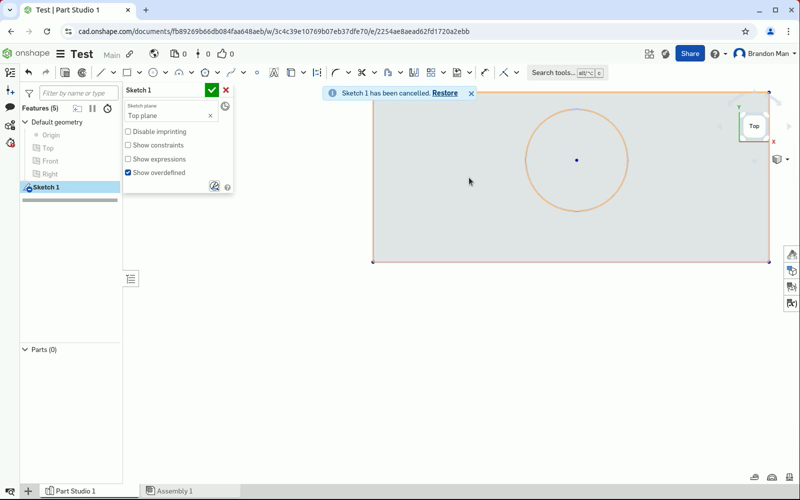
click(469, 177)
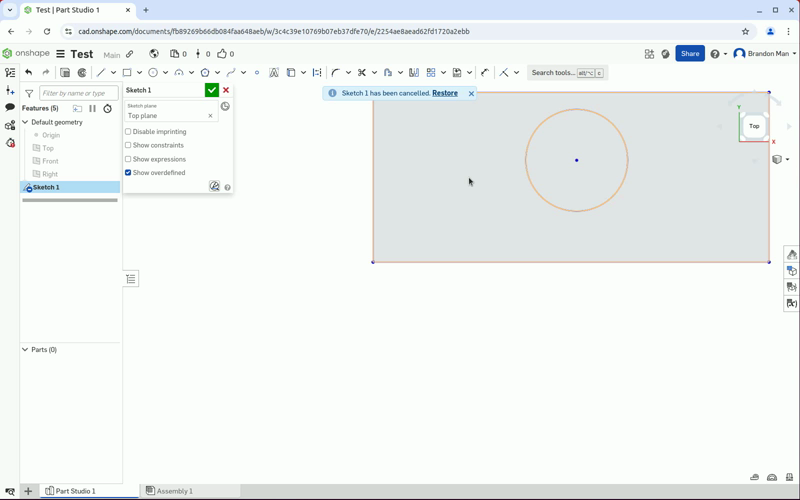
scroll(-6)
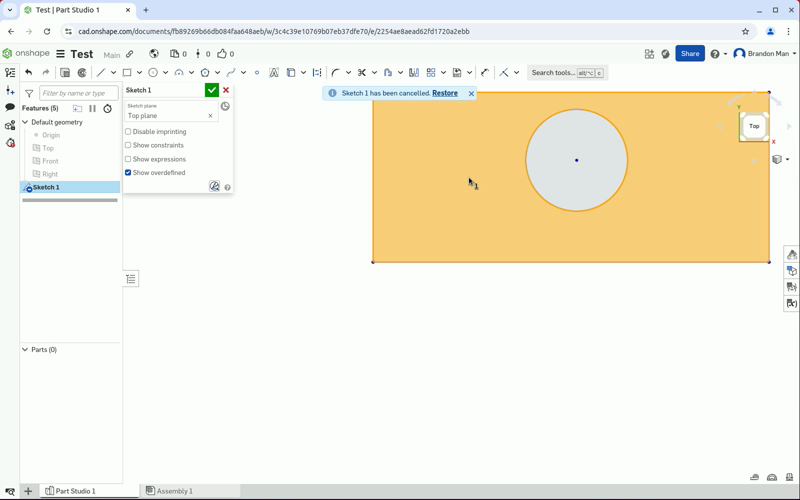
scroll(-6)
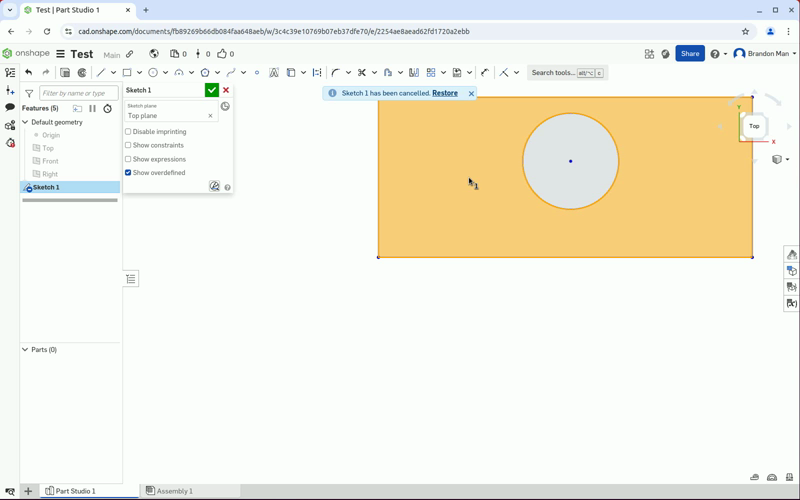
scroll(-6)
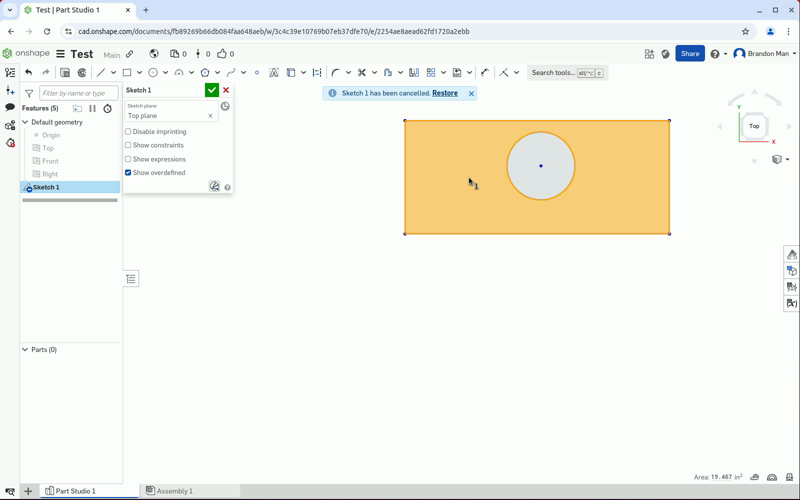
scroll(-6)
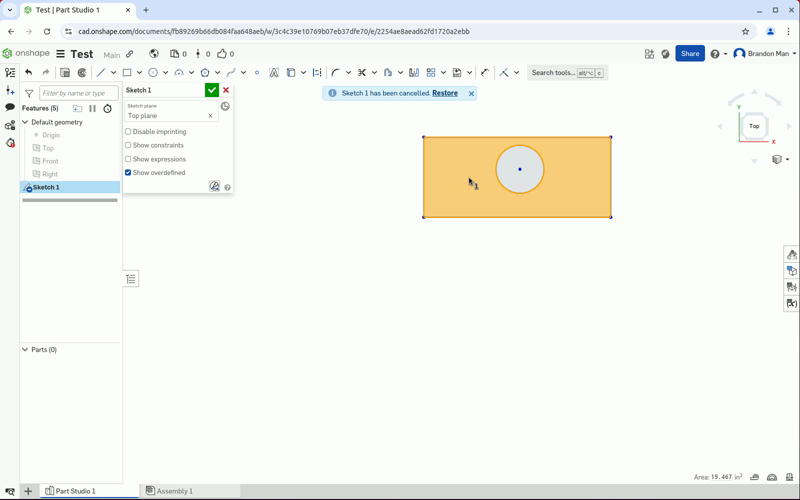
scroll(-6)
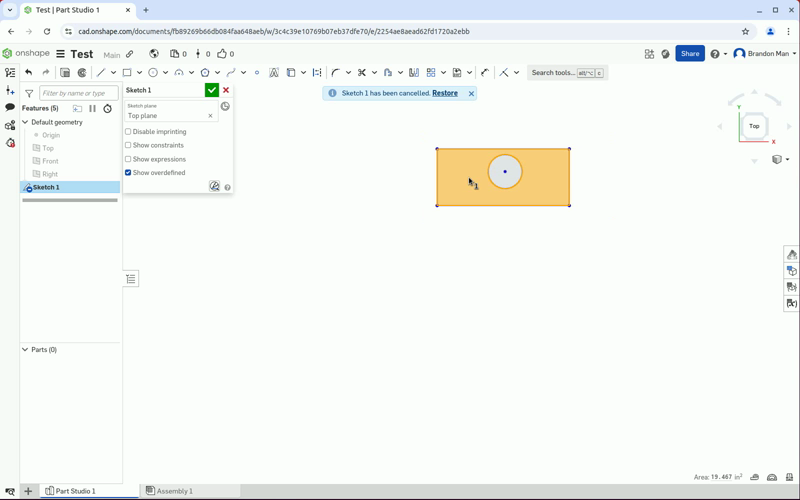
scroll(-6)
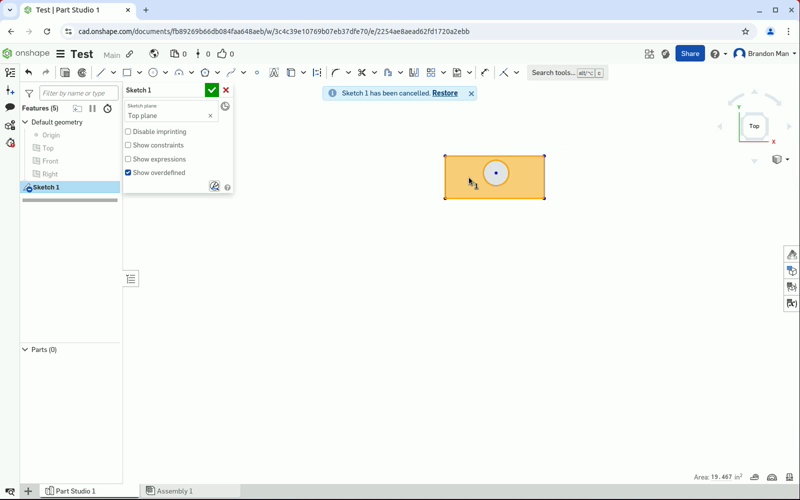
scroll(-6)
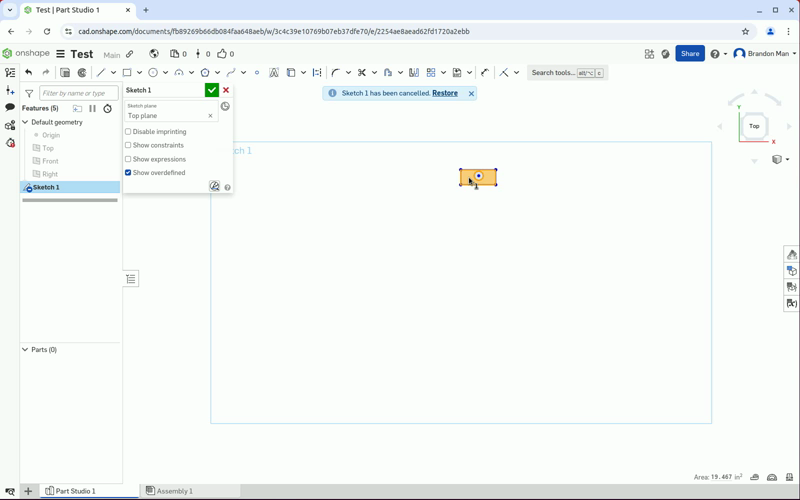
mouse_move(73, 352)
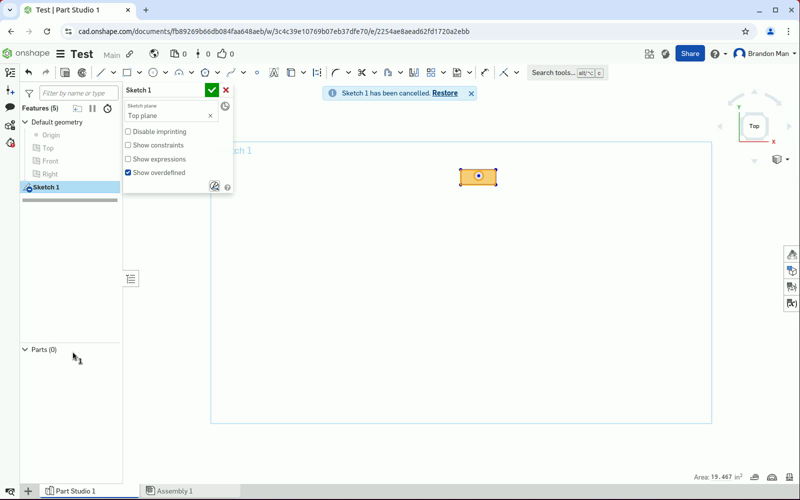
key(shift+y)
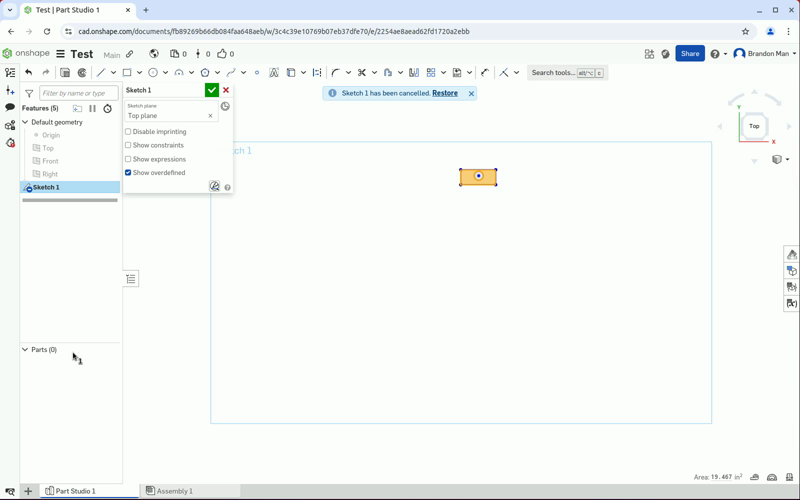
key(shift+e)
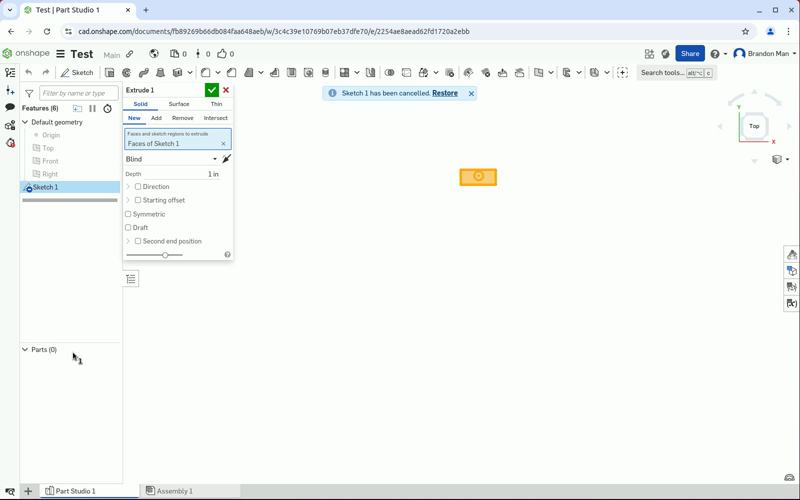
mouse_move(143, 106)
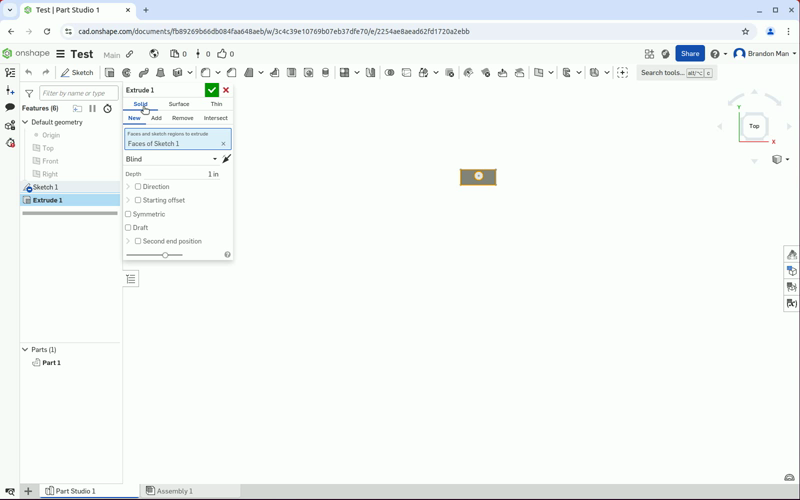
click(143, 106)
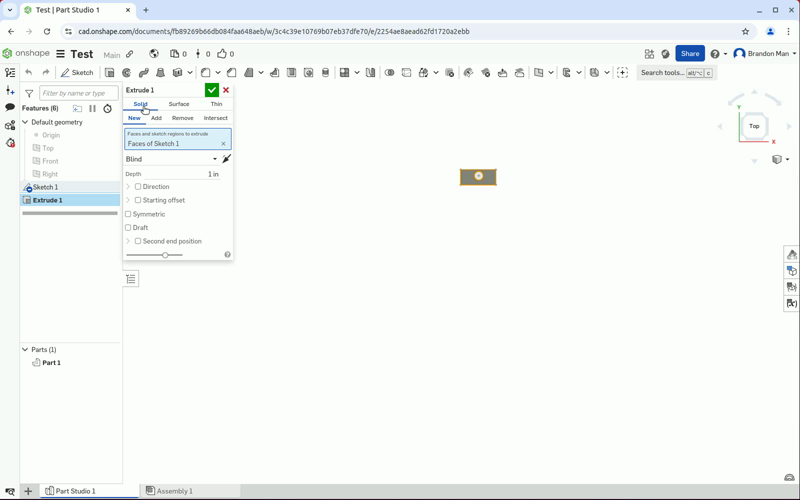
mouse_move(137, 120)
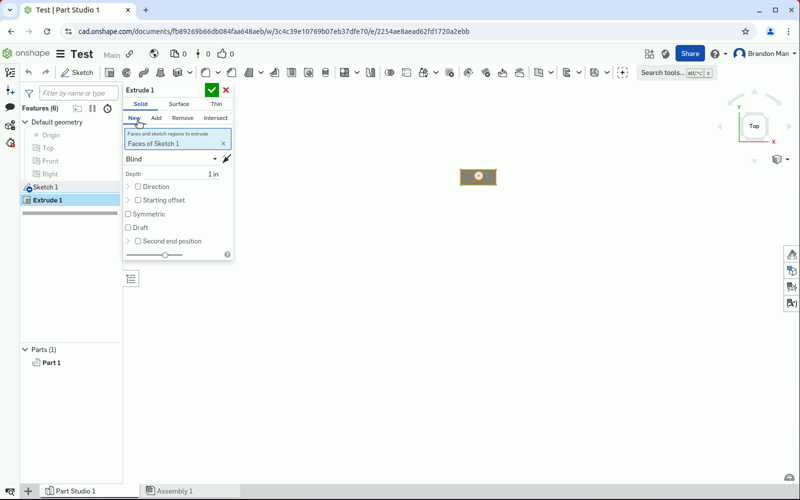
click(137, 120)
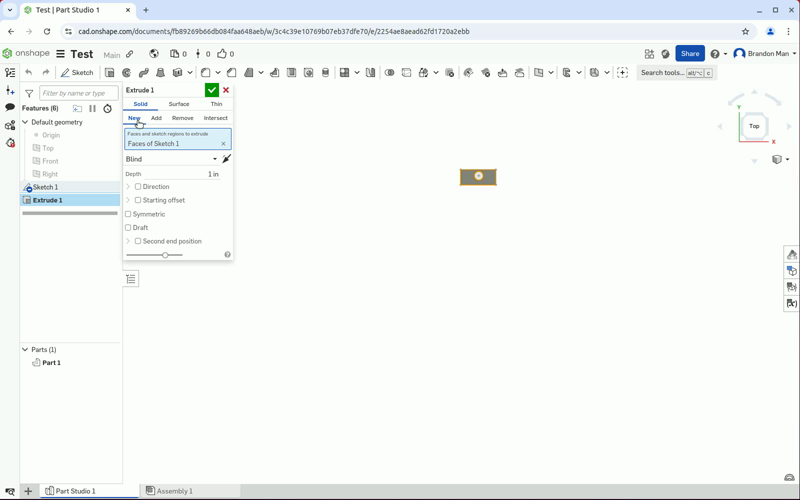
key(tab, 4)
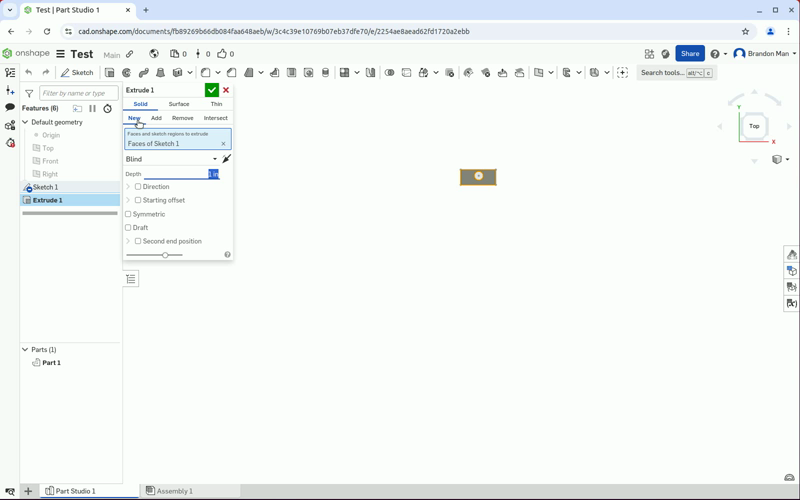
text(1.204)
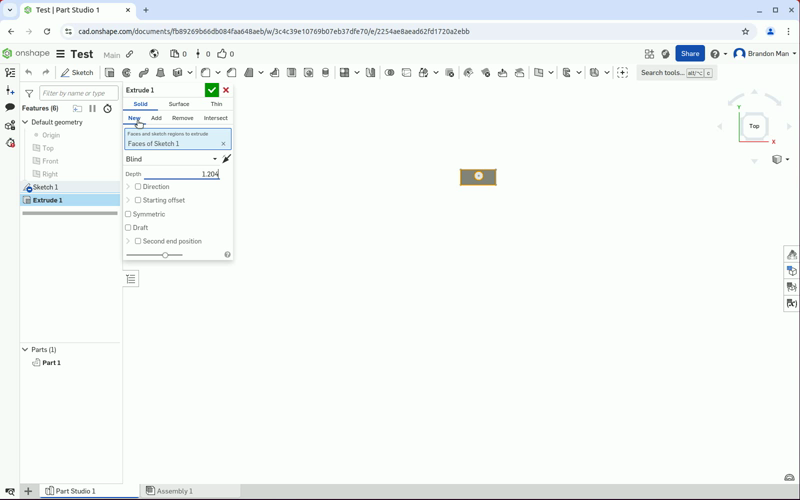
key(enter)
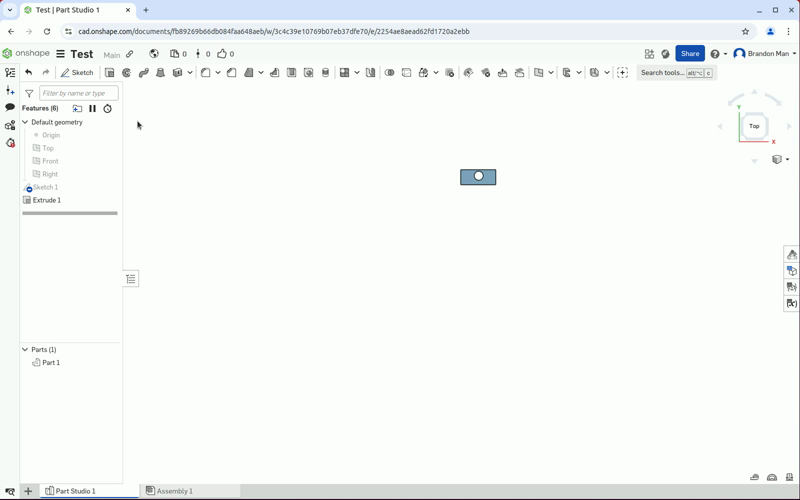
key(shift+h)
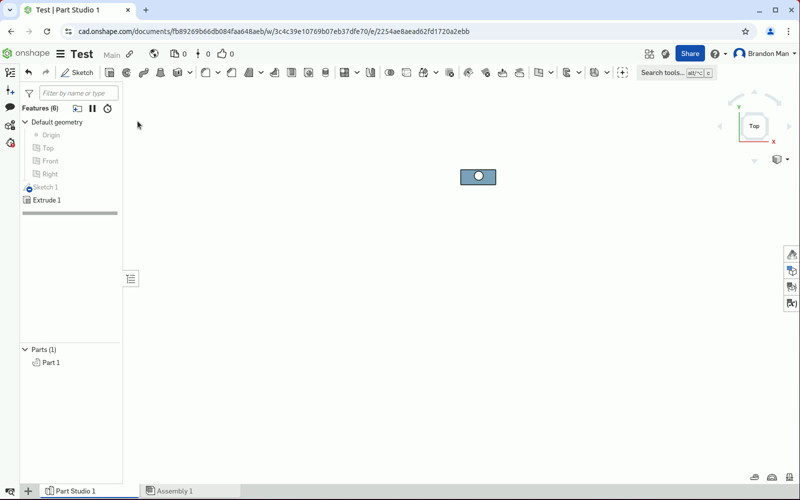
key(shift+h)
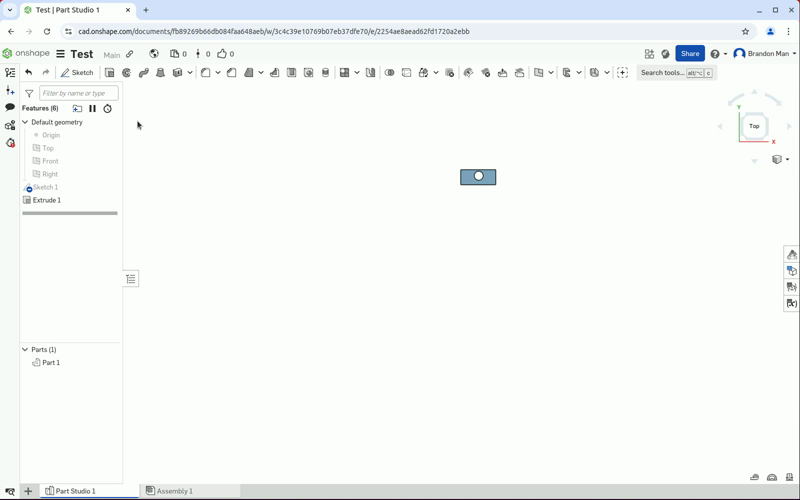
mouse_move(73, 189)
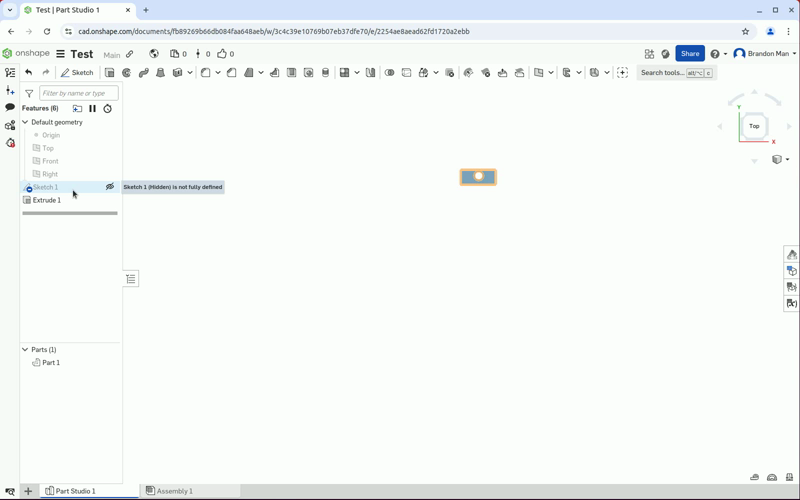
click(73, 189)
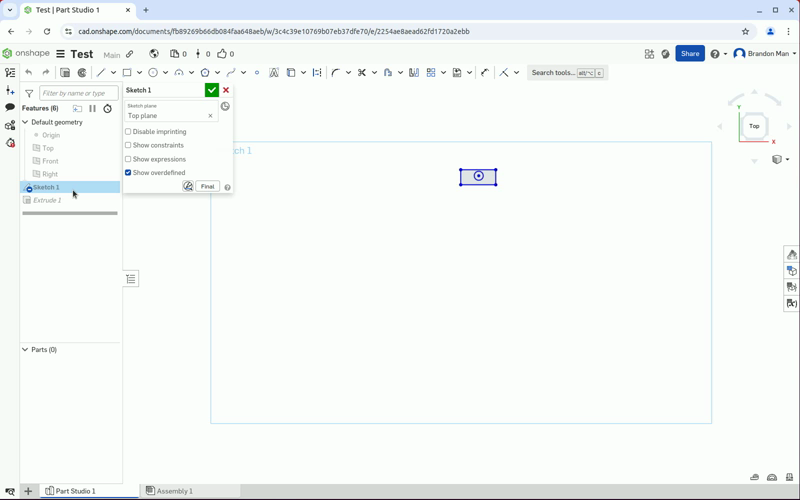
mouse_move(229, 92)
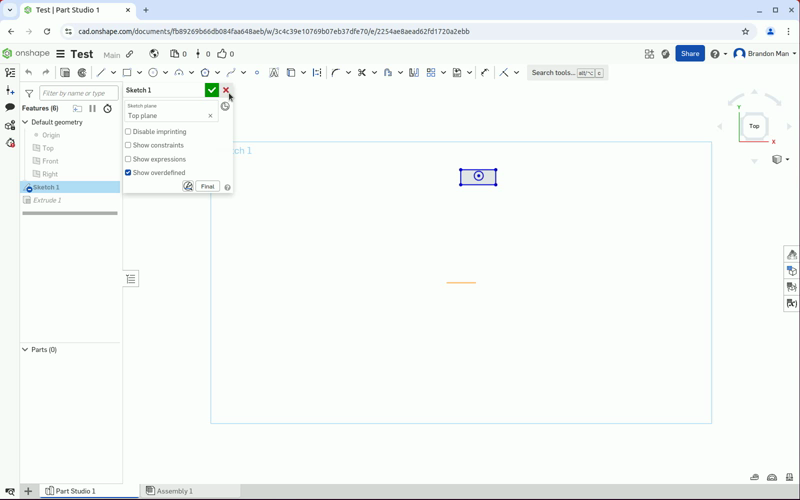
click(229, 92)
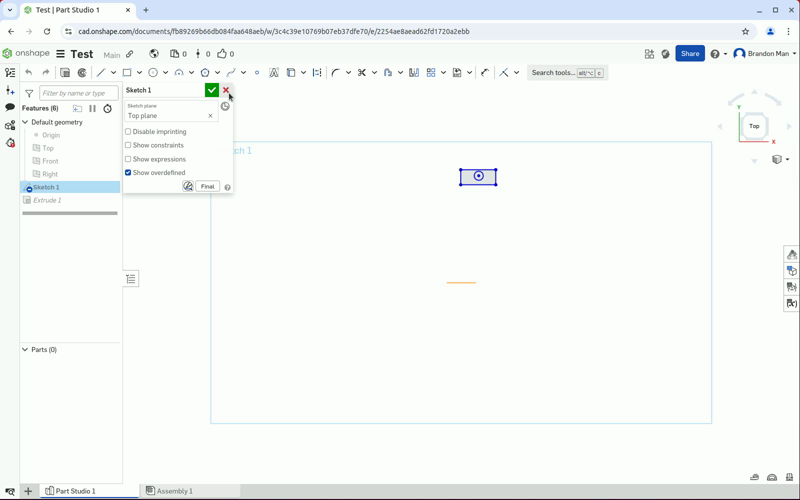
key(shift+s)
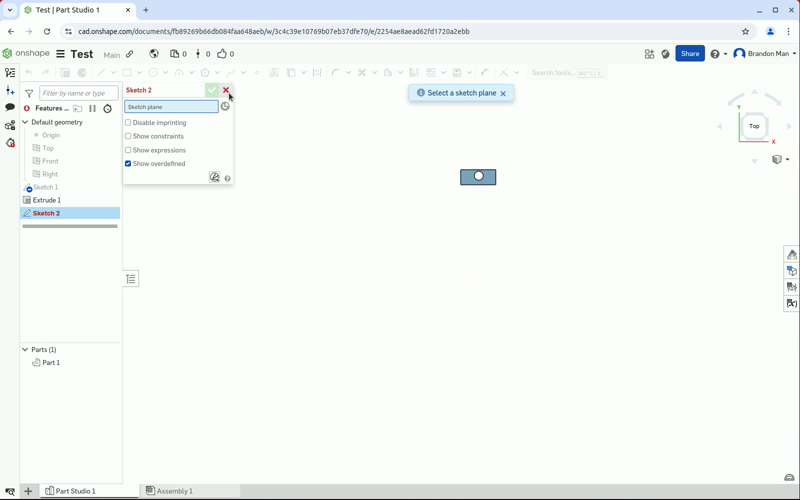
mouse_move(73, 150)
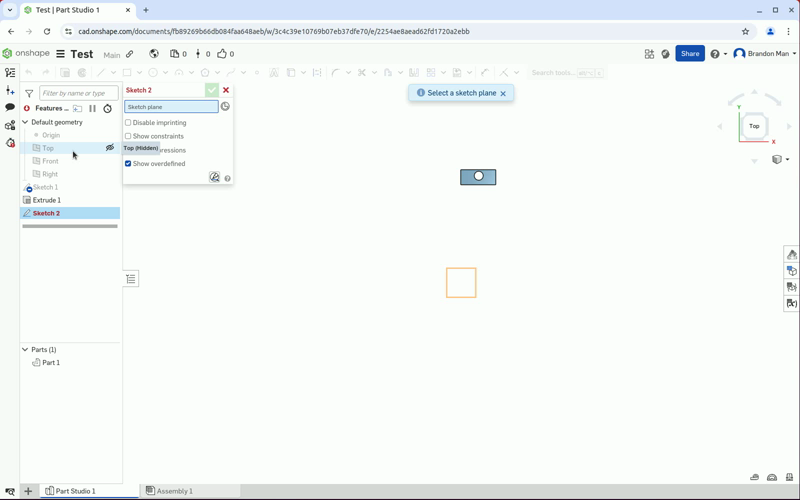
click(73, 150)
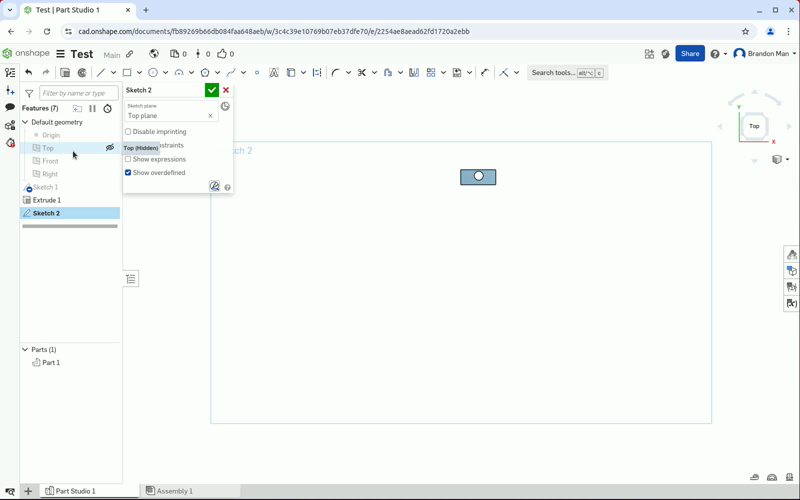
mouse_move(73, 352)
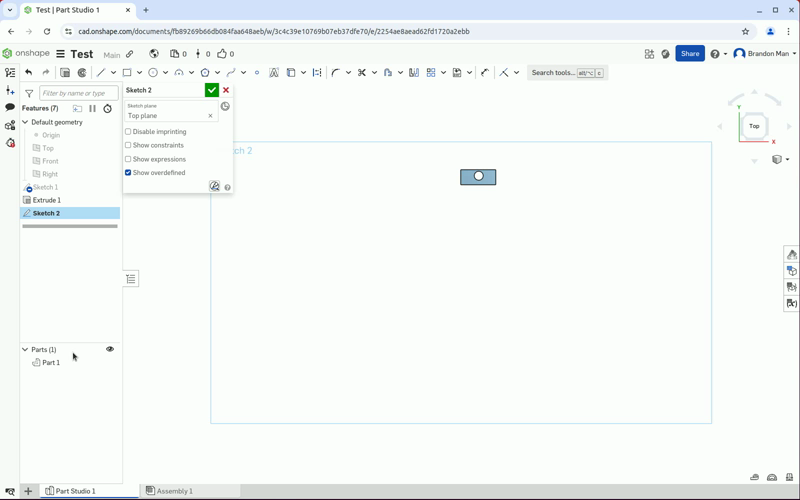
key(y)
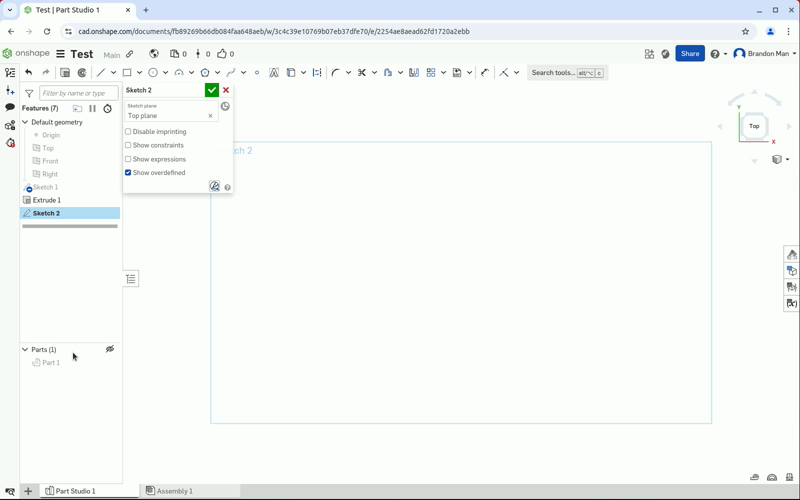
key(l)
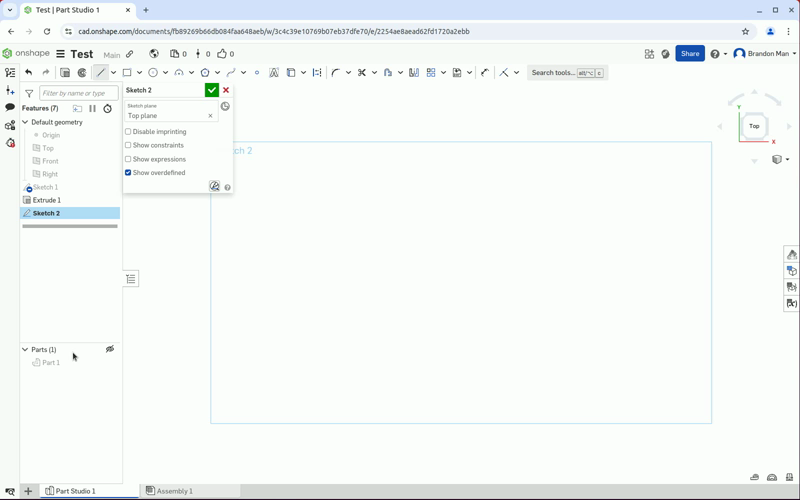
key_down(shift)
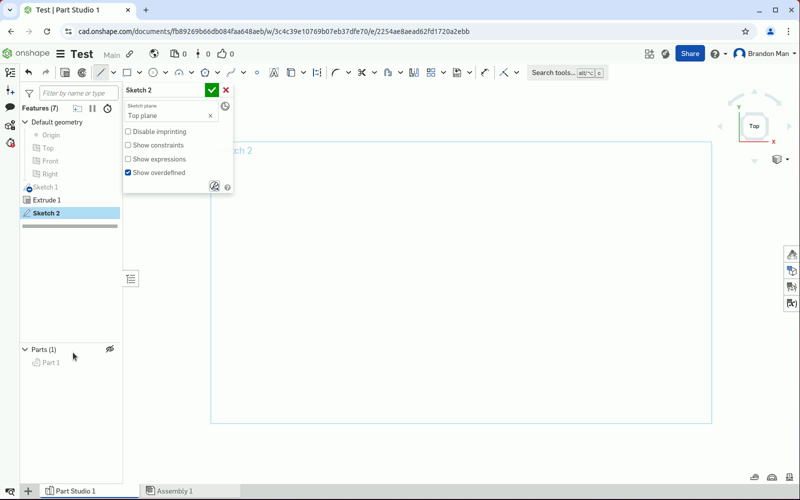
mouse_move(460, 268)
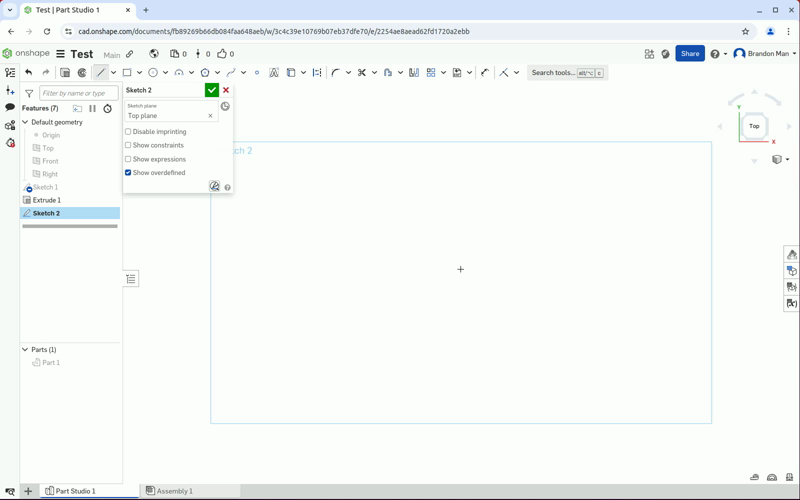
click(460, 268)
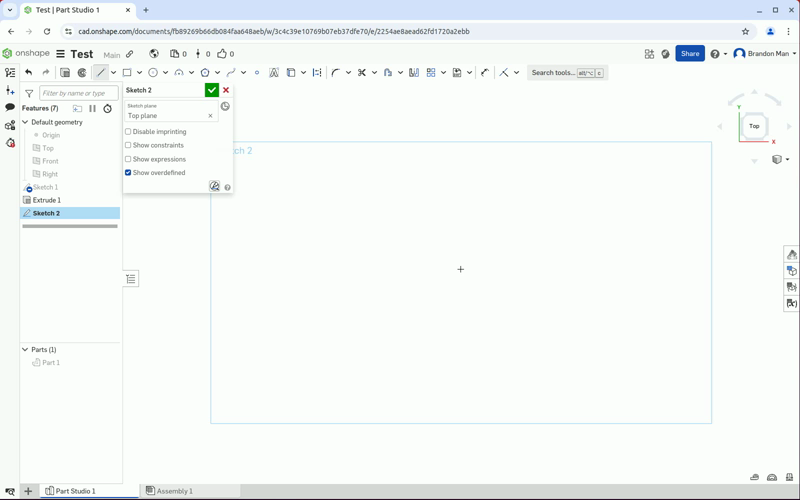
key_up(shift)
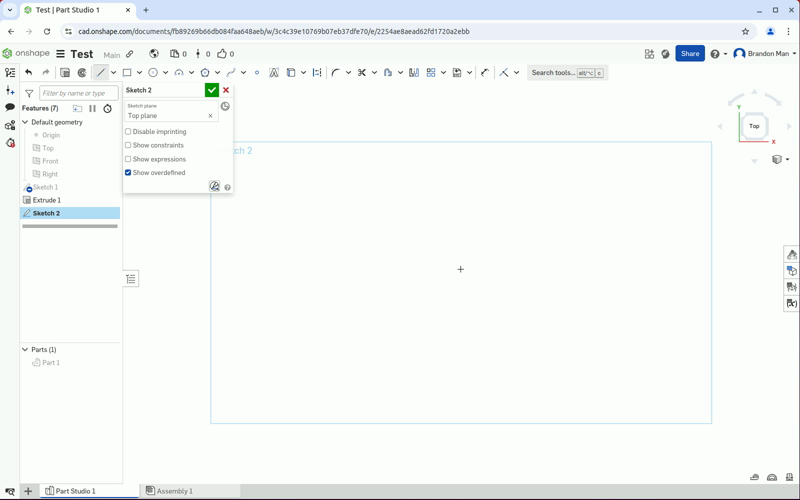
key_down(shift)
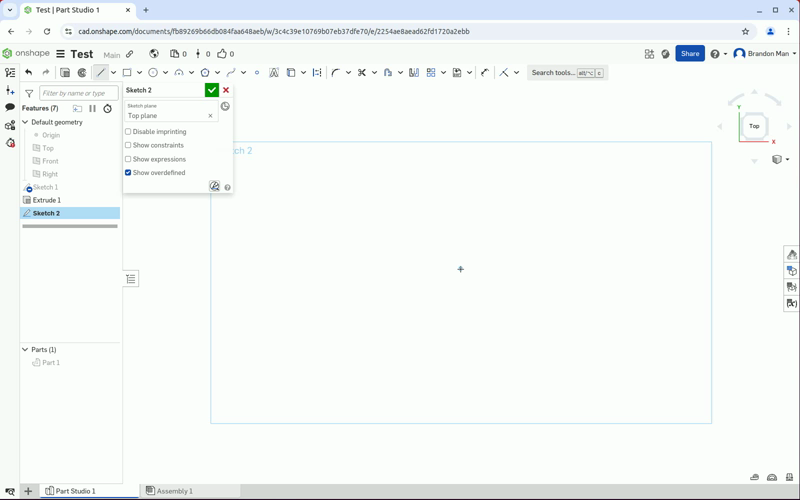
mouse_move(490, 268)
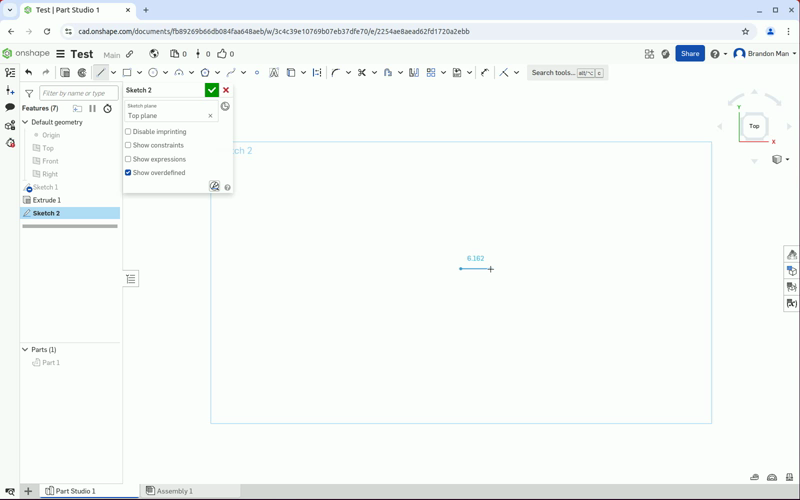
mouse_move(494, 268)
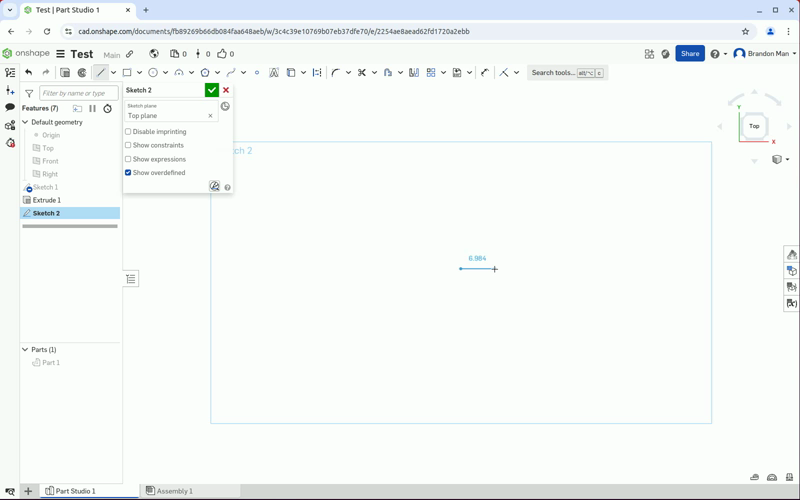
click(494, 268)
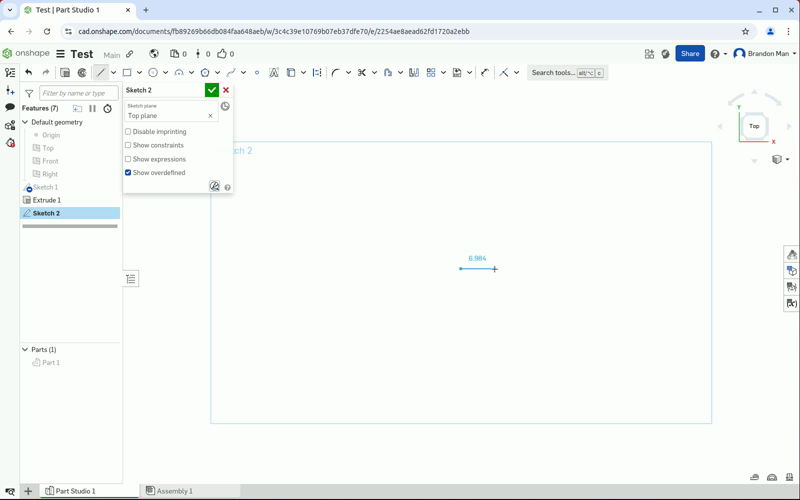
key_up(shift)
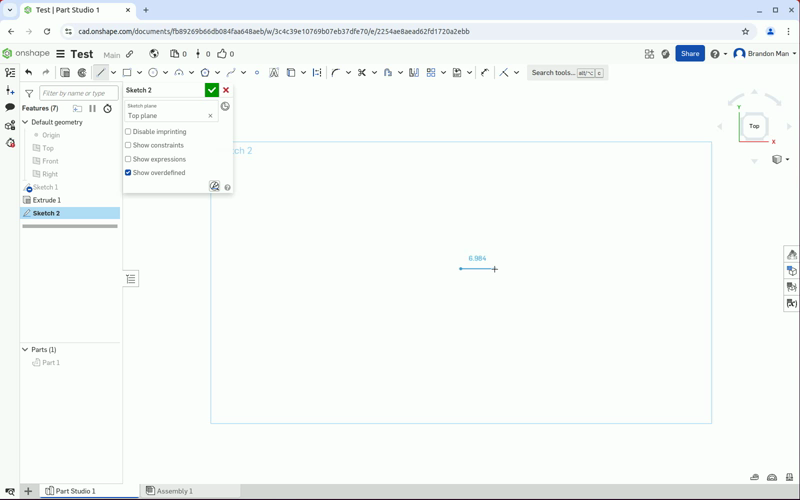
key_down(shift)
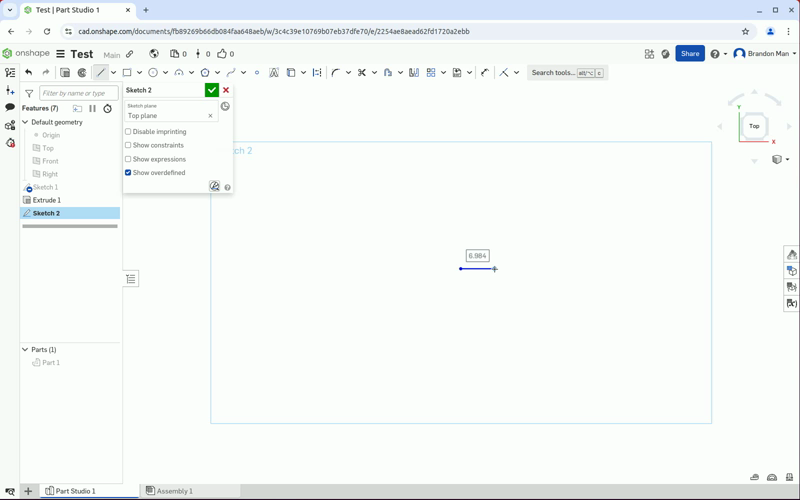
mouse_move(494, 184)
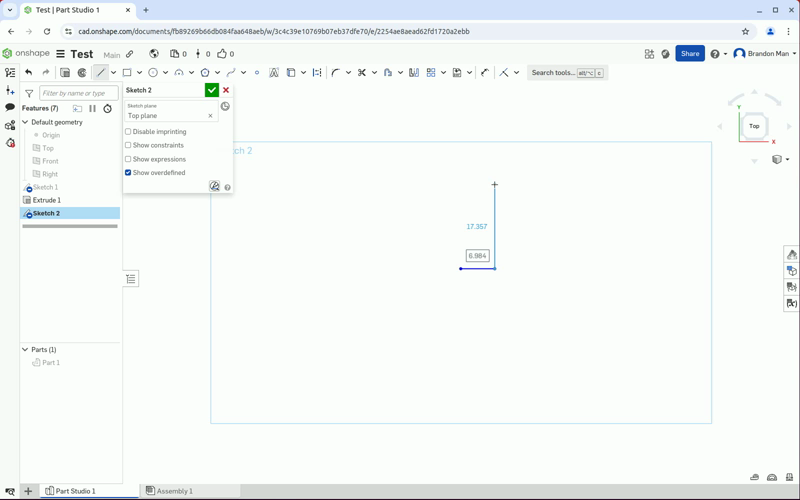
click(494, 184)
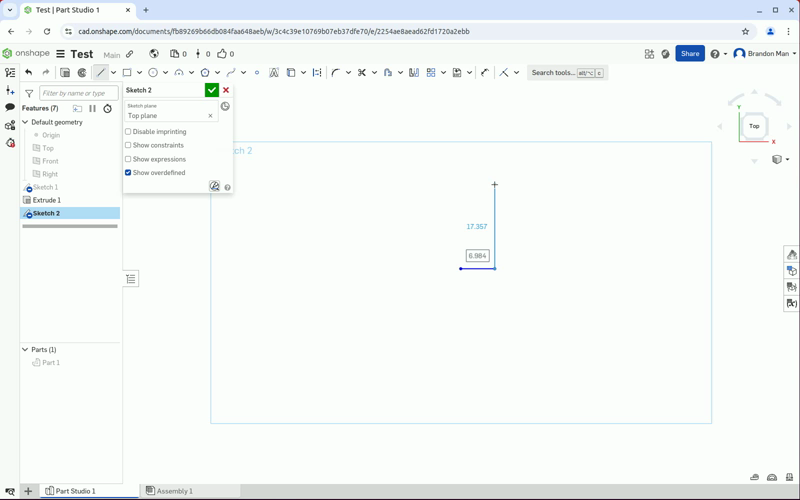
key_up(shift)
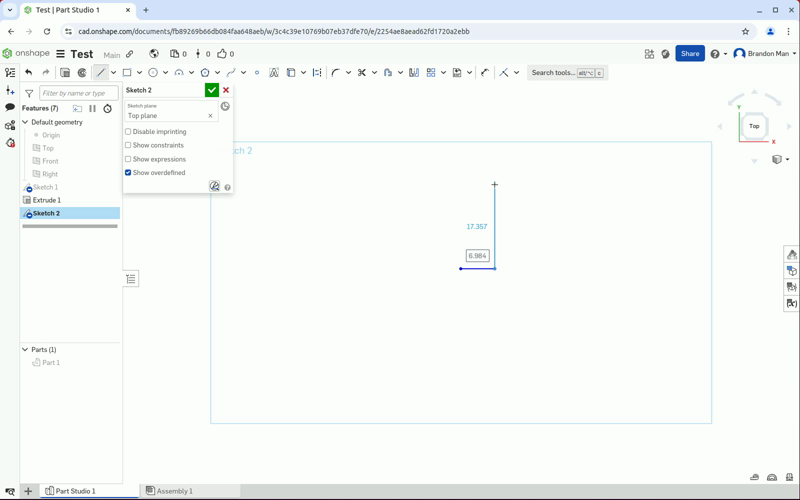
key_down(shift)
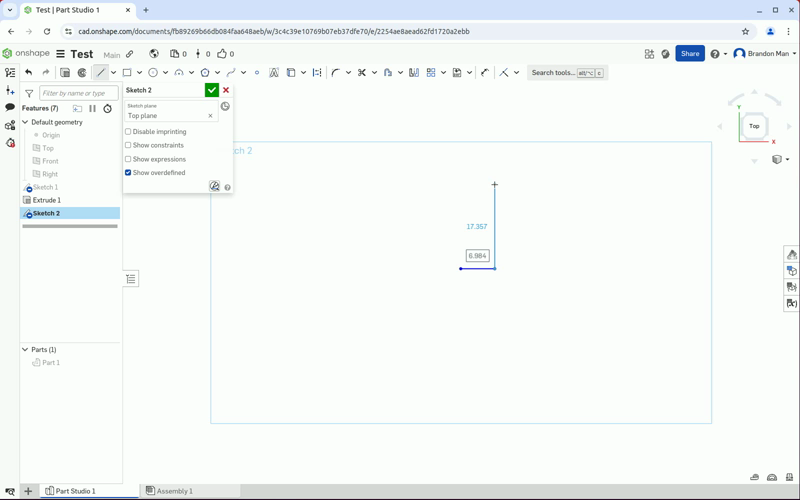
mouse_move(524, 184)
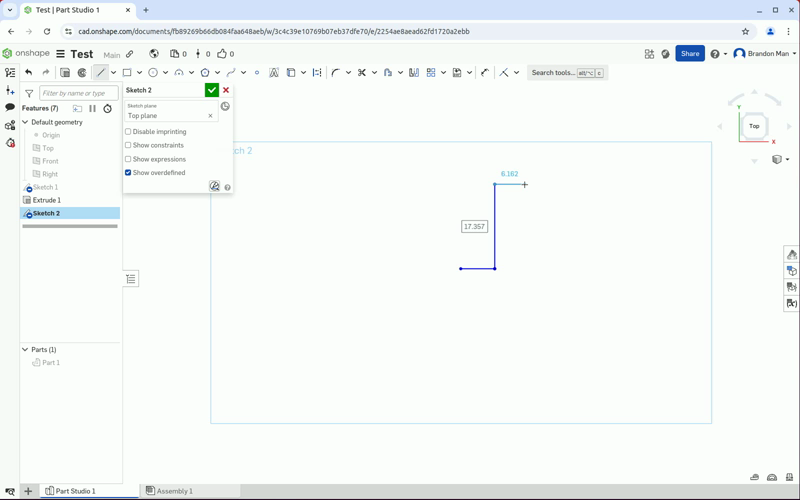
mouse_move(460, 184)
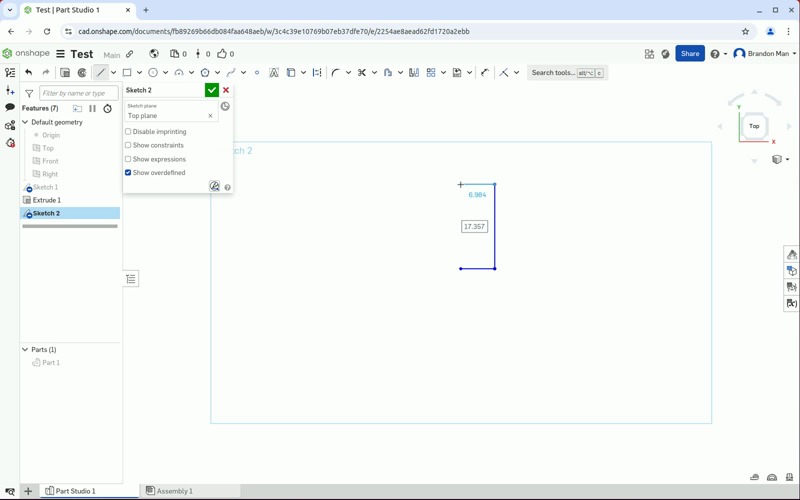
click(460, 184)
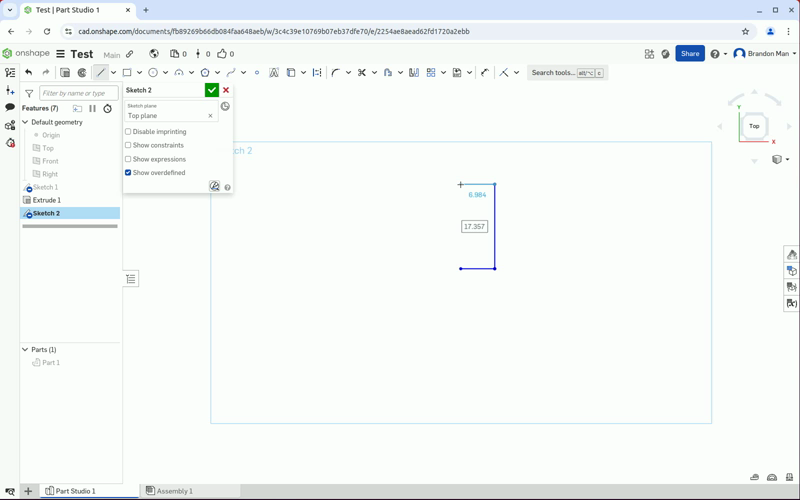
key_up(shift)
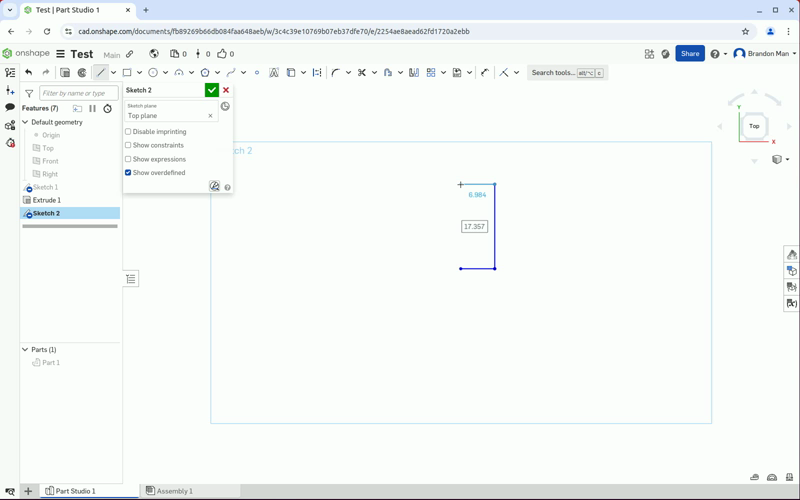
key_down(shift)
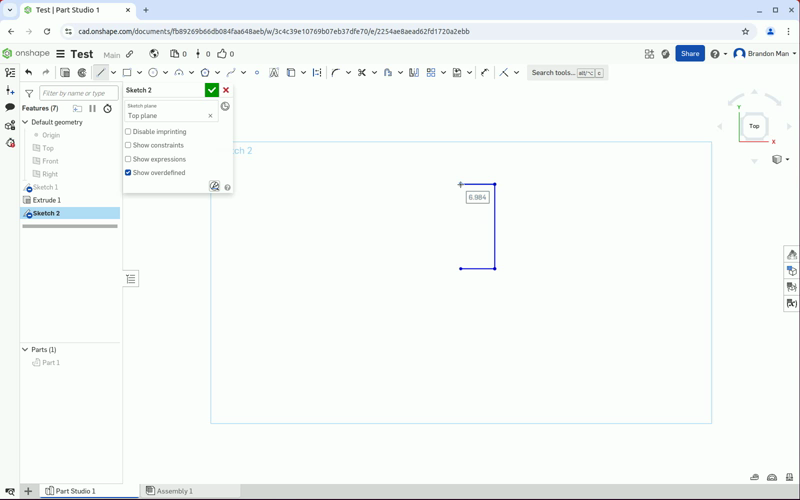
mouse_move(460, 268)
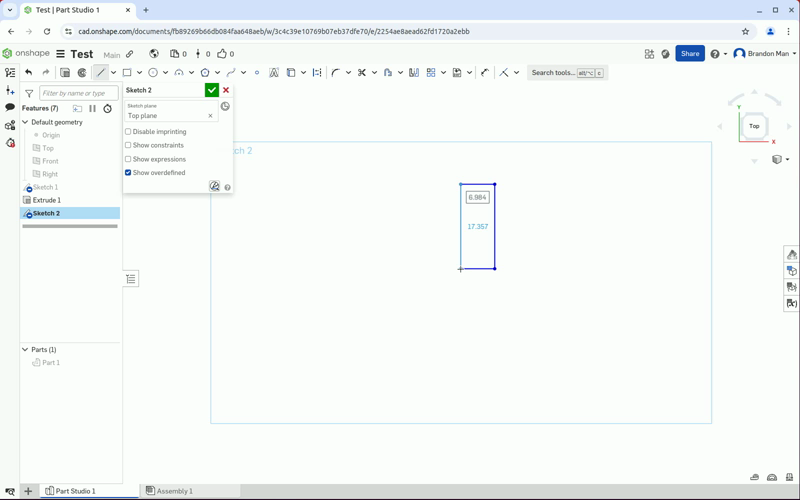
key_up(shift)
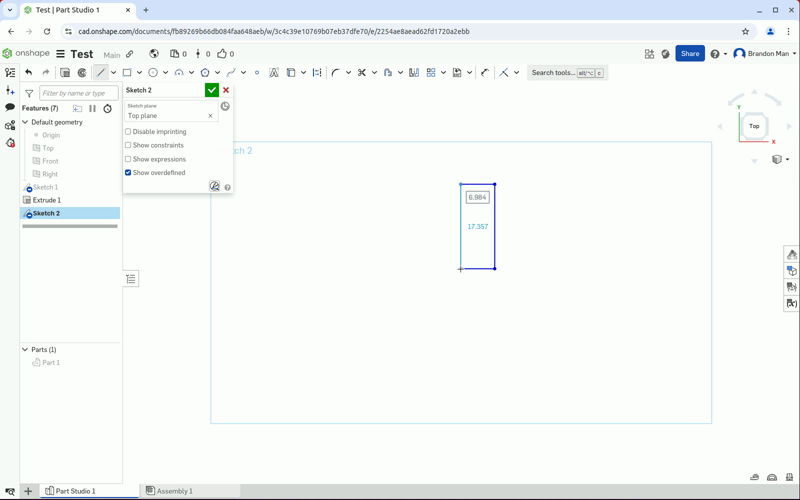
click(460, 268)
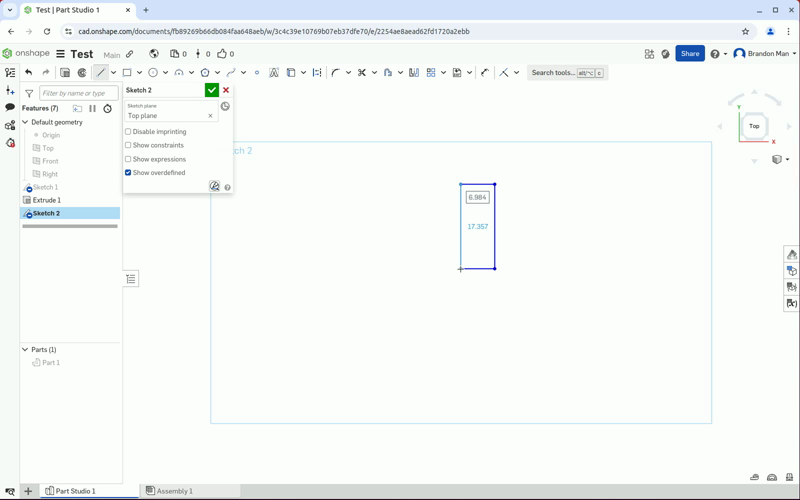
key(esc)
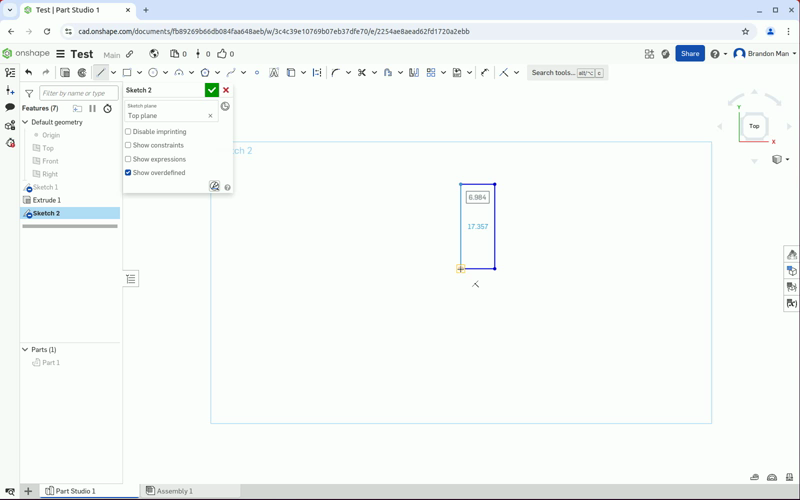
mouse_move(483, 204)
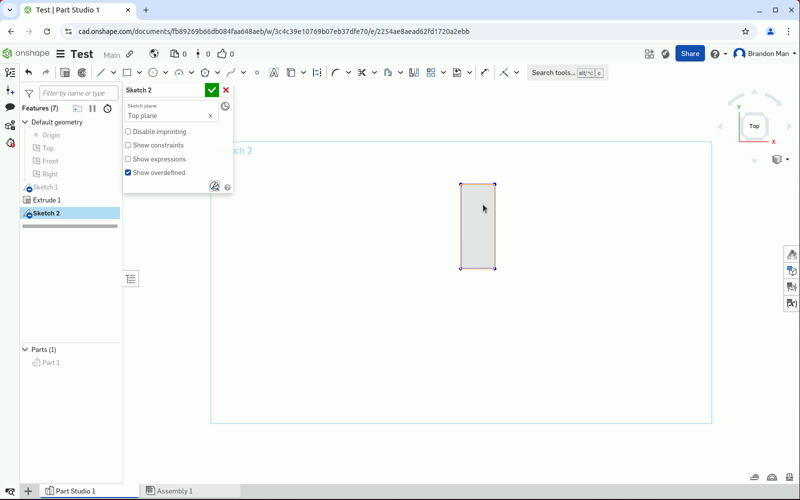
click(483, 204)
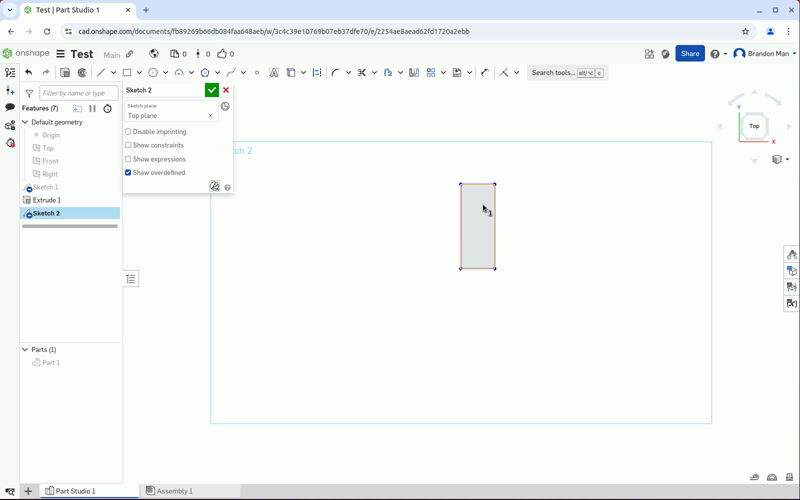
mouse_move(73, 352)
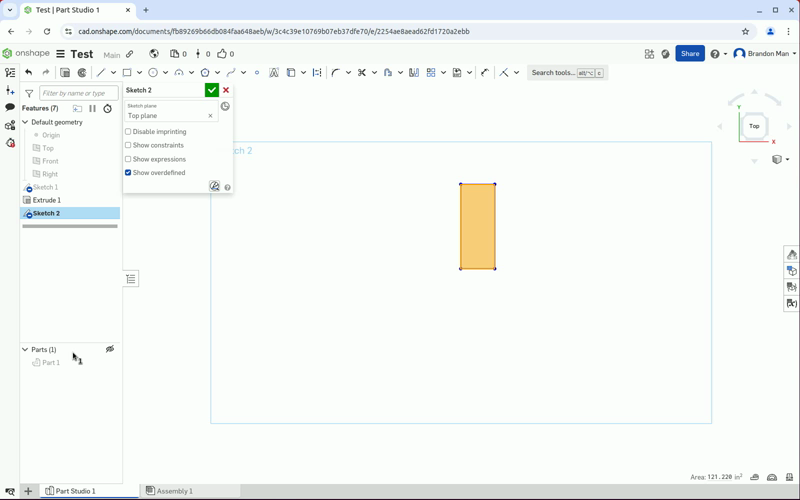
key(shift+y)
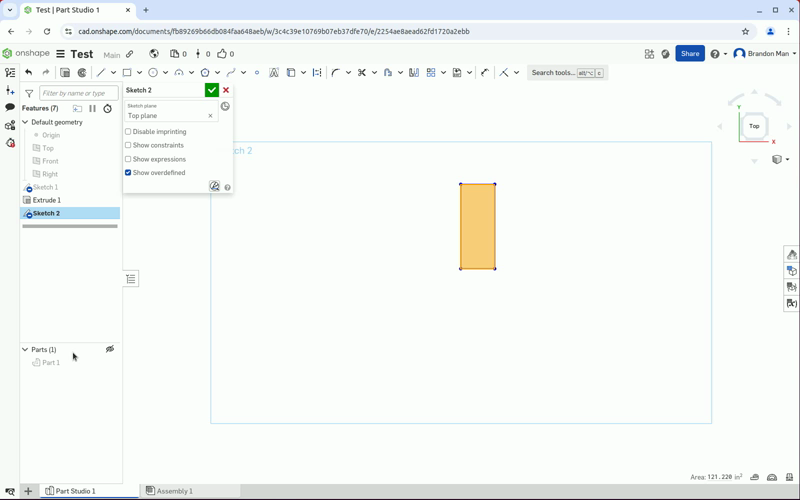
key(shift+e)
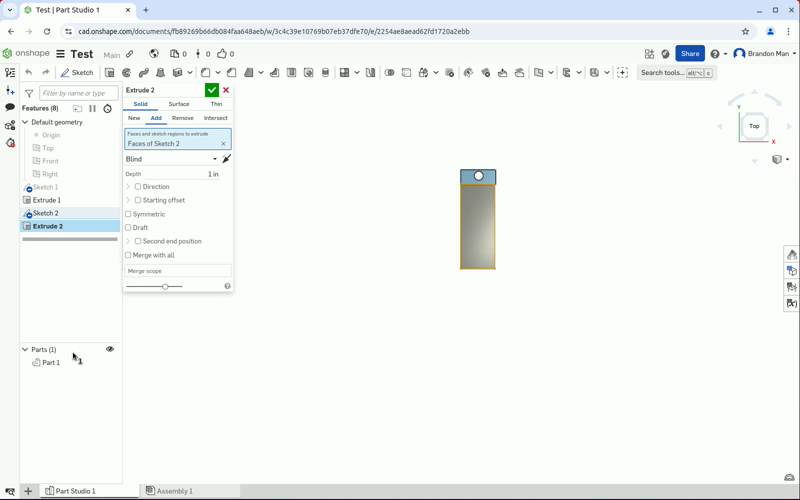
mouse_move(143, 106)
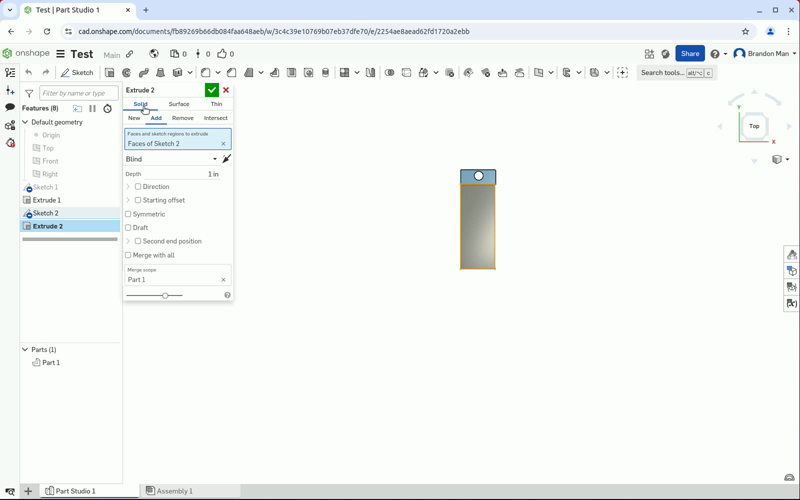
click(143, 106)
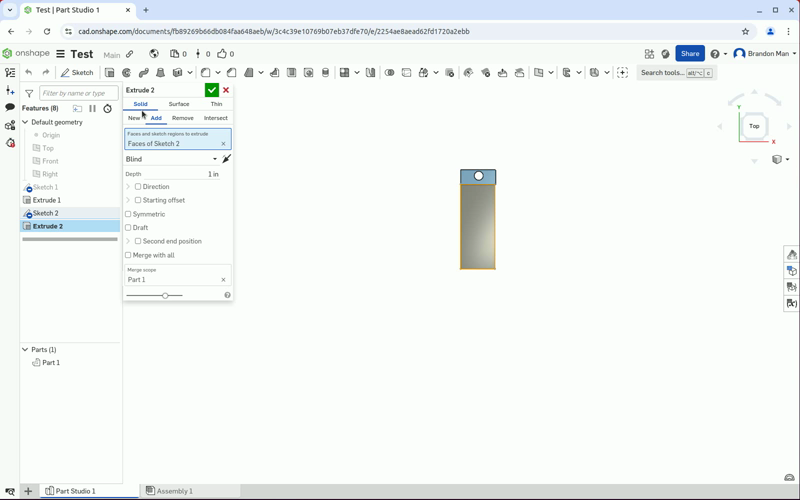
mouse_move(137, 120)
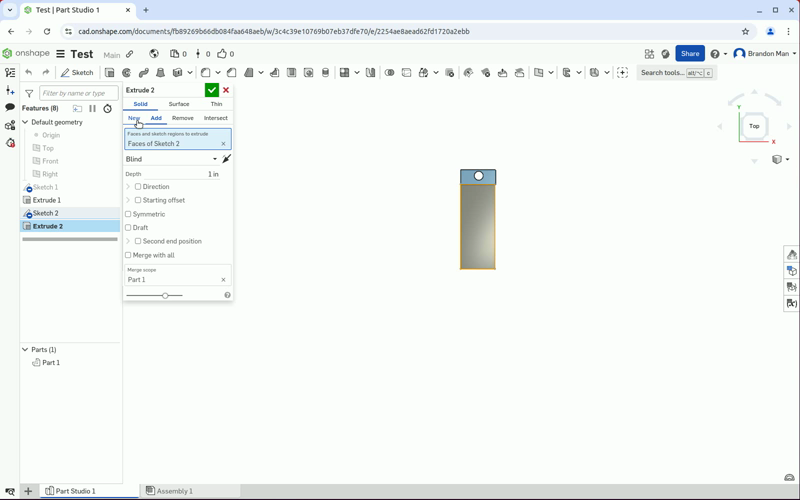
click(137, 120)
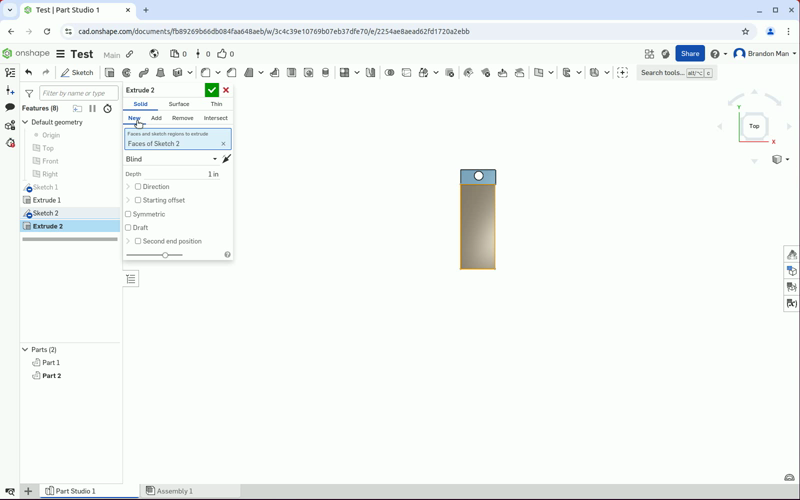
key(tab, 4)
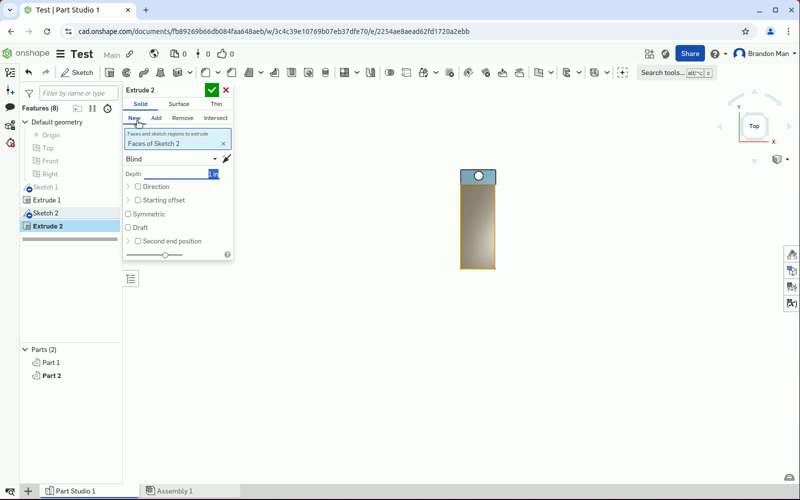
text(1.204)
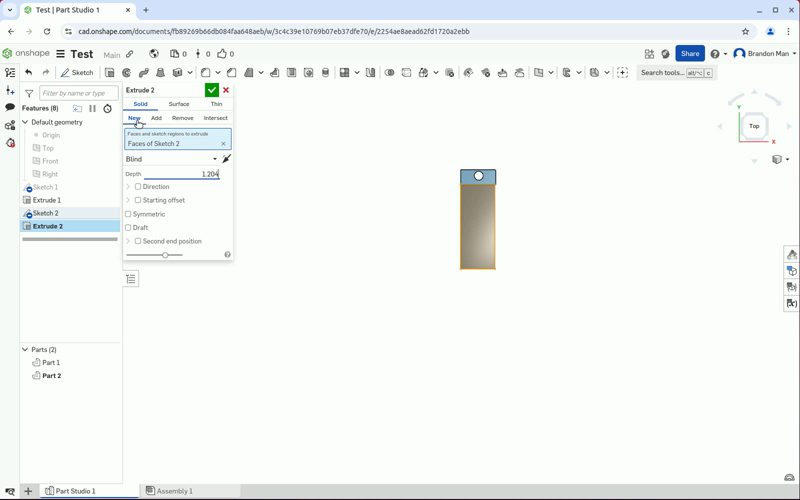
key(enter)
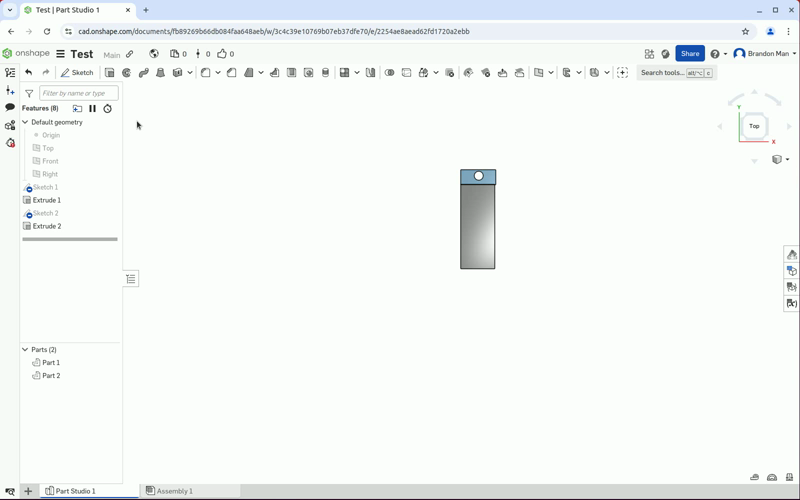
key(shift+h)
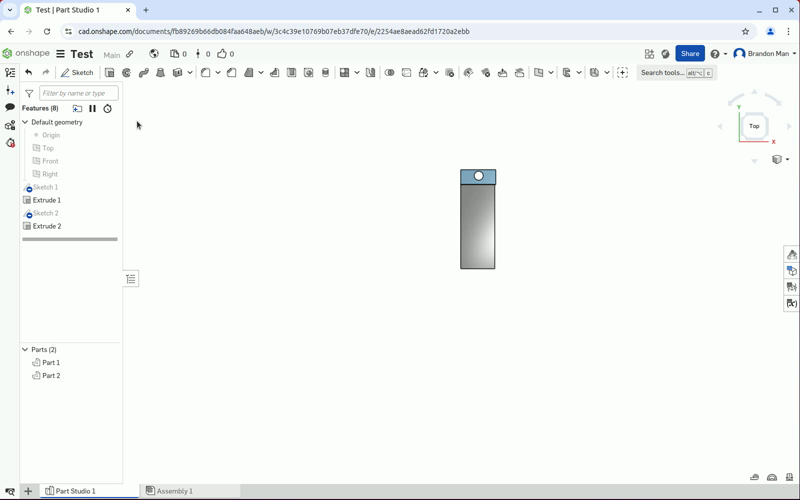
key(shift+h)
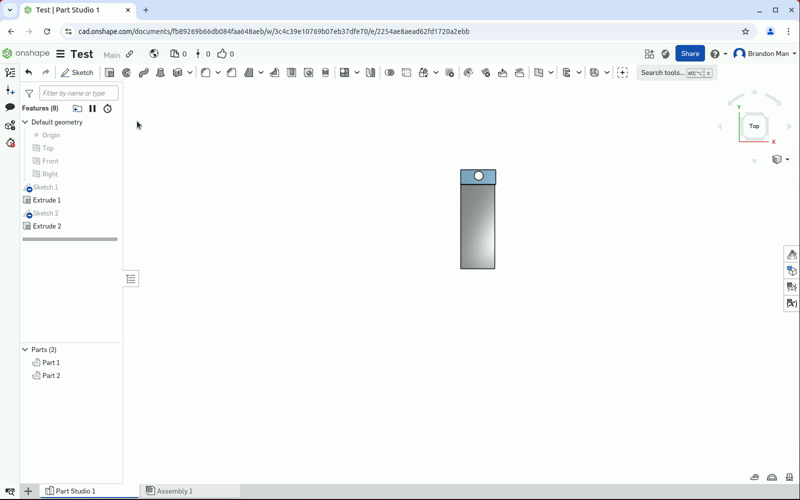
mouse_move(73, 189)
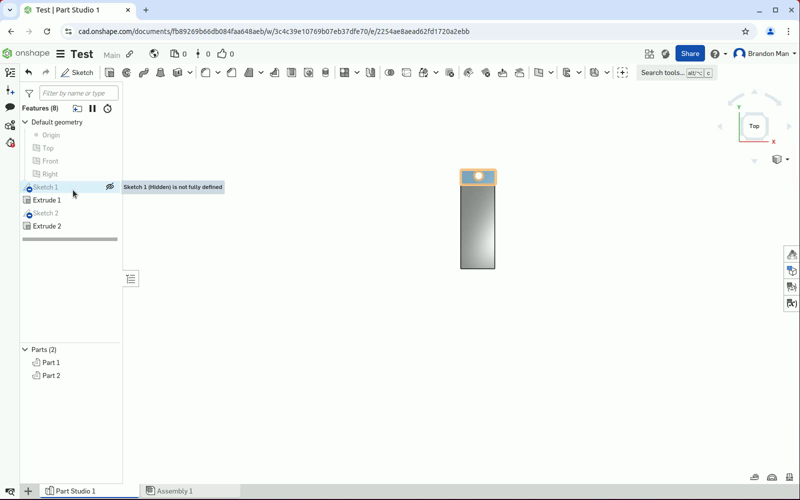
click(73, 189)
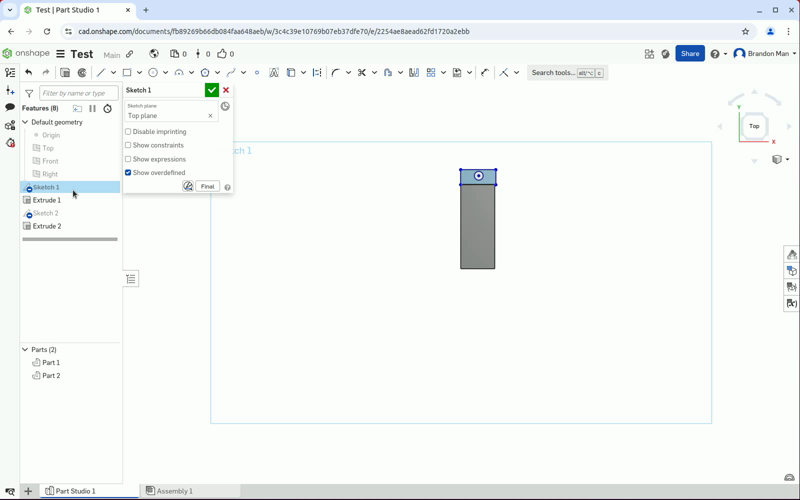
mouse_move(229, 92)
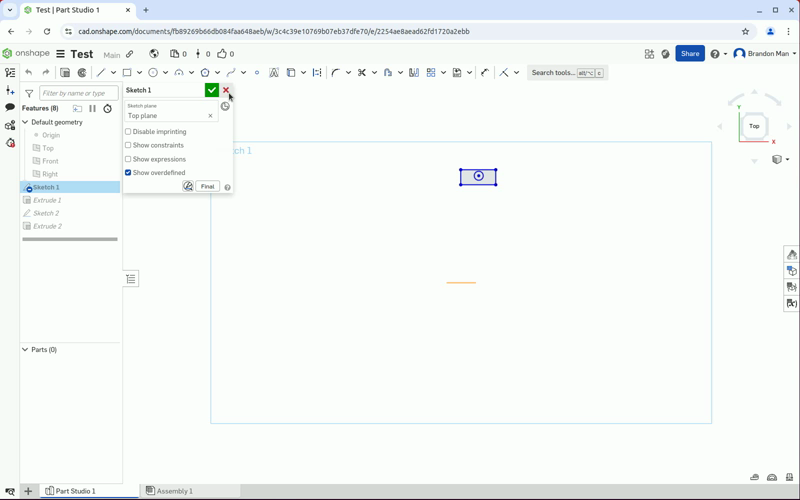
click(229, 92)
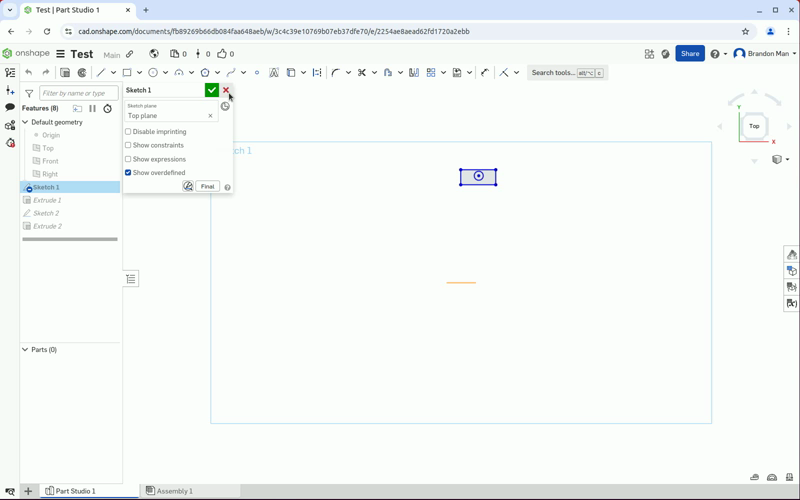
key(shift+s)
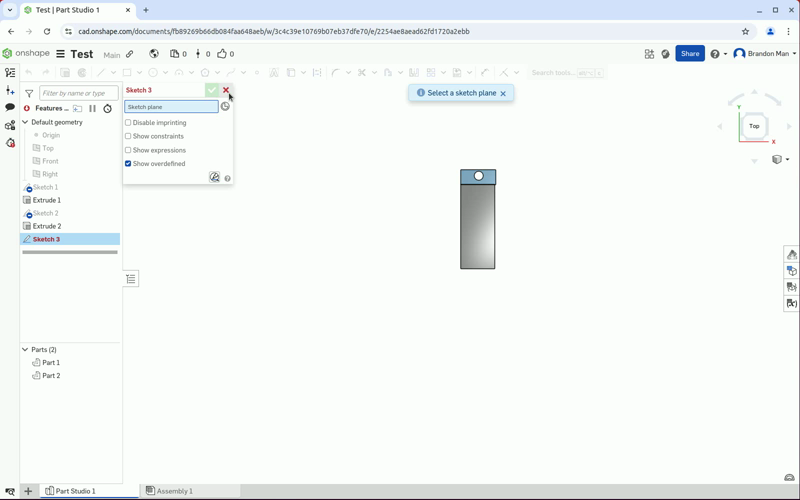
mouse_move(73, 150)
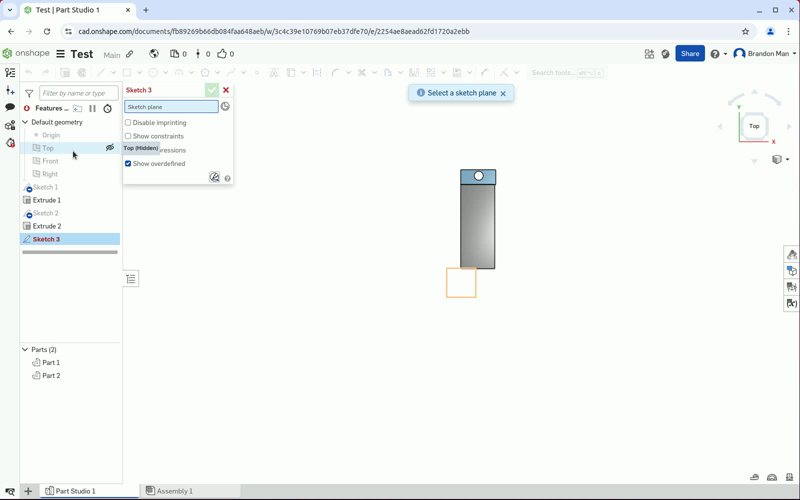
click(73, 150)
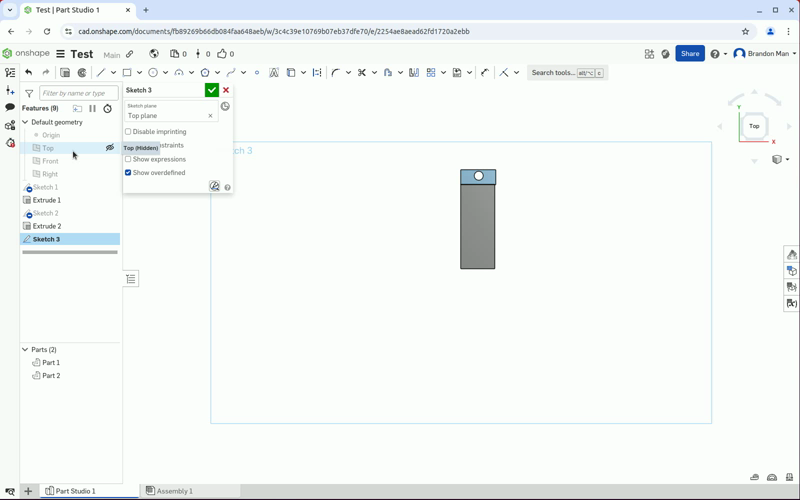
mouse_move(73, 352)
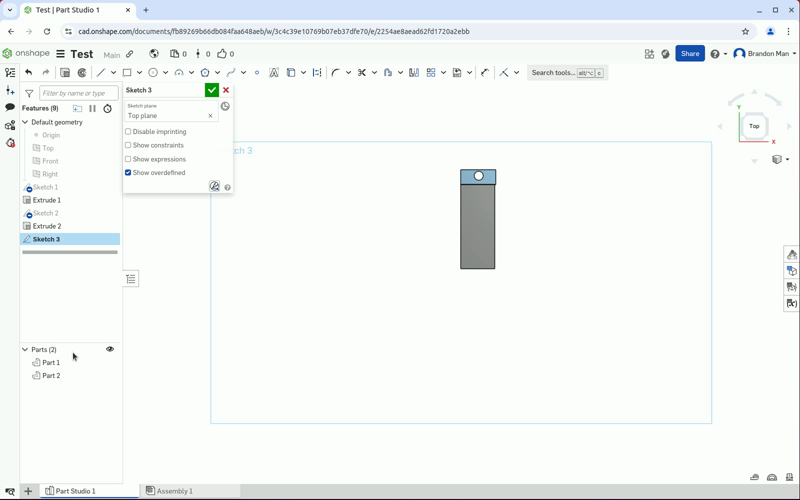
key(y)
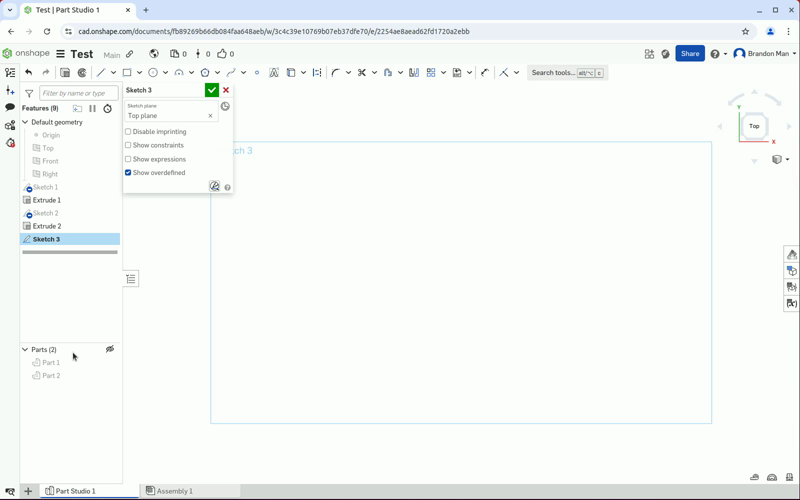
key(l)
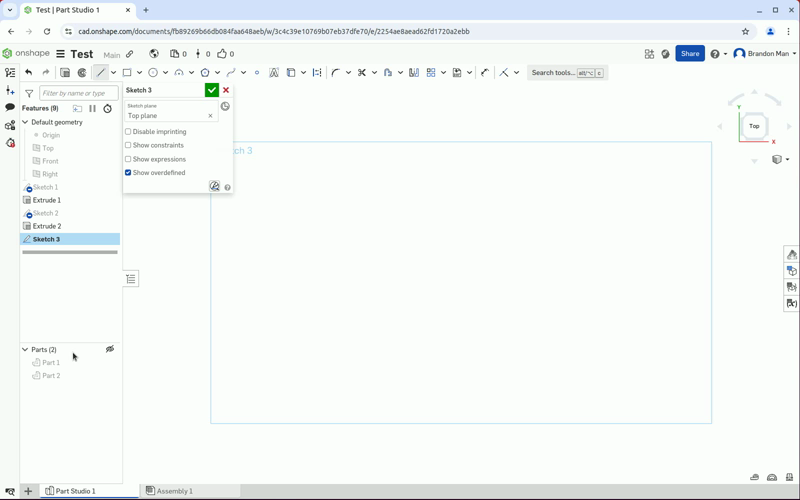
key_down(shift)
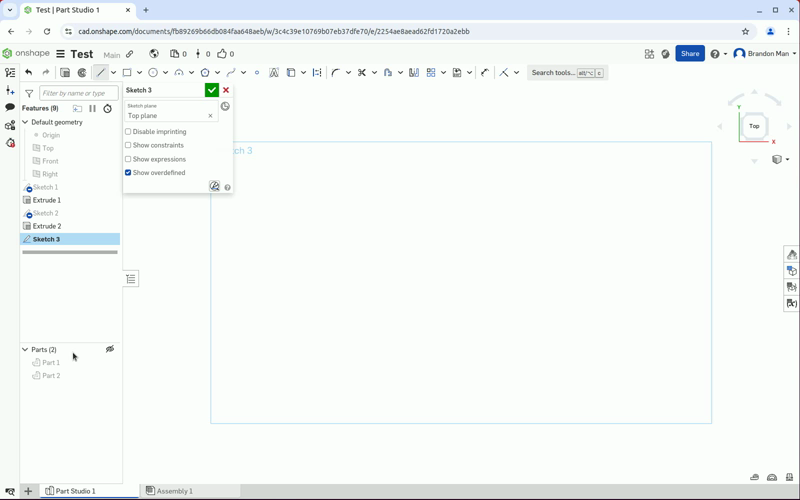
mouse_move(460, 282)
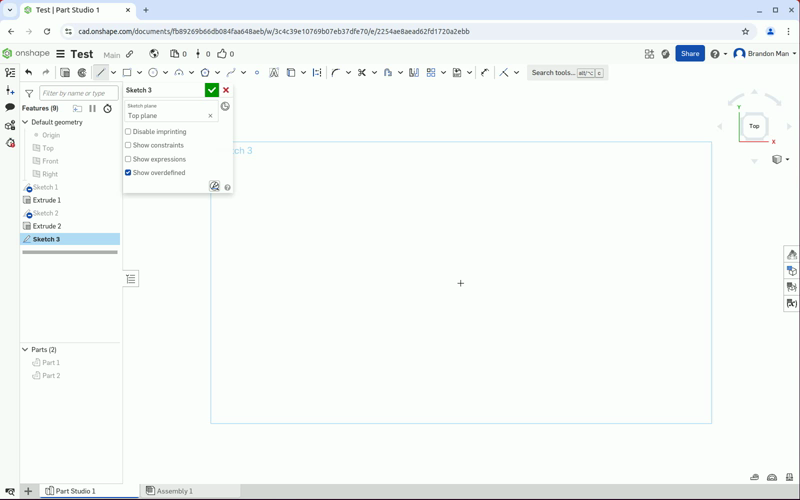
click(460, 282)
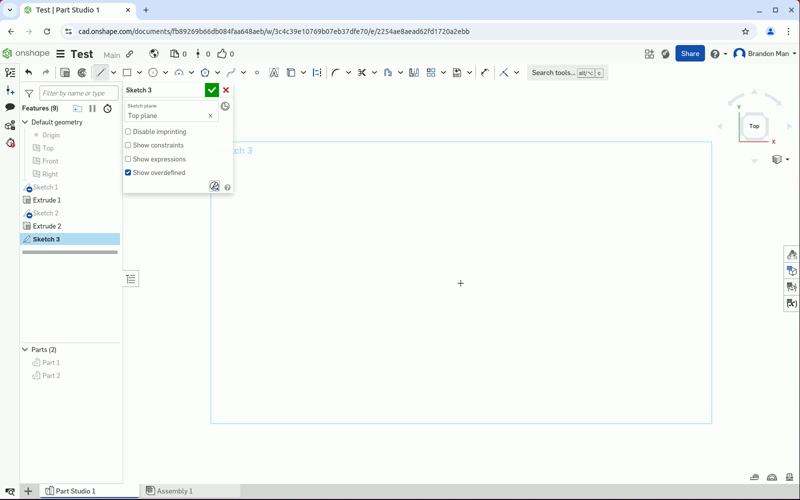
key_up(shift)
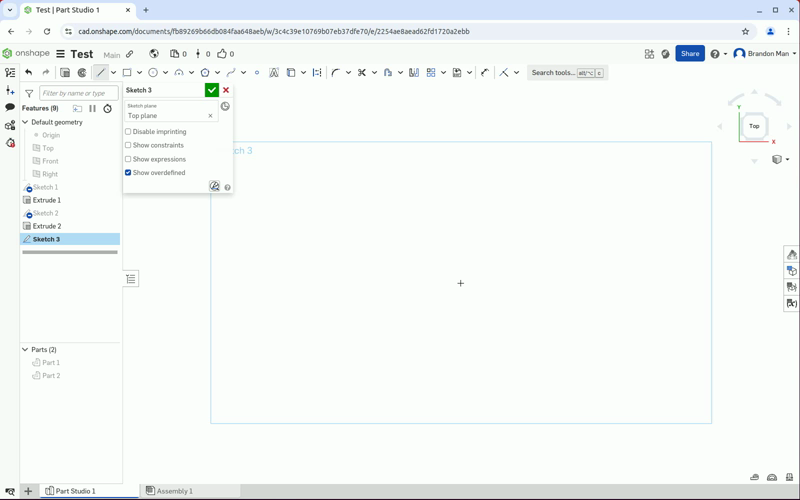
key_down(shift)
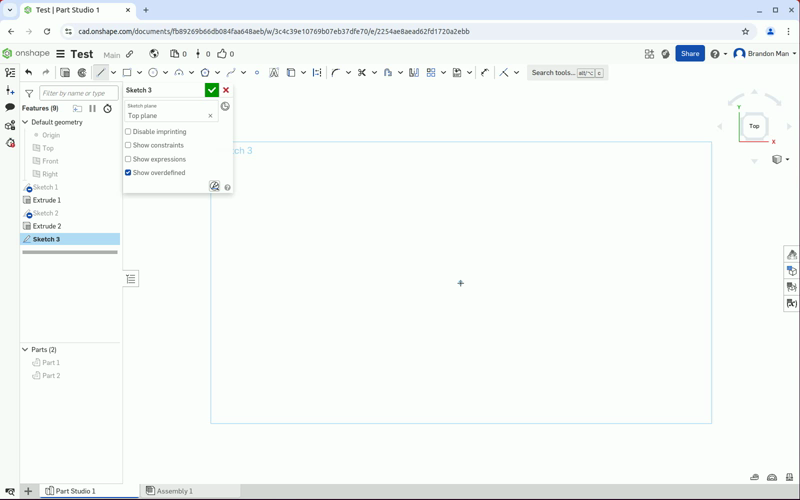
mouse_move(490, 282)
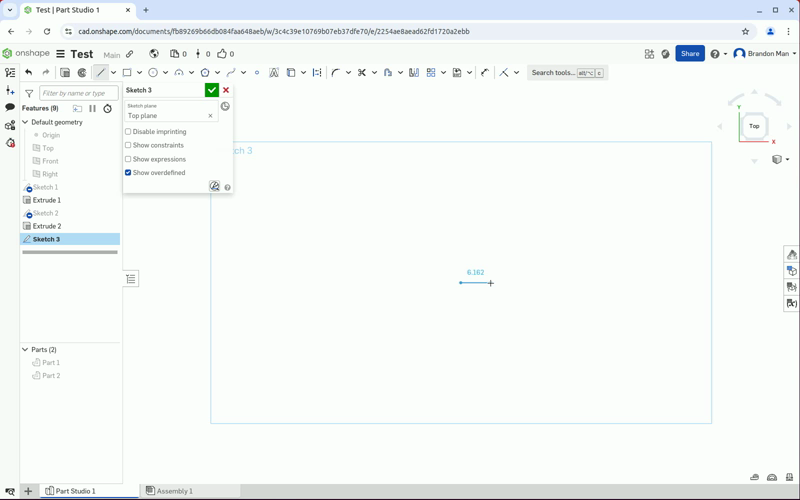
mouse_move(495, 282)
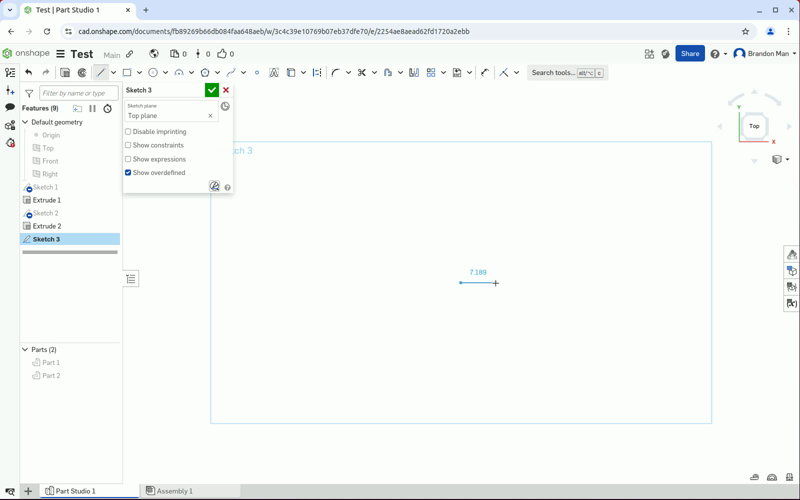
click(495, 282)
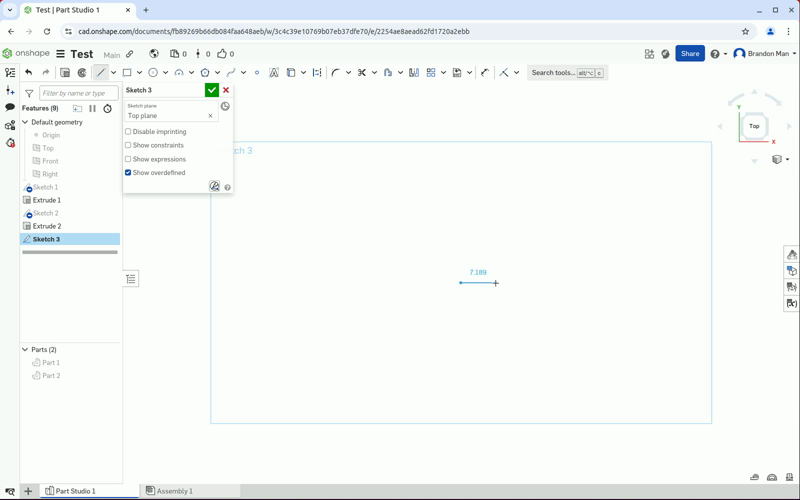
key_up(shift)
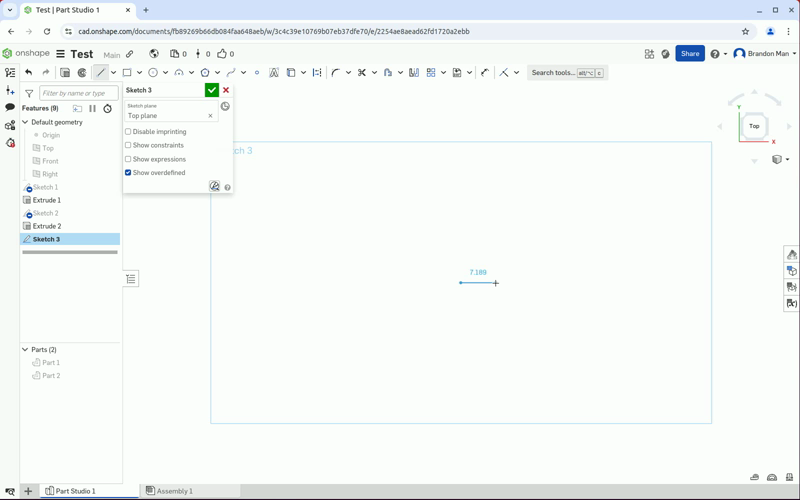
key_down(shift)
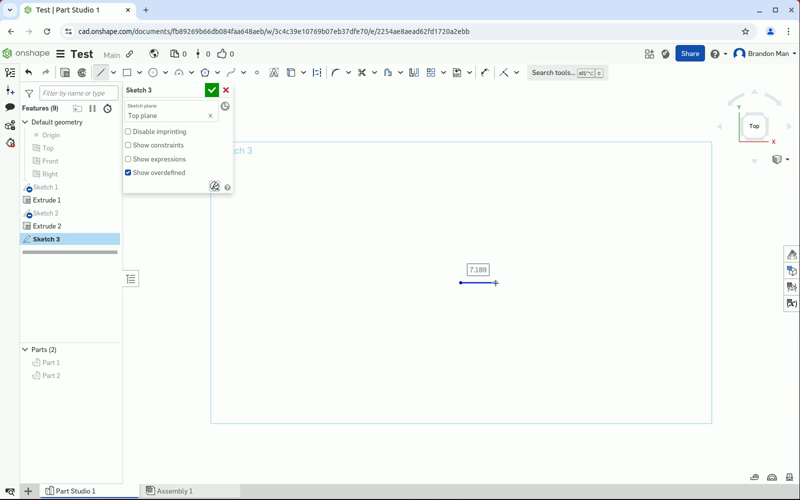
mouse_move(525, 282)
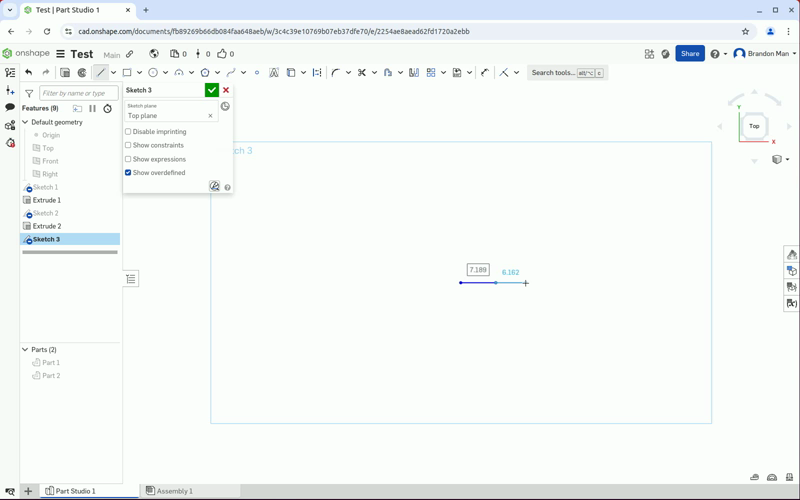
mouse_move(495, 268)
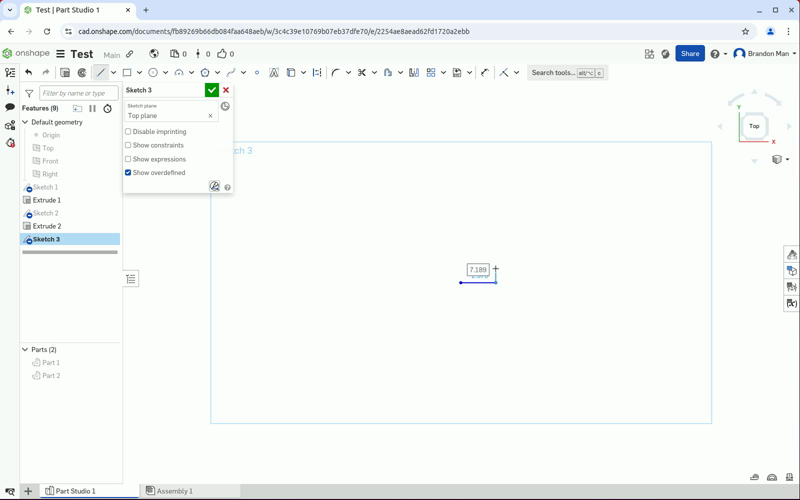
click(495, 268)
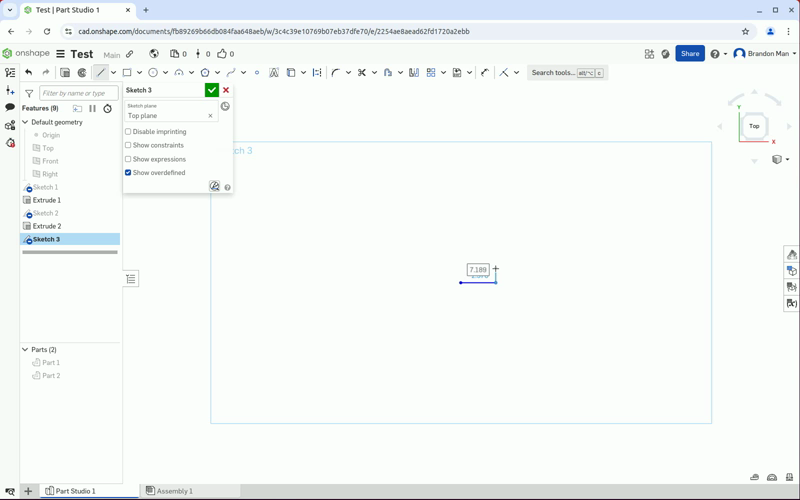
key_up(shift)
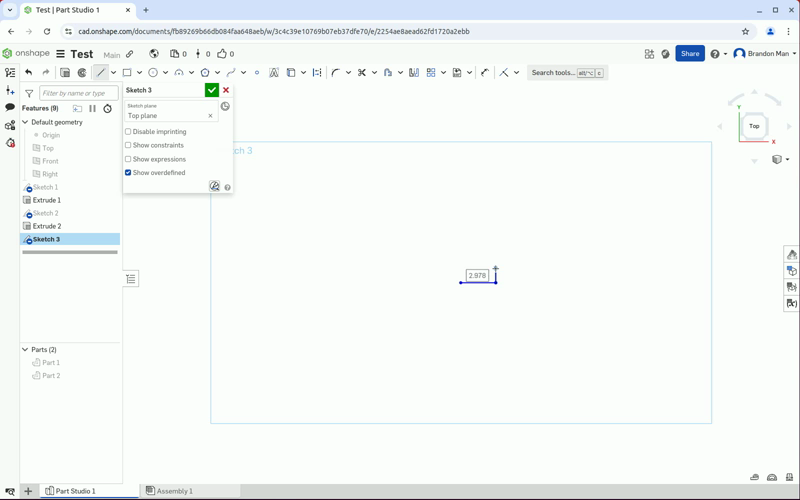
key_down(shift)
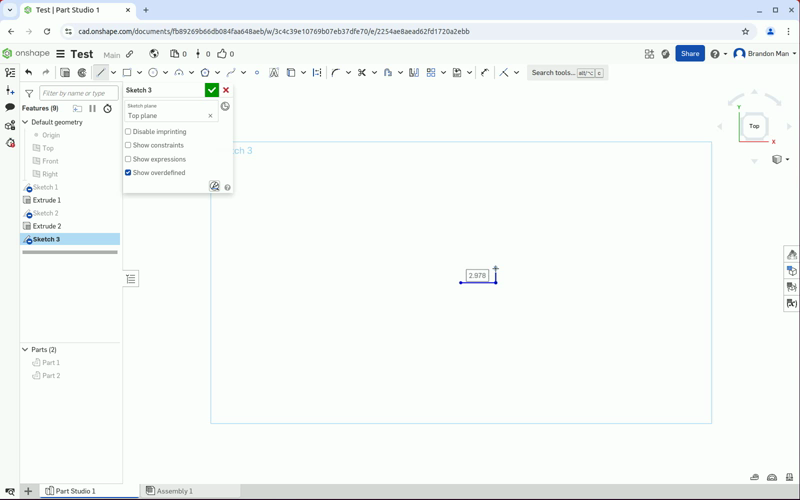
mouse_move(525, 268)
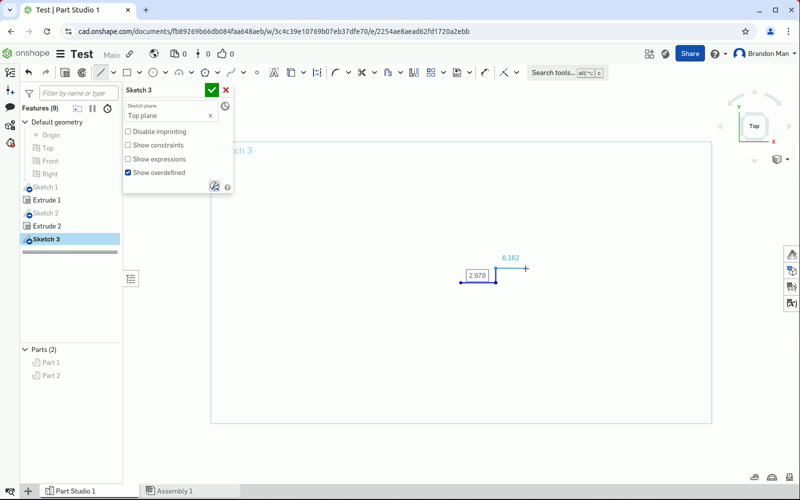
mouse_move(460, 268)
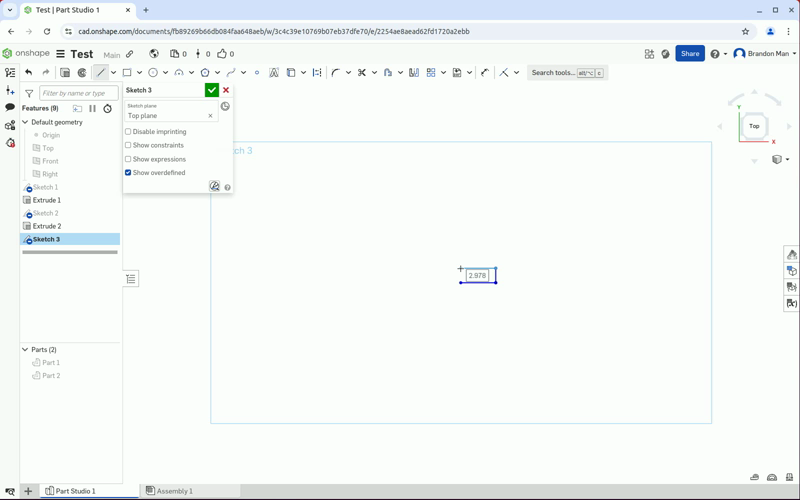
click(460, 268)
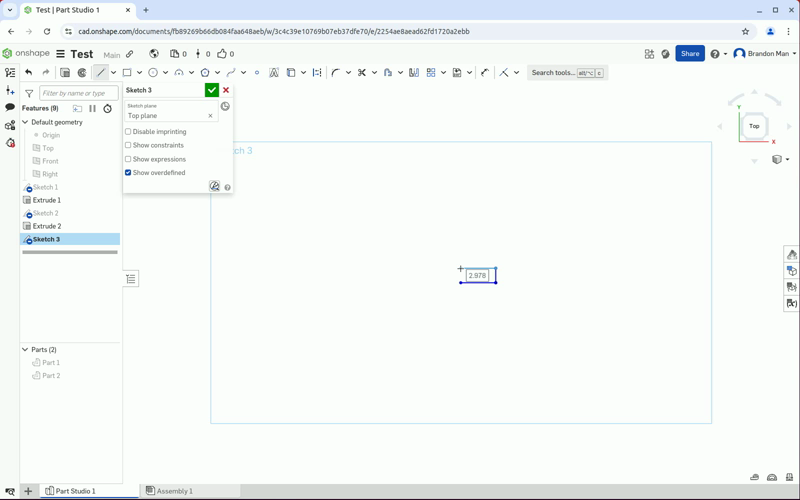
key_up(shift)
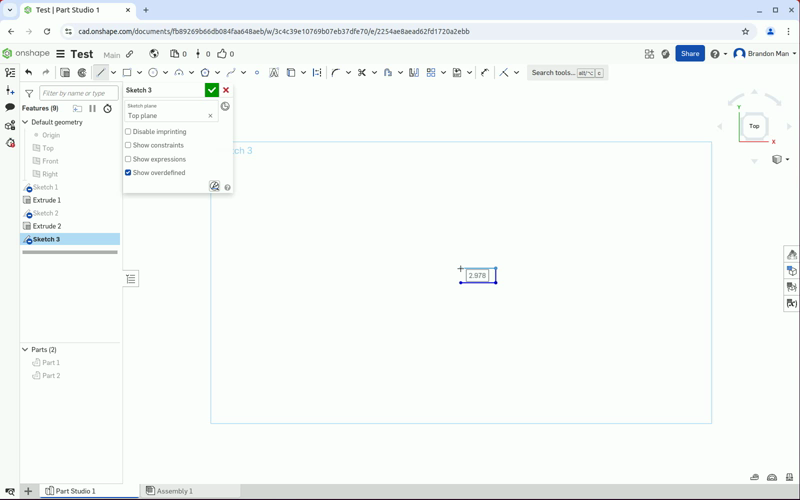
mouse_move(490, 268)
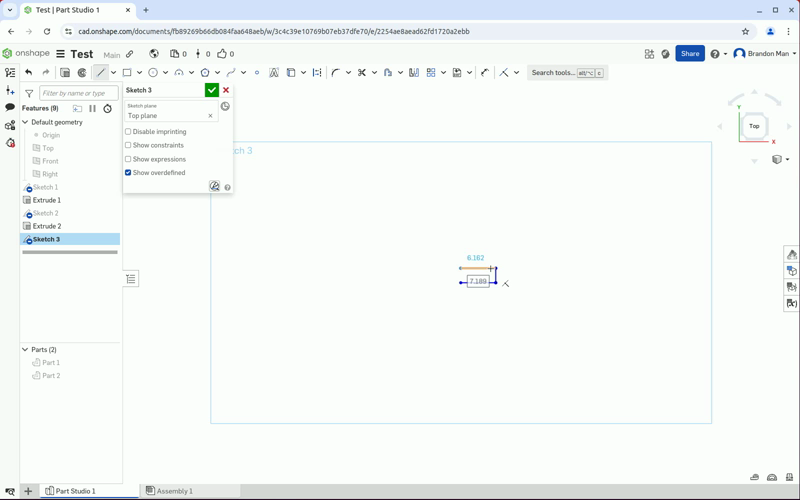
key_down(shift)
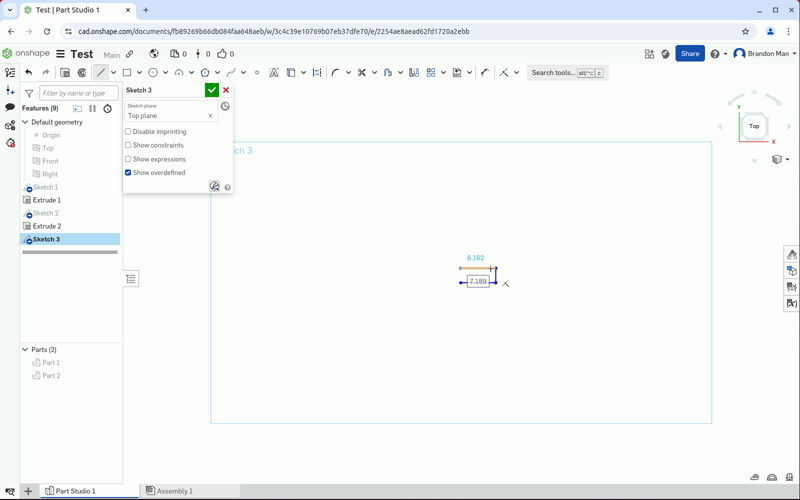
mouse_move(460, 282)
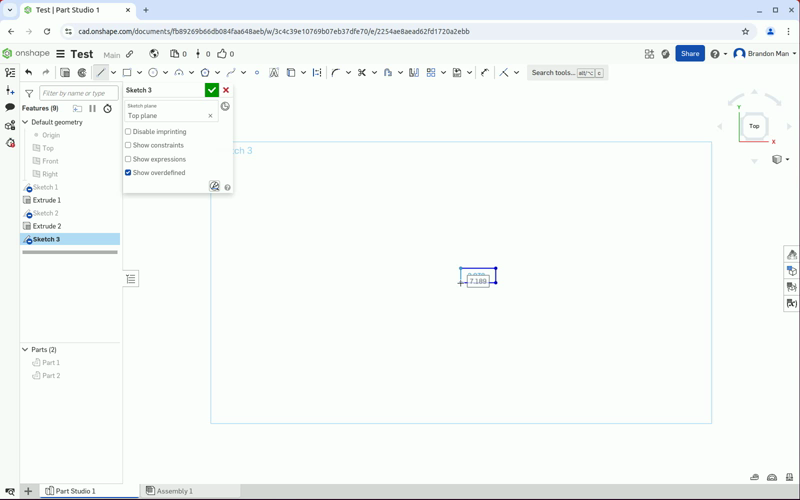
key_up(shift)
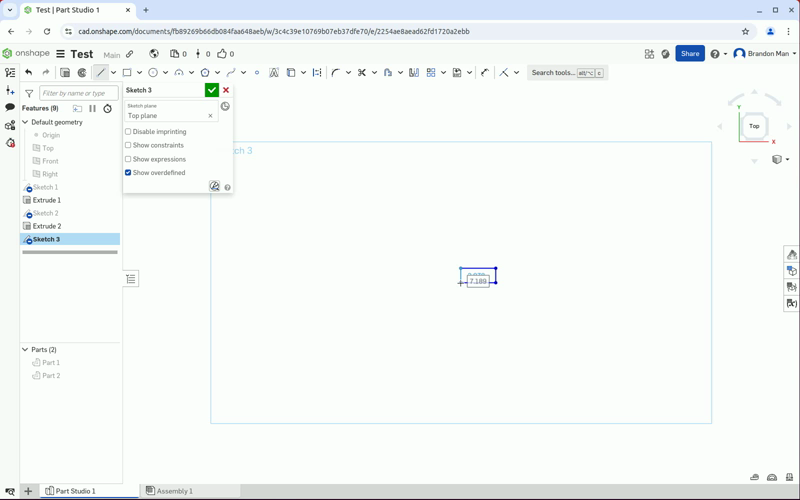
click(460, 282)
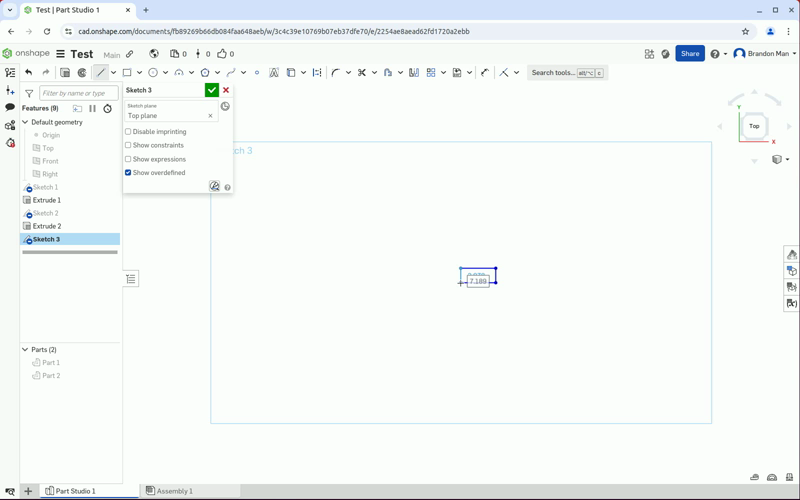
key(esc)
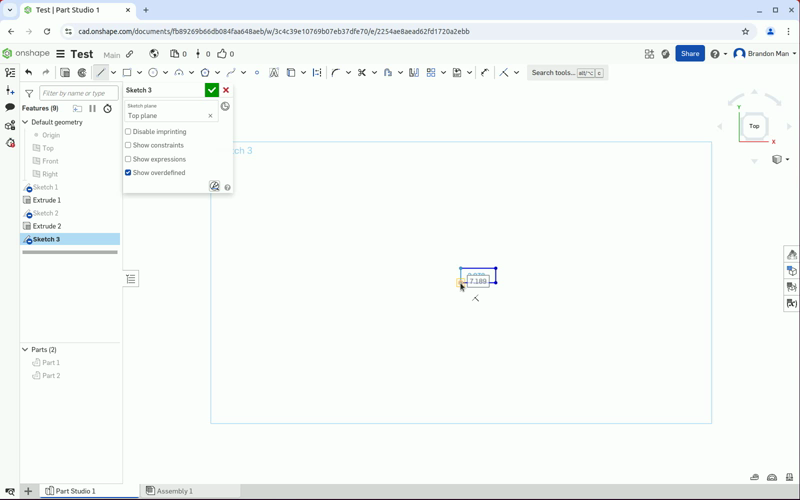
key(c)
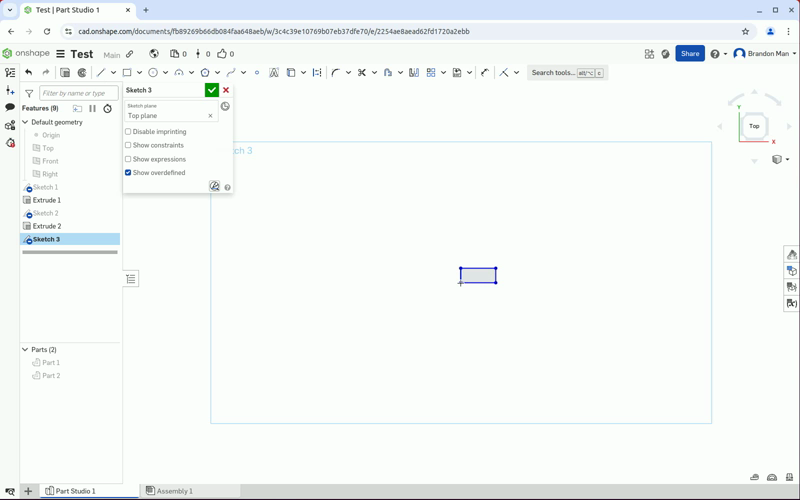
key_down(shift)
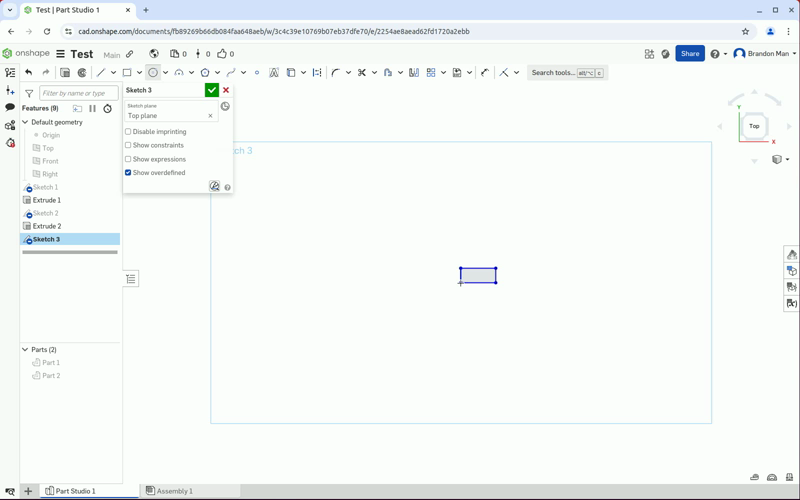
mouse_move(478, 276)
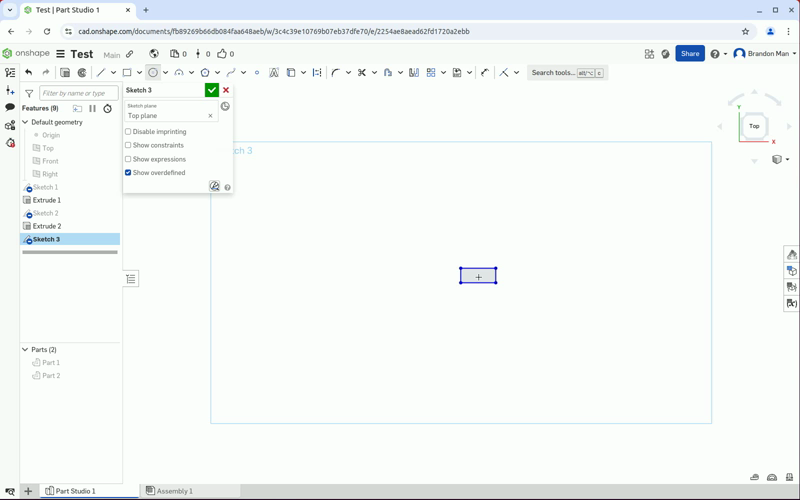
click(478, 276)
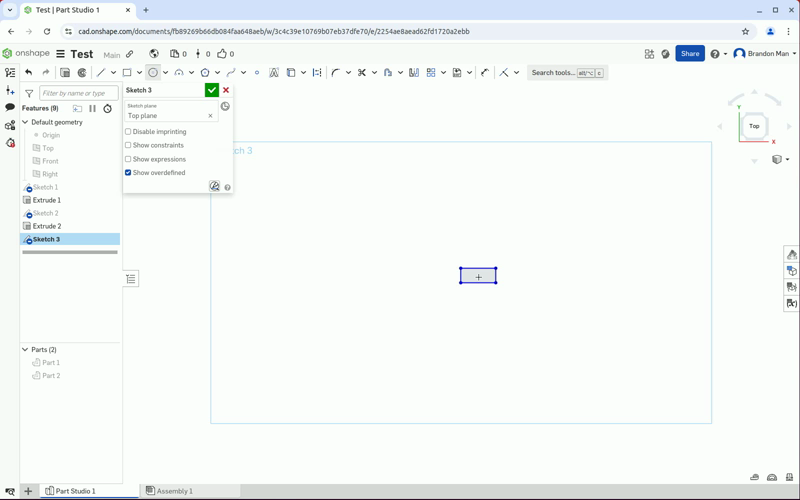
key_up(shift)
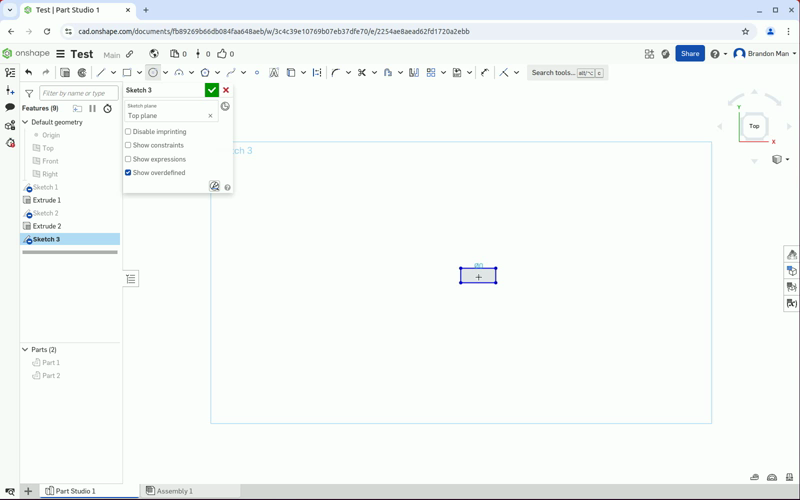
mouse_move(483, 276)
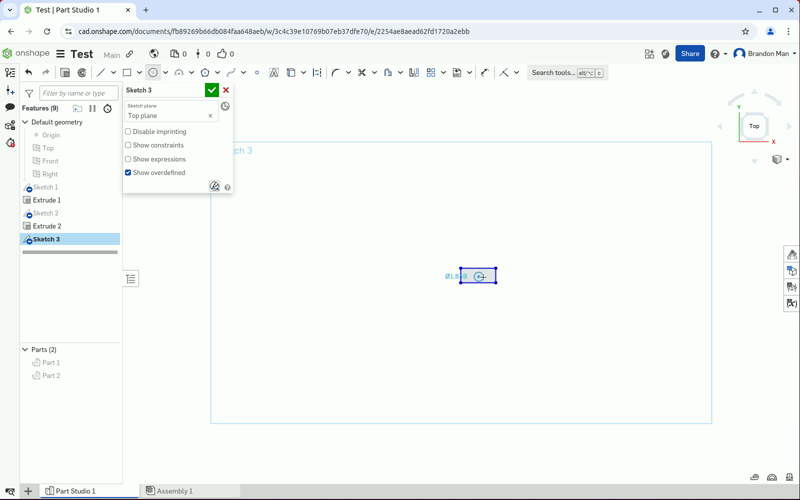
click(483, 276)
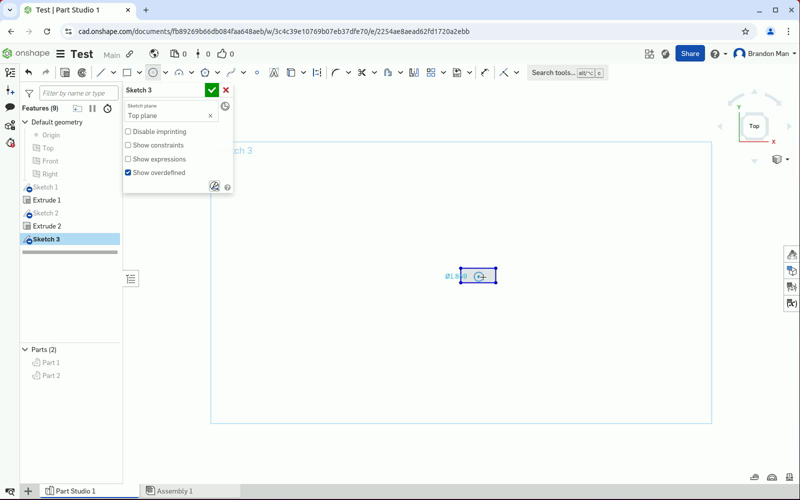
key(esc)
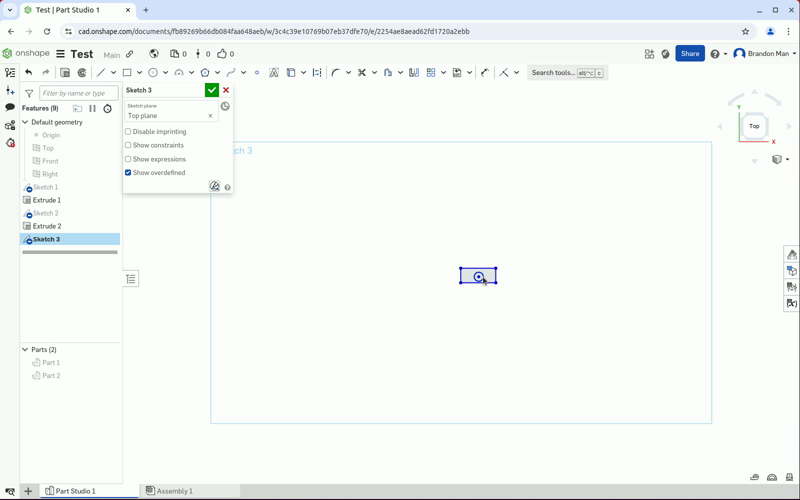
mouse_move(489, 280)
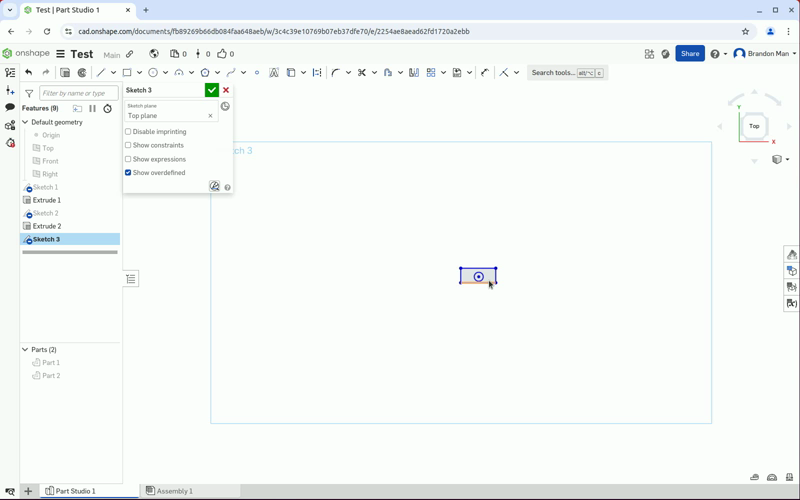
scroll(6)
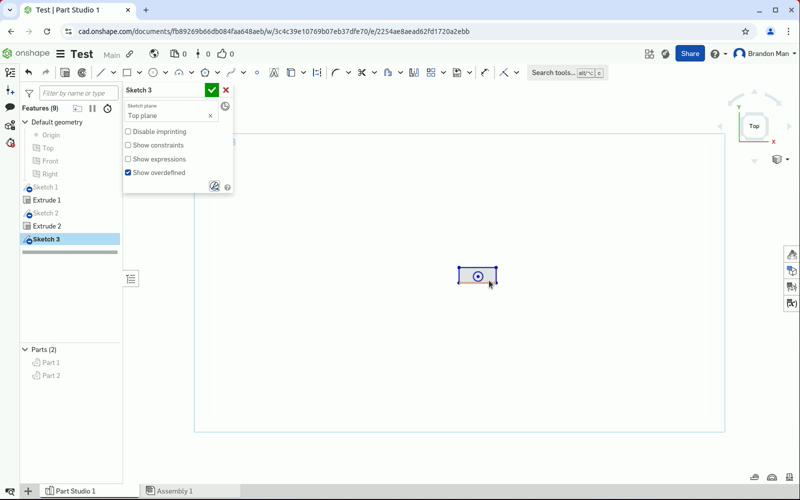
scroll(6)
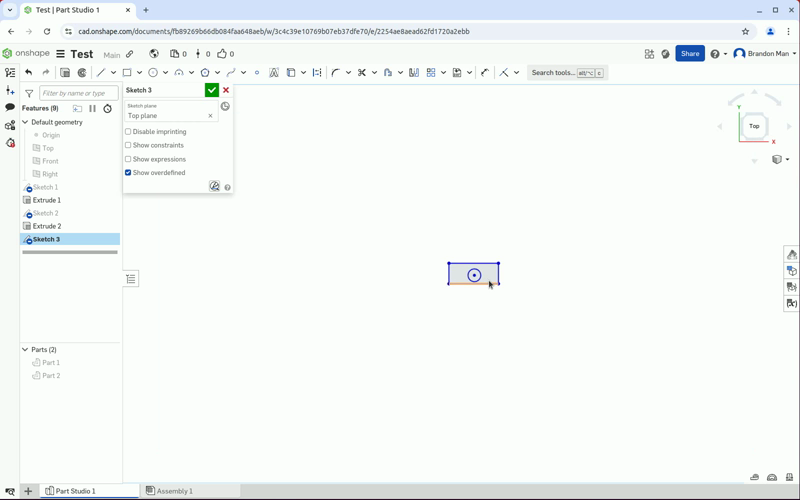
scroll(6)
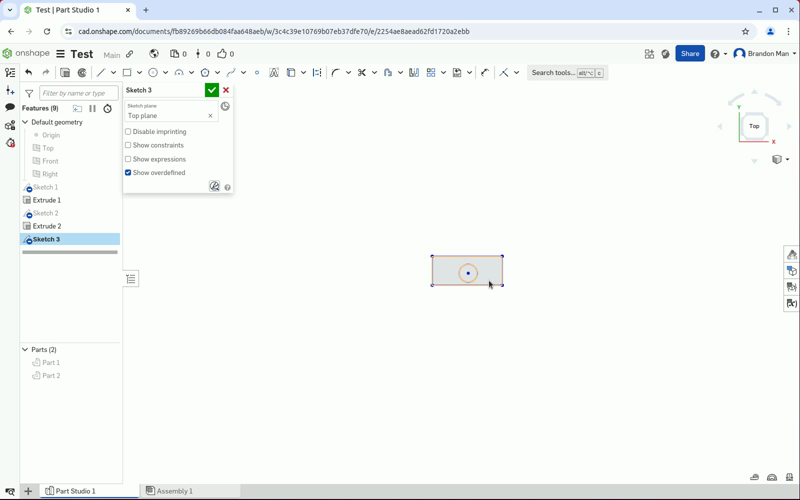
scroll(6)
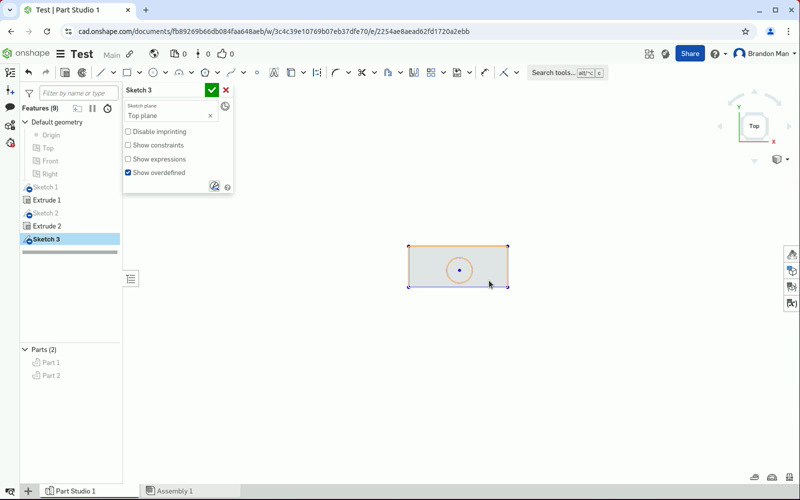
scroll(6)
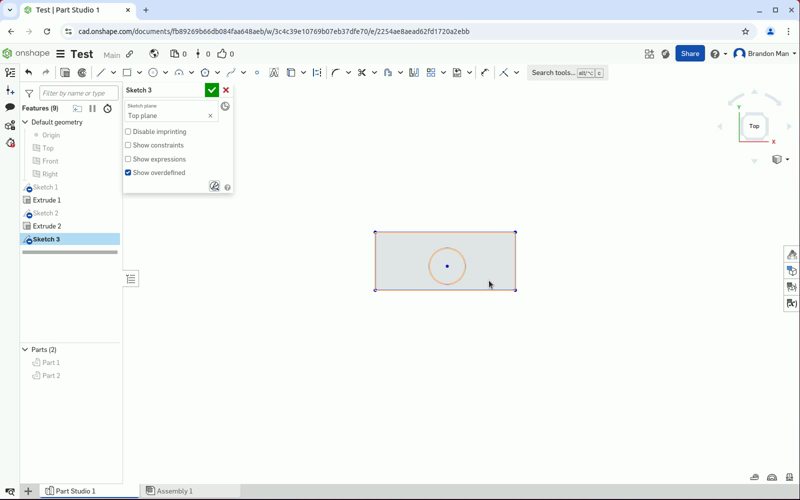
scroll(6)
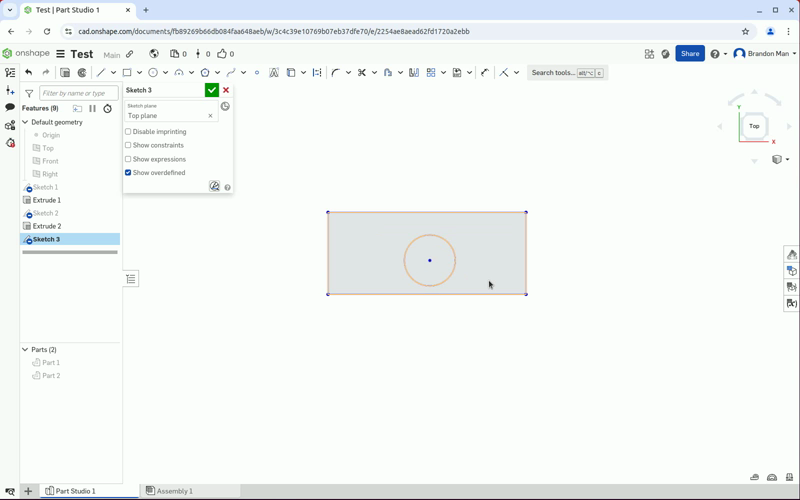
scroll(6)
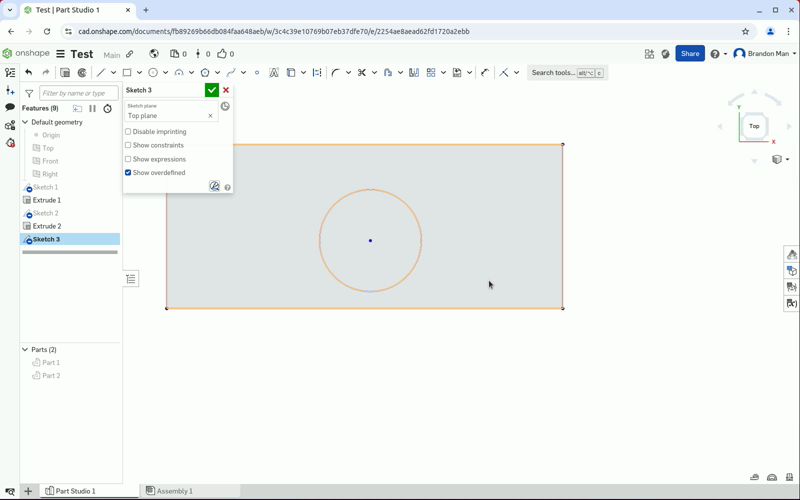
click(489, 280)
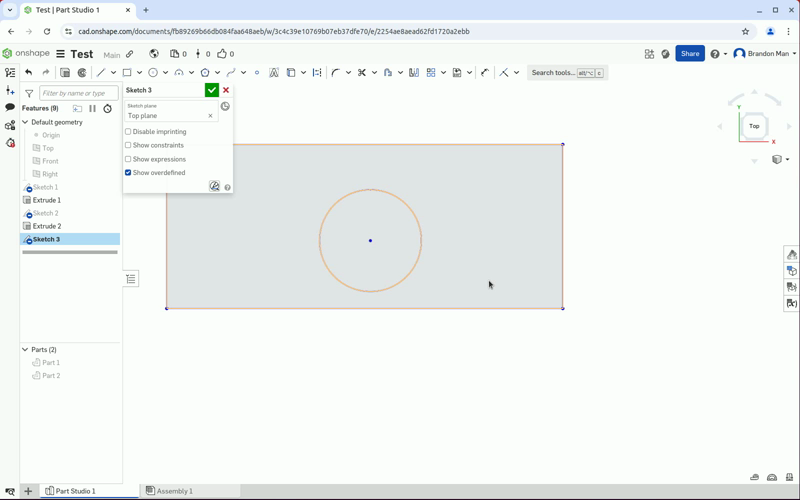
scroll(-6)
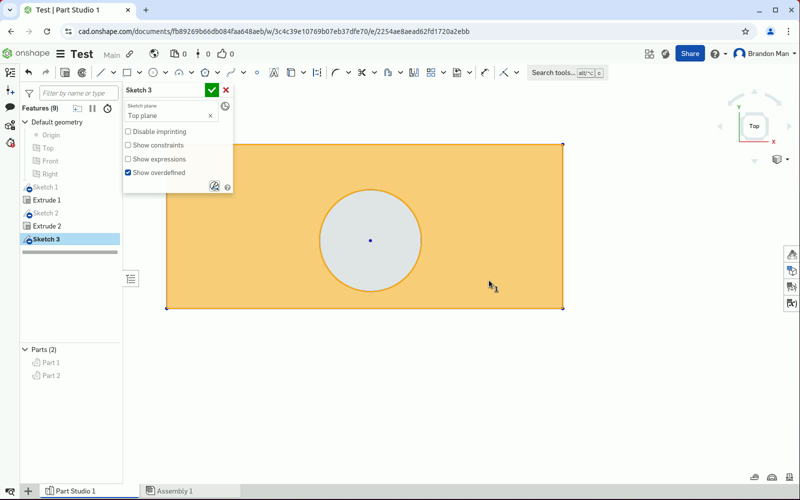
scroll(-6)
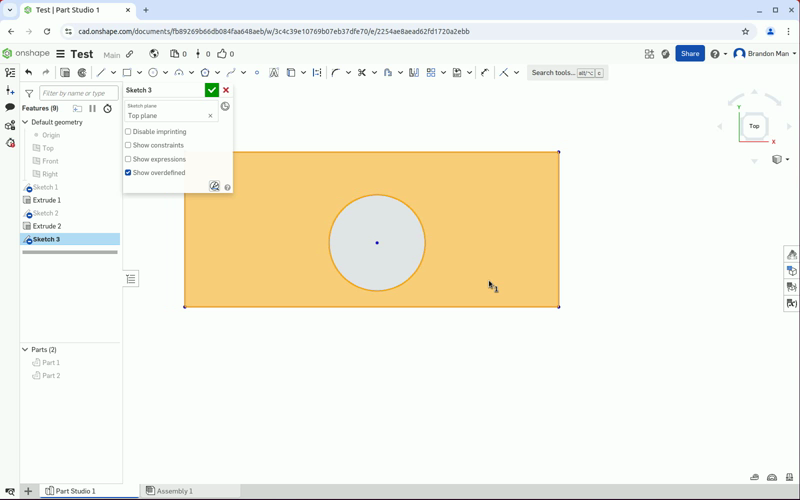
scroll(-6)
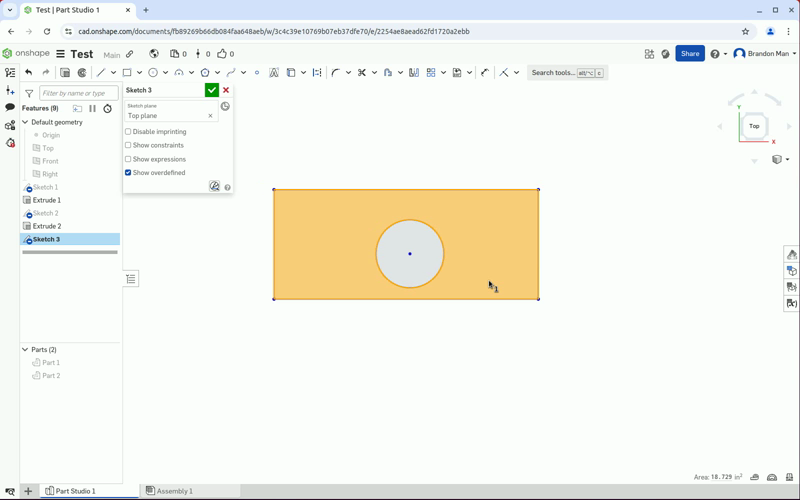
scroll(-6)
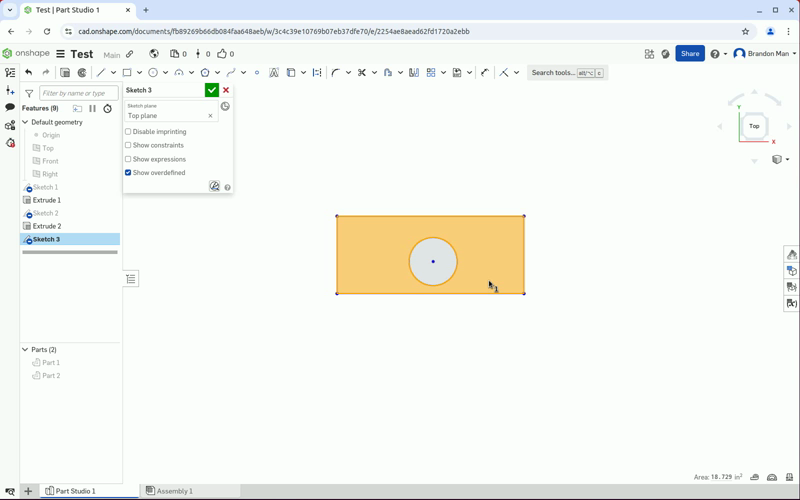
scroll(-6)
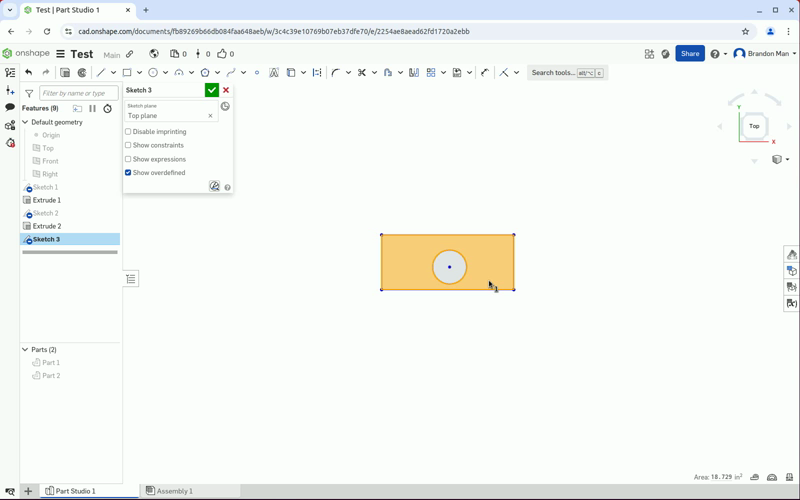
scroll(-6)
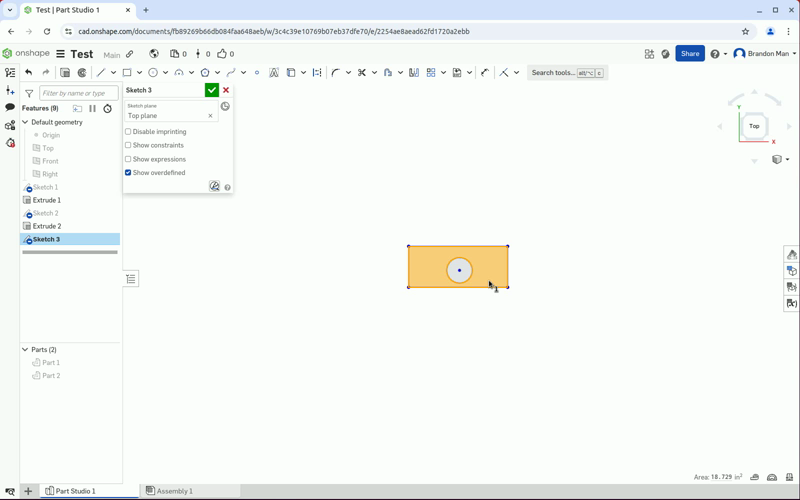
scroll(-6)
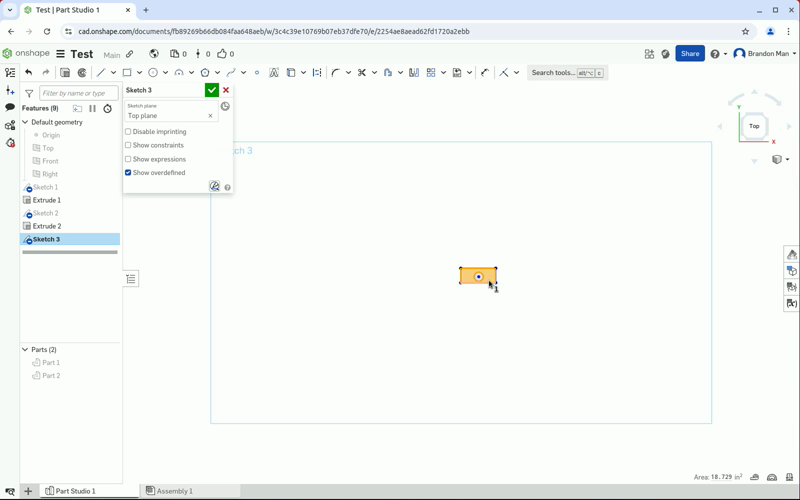
mouse_move(73, 352)
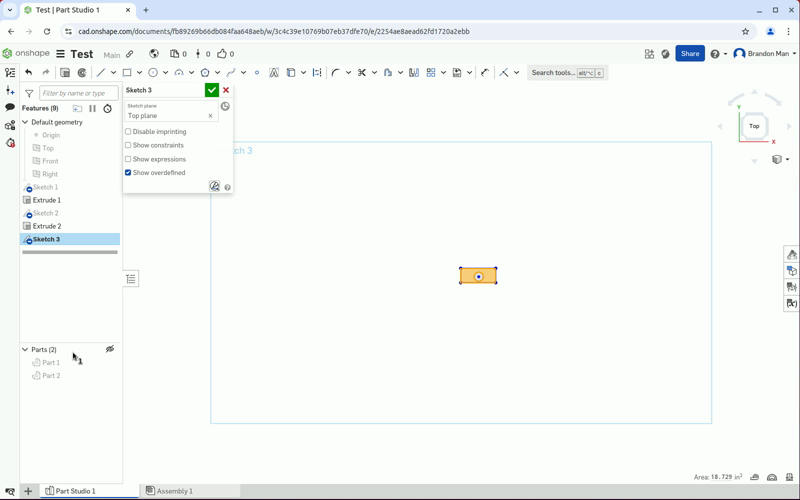
key(shift+y)
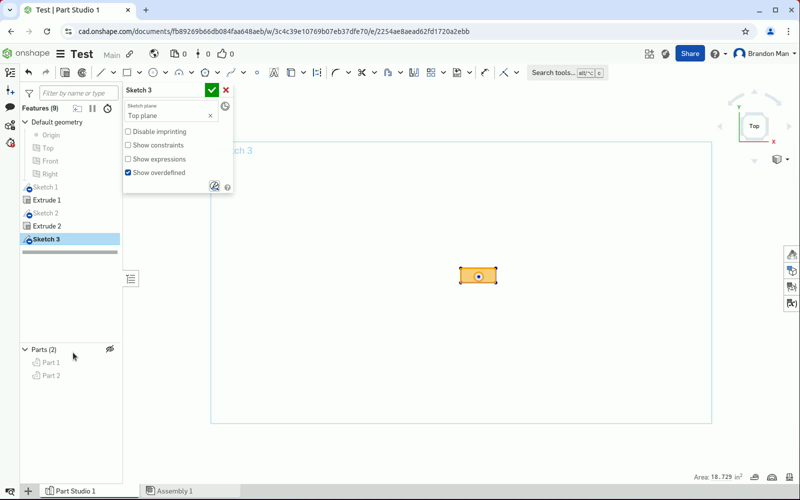
key(shift+e)
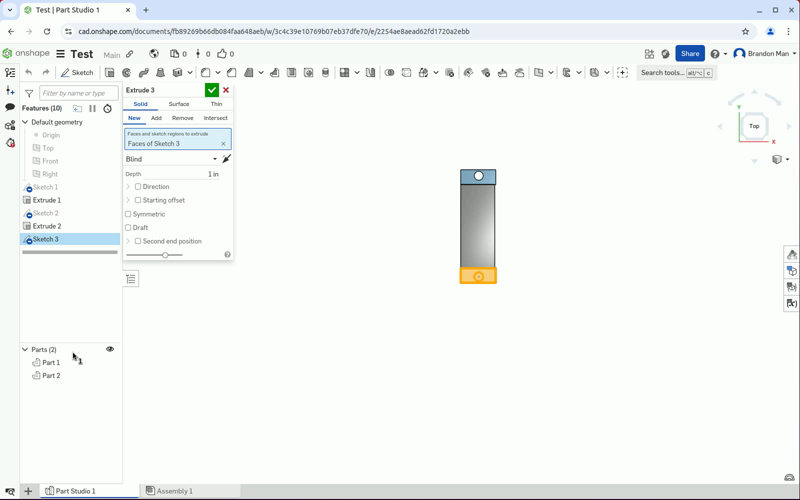
mouse_move(143, 106)
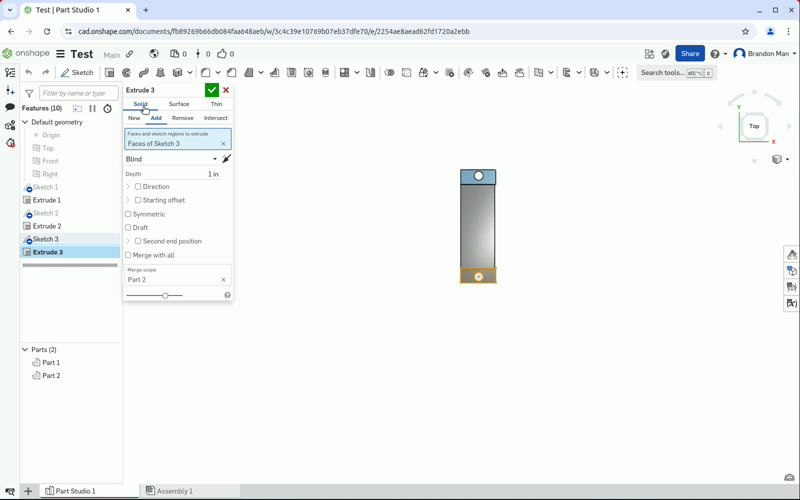
click(143, 106)
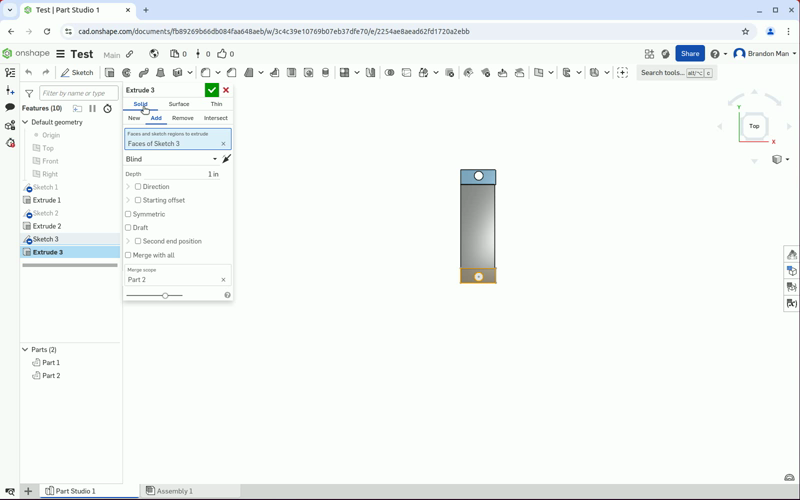
mouse_move(137, 120)
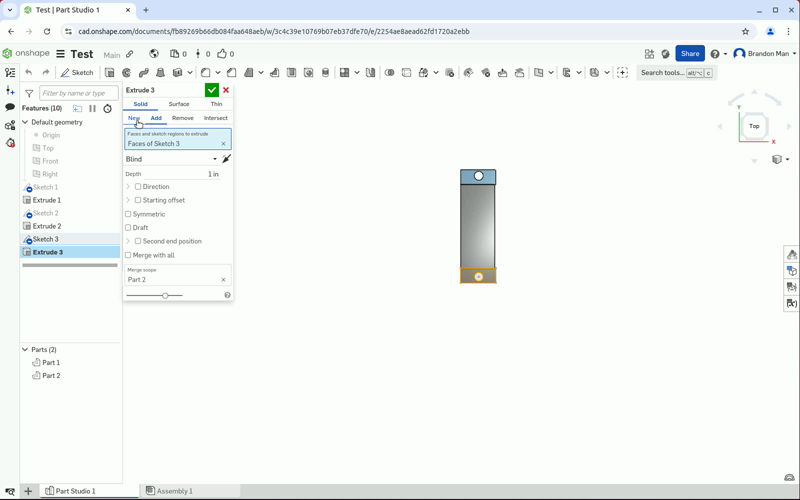
click(137, 120)
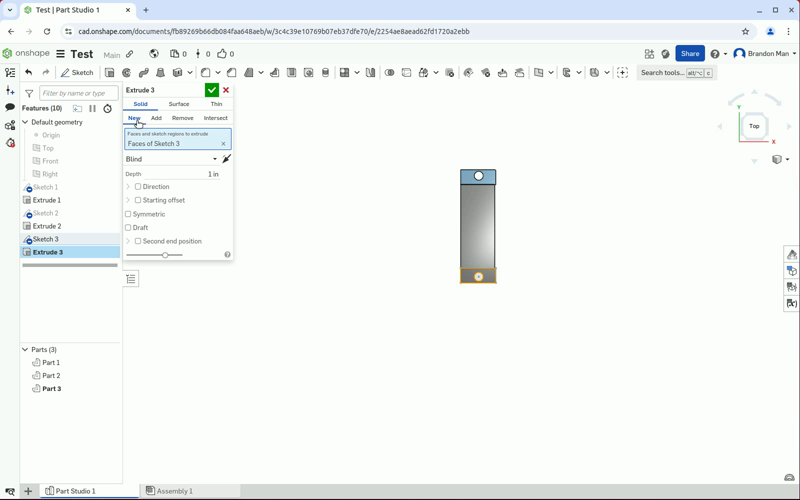
key(tab, 4)
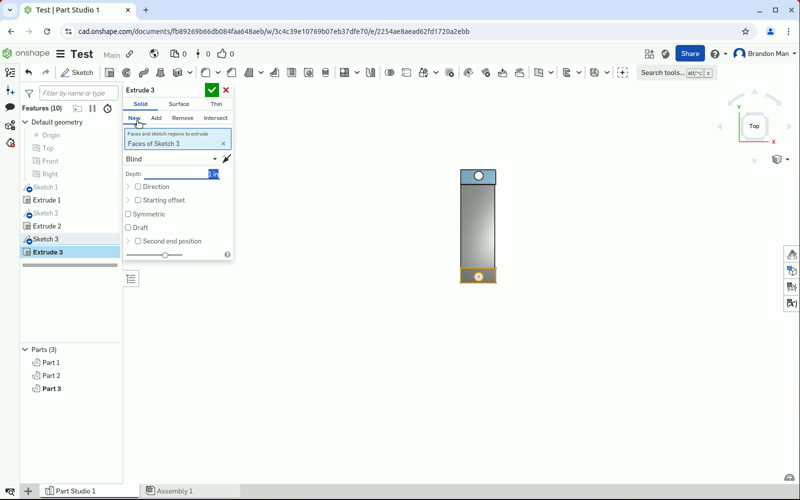
text(1.204)
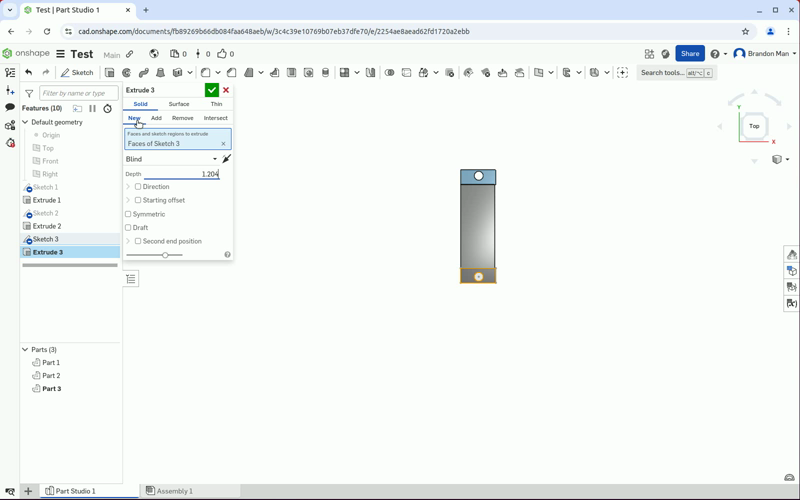
key(enter)
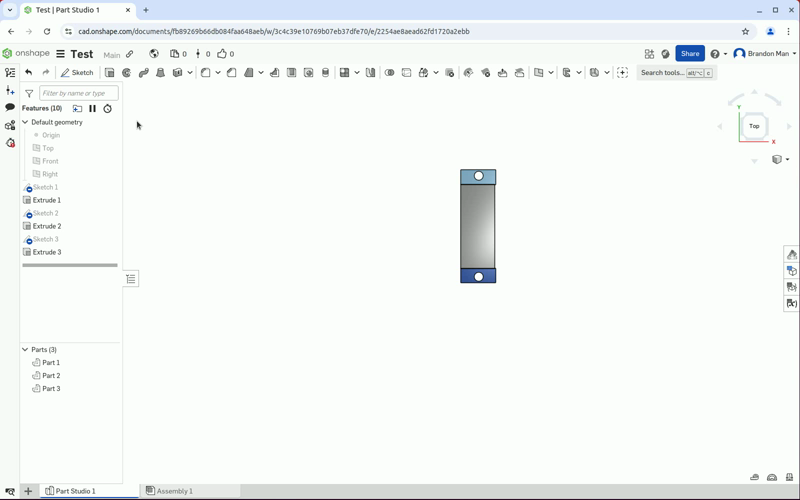
key(shift+h)
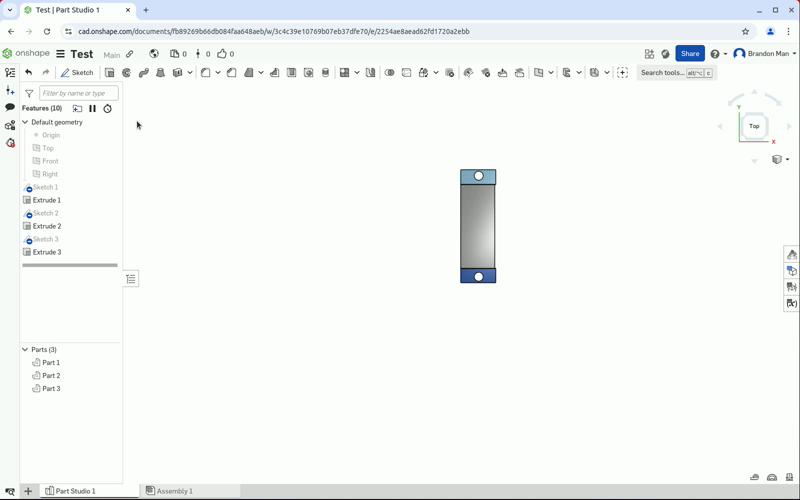
key(shift+h)
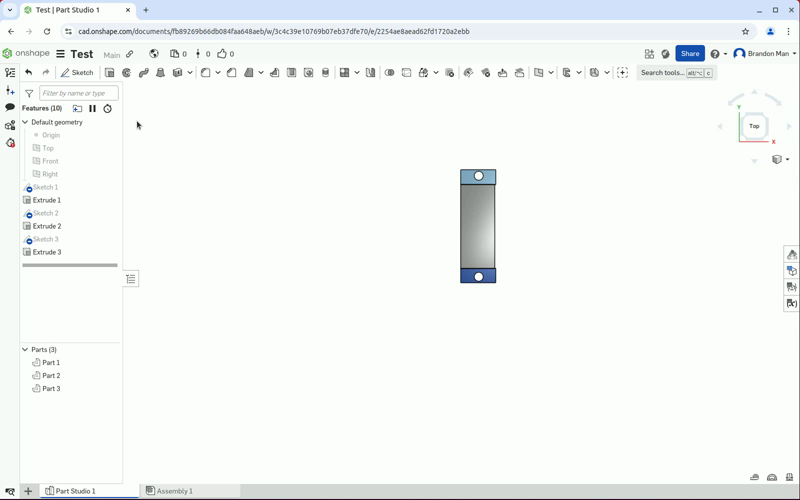
mouse_move(73, 189)
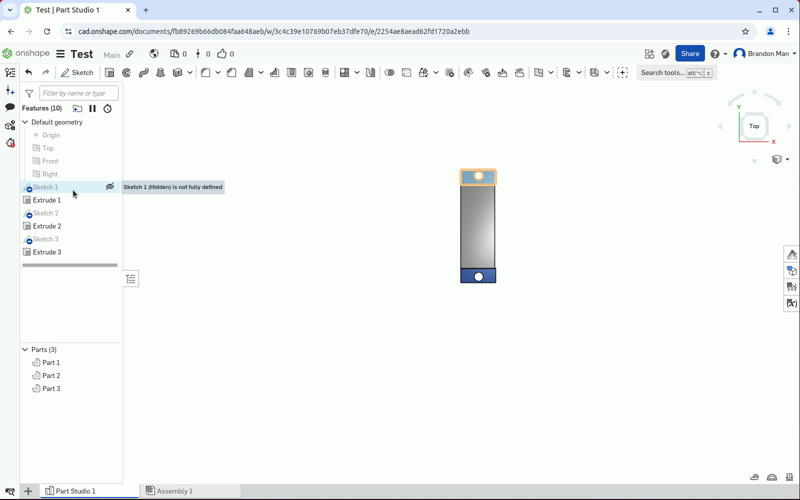
click(73, 189)
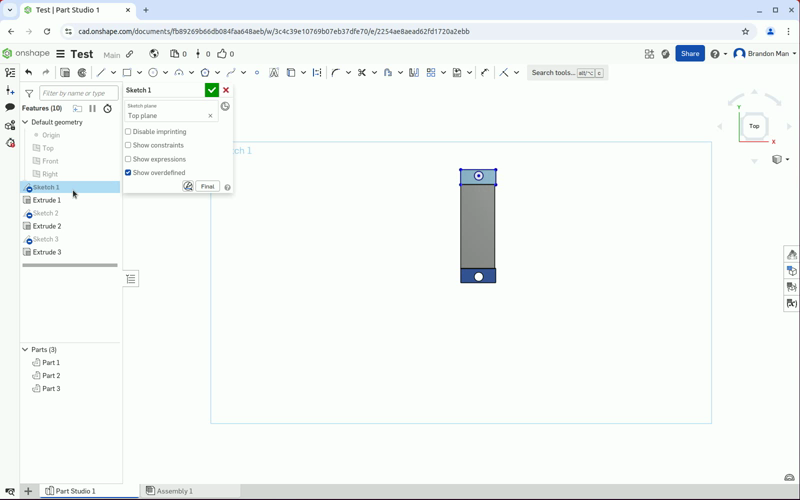
mouse_move(229, 92)
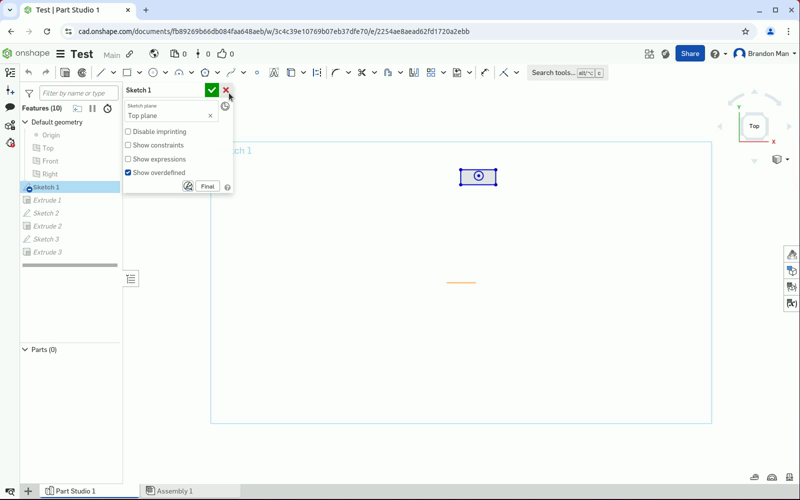
click(229, 92)
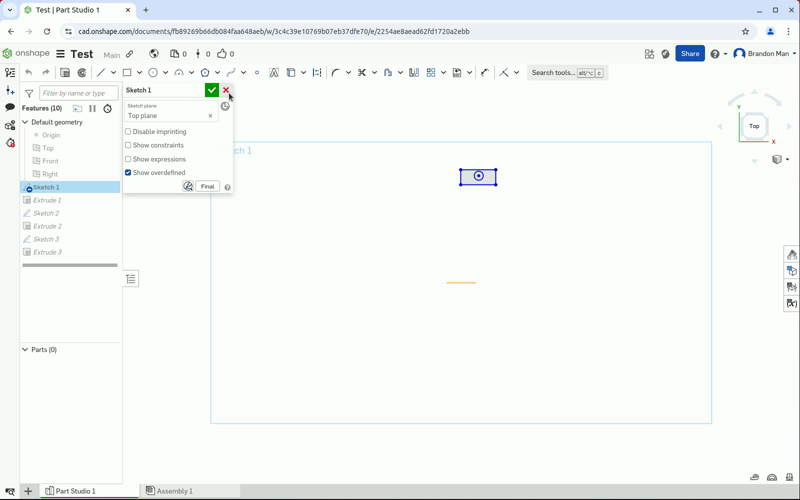
key(shift+s)
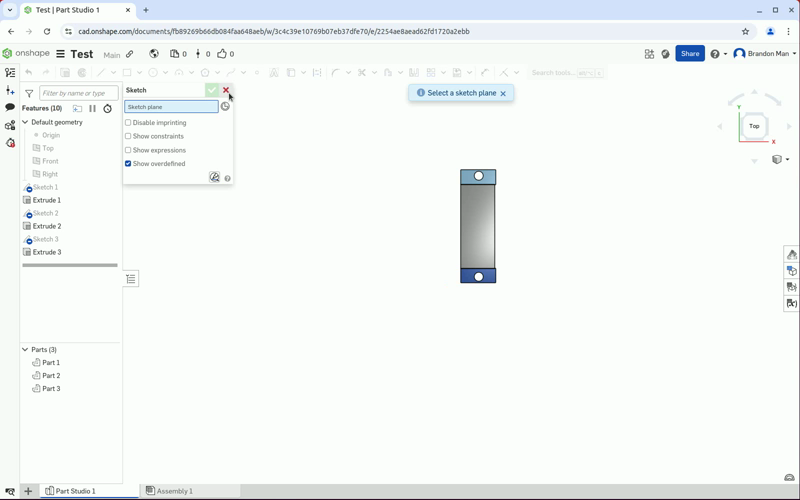
mouse_move(73, 150)
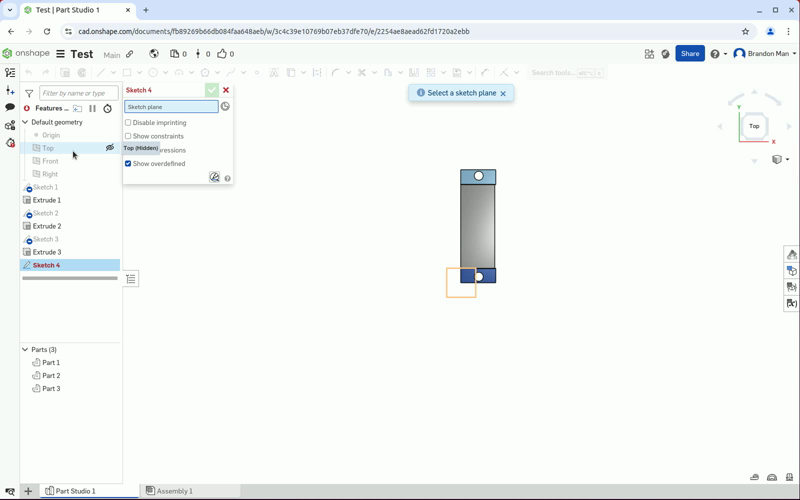
click(73, 150)
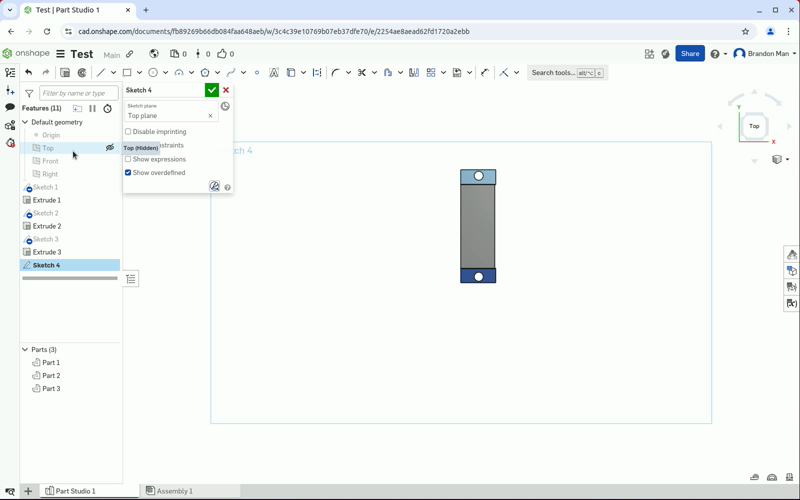
mouse_move(73, 352)
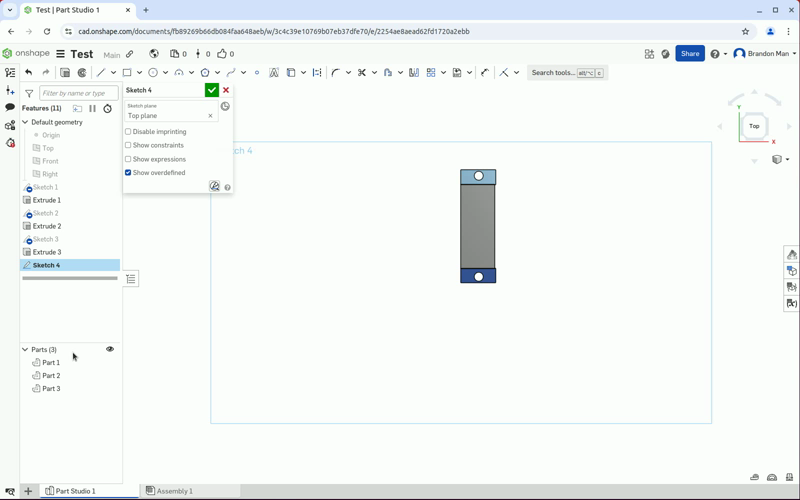
key(y)
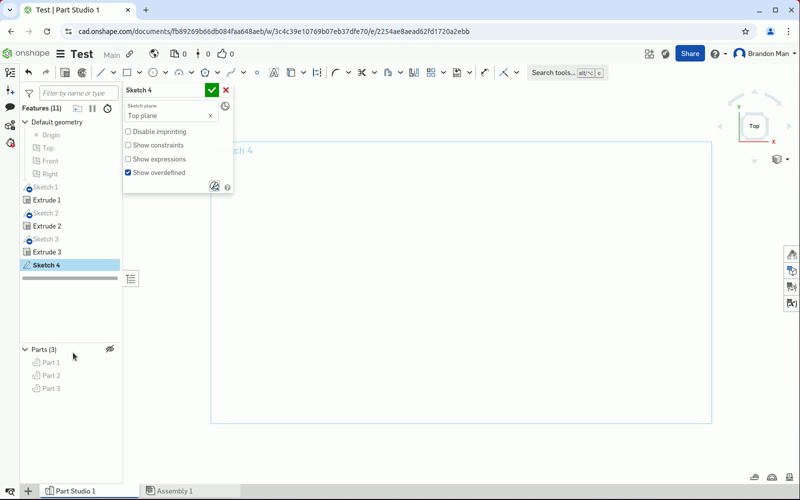
key(l)
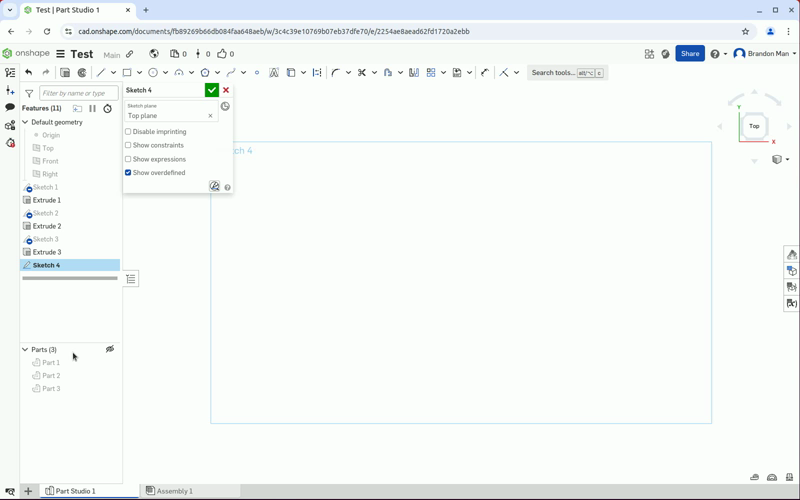
key_down(shift)
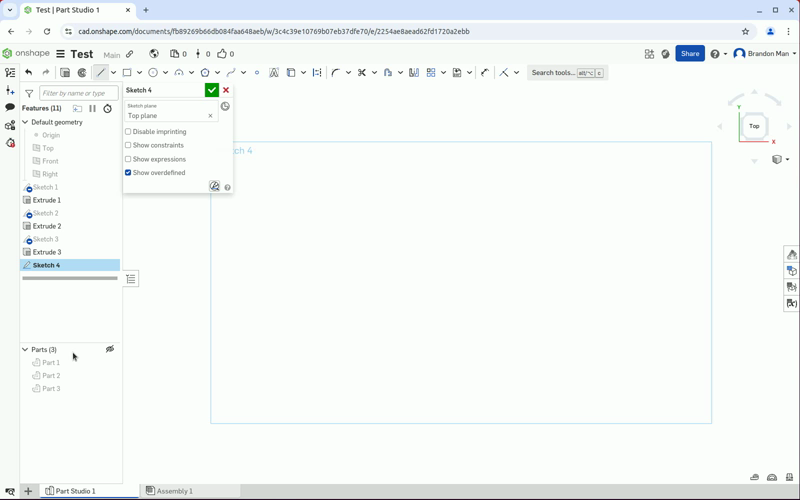
mouse_move(460, 268)
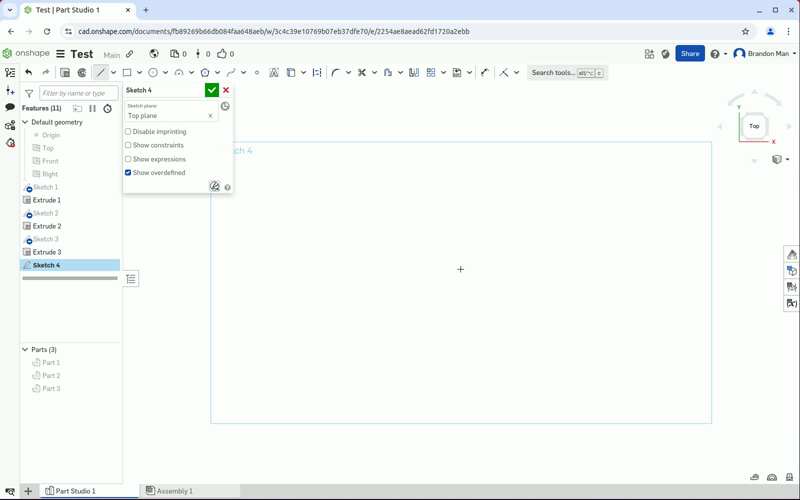
click(460, 268)
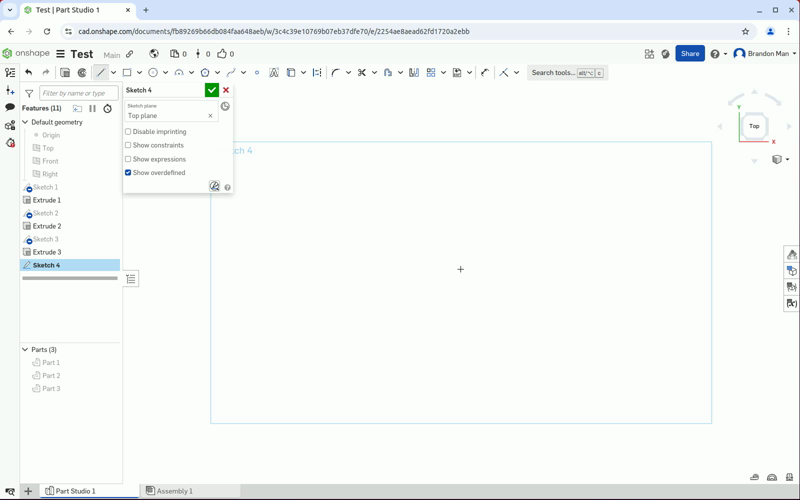
key_up(shift)
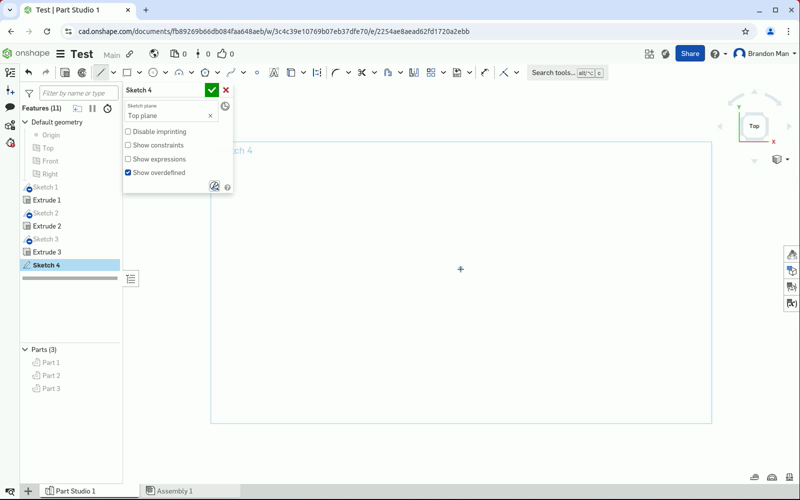
key_down(shift)
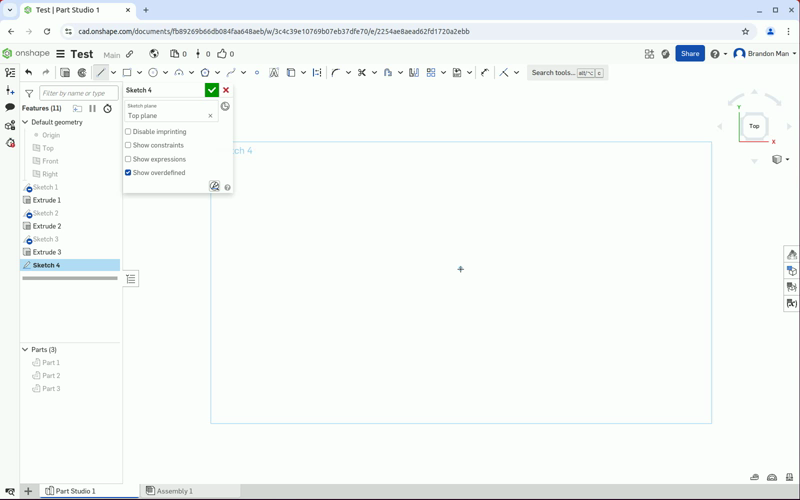
mouse_move(490, 268)
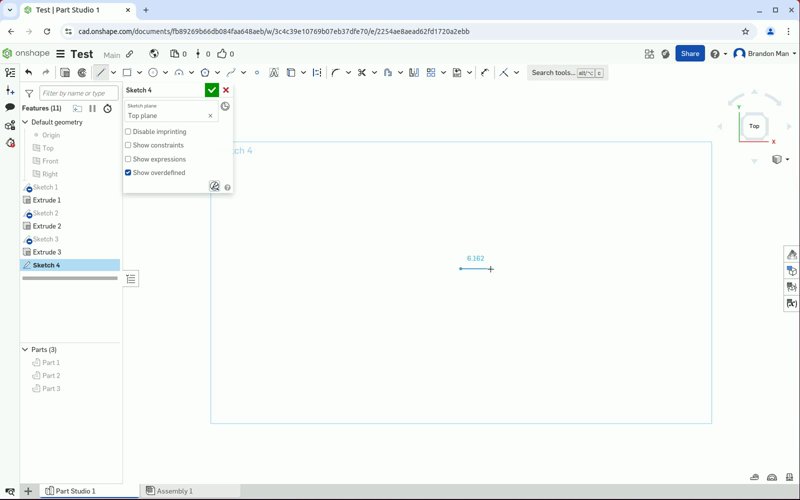
mouse_move(494, 268)
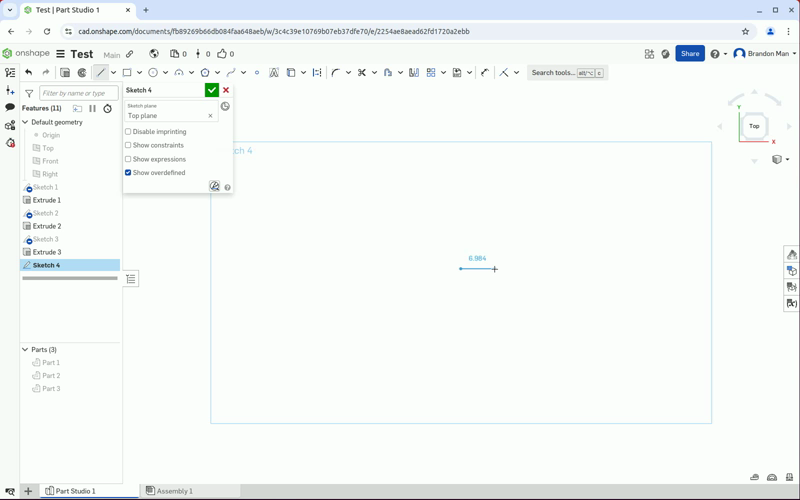
click(494, 268)
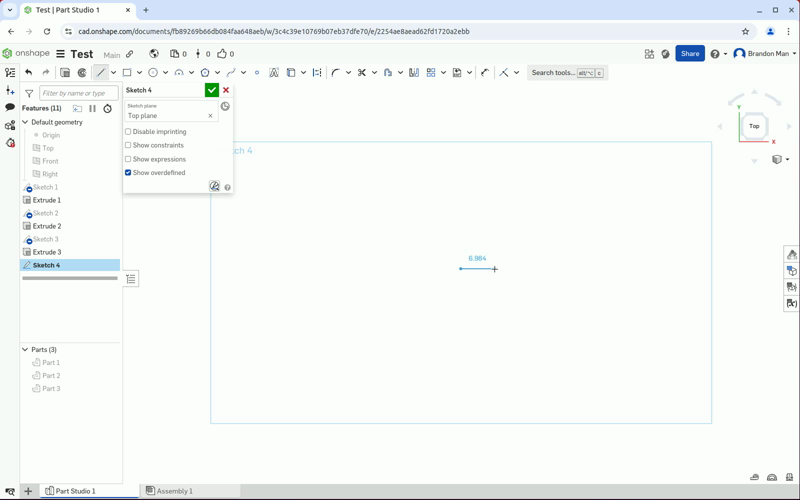
key_up(shift)
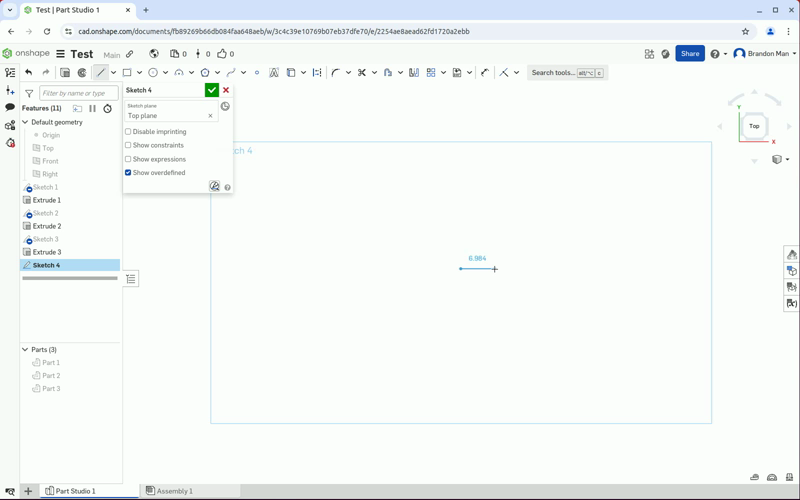
key_down(shift)
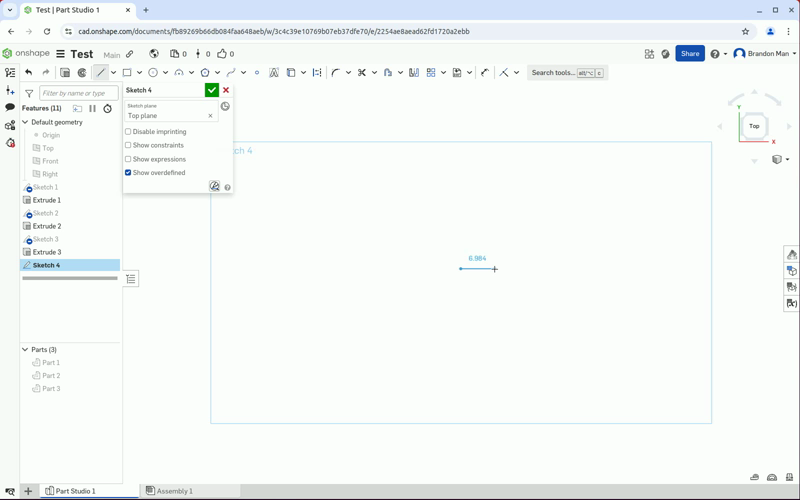
mouse_move(494, 184)
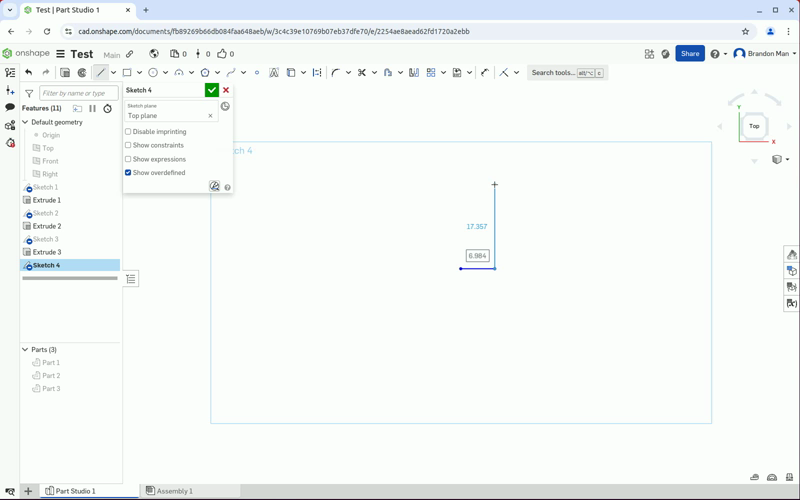
click(494, 184)
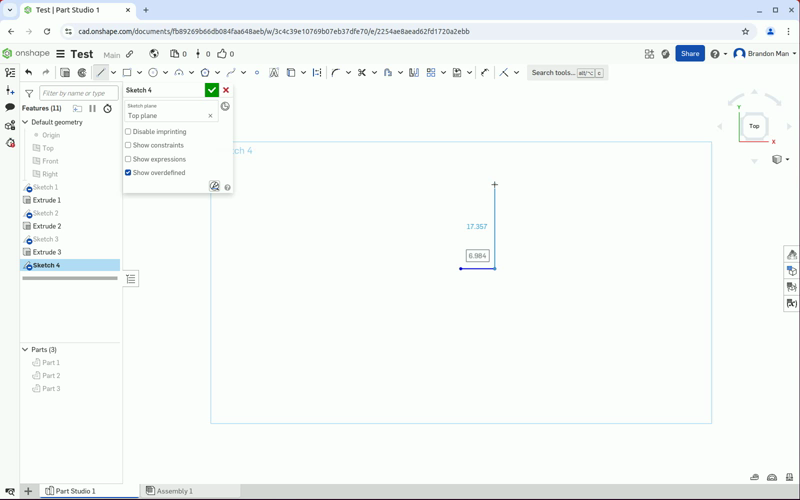
key_up(shift)
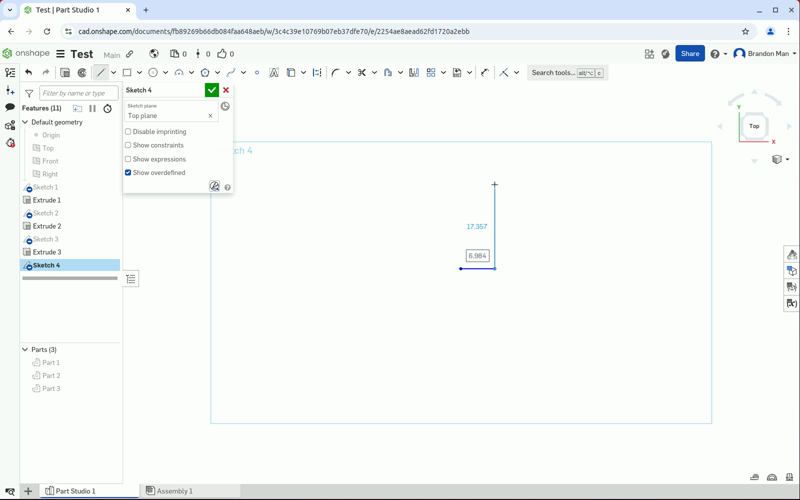
key_down(shift)
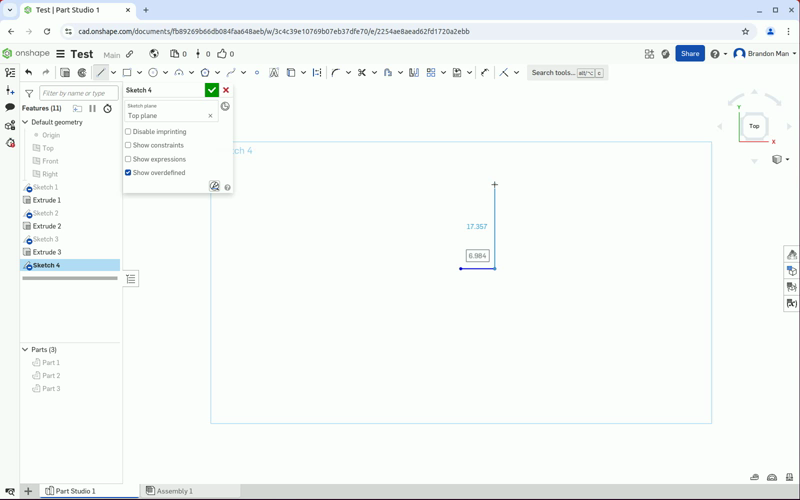
mouse_move(524, 184)
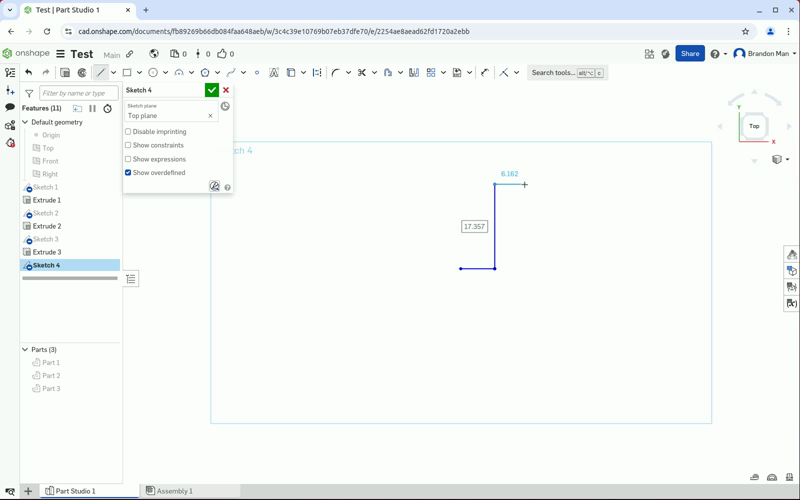
mouse_move(460, 184)
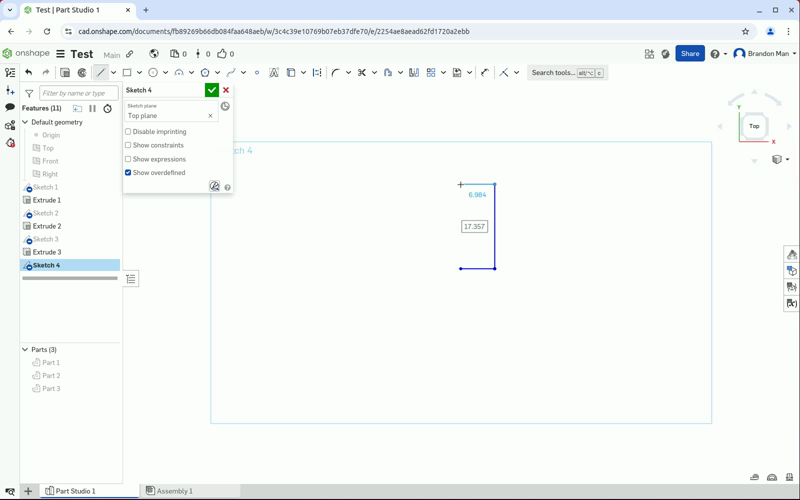
click(460, 184)
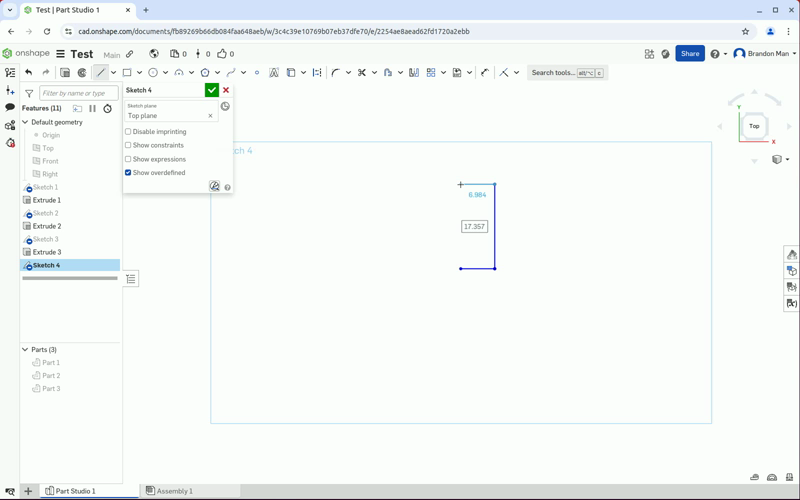
key_up(shift)
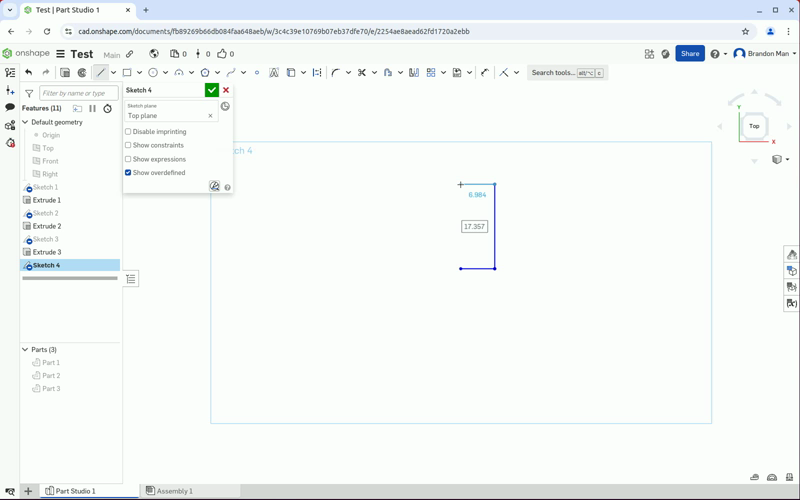
key_down(shift)
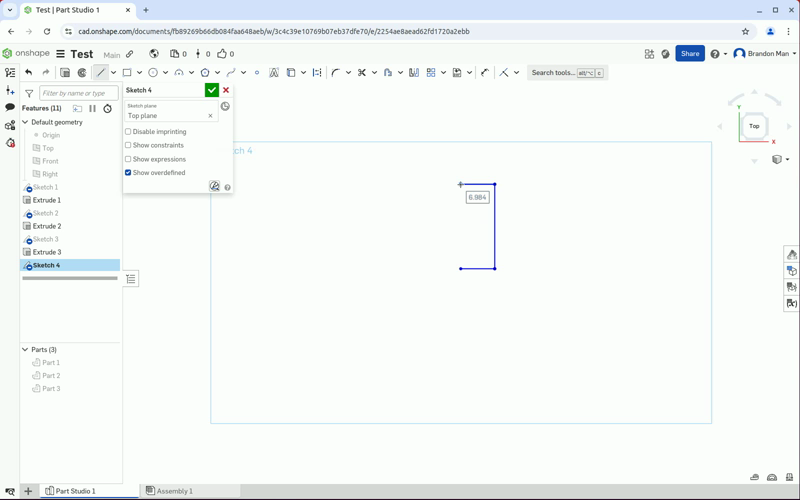
mouse_move(460, 268)
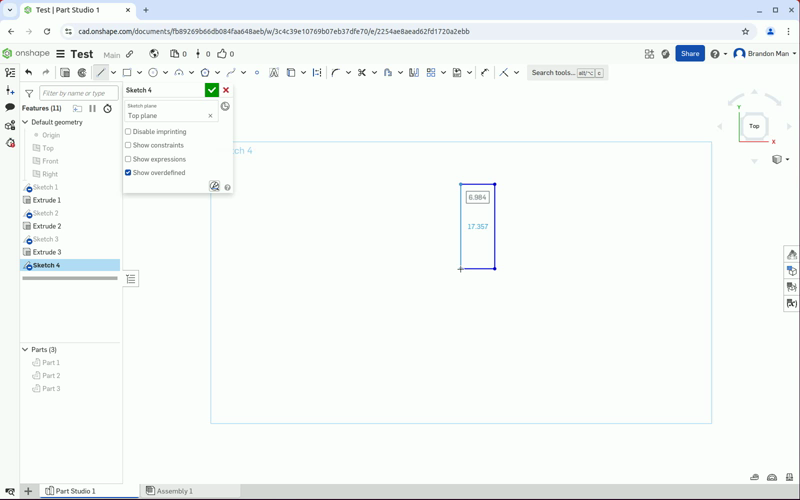
key_up(shift)
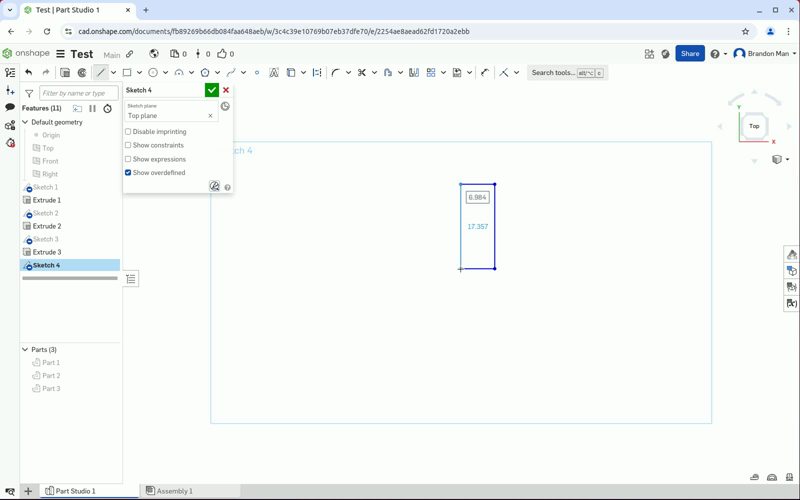
click(460, 268)
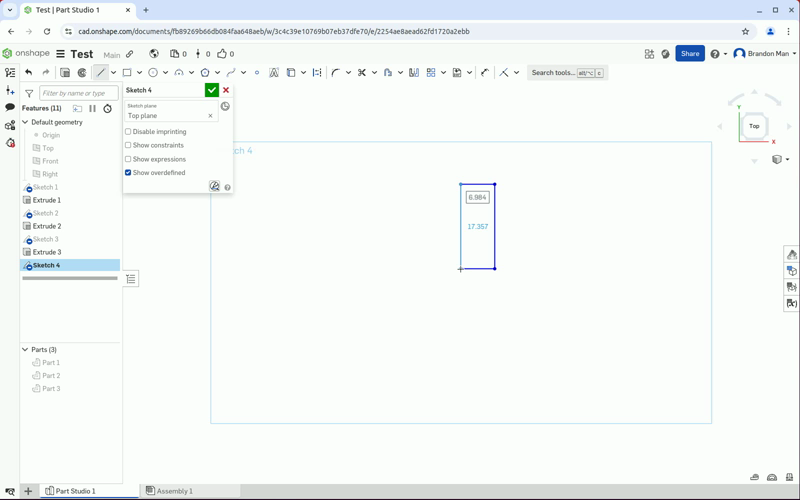
key(esc)
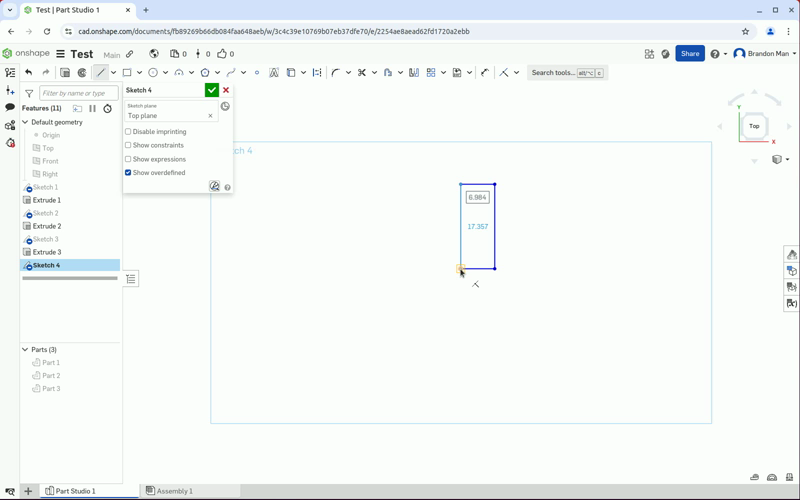
mouse_move(487, 190)
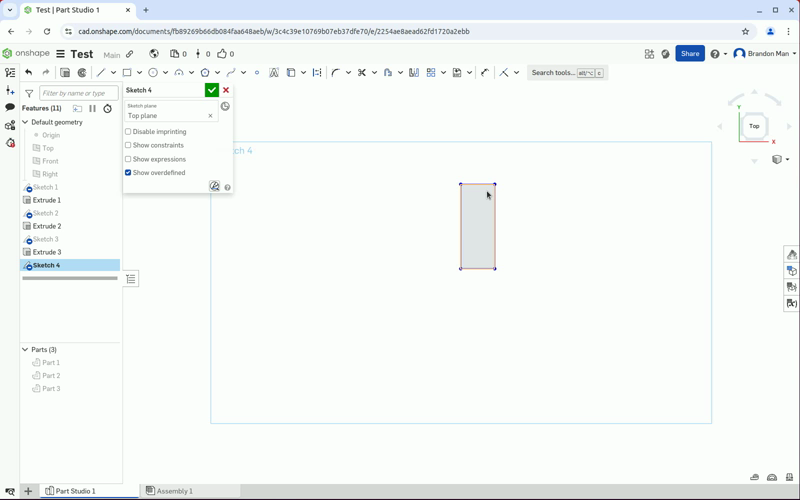
click(487, 190)
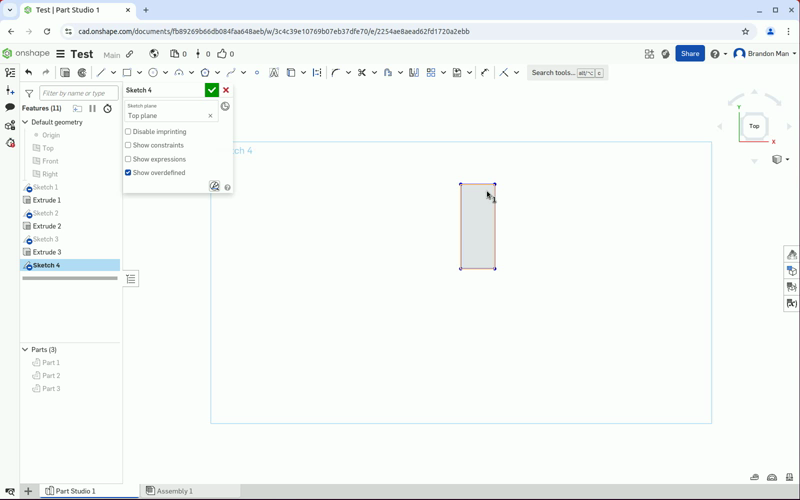
mouse_move(73, 352)
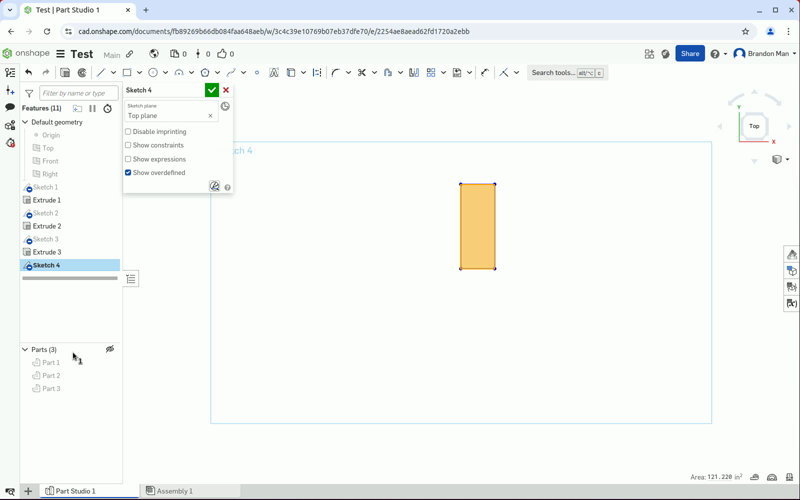
key(shift+y)
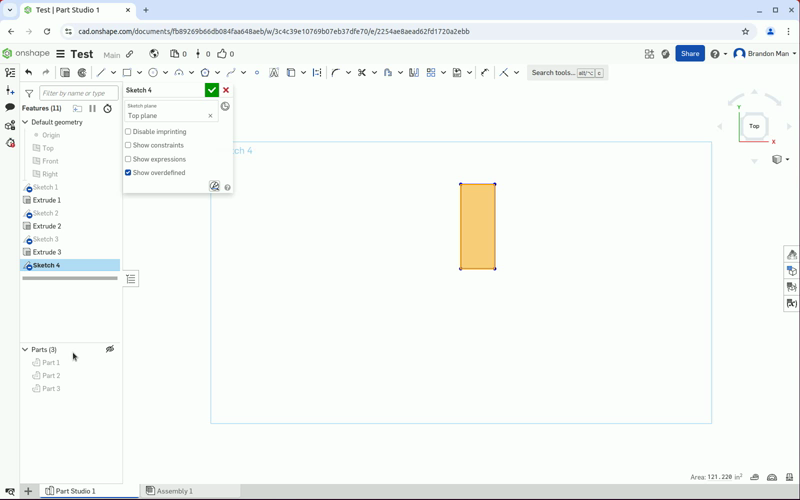
key(shift+e)
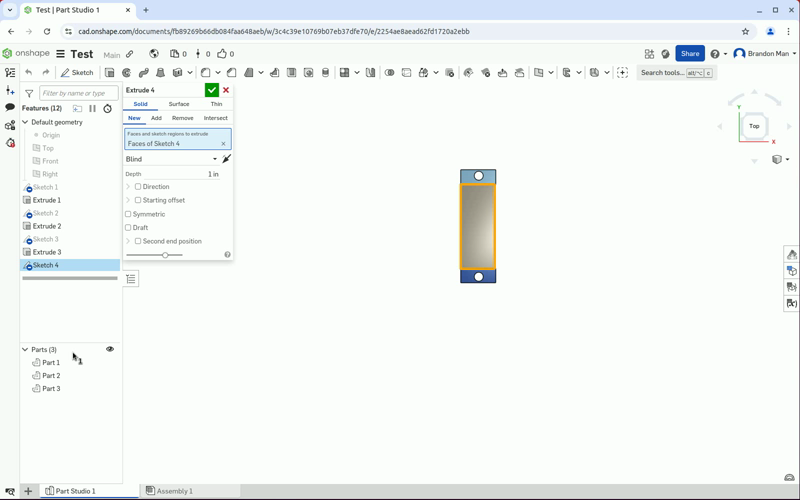
mouse_move(143, 106)
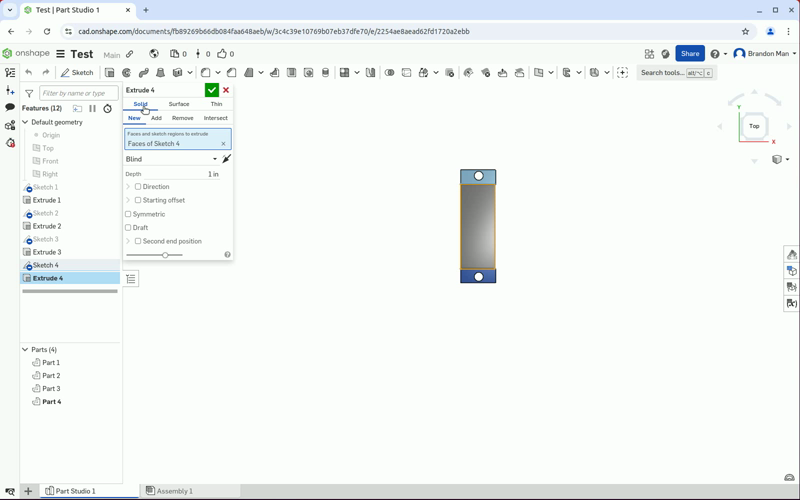
click(143, 106)
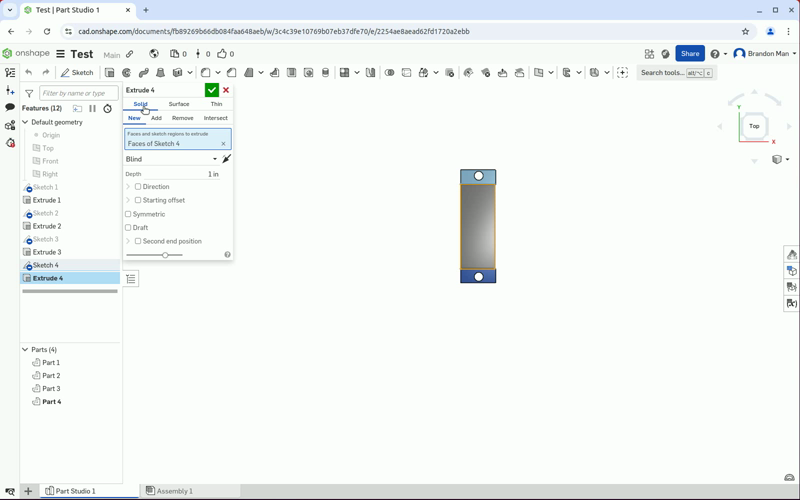
mouse_move(137, 120)
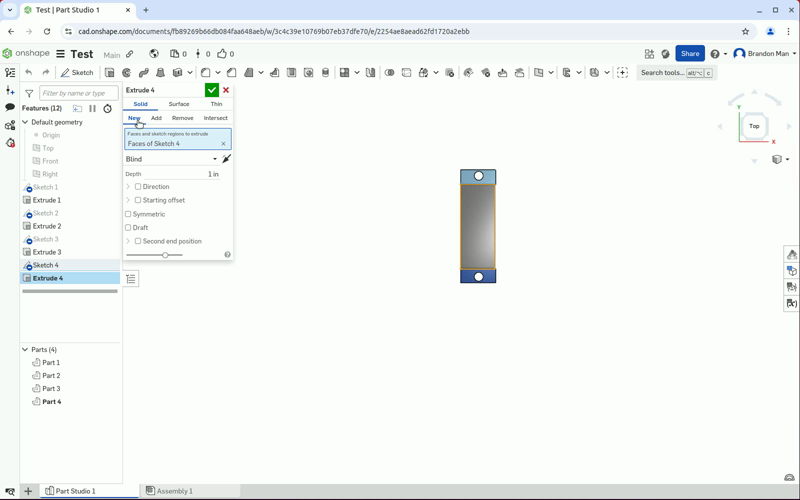
click(137, 120)
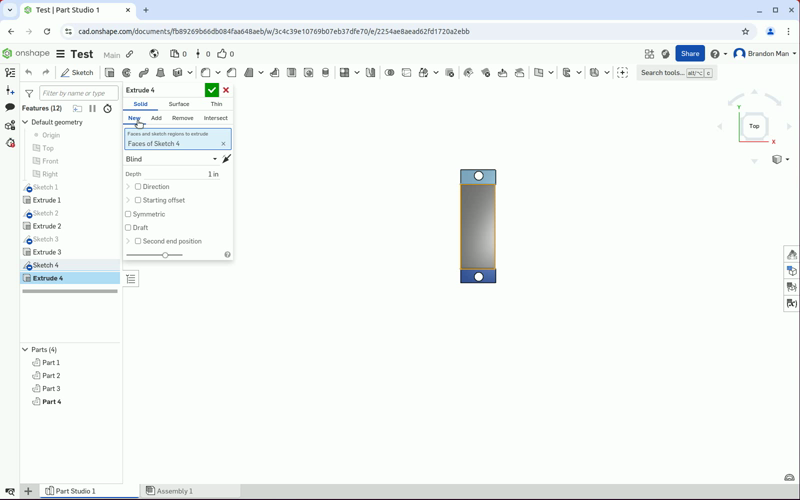
key(tab, 4)
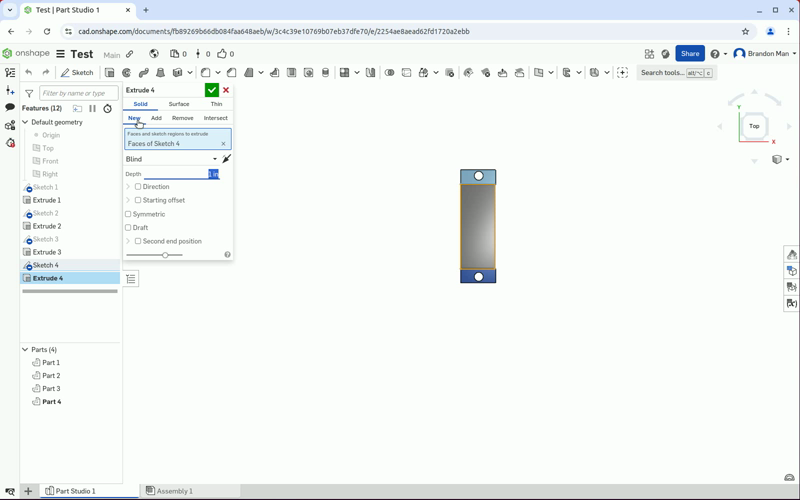
text(3.37)
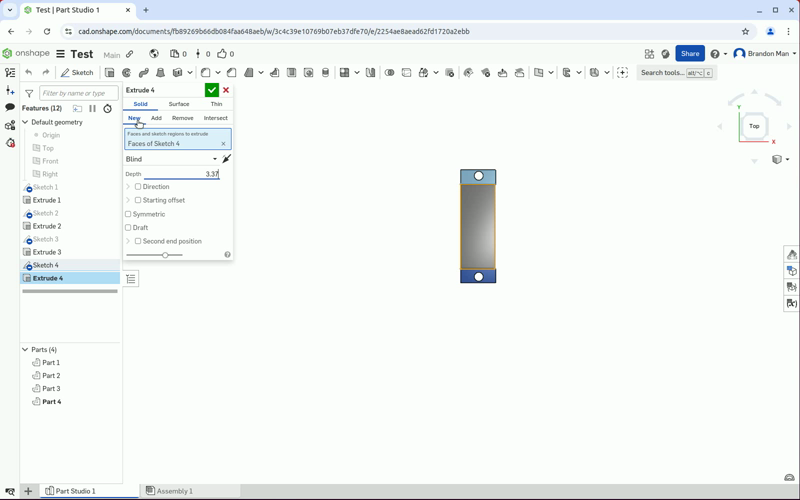
key(enter)
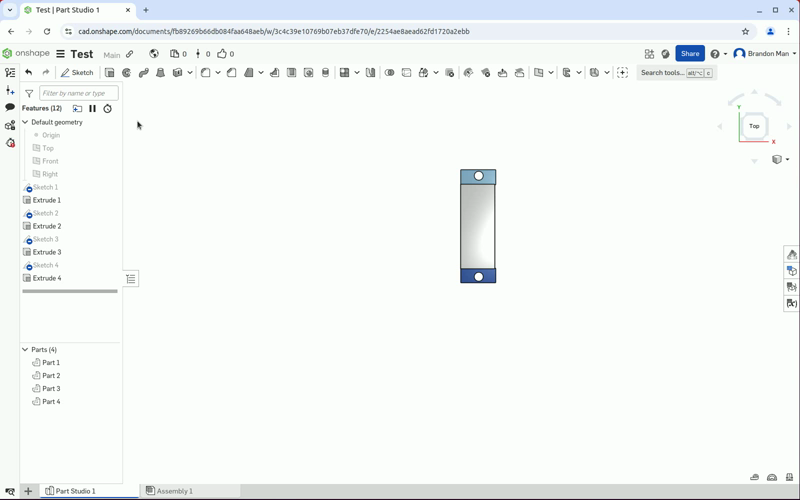
key(shift+h)
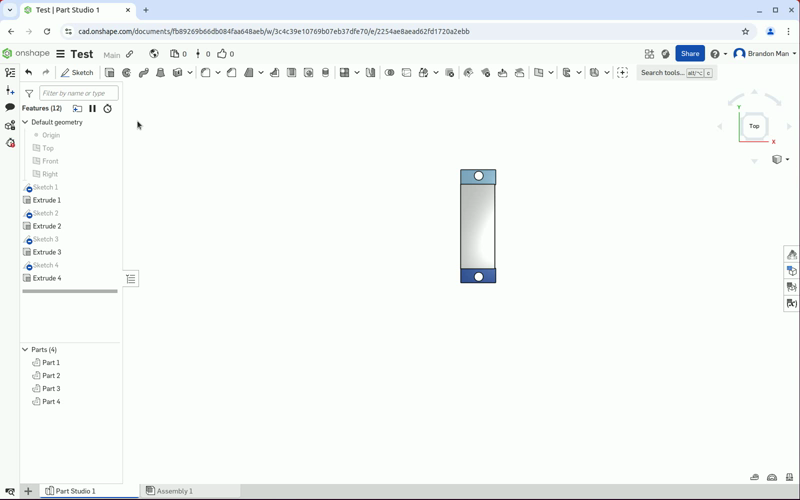
key(shift+h)
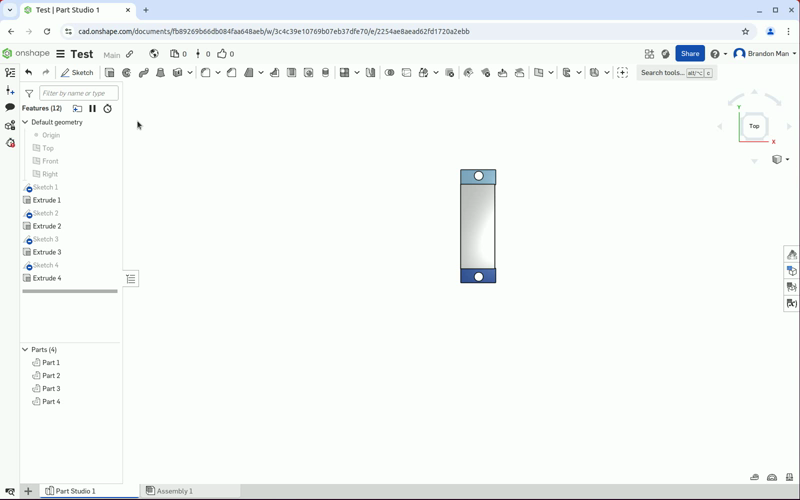
mouse_move(73, 189)
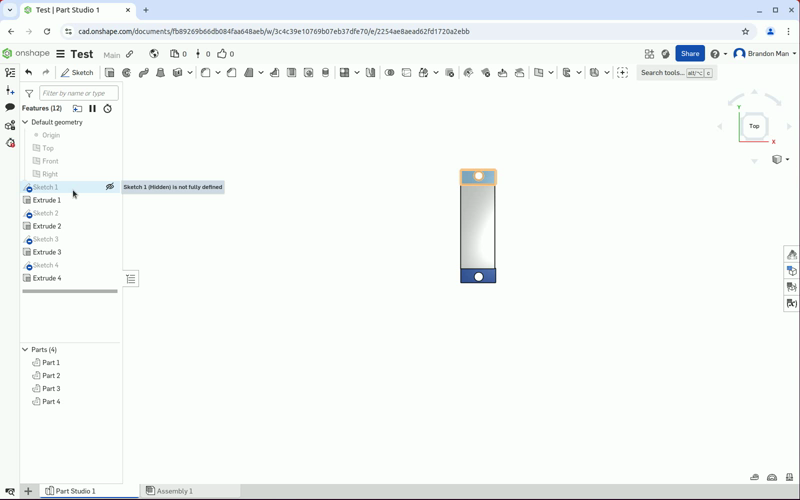
click(73, 189)
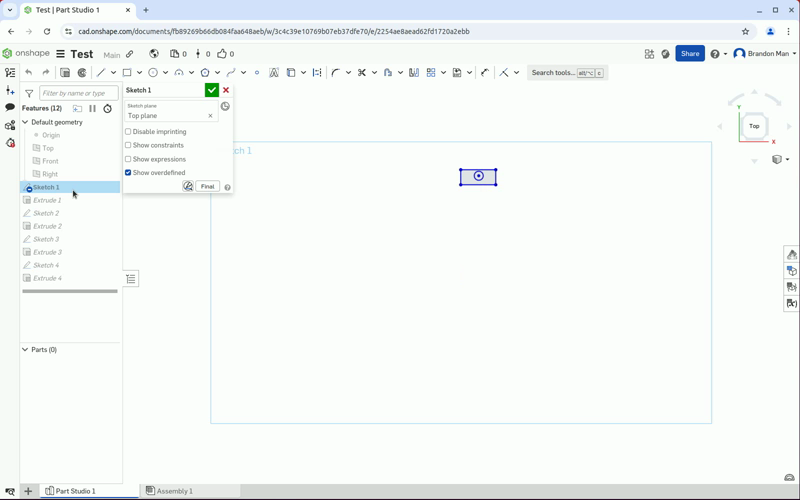
mouse_move(229, 92)
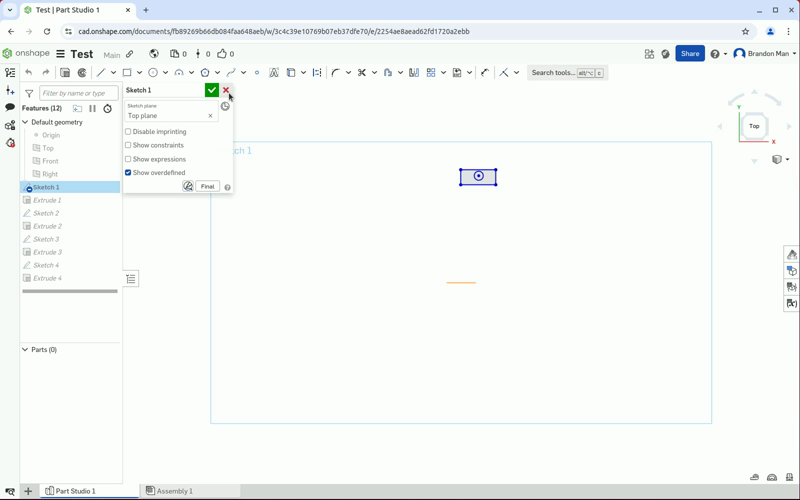
click(229, 92)
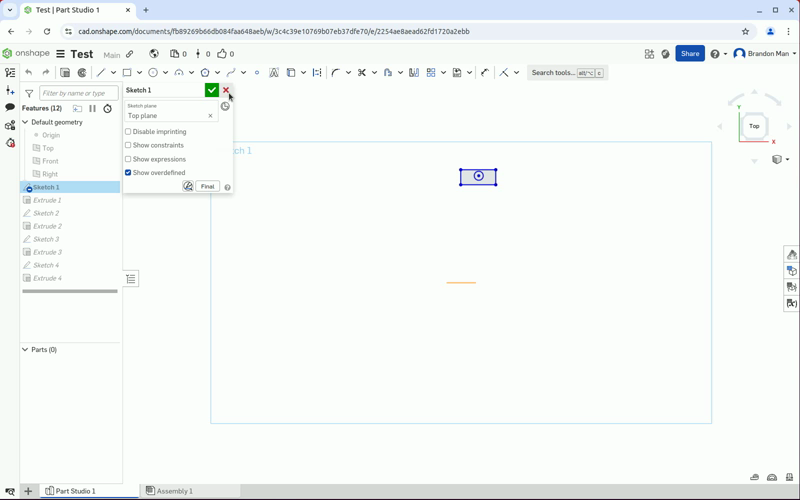
key(shift+s)
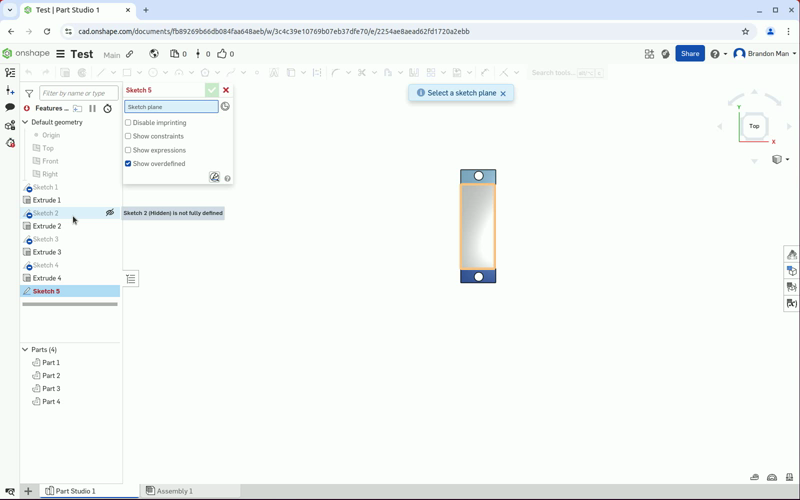
scroll(3)
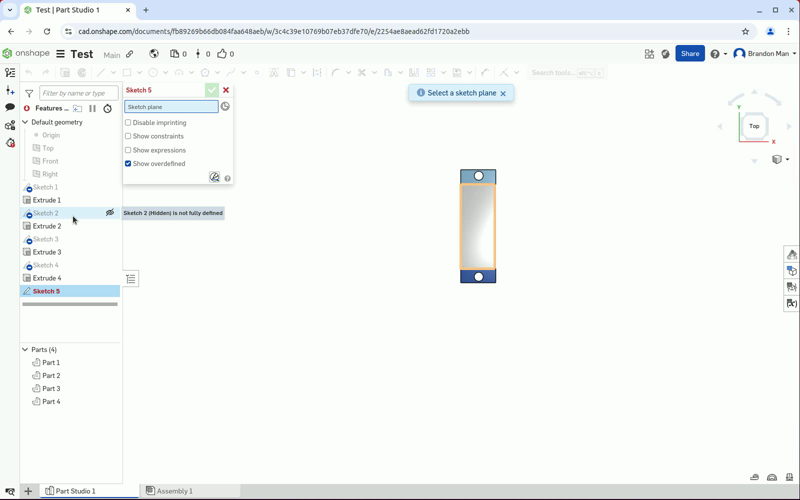
mouse_move(73, 150)
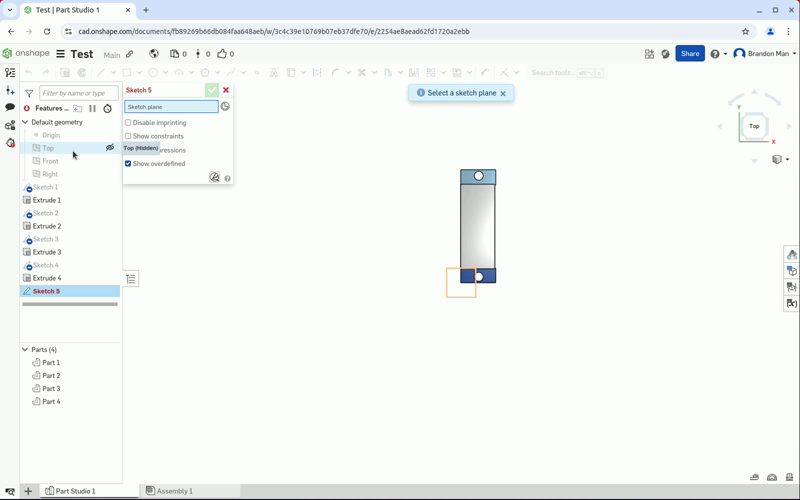
click(73, 150)
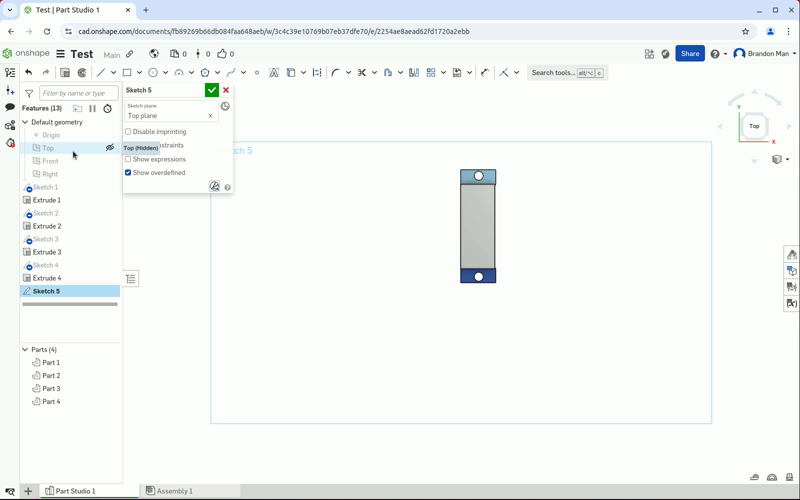
mouse_move(73, 352)
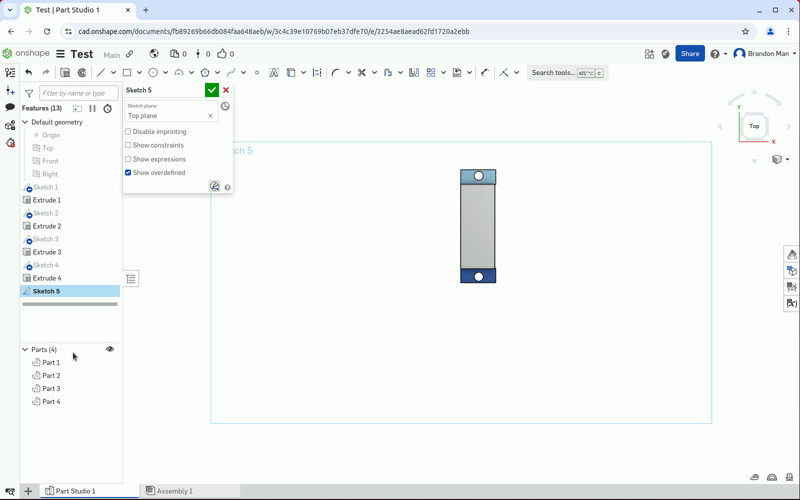
key(y)
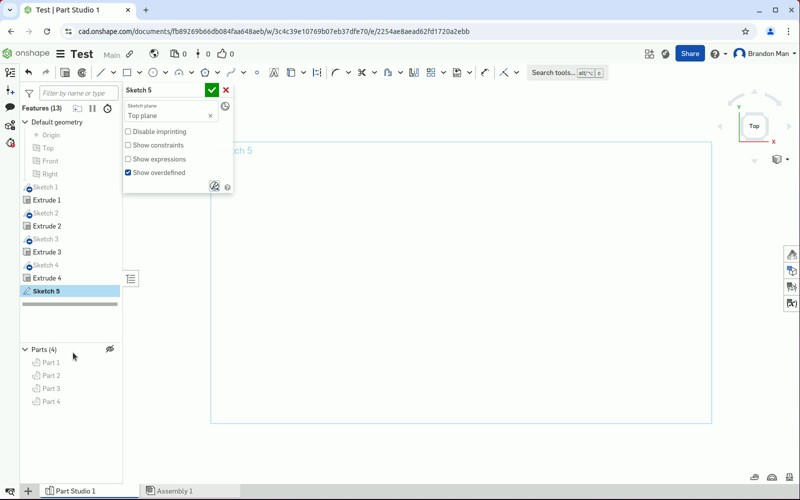
key(l)
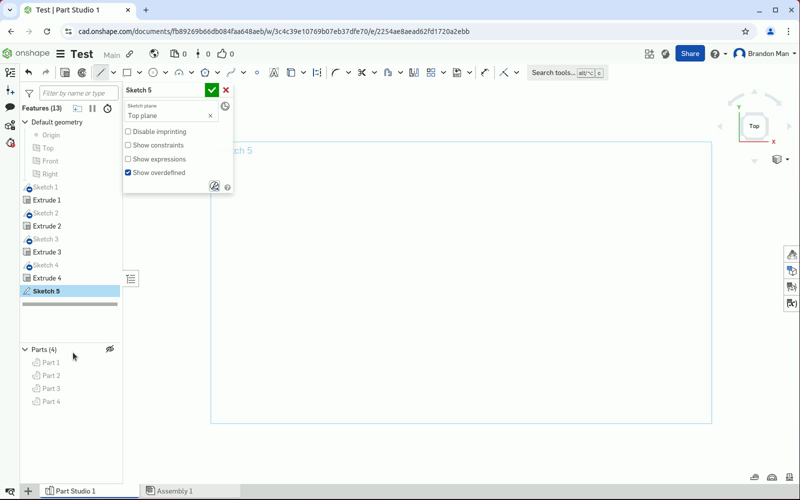
key_down(shift)
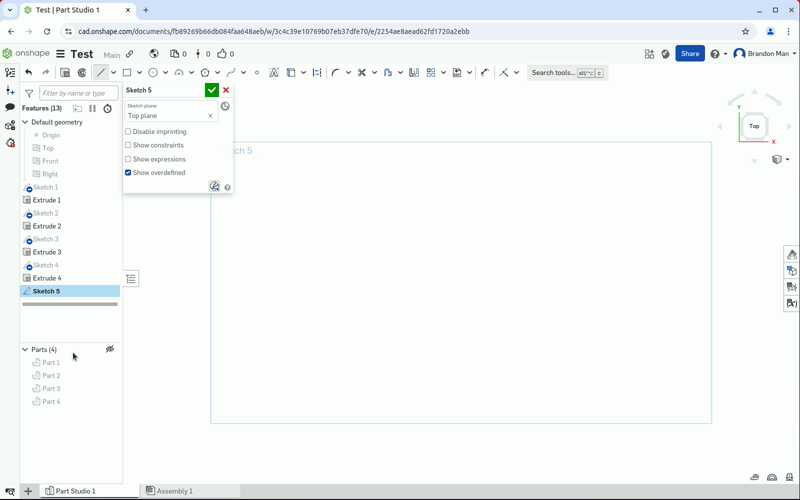
mouse_move(460, 268)
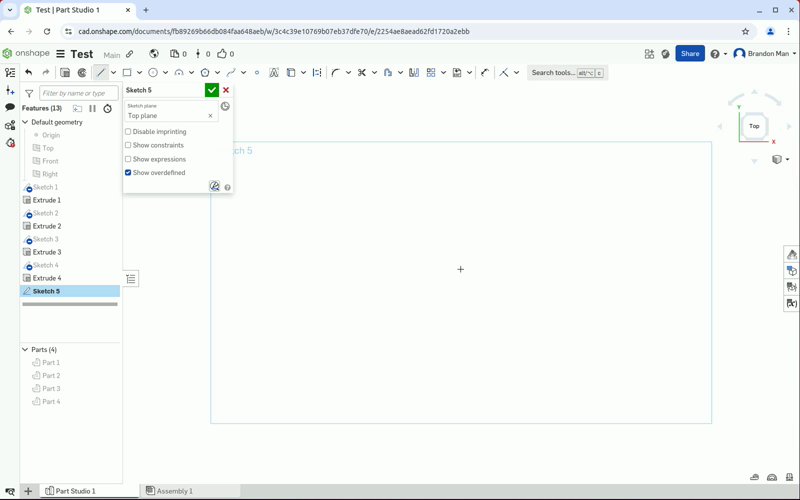
click(460, 268)
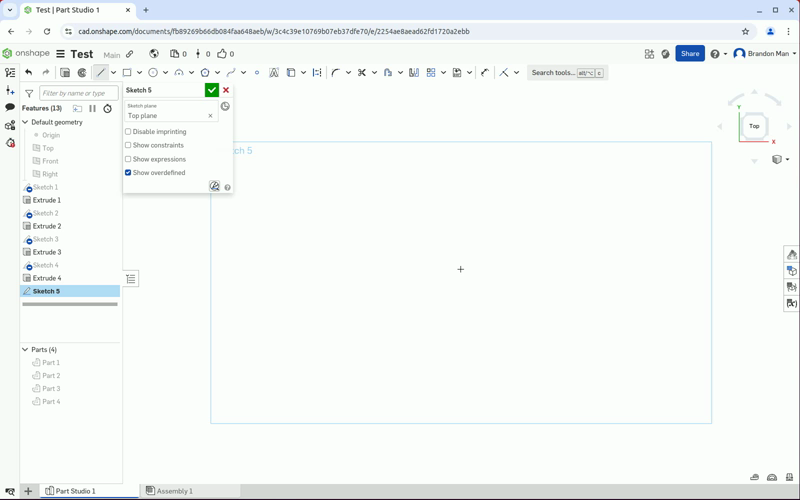
key_up(shift)
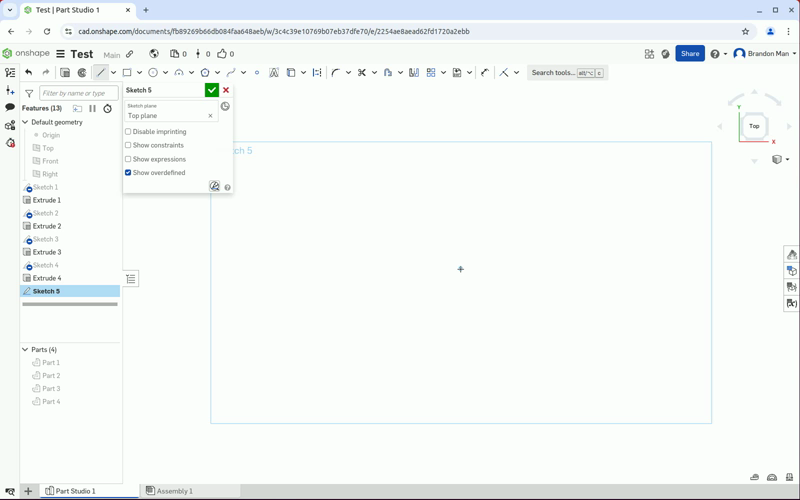
key_down(shift)
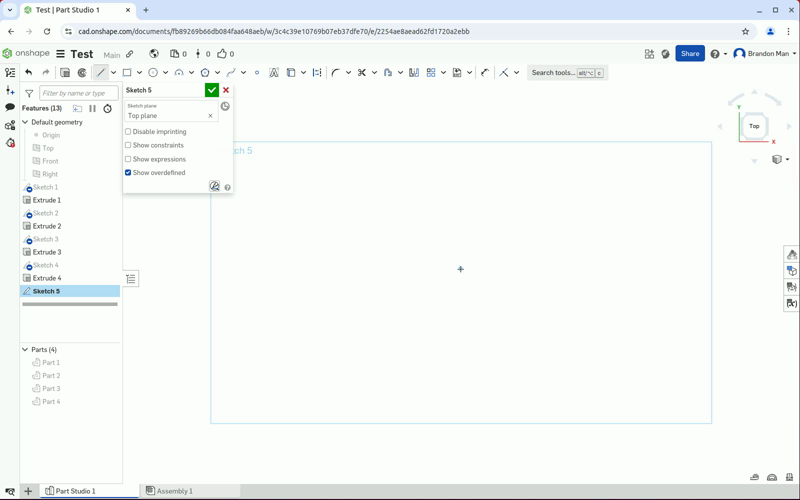
mouse_move(490, 268)
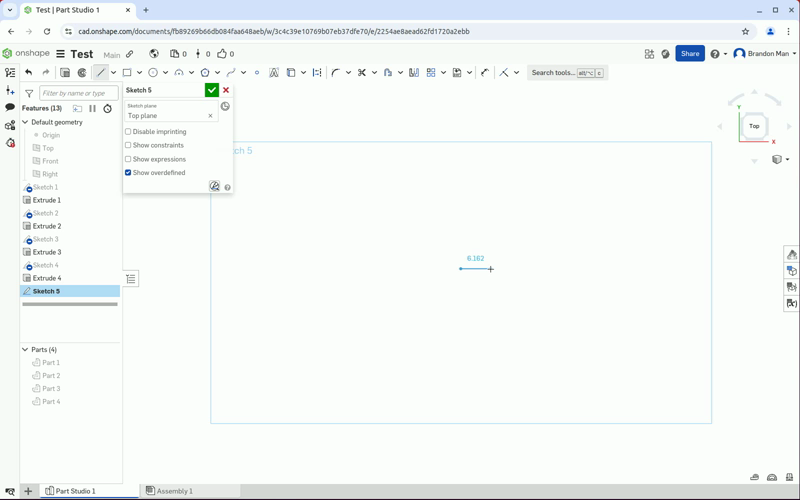
mouse_move(494, 268)
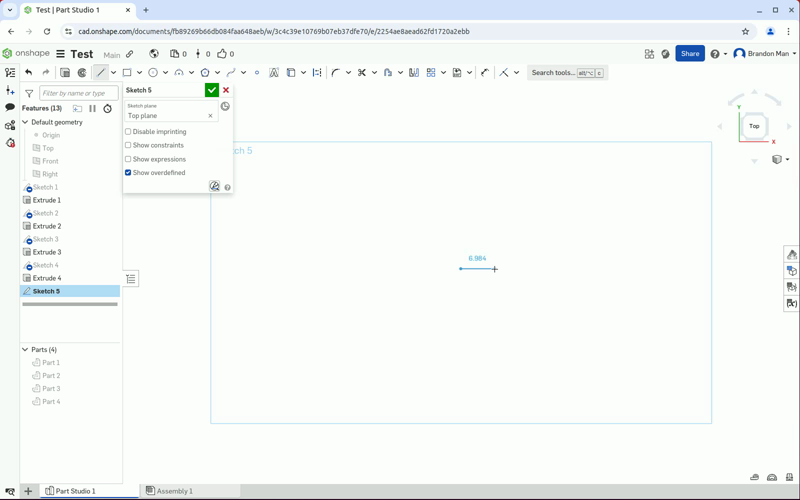
click(494, 268)
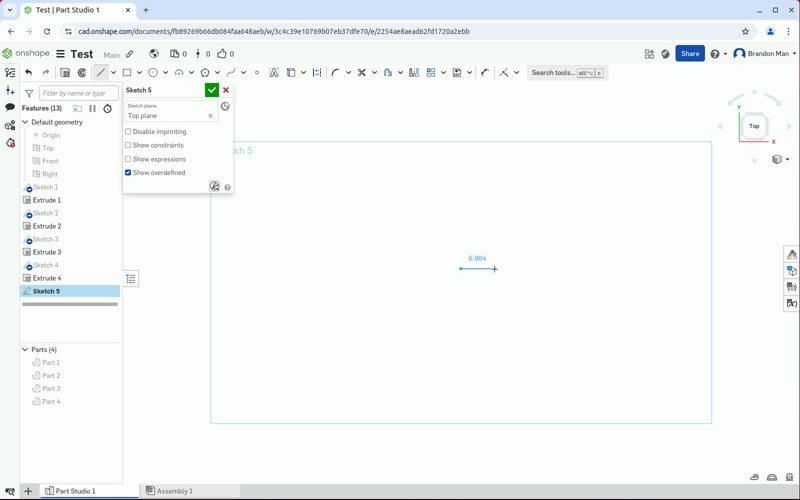
key_up(shift)
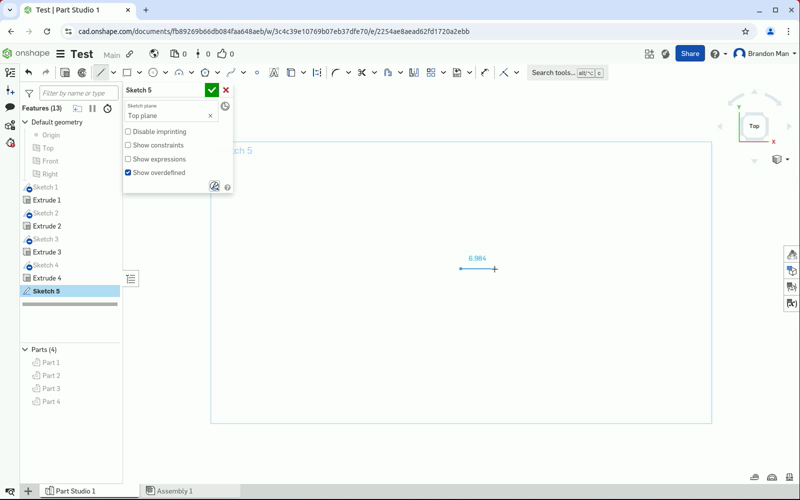
key_down(shift)
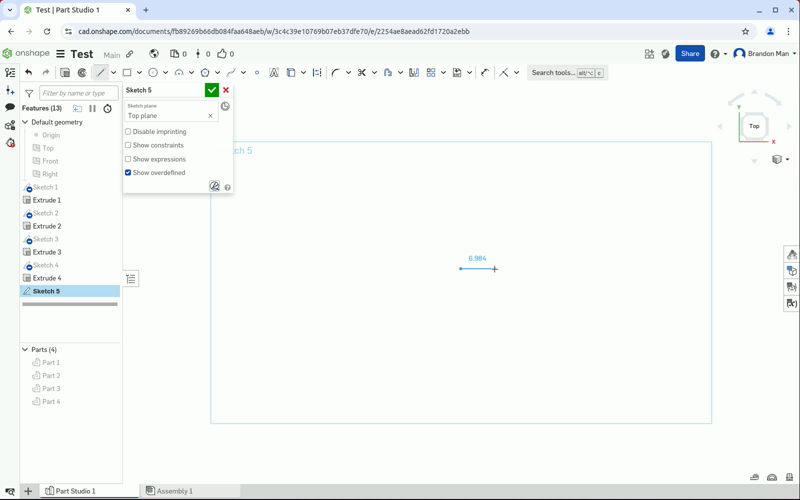
mouse_move(494, 184)
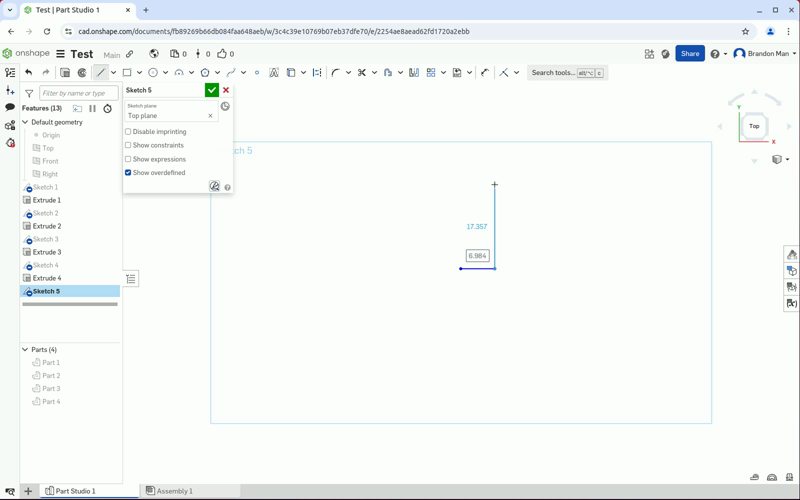
click(494, 184)
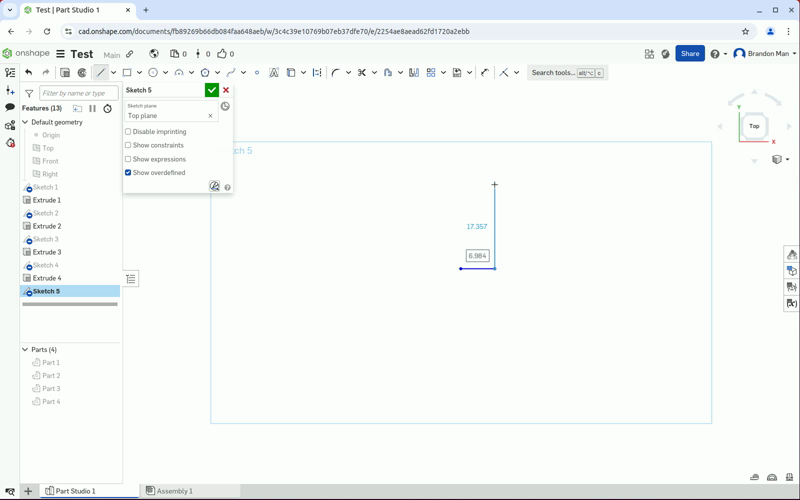
key_up(shift)
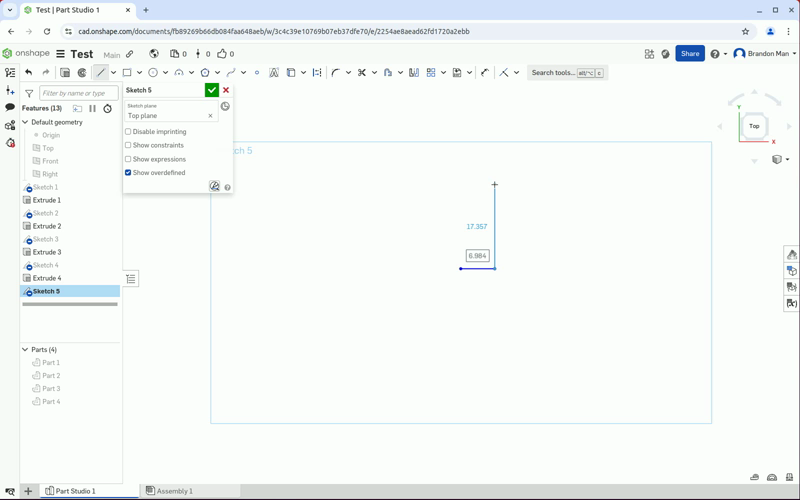
key_down(shift)
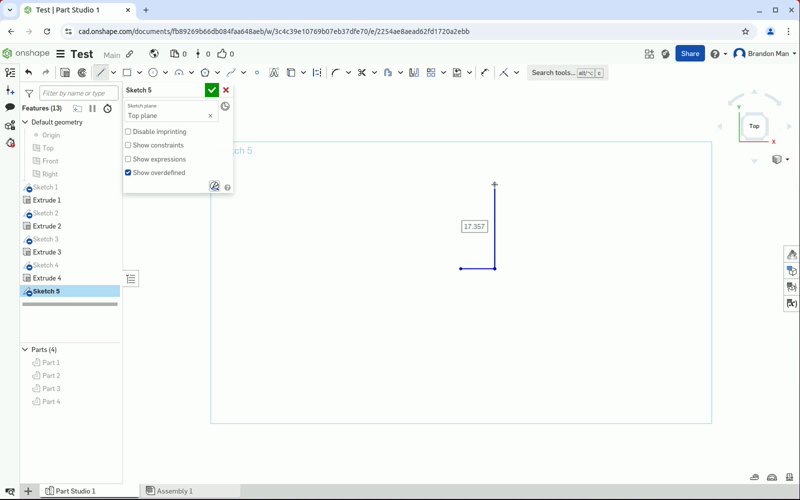
mouse_move(524, 184)
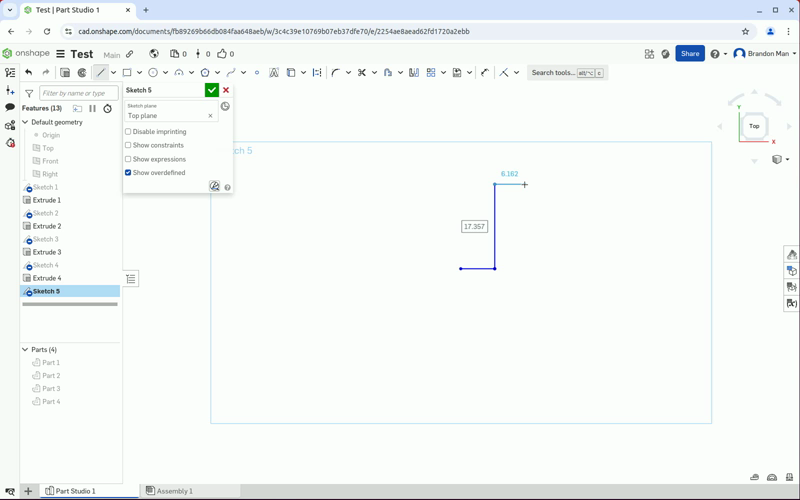
mouse_move(460, 184)
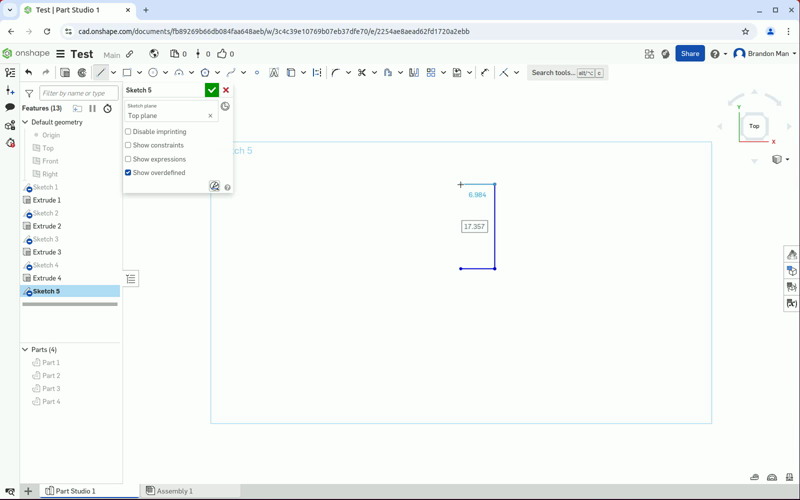
click(460, 184)
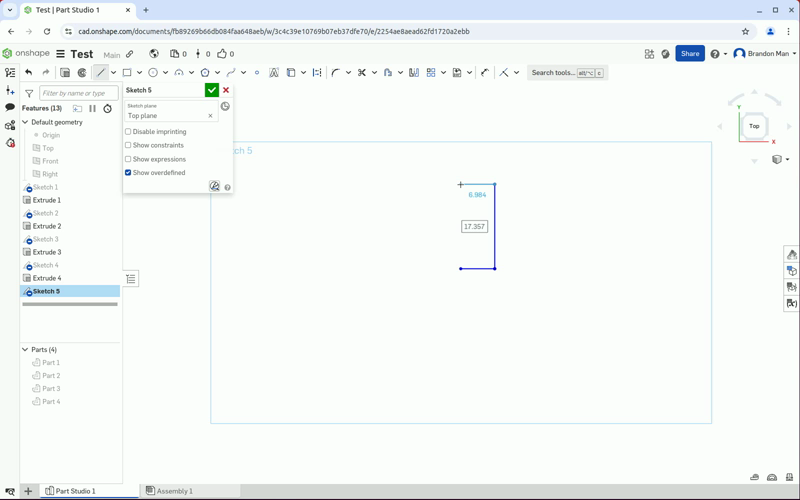
key_up(shift)
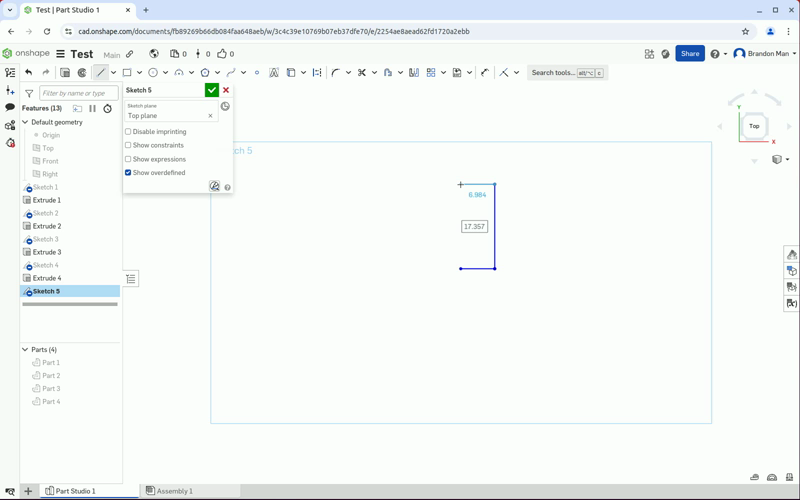
key_down(shift)
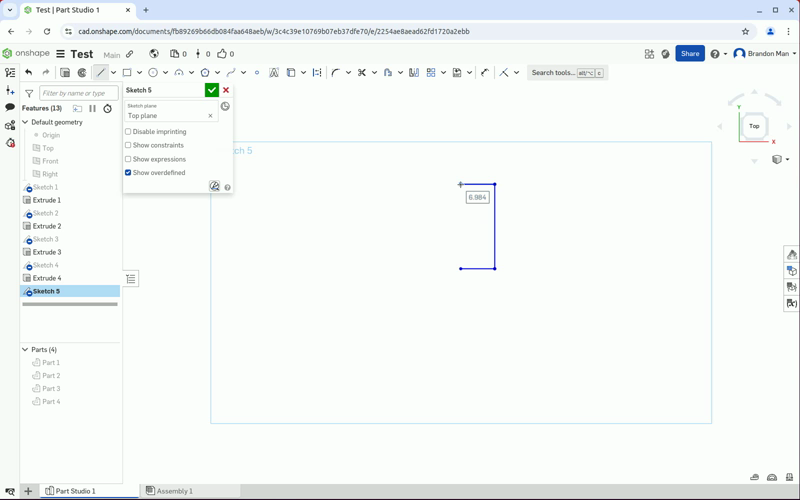
mouse_move(460, 268)
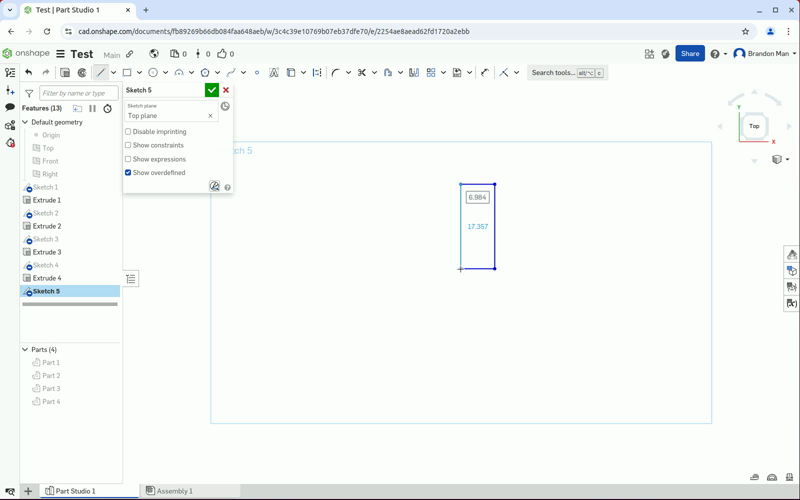
key_up(shift)
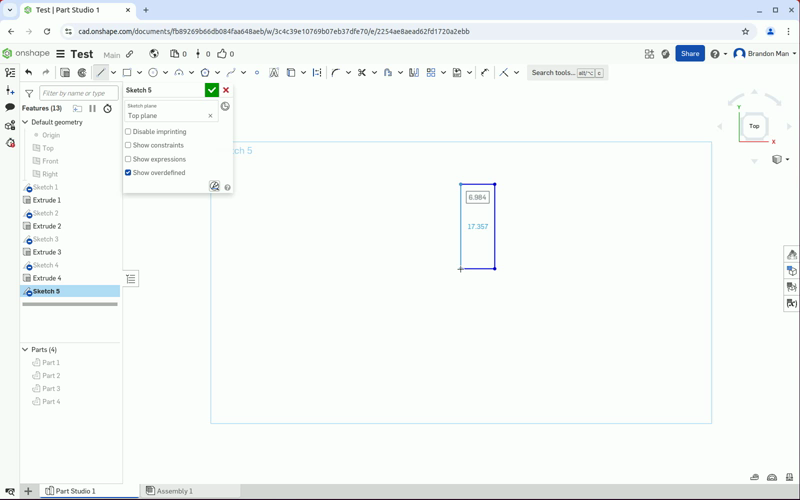
click(460, 268)
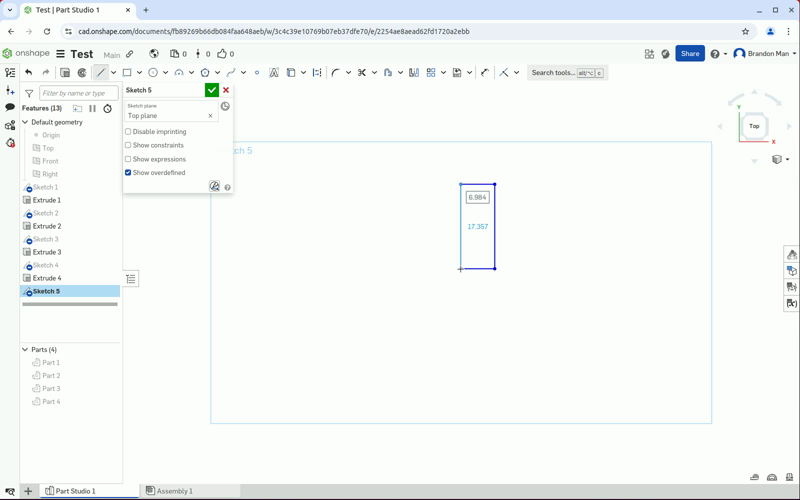
key(esc)
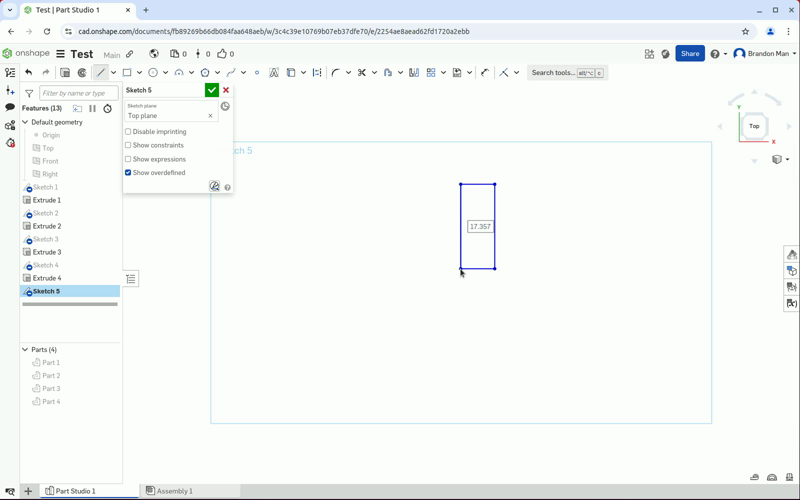
mouse_move(468, 227)
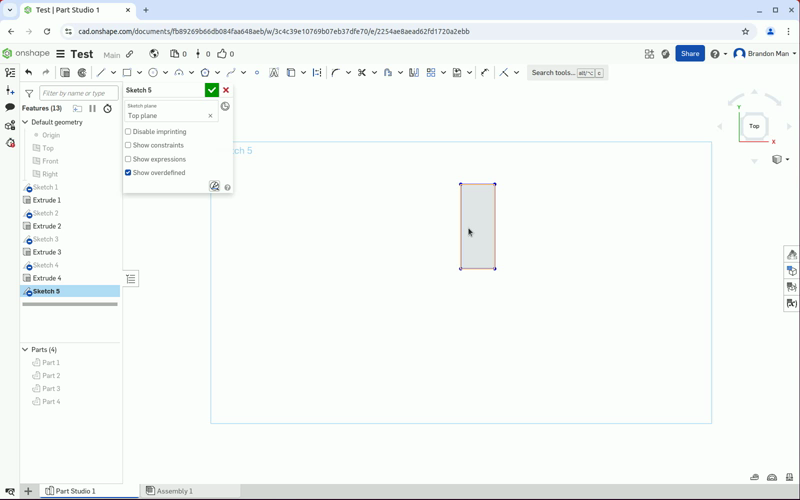
click(468, 227)
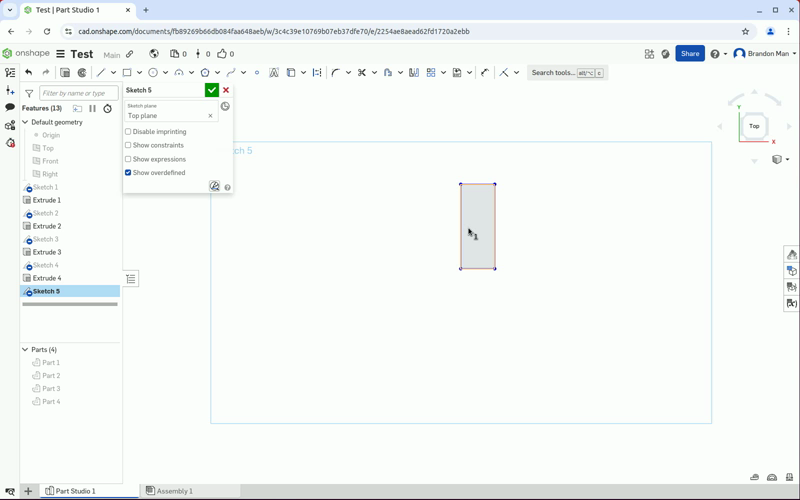
mouse_move(73, 352)
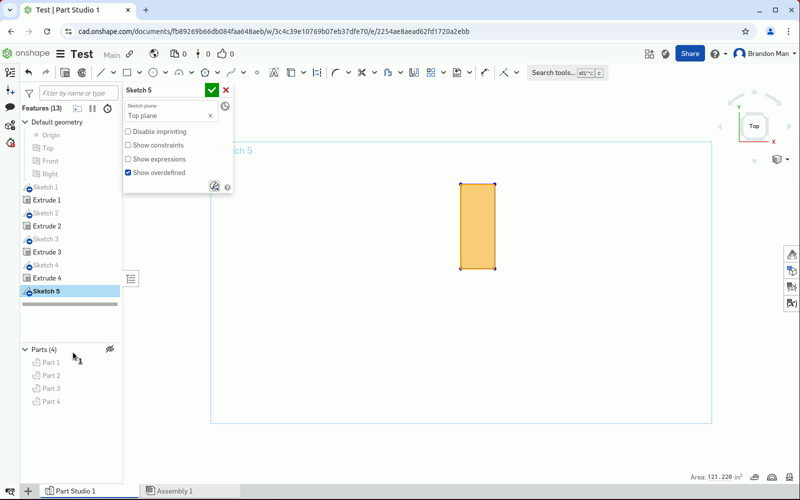
key(shift+y)
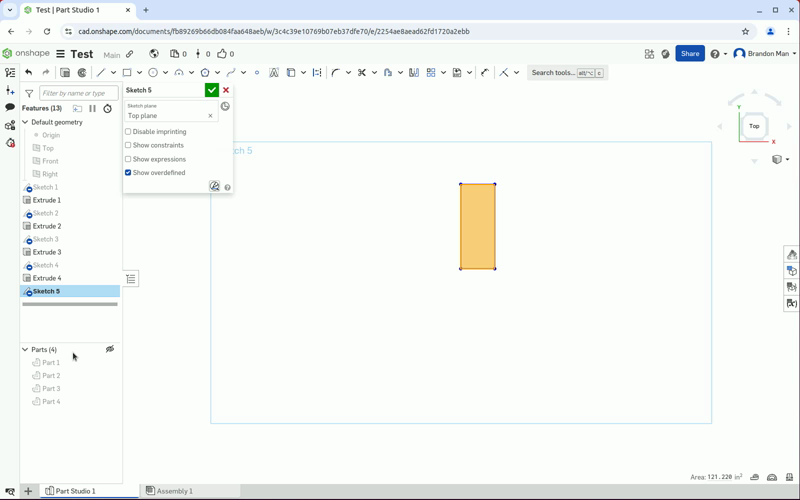
key(shift+e)
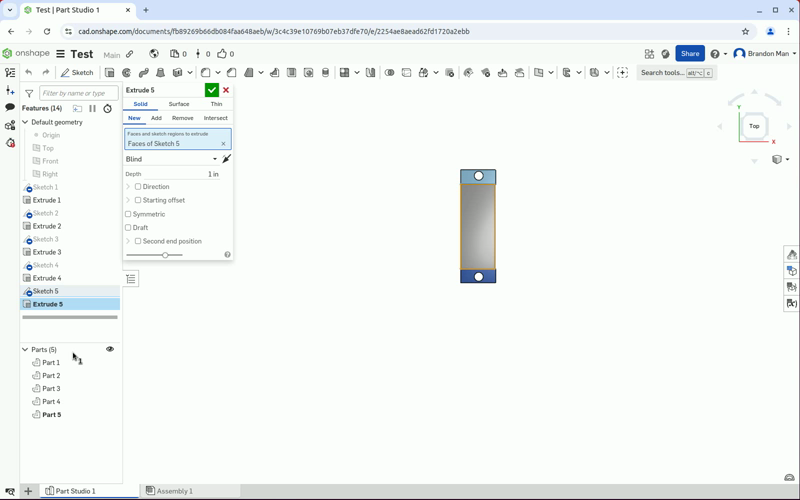
mouse_move(143, 106)
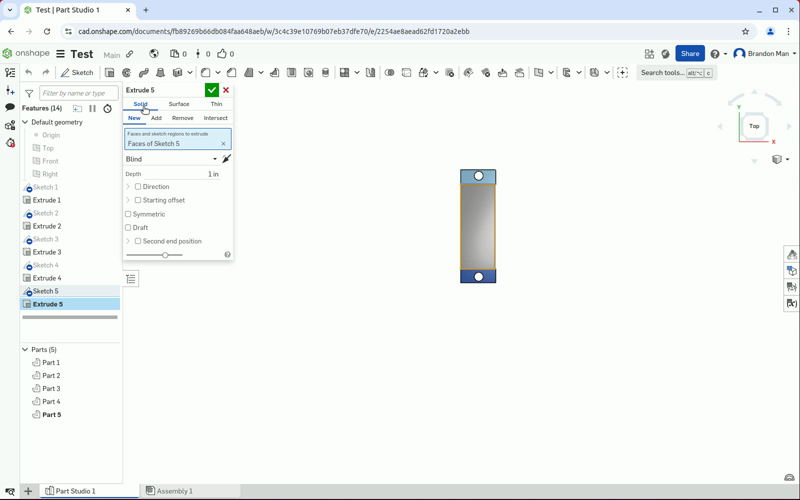
click(143, 106)
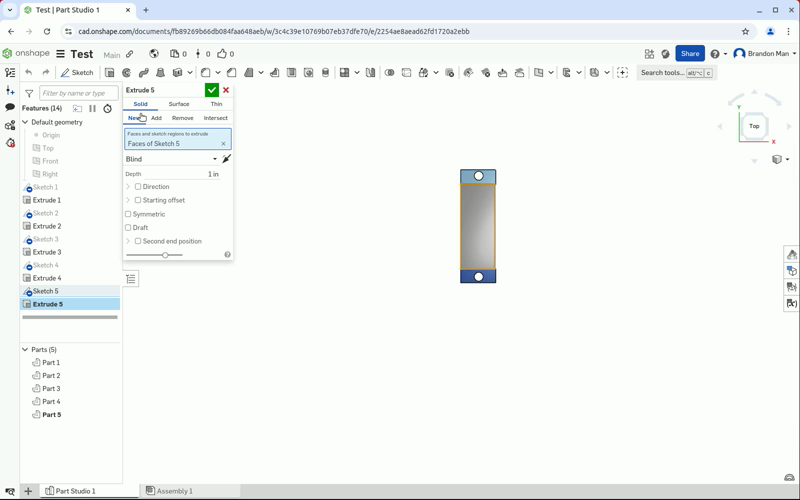
mouse_move(137, 120)
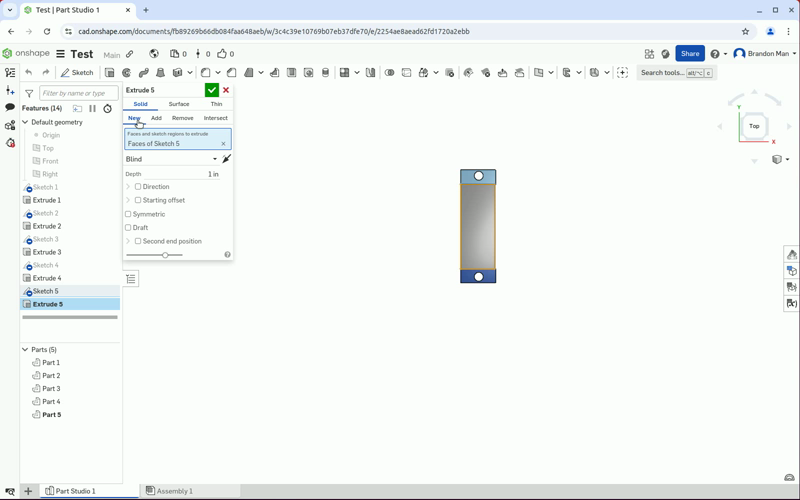
click(137, 120)
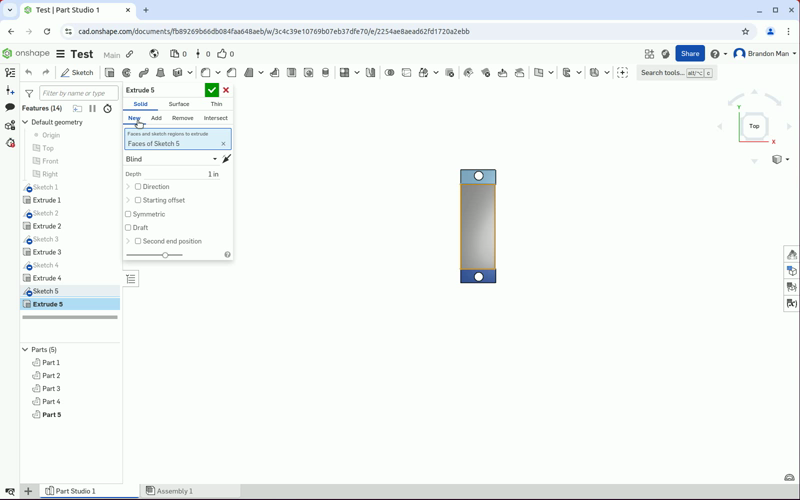
key(tab, 4)
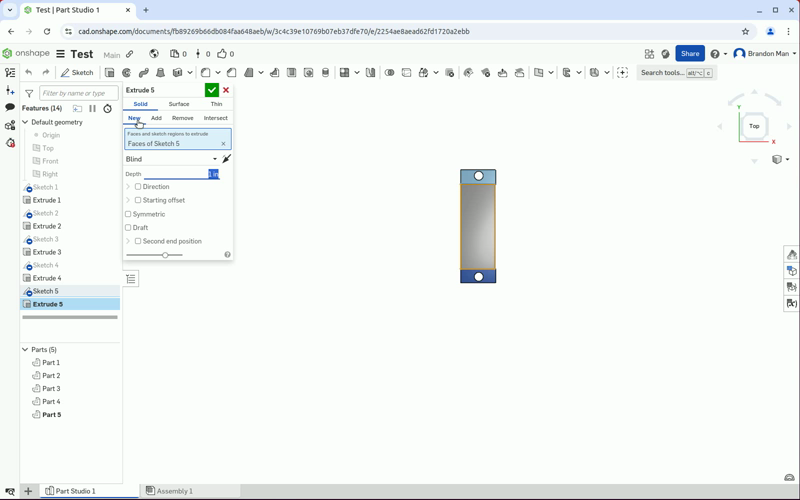
text(-11.554)
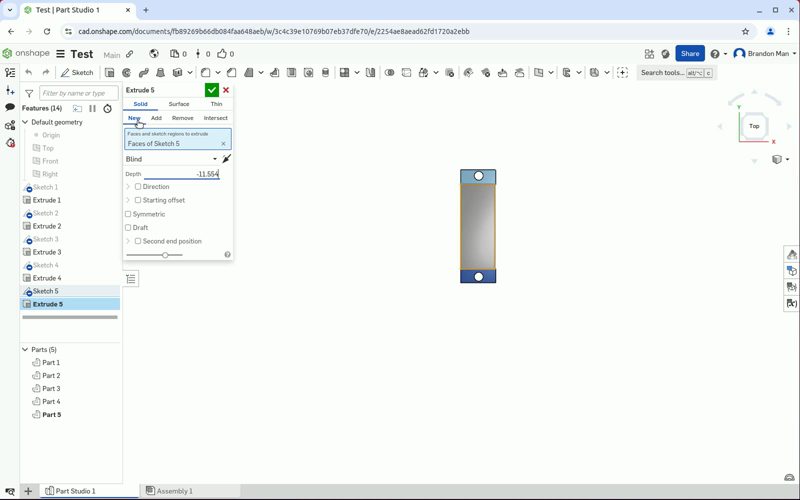
key(enter)
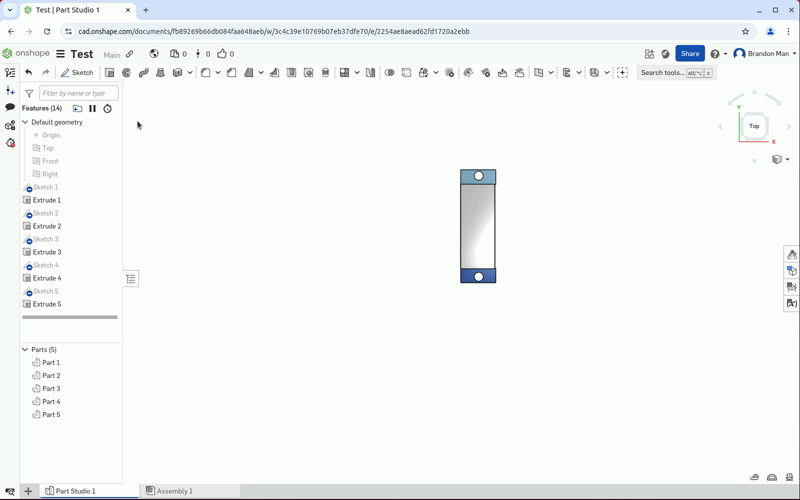
key(shift+h)
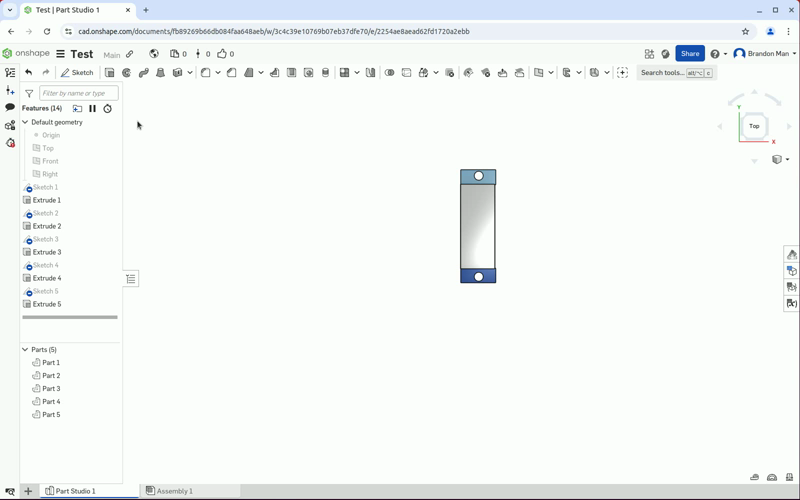
key(shift+h)
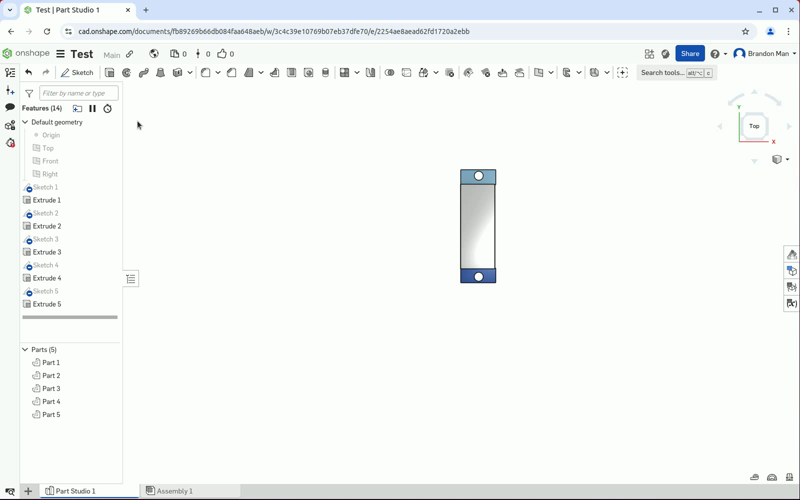
mouse_move(73, 189)
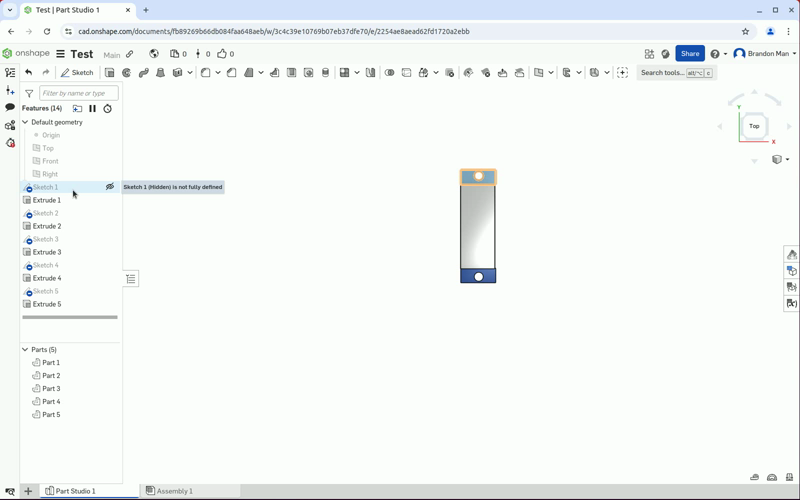
click(73, 189)
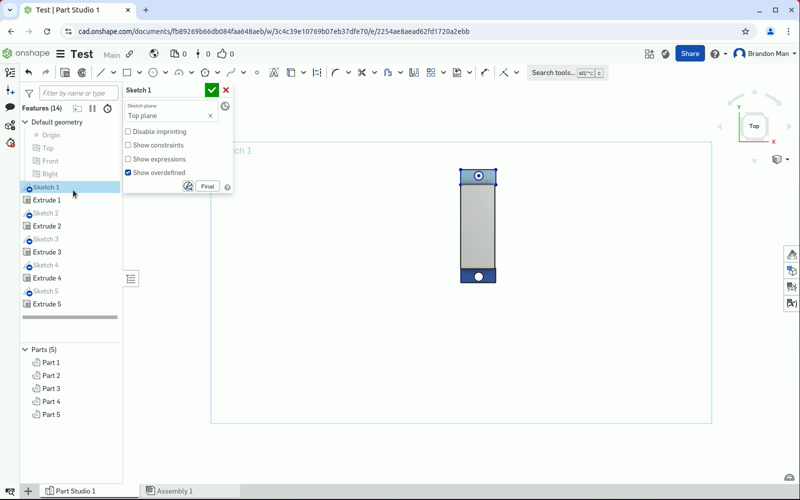
mouse_move(229, 92)
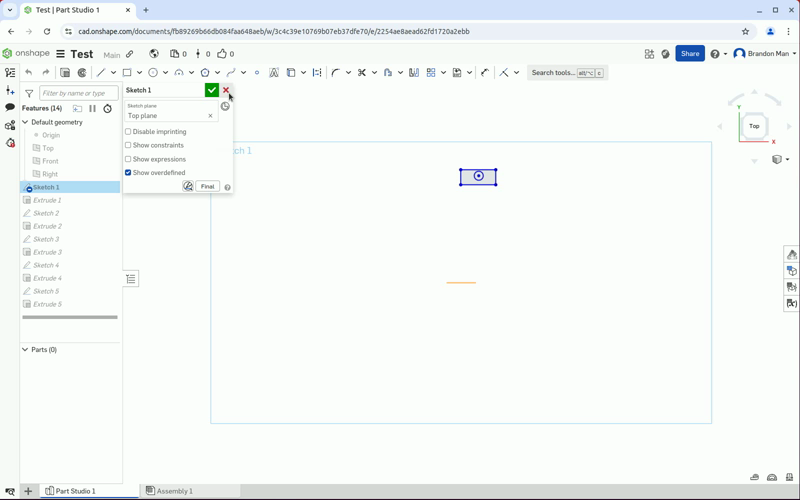
click(229, 92)
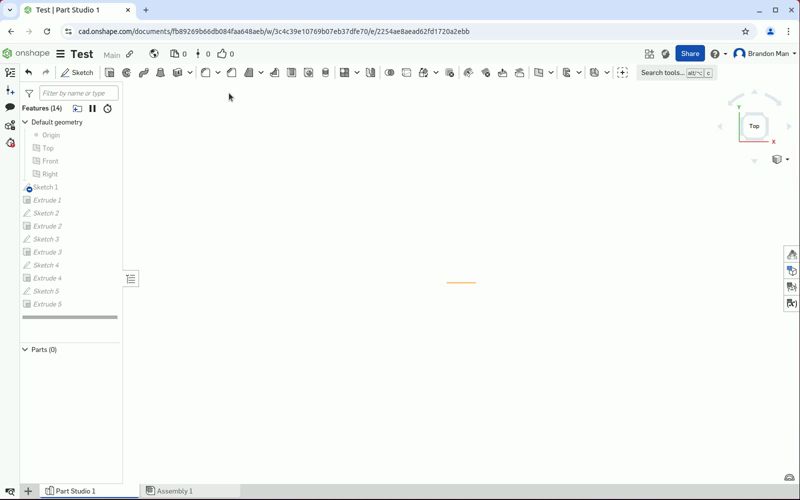
mouse_move(541, 75)
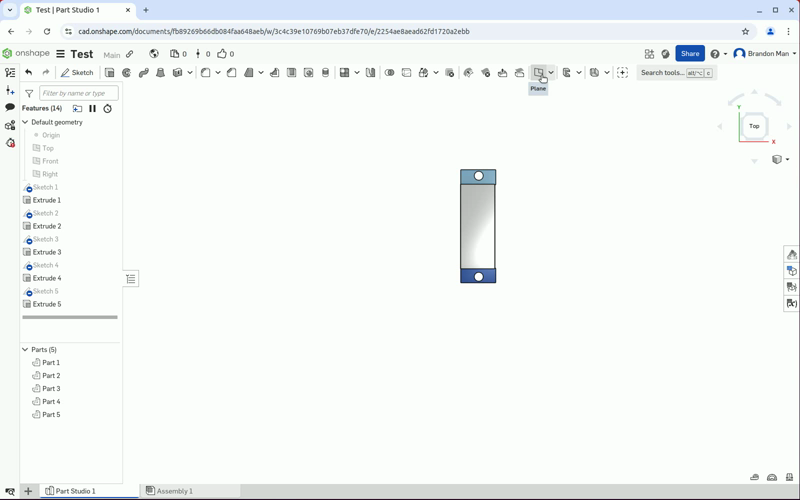
click(541, 75)
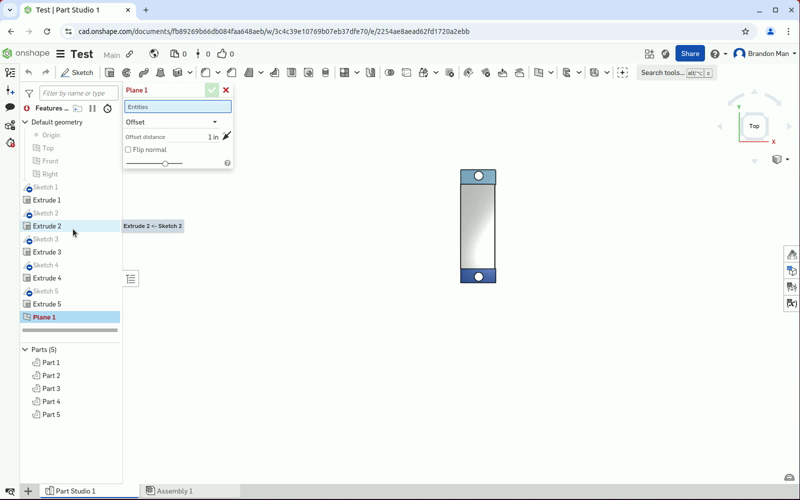
scroll(3)
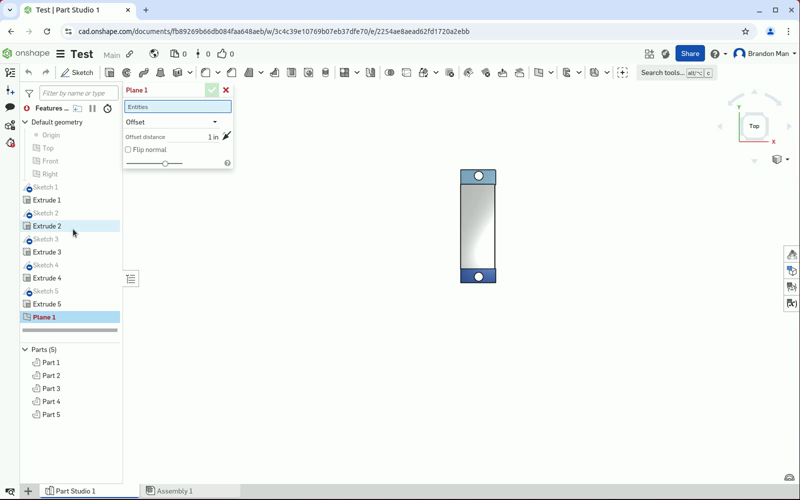
mouse_move(73, 150)
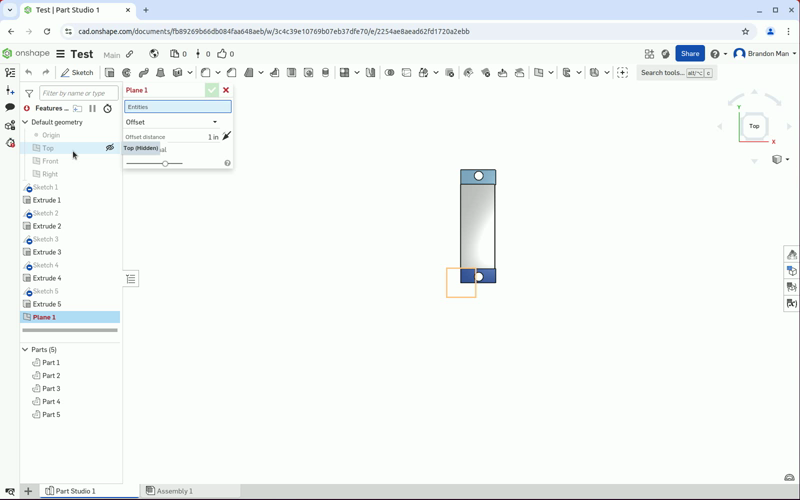
click(73, 150)
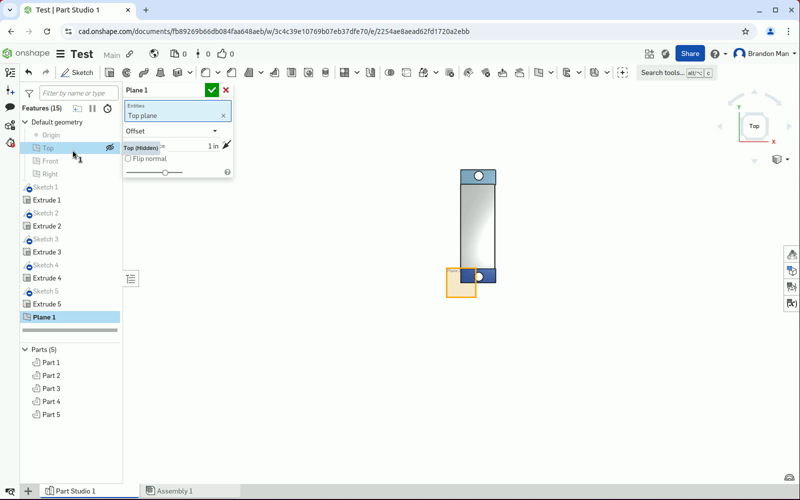
key(tab, 2)
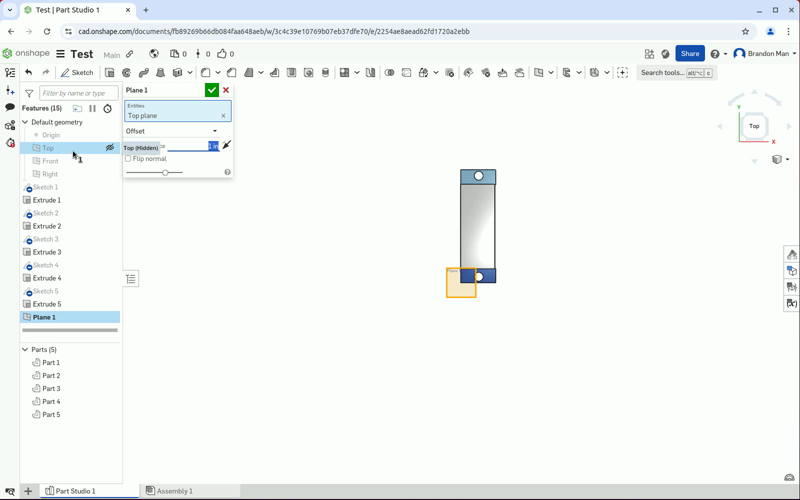
text(3.358)
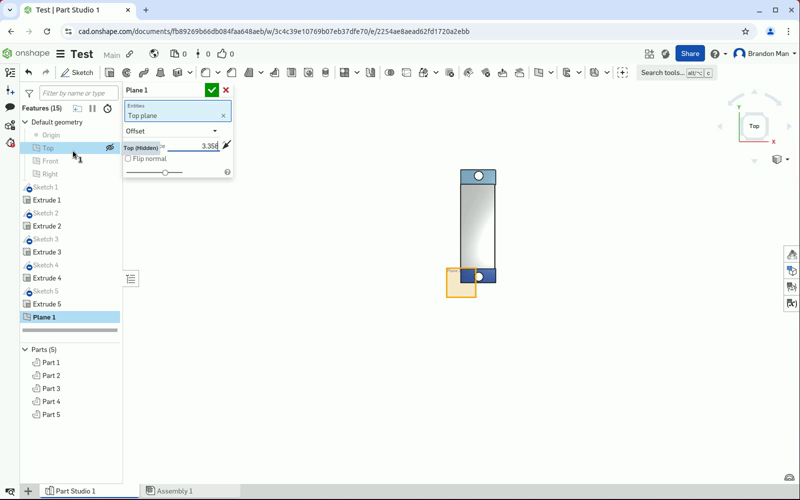
key(enter, 2)
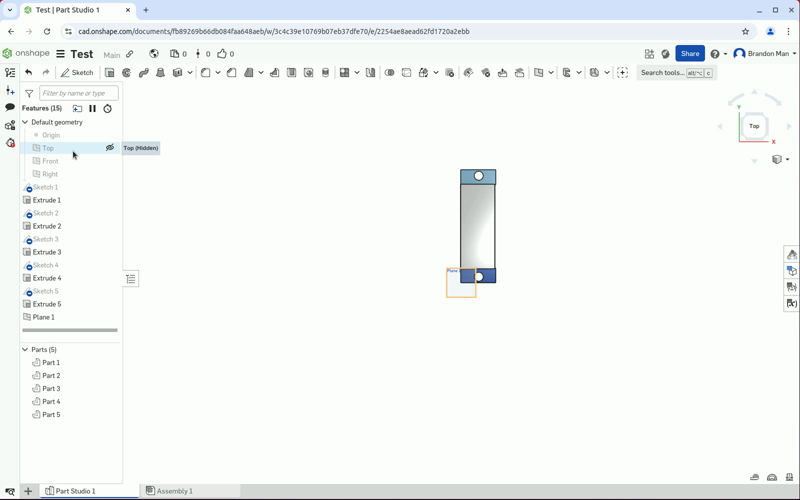
key(shift+s)
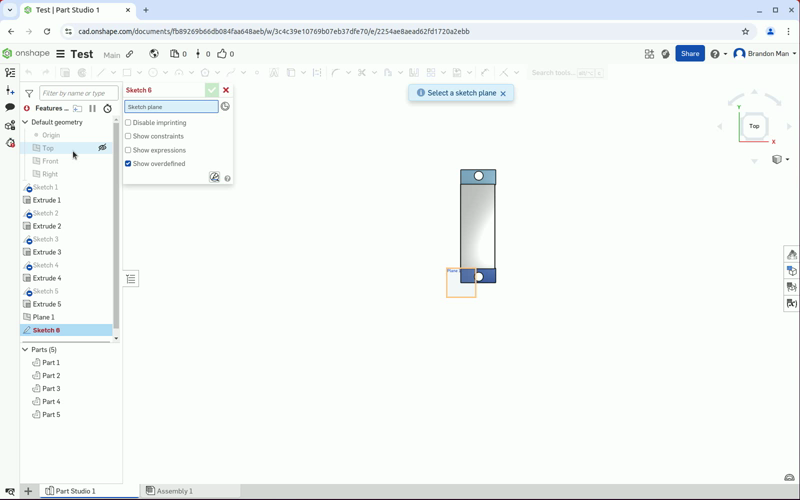
mouse_move(69, 319)
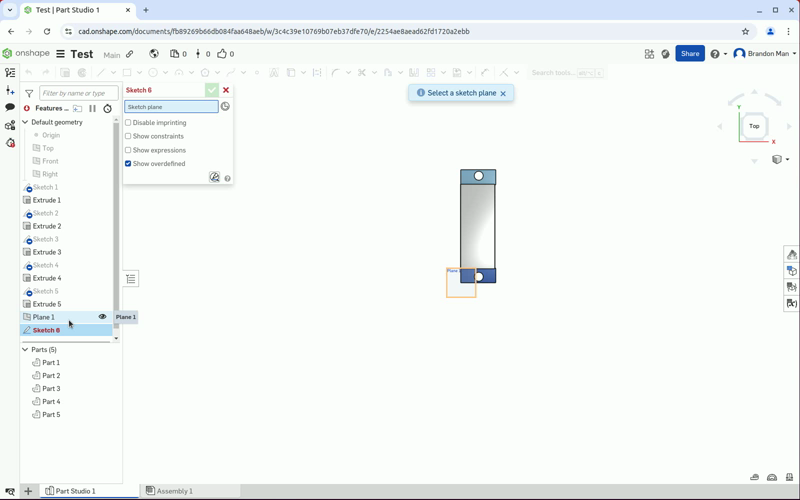
click(69, 319)
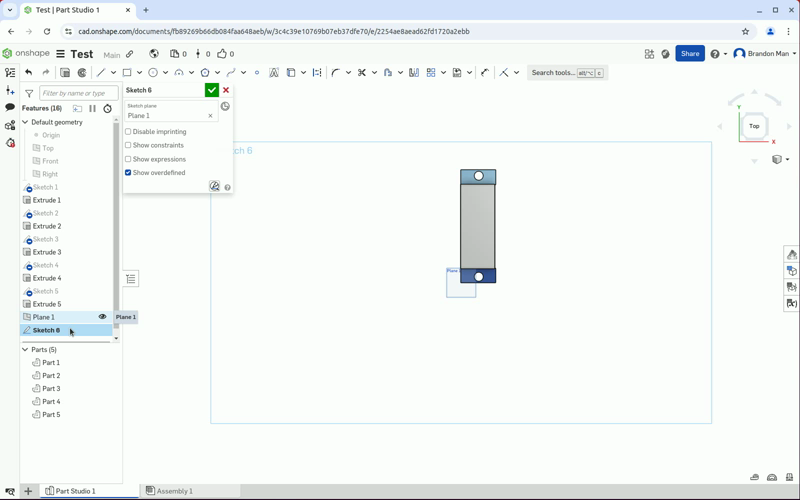
mouse_move(73, 352)
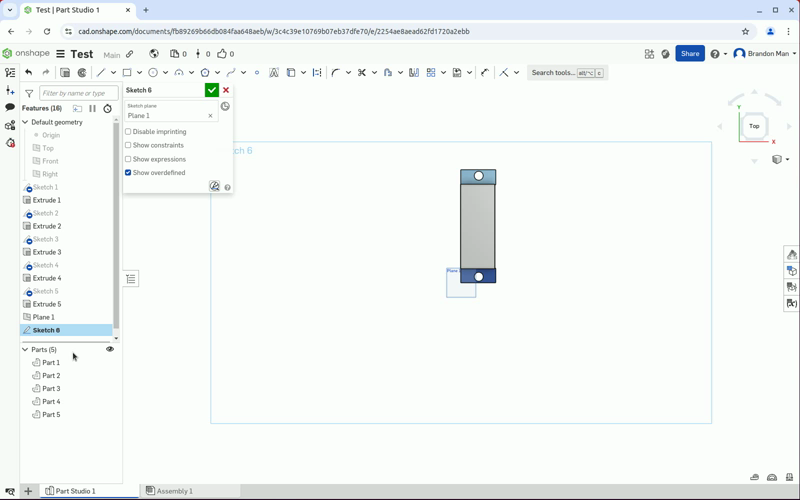
key(y)
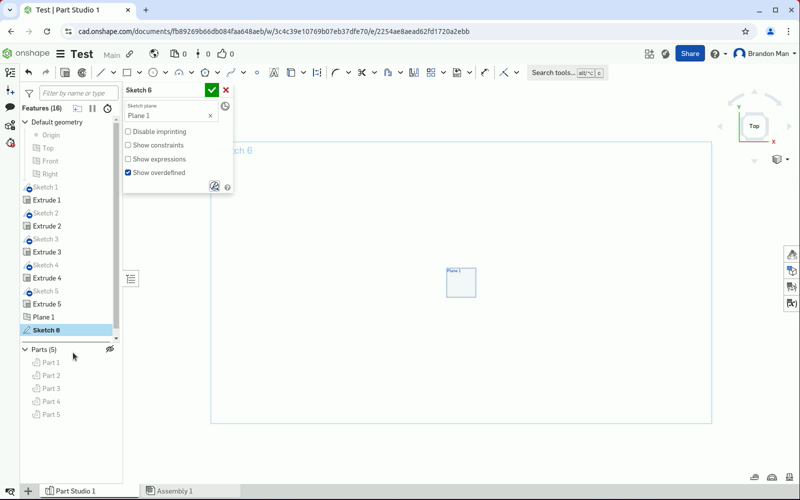
key(c)
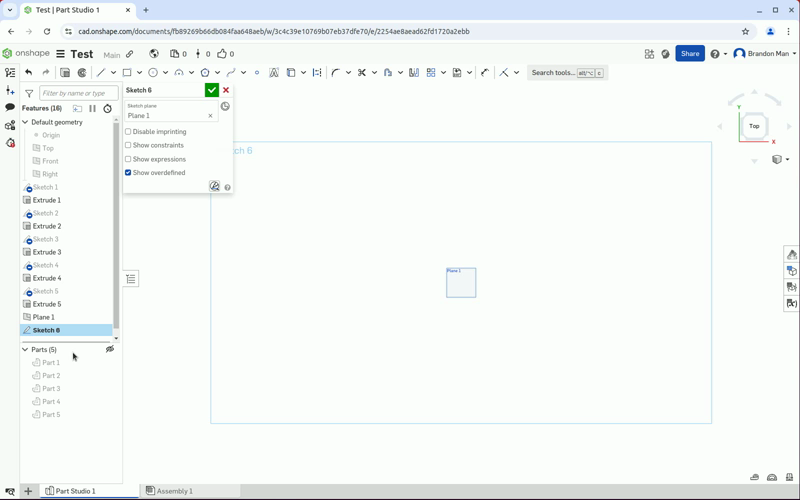
key_down(shift)
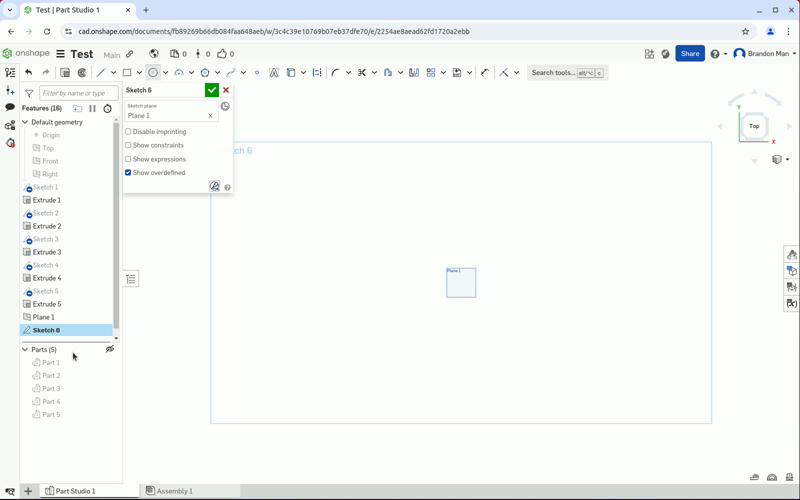
mouse_move(477, 212)
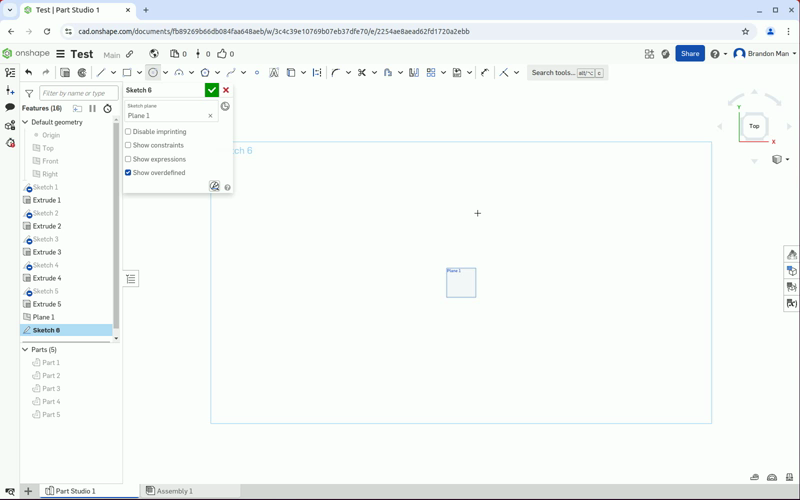
click(477, 212)
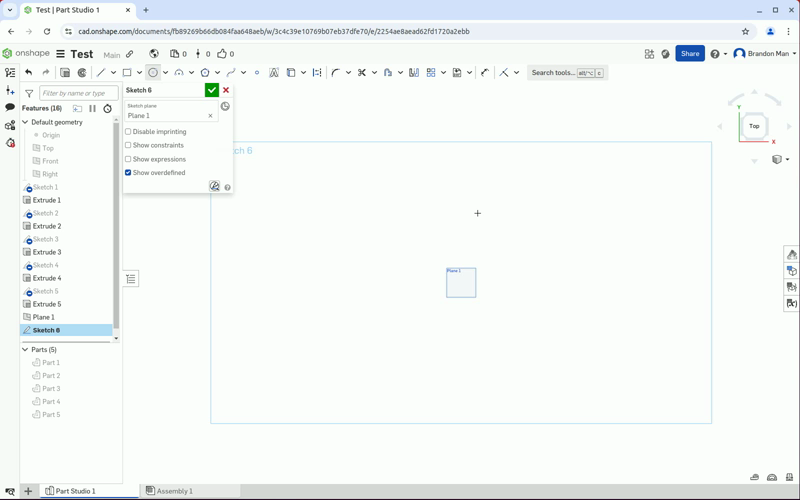
key_up(shift)
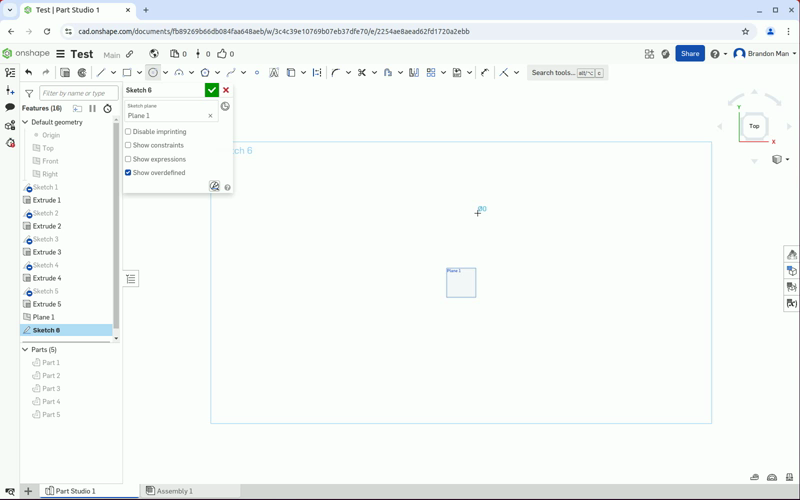
mouse_move(486, 212)
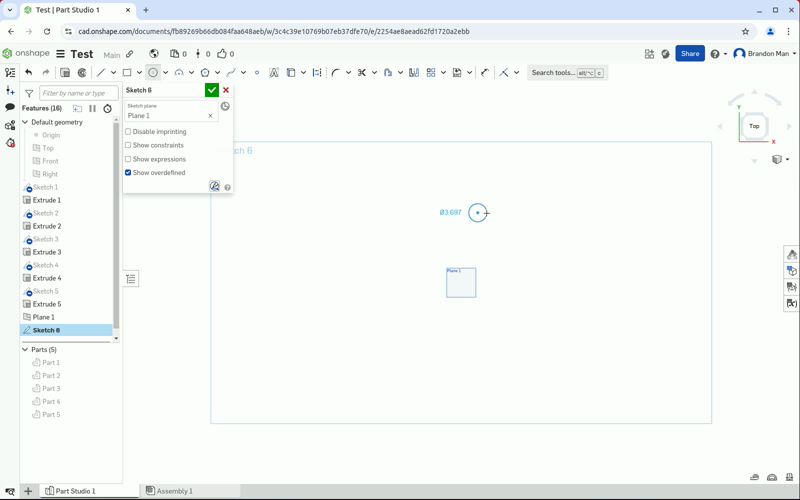
click(486, 212)
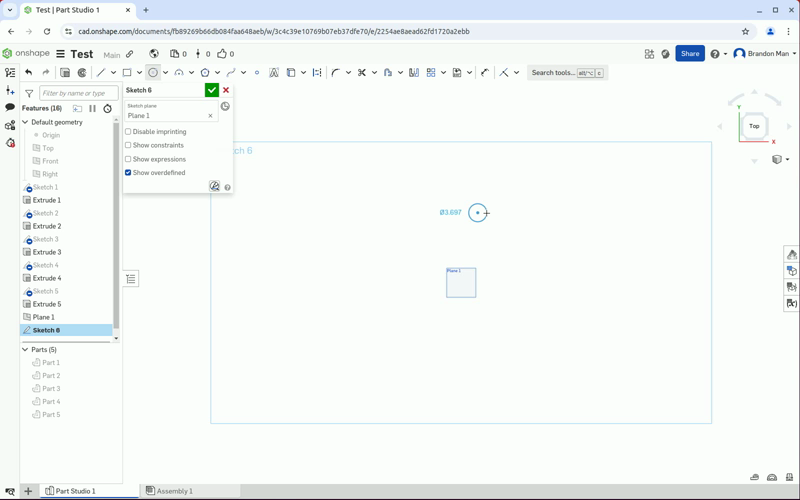
key(esc)
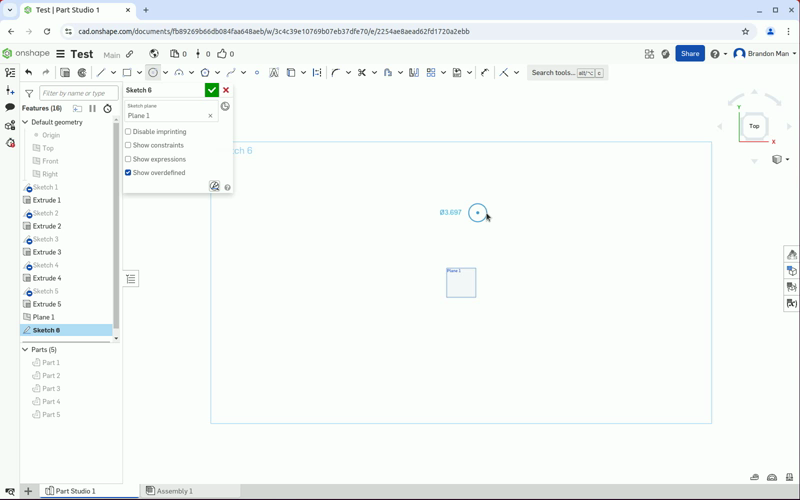
mouse_move(481, 215)
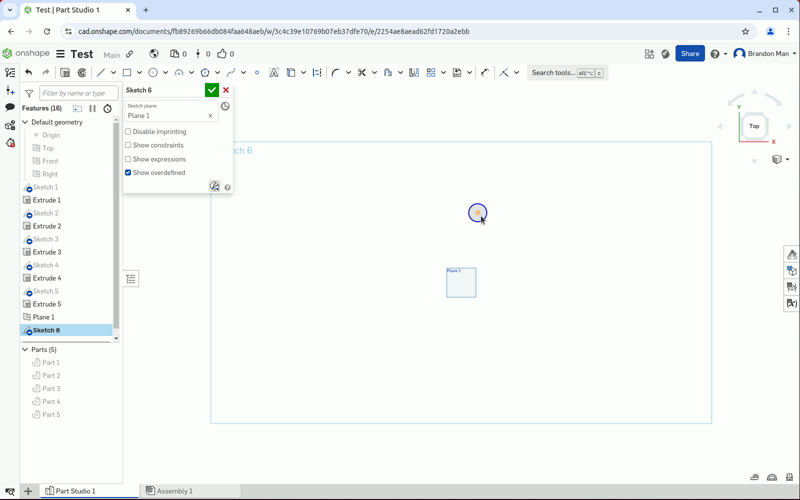
scroll(6)
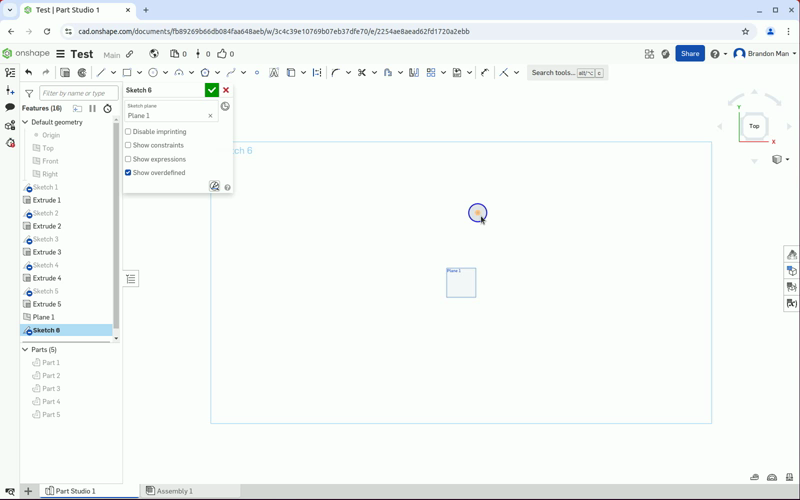
scroll(6)
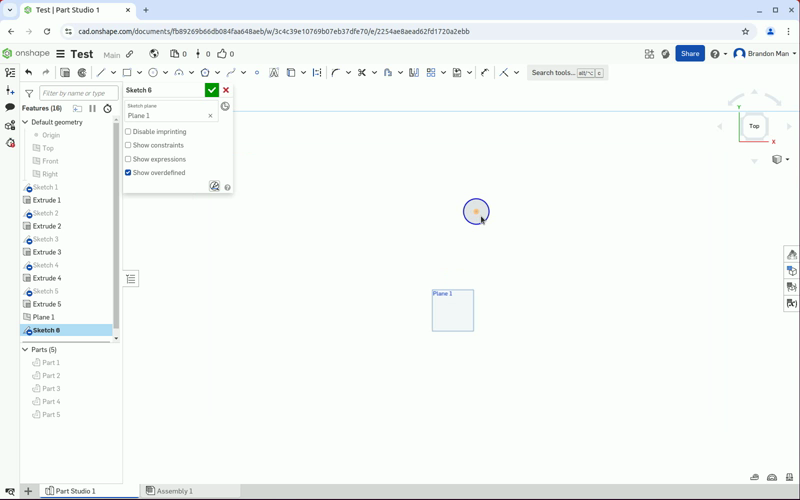
scroll(6)
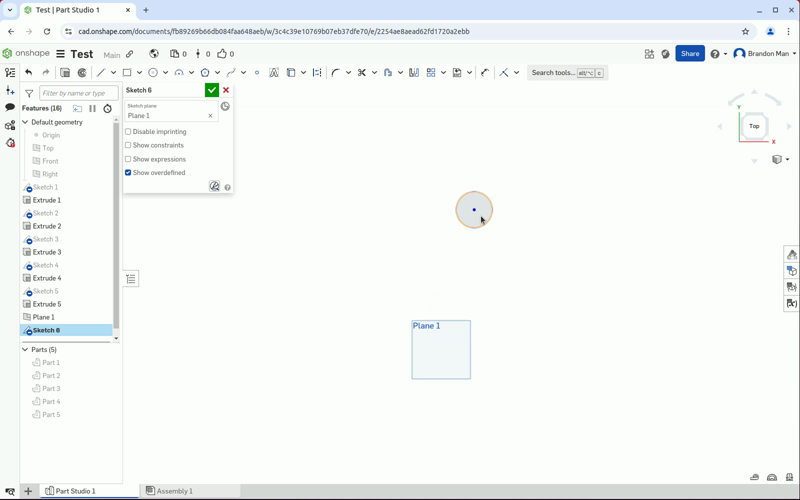
scroll(6)
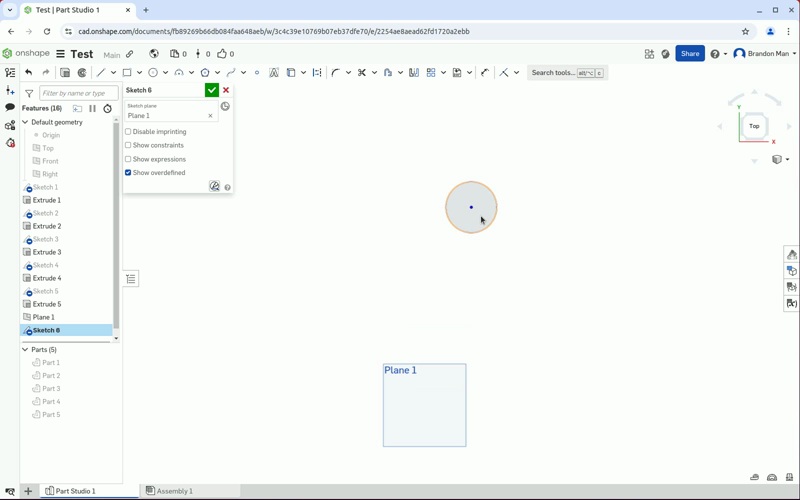
scroll(6)
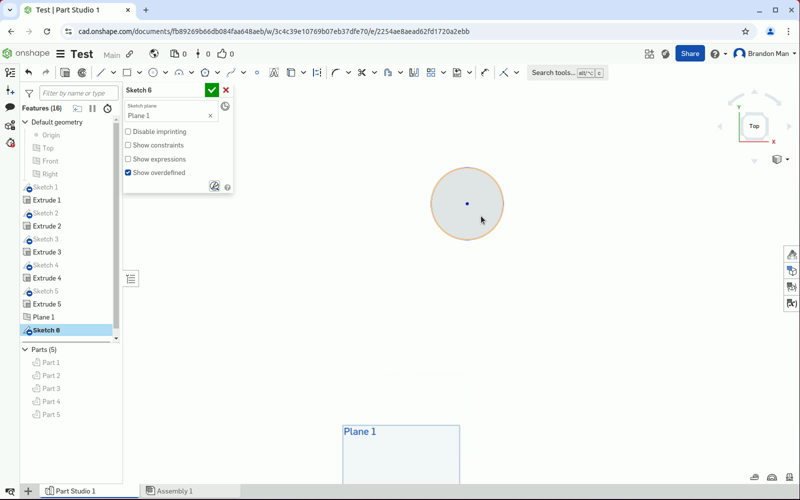
scroll(6)
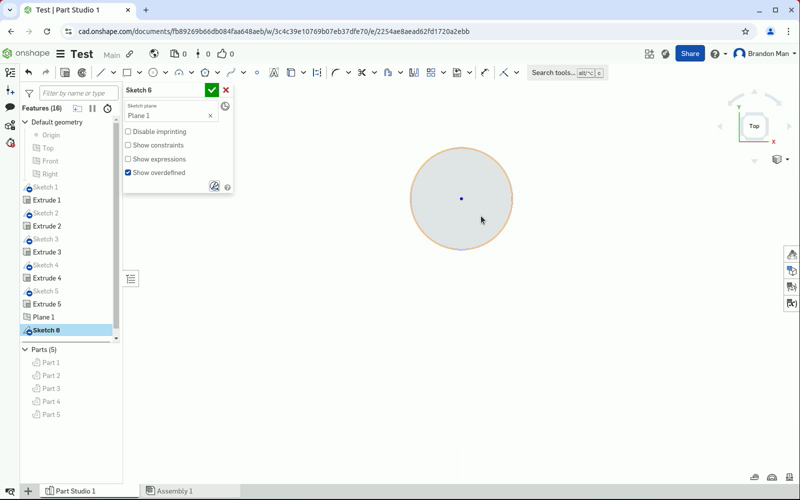
scroll(6)
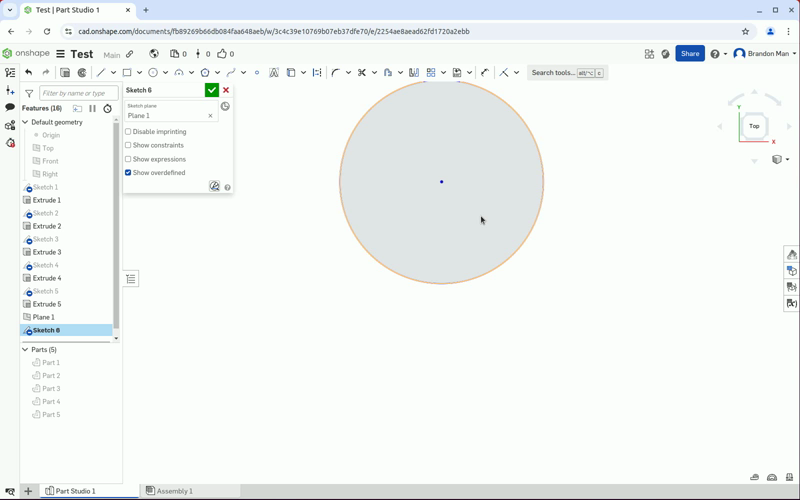
click(481, 215)
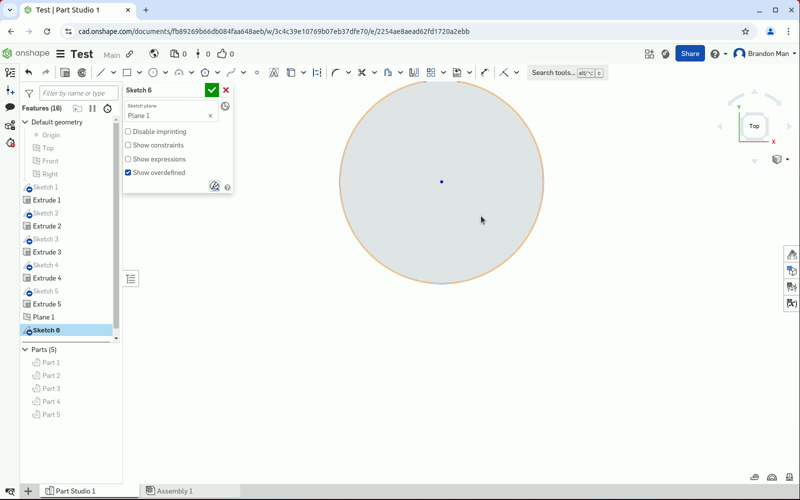
scroll(-6)
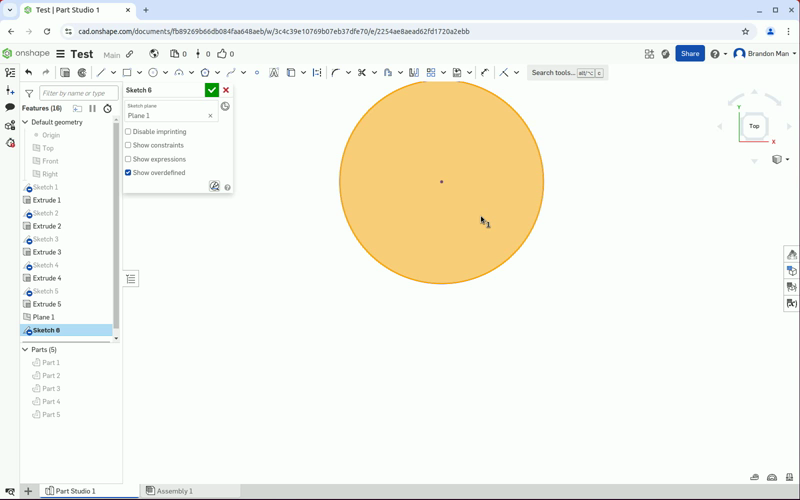
scroll(-6)
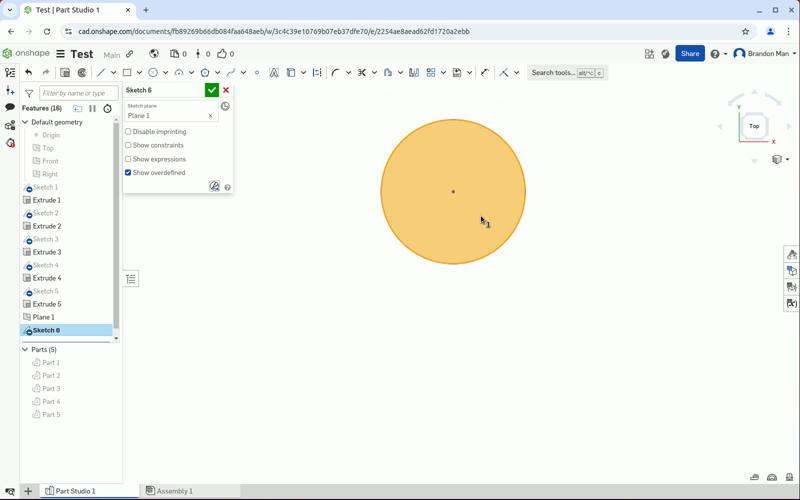
scroll(-6)
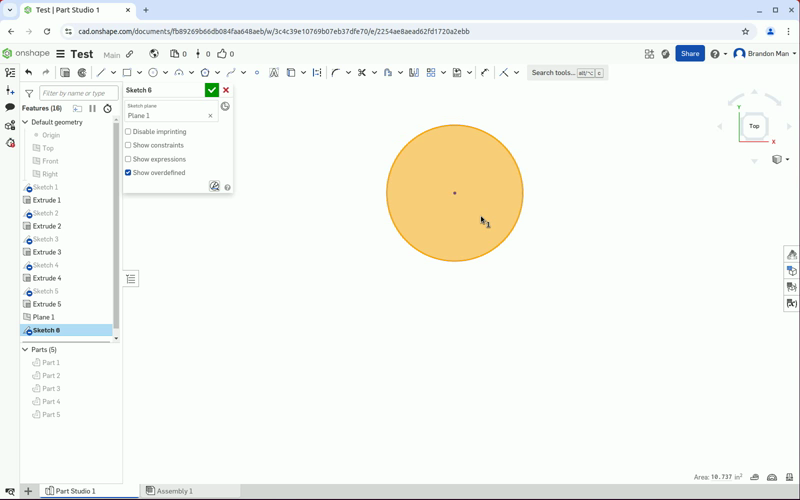
scroll(-6)
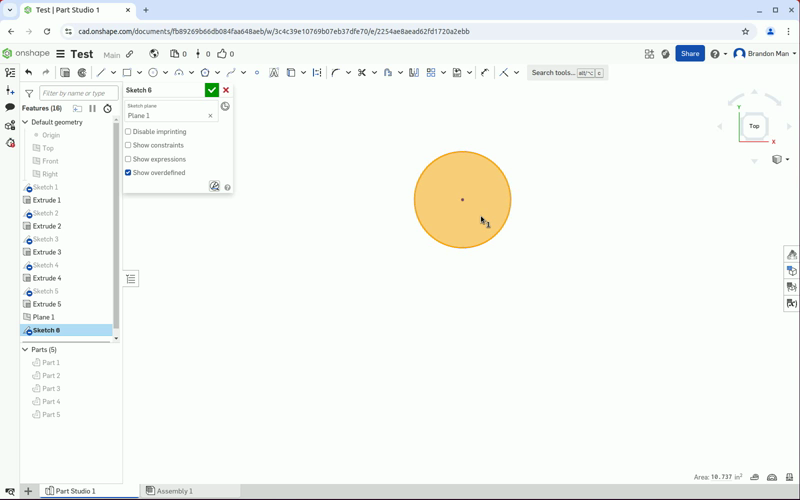
scroll(-6)
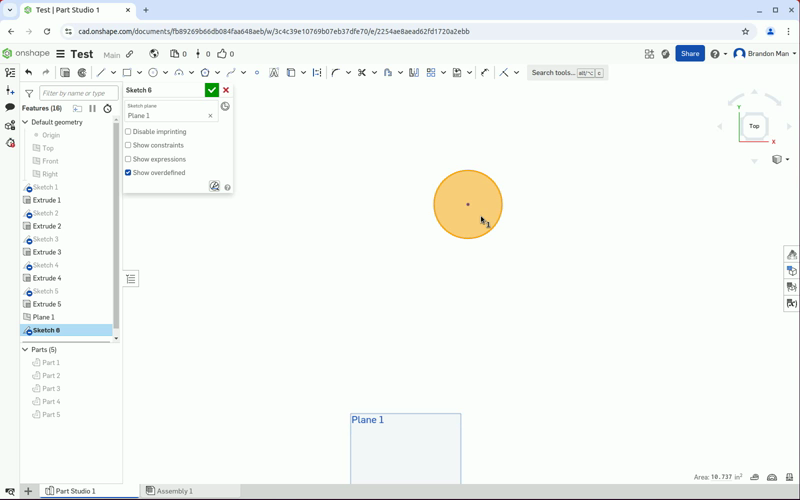
scroll(-6)
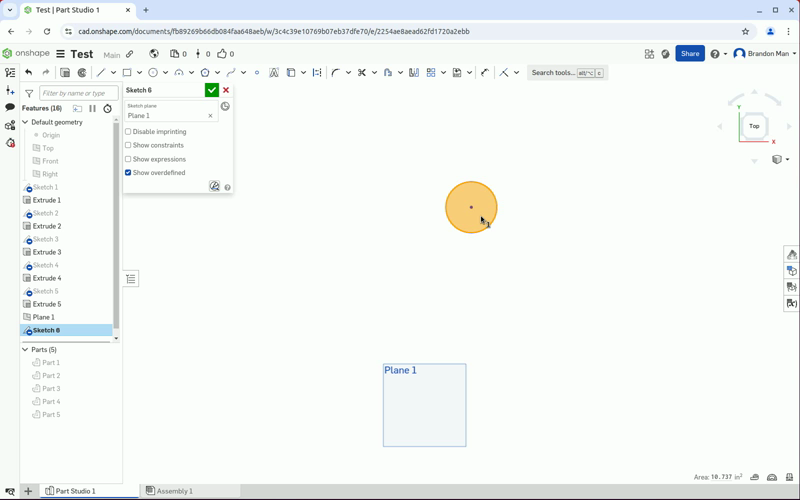
scroll(-6)
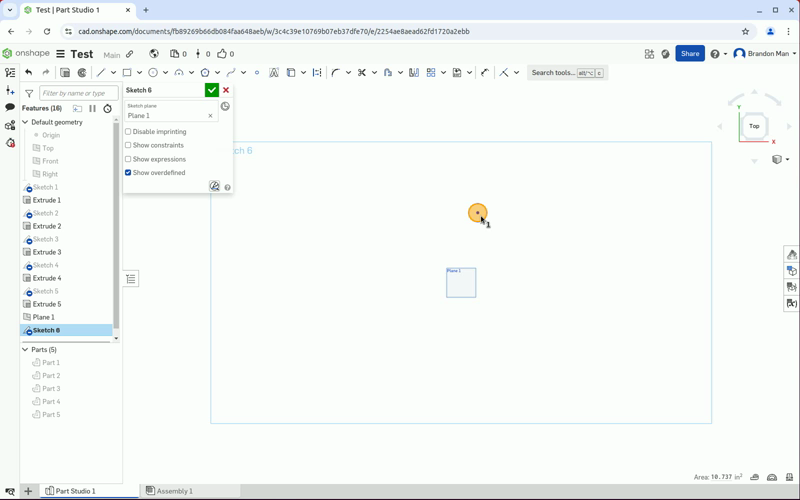
mouse_move(73, 352)
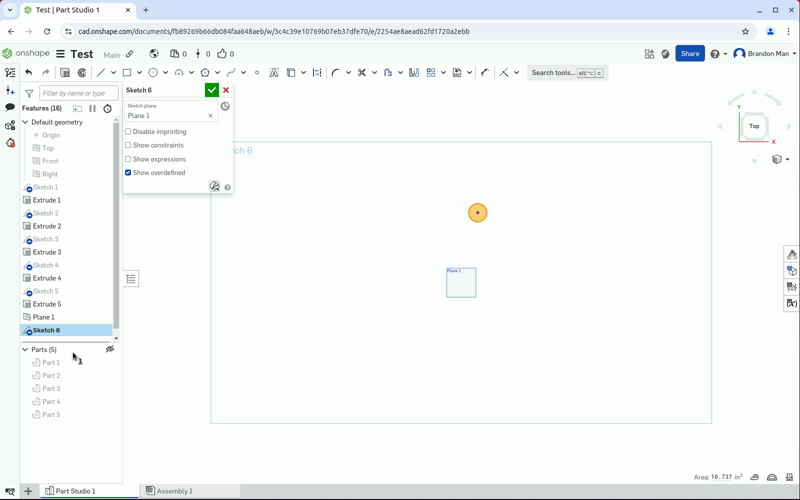
key(shift+y)
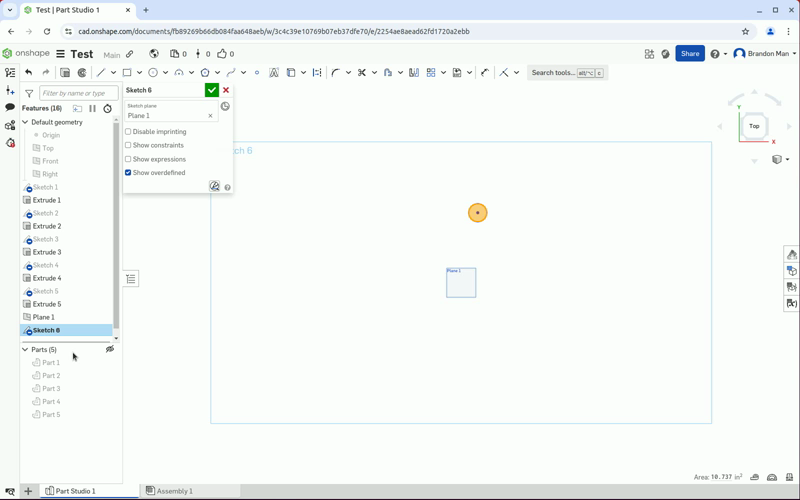
key(shift+e)
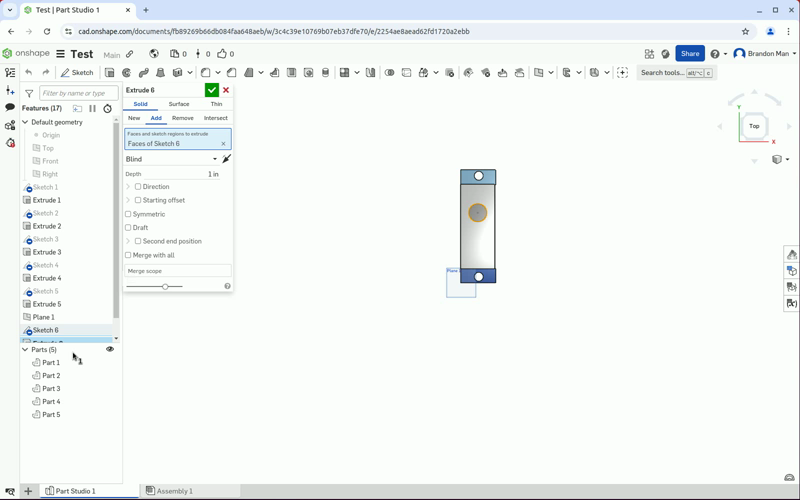
mouse_move(143, 106)
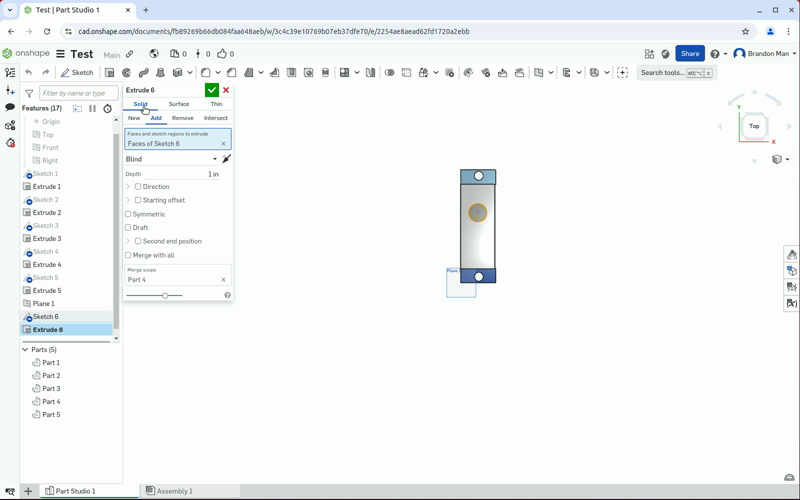
click(143, 106)
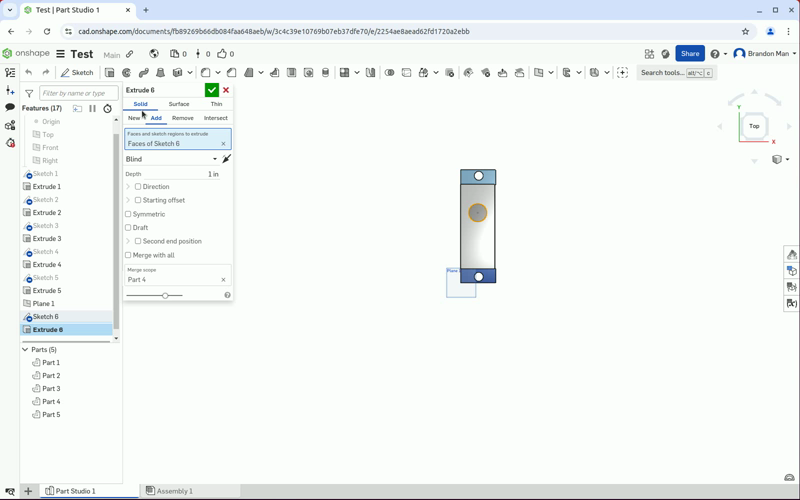
mouse_move(137, 120)
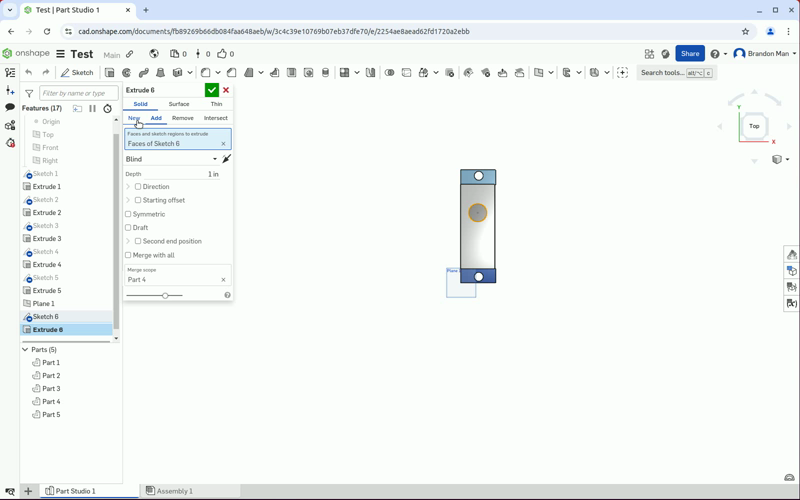
click(137, 120)
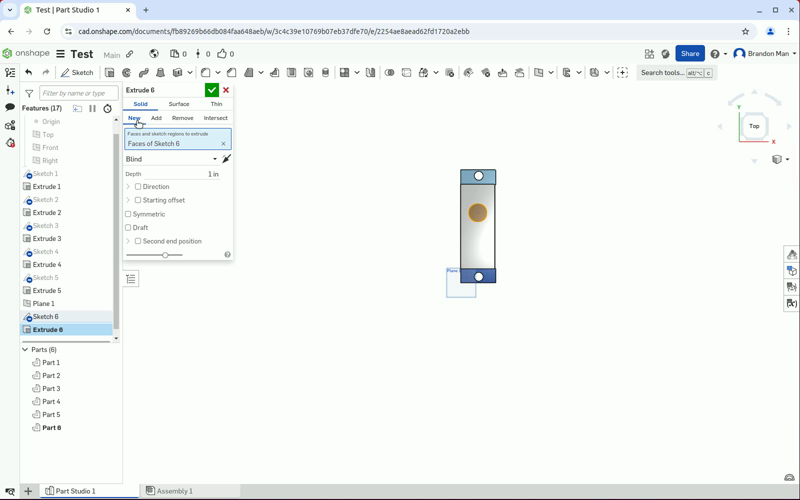
key(tab, 4)
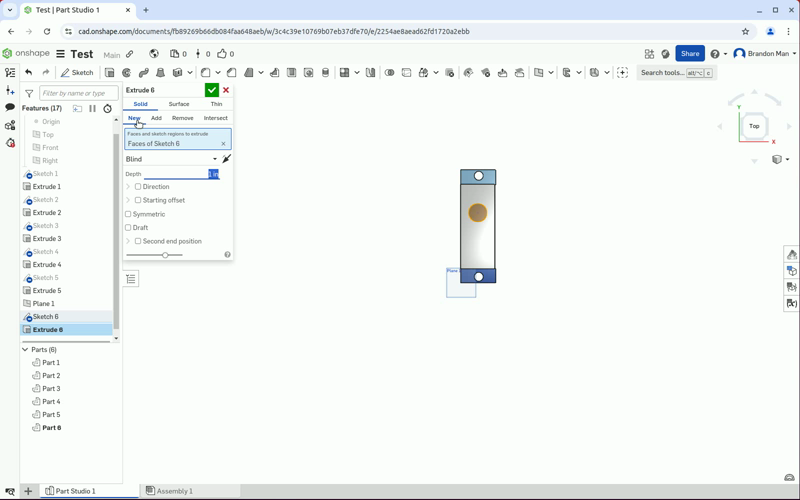
text(4.814)
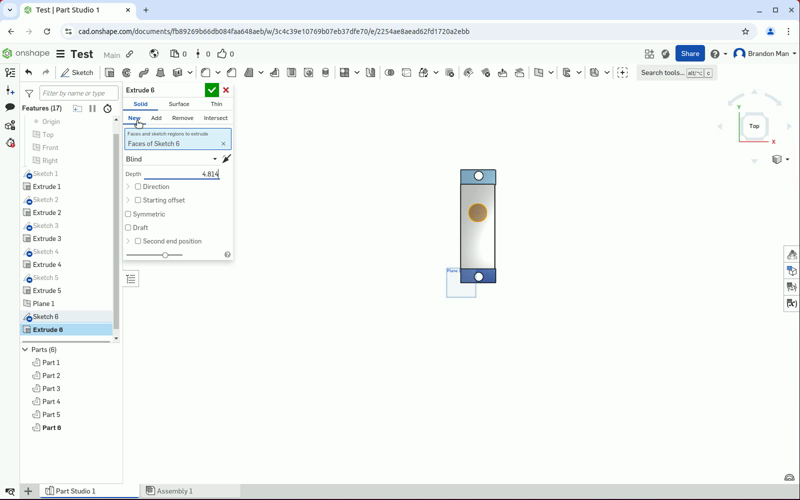
key(enter)
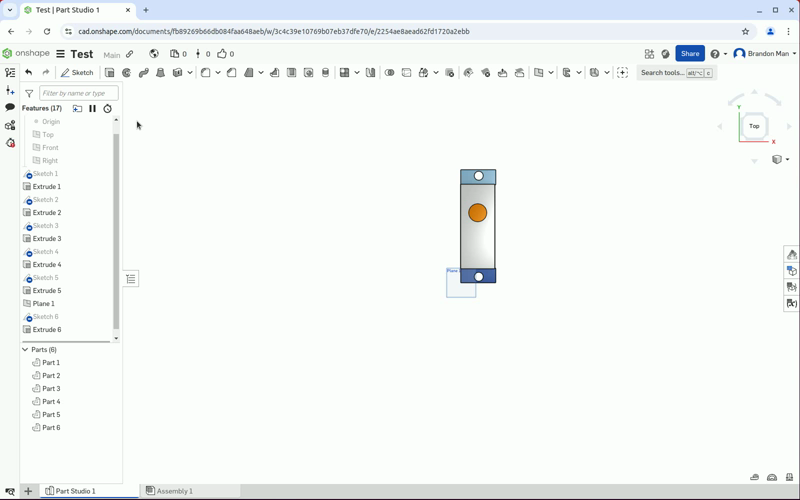
key(shift+h)
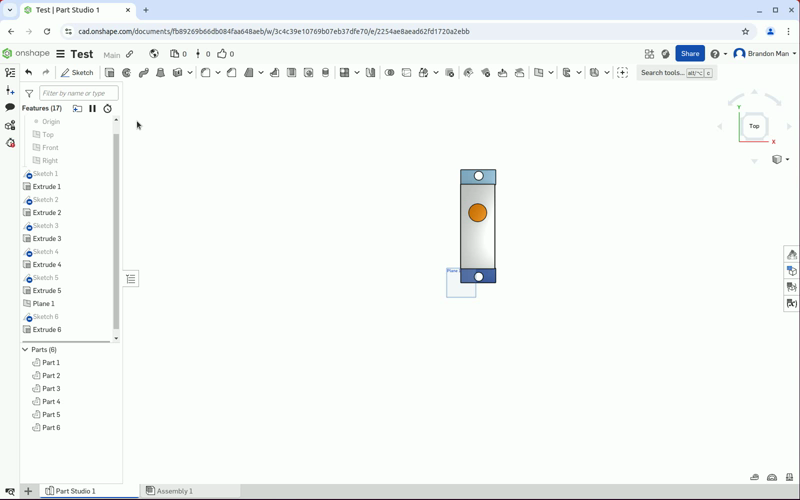
key(shift+h)
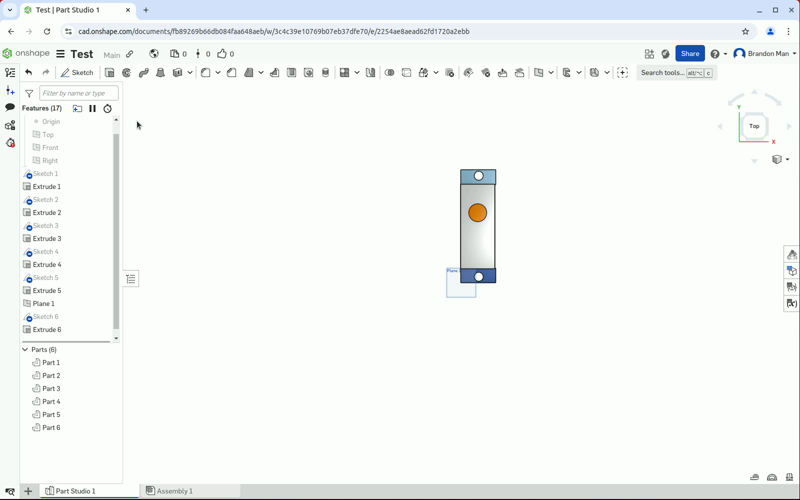
mouse_move(69, 176)
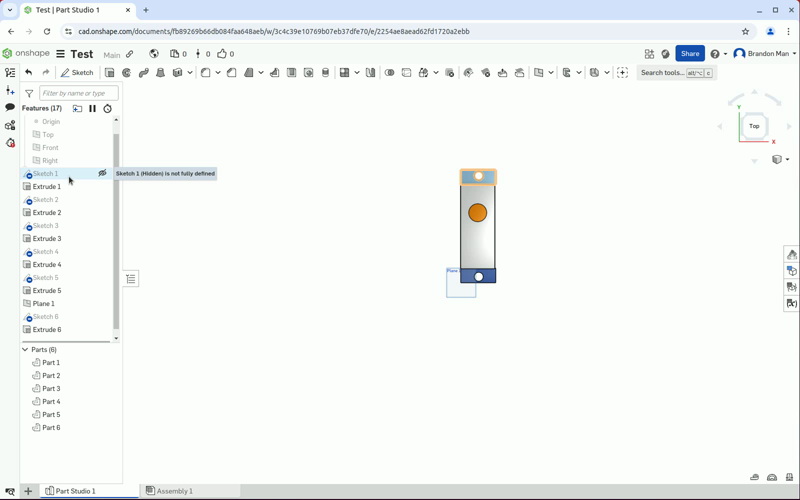
click(69, 176)
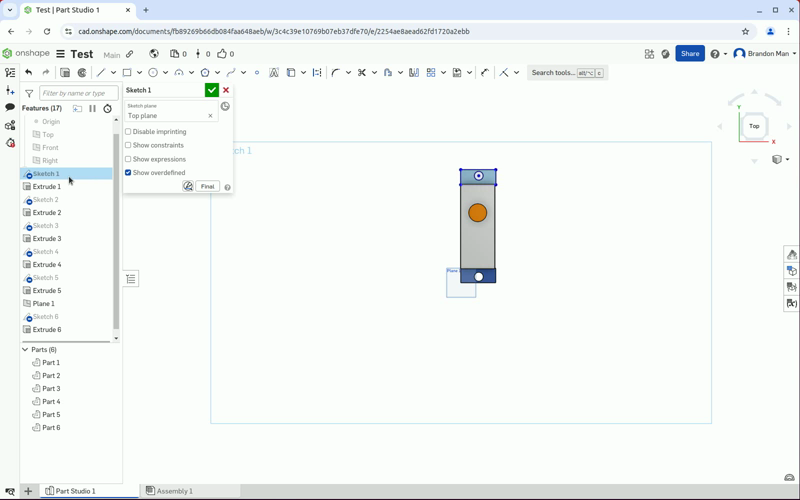
mouse_move(229, 92)
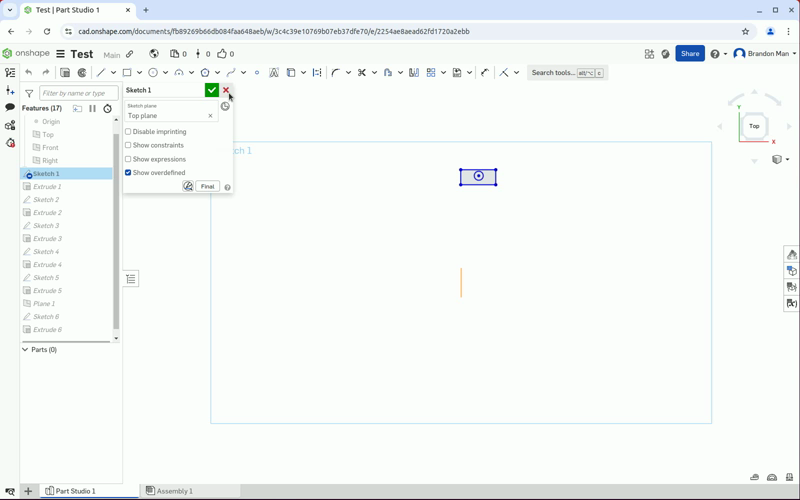
click(229, 92)
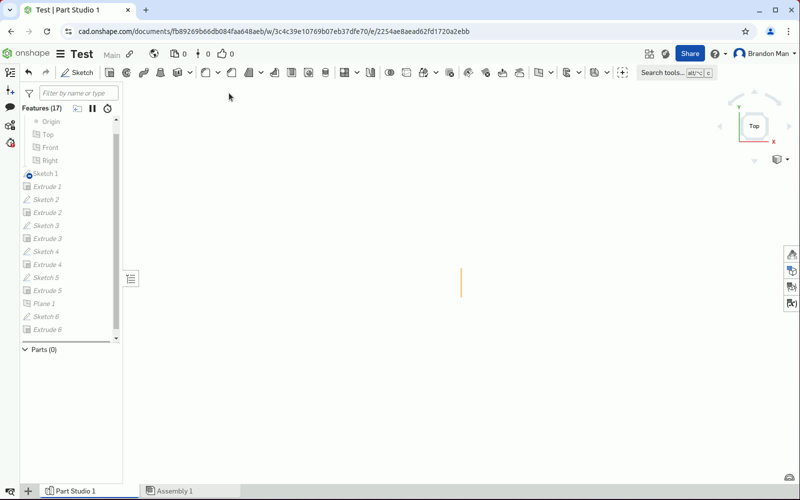
key(shift+s)
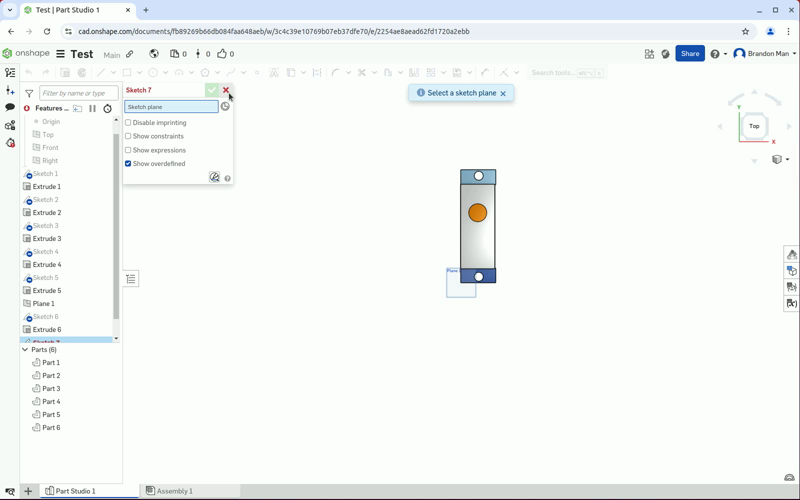
mouse_move(69, 293)
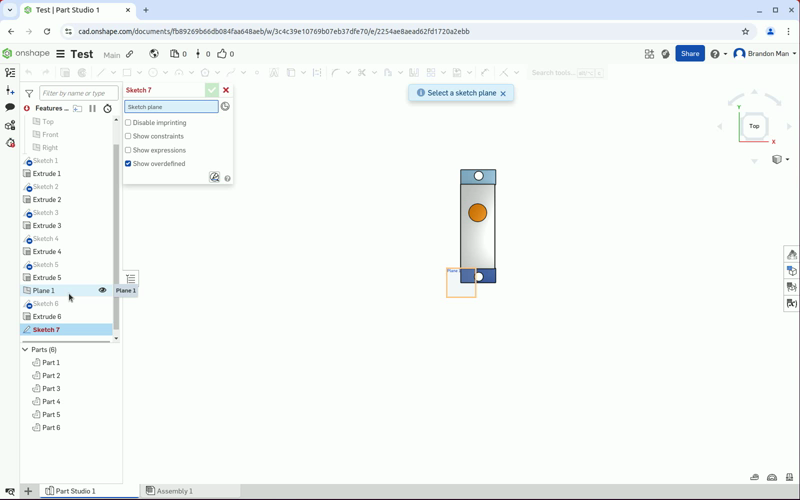
click(69, 293)
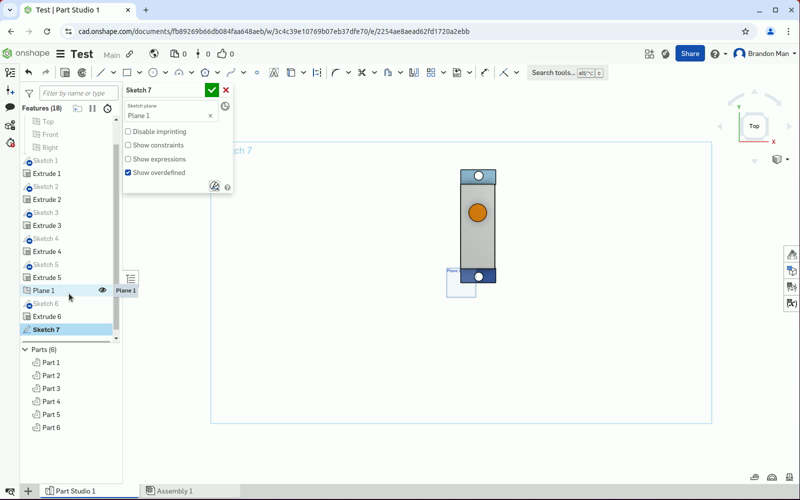
mouse_move(73, 352)
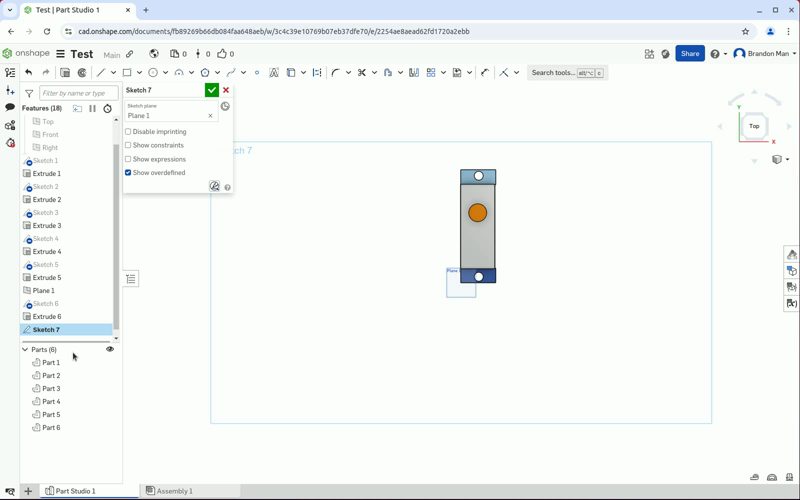
key(y)
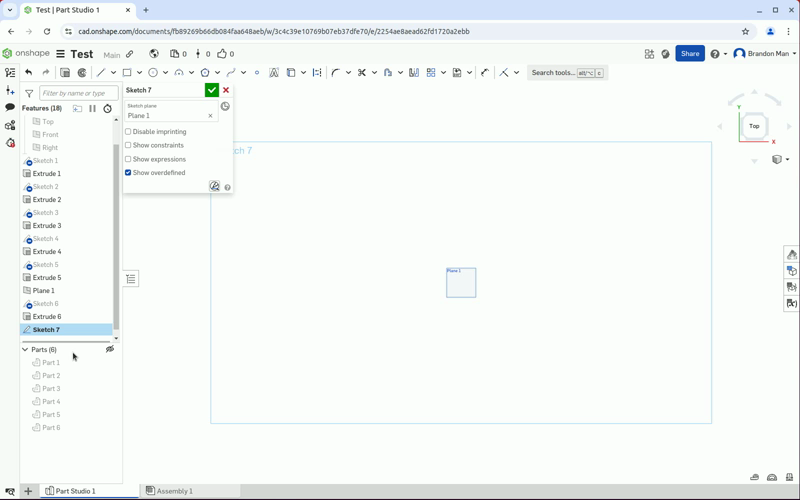
key(c)
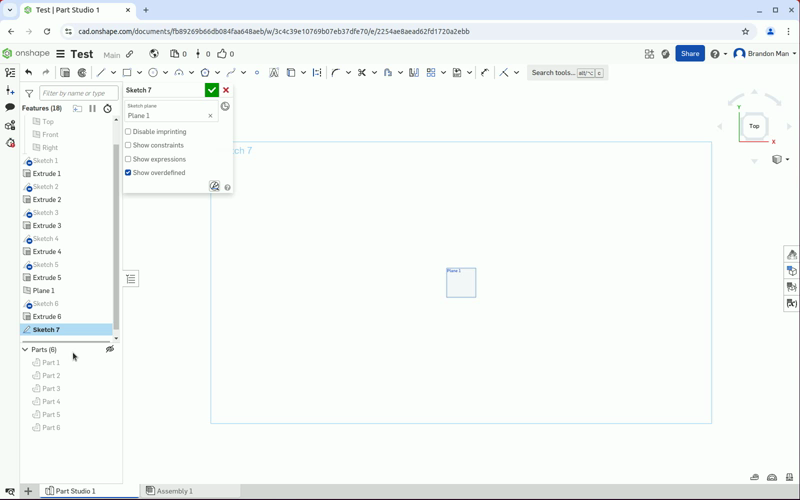
key_down(shift)
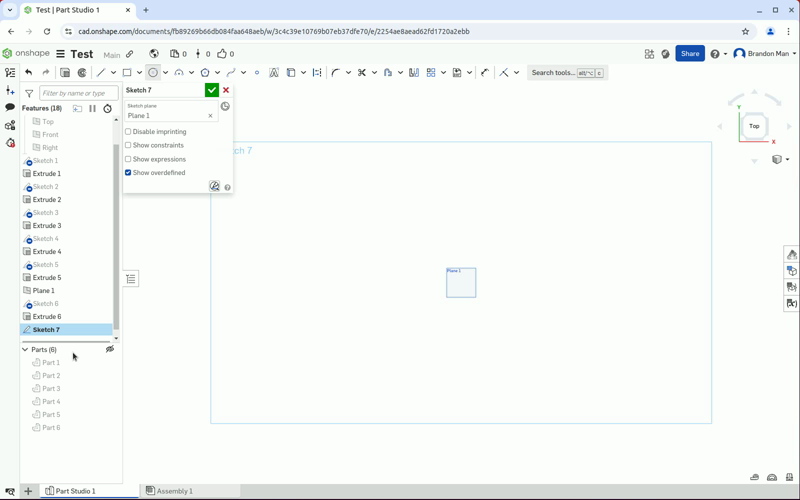
mouse_move(479, 212)
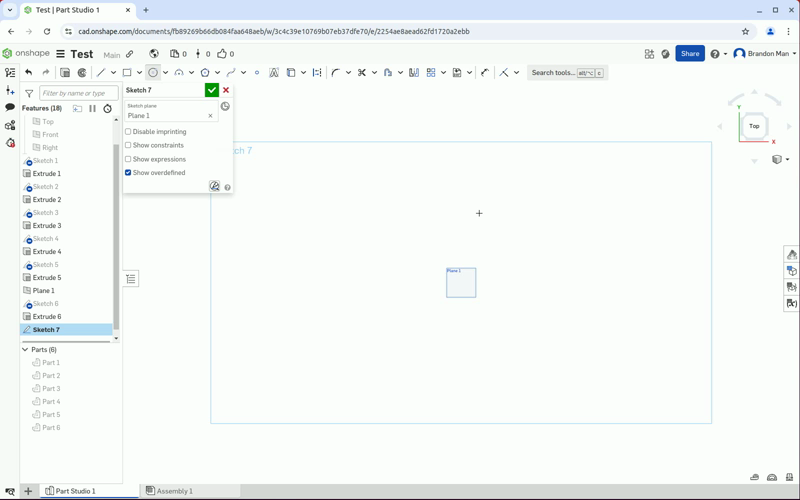
click(479, 212)
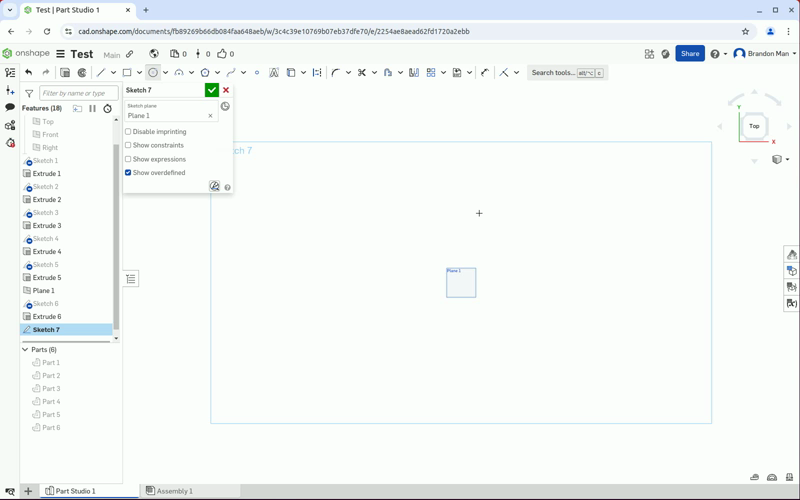
key_up(shift)
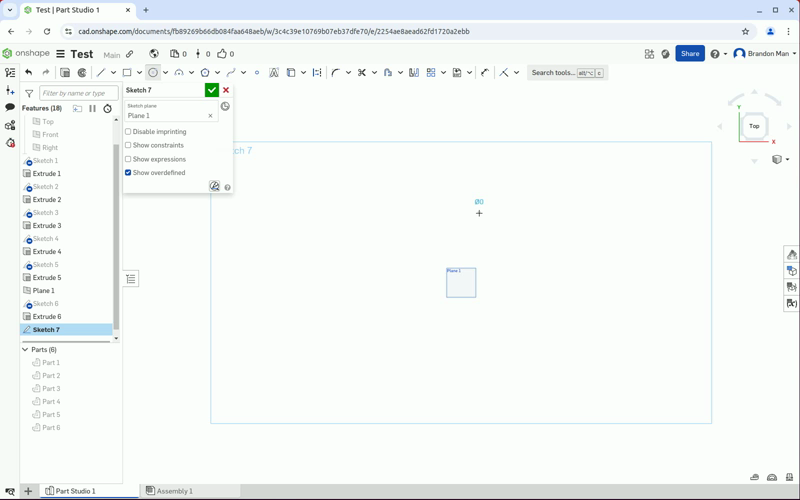
mouse_move(496, 212)
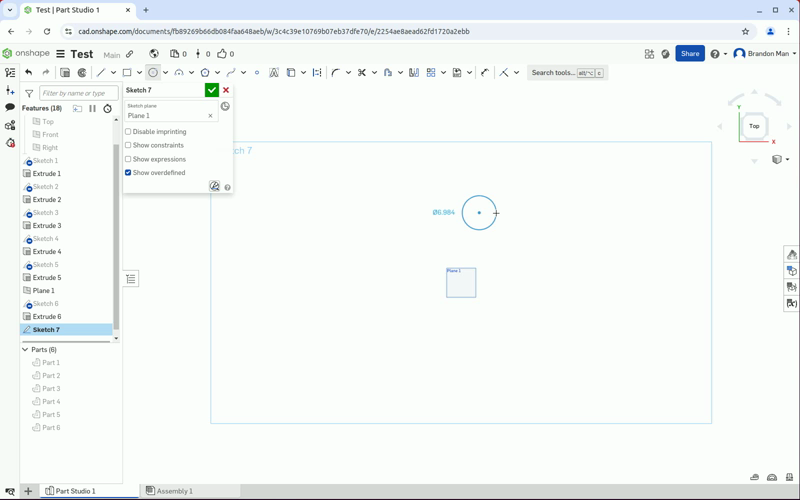
click(496, 212)
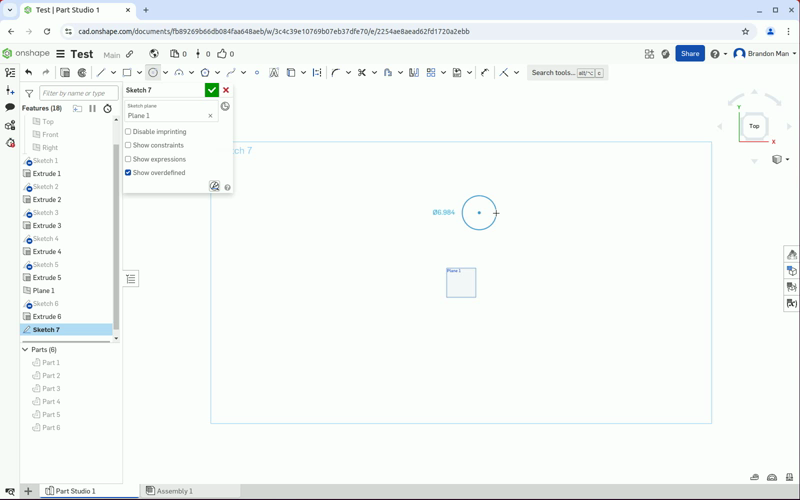
key(esc)
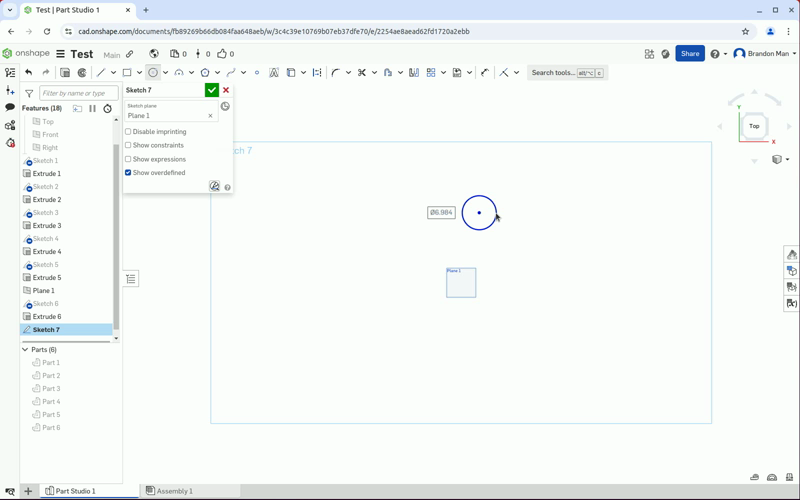
key(c)
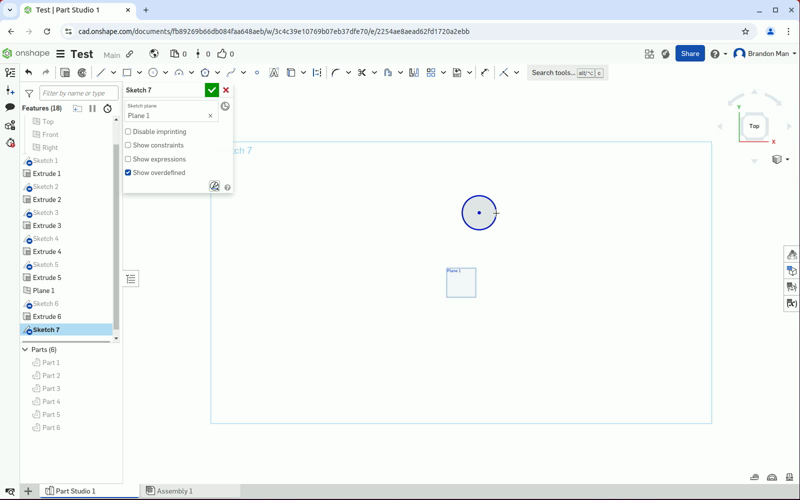
key_down(shift)
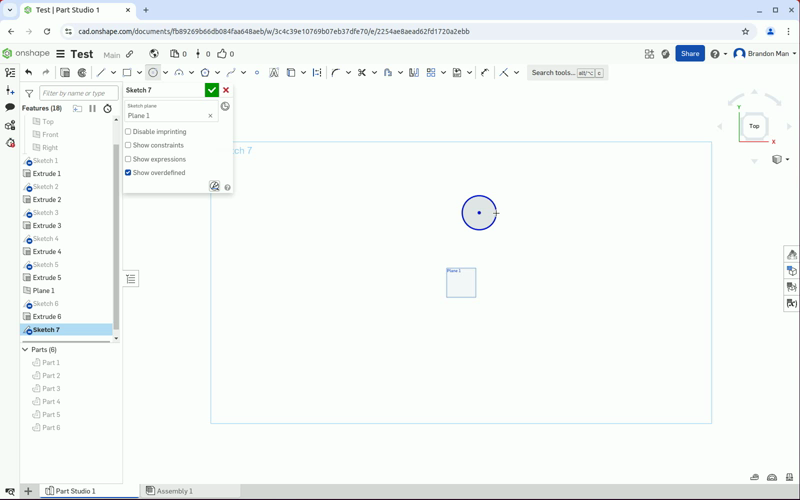
mouse_move(479, 212)
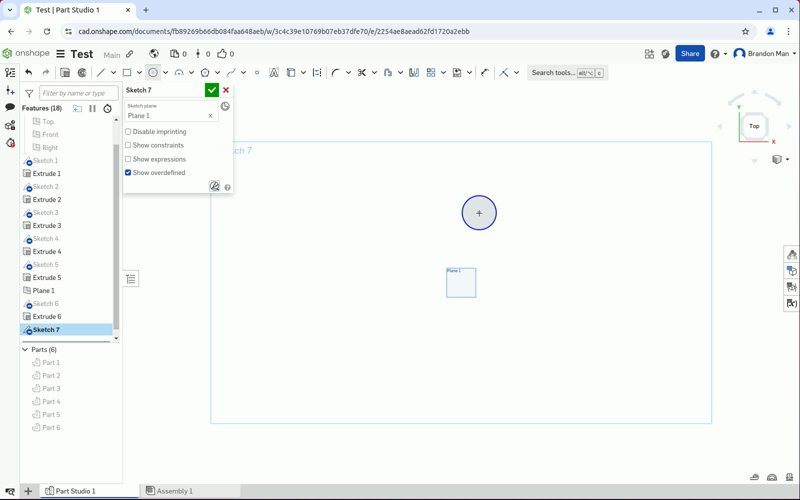
click(479, 212)
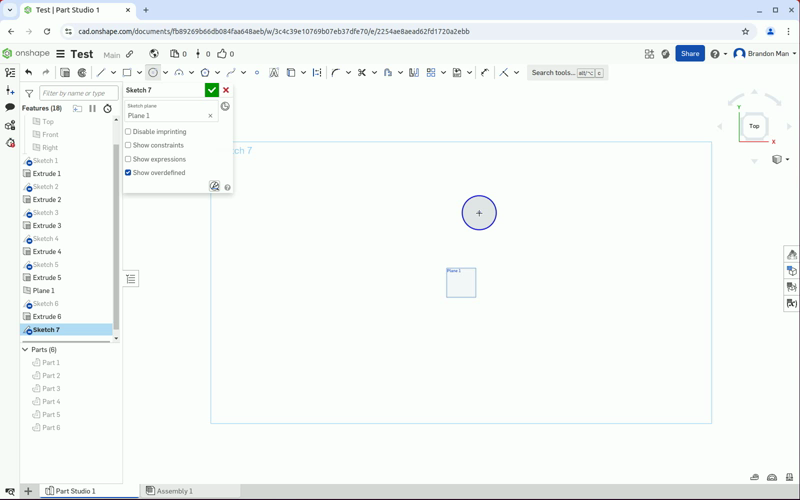
key_up(shift)
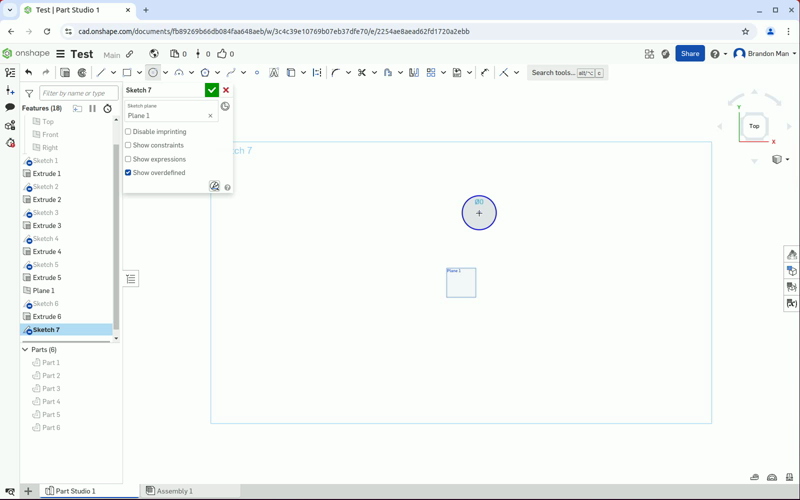
mouse_move(488, 212)
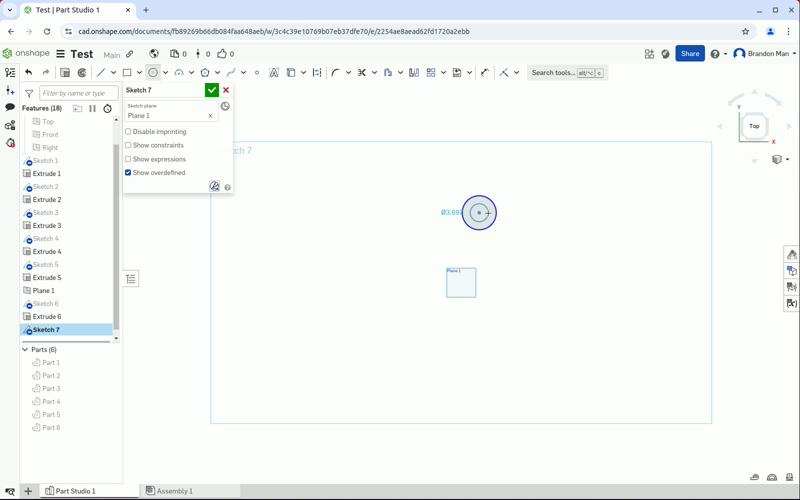
click(488, 212)
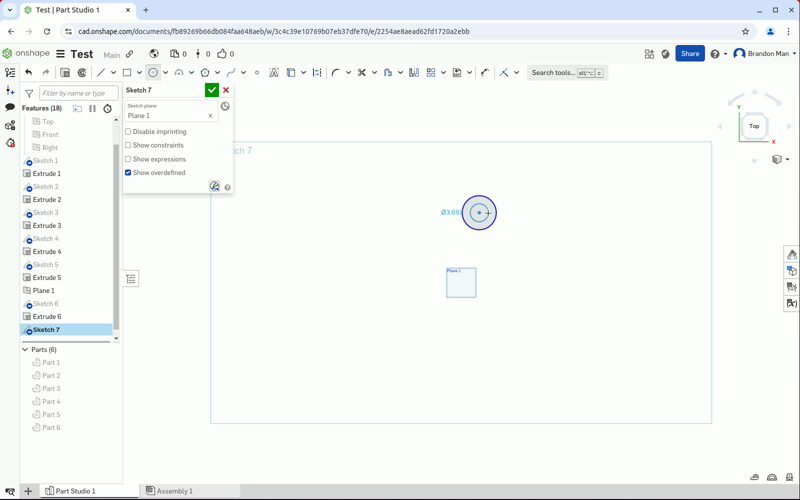
key(esc)
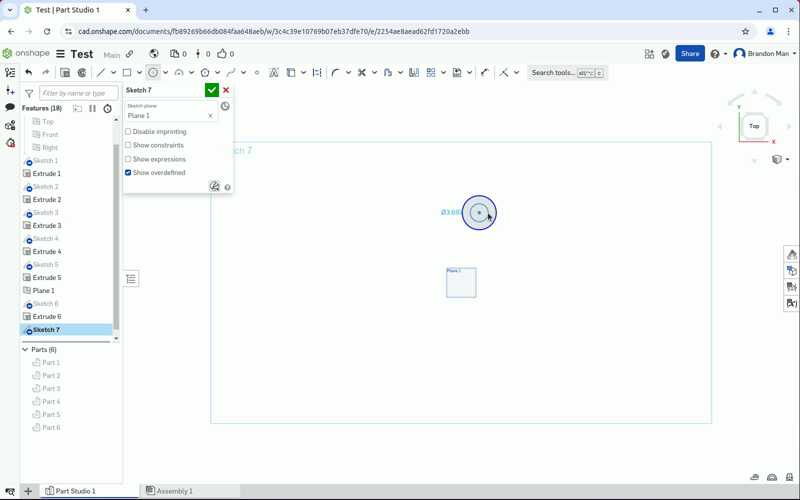
mouse_move(488, 223)
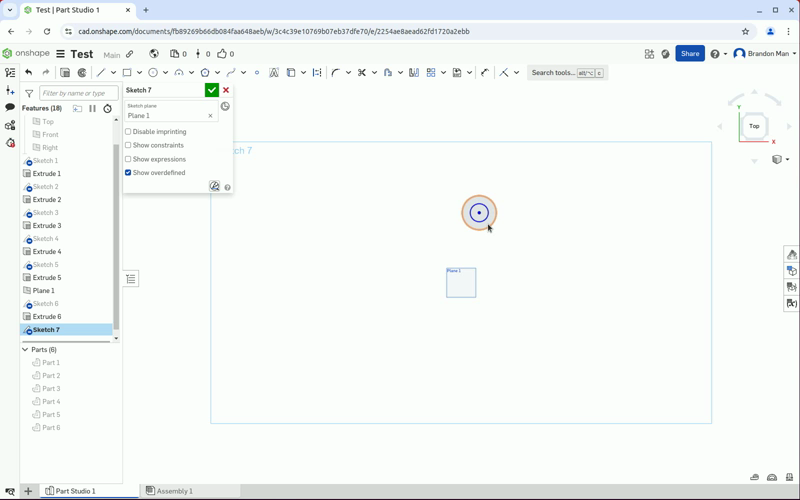
scroll(6)
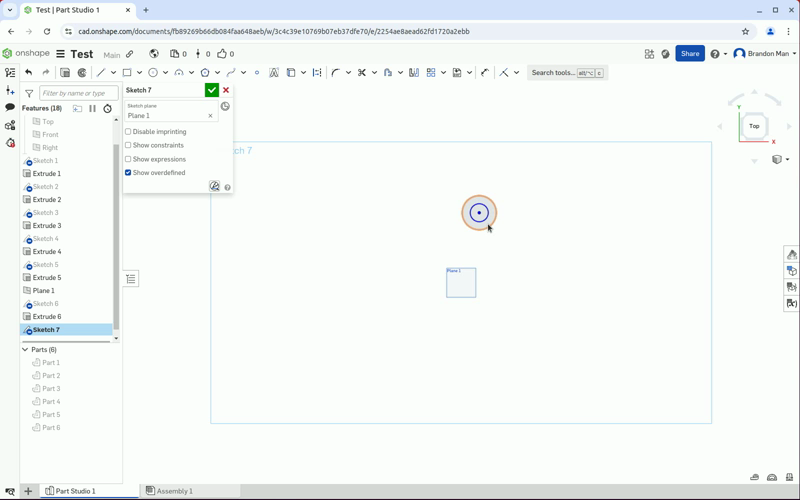
scroll(6)
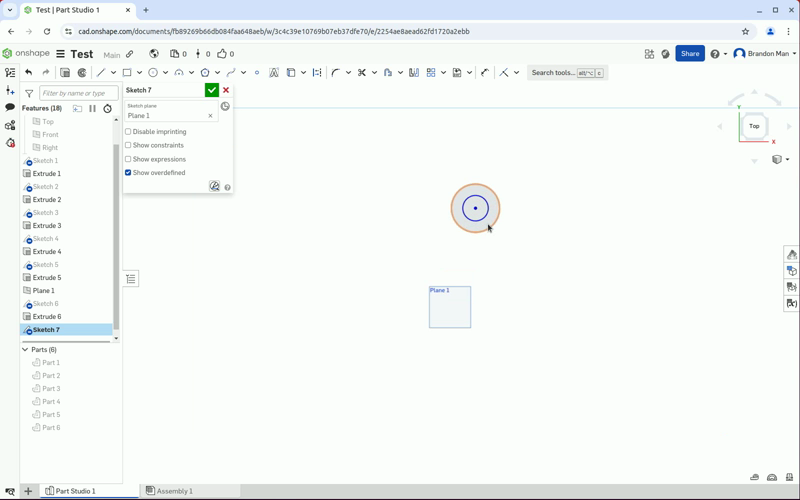
scroll(6)
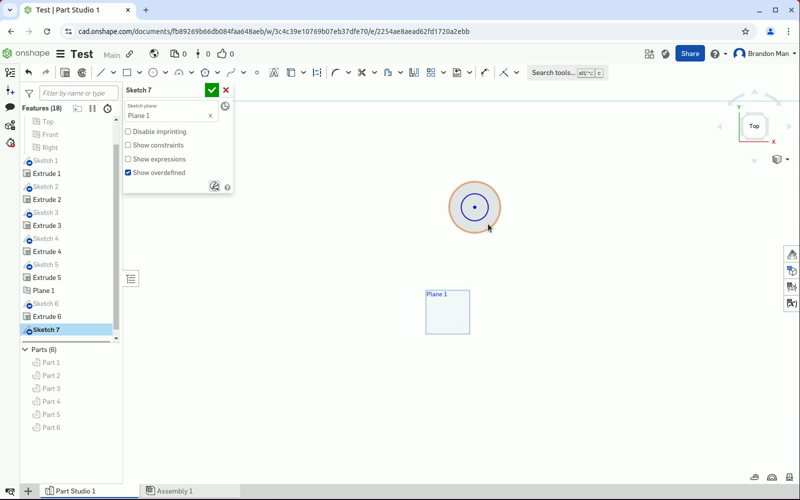
scroll(6)
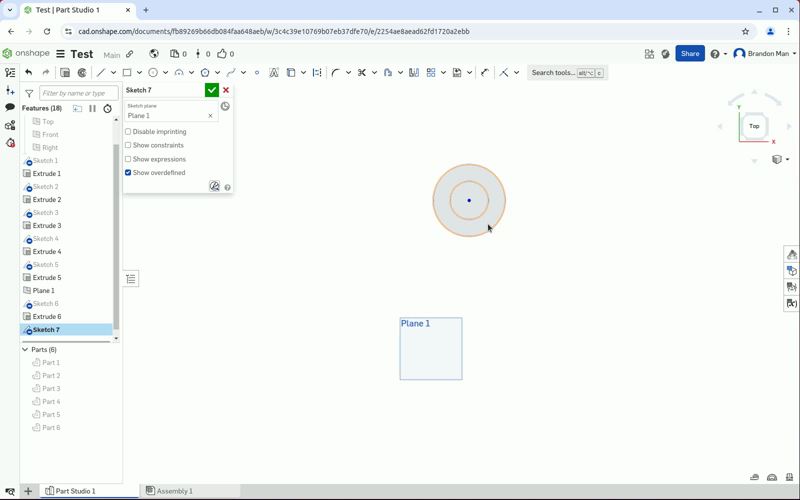
scroll(6)
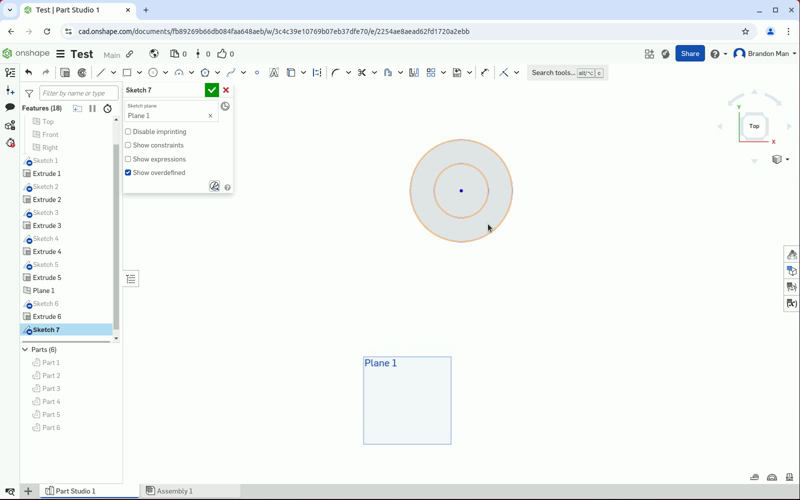
scroll(6)
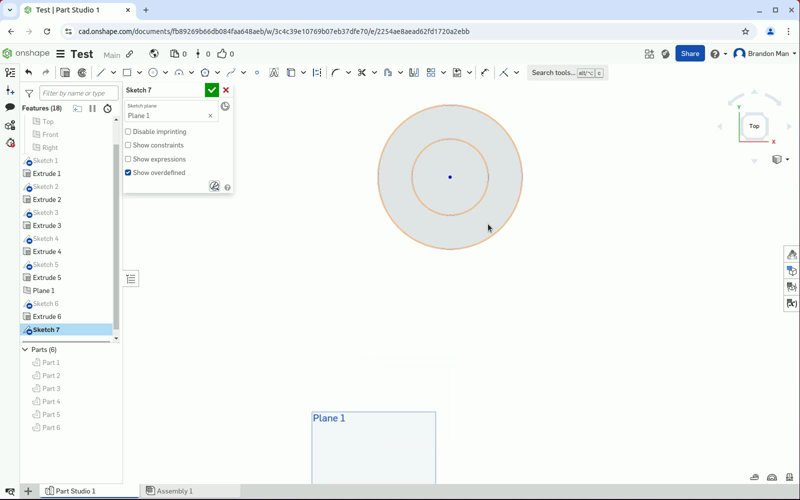
scroll(6)
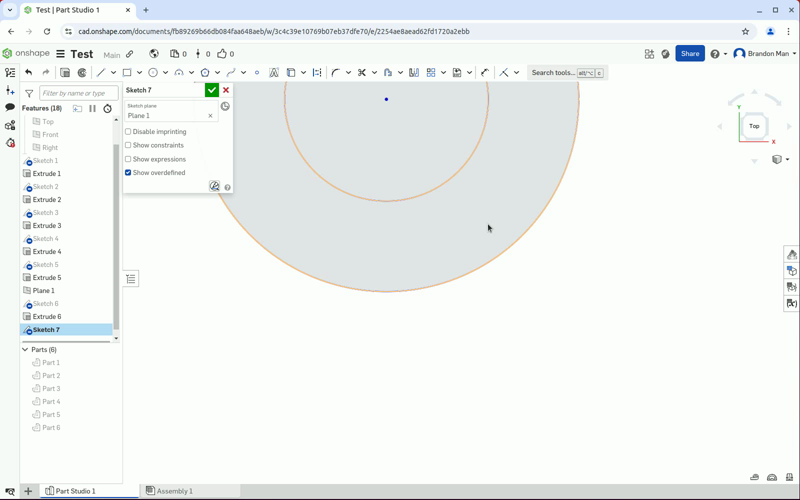
click(488, 223)
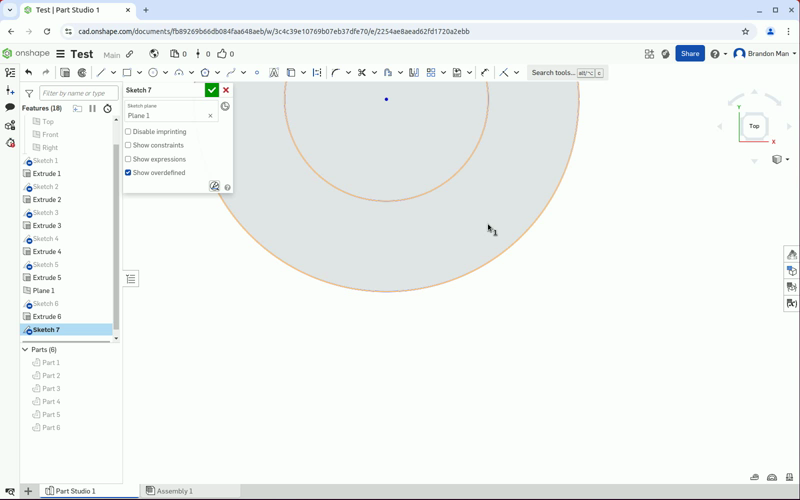
scroll(-6)
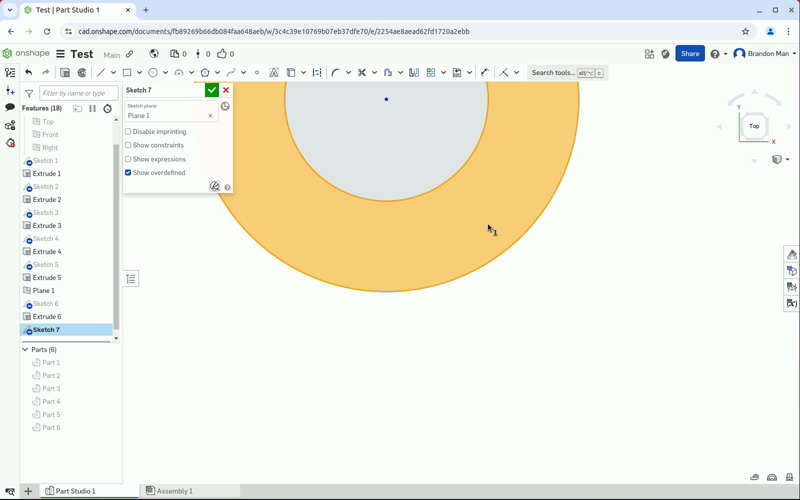
scroll(-6)
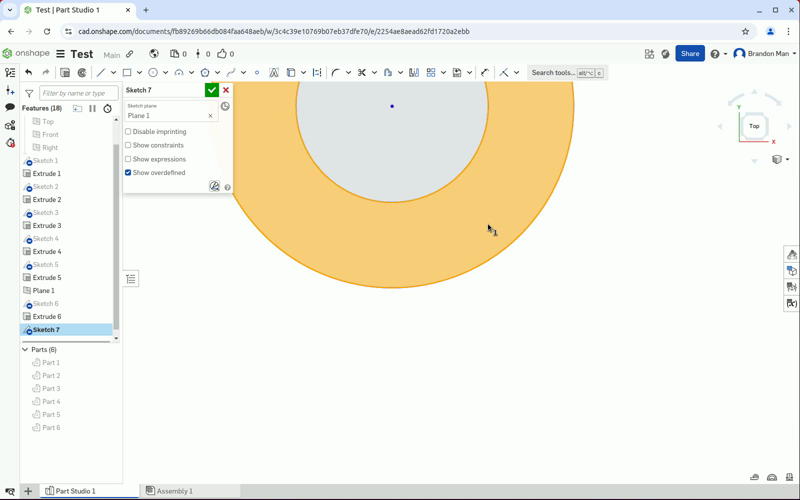
scroll(-6)
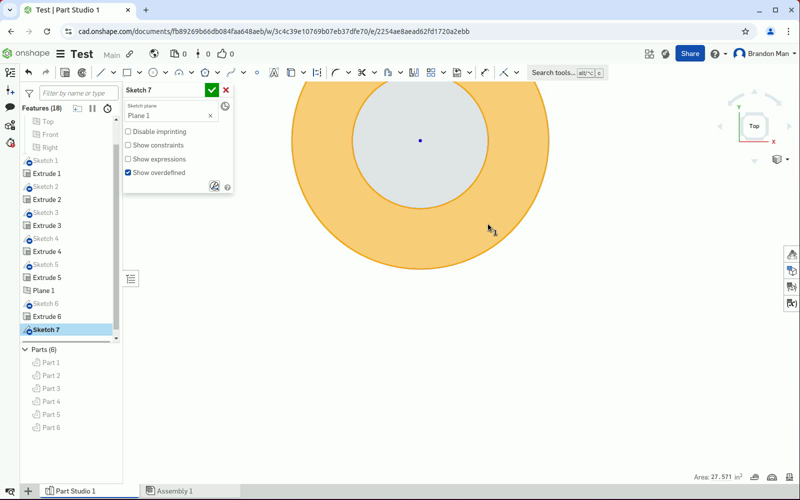
scroll(-6)
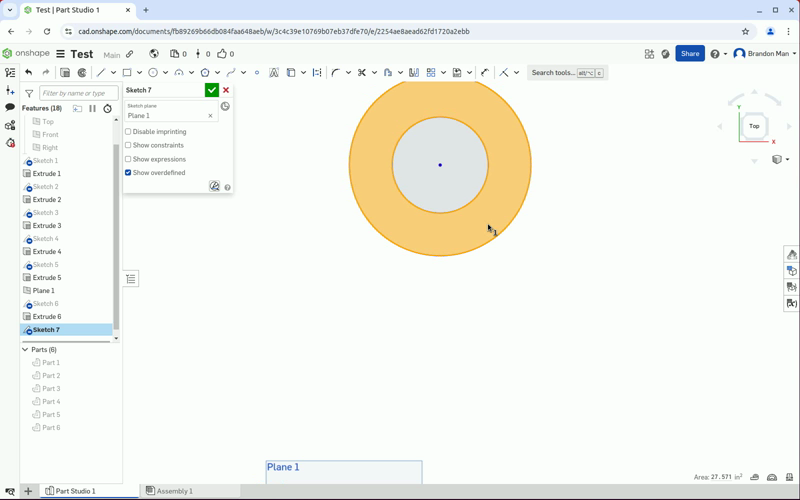
scroll(-6)
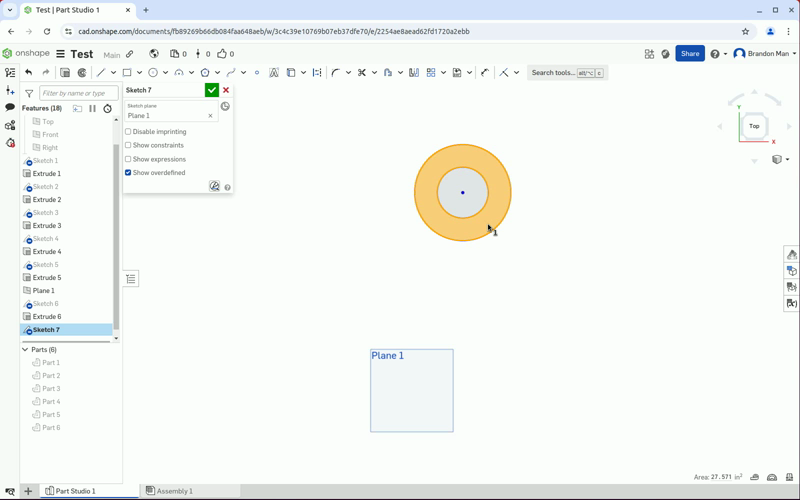
scroll(-6)
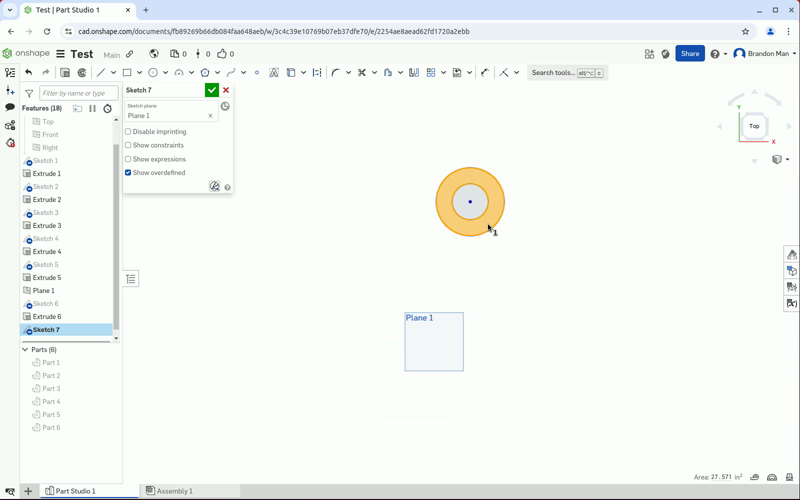
scroll(-6)
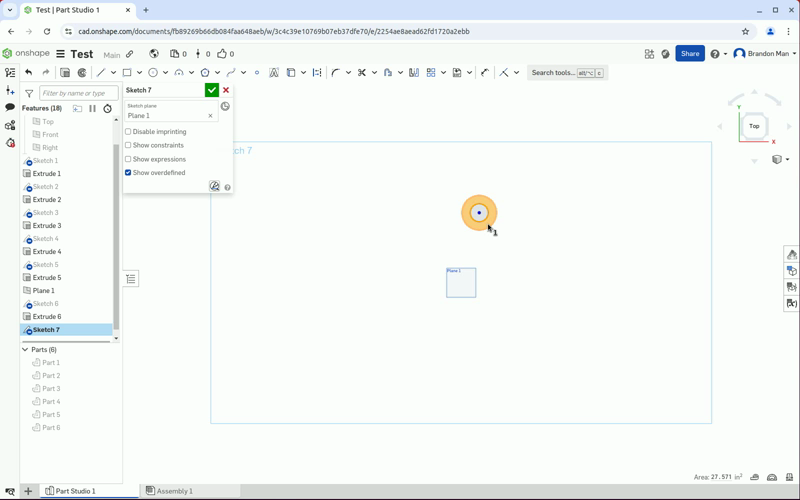
mouse_move(73, 352)
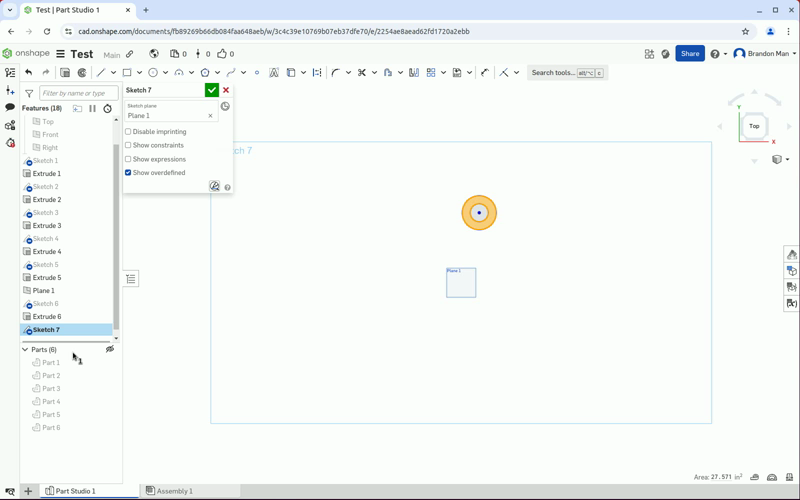
key(shift+y)
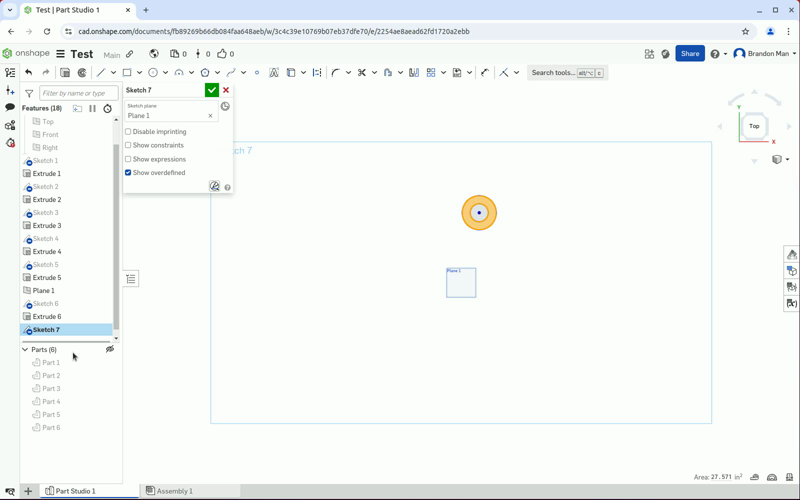
key(shift+e)
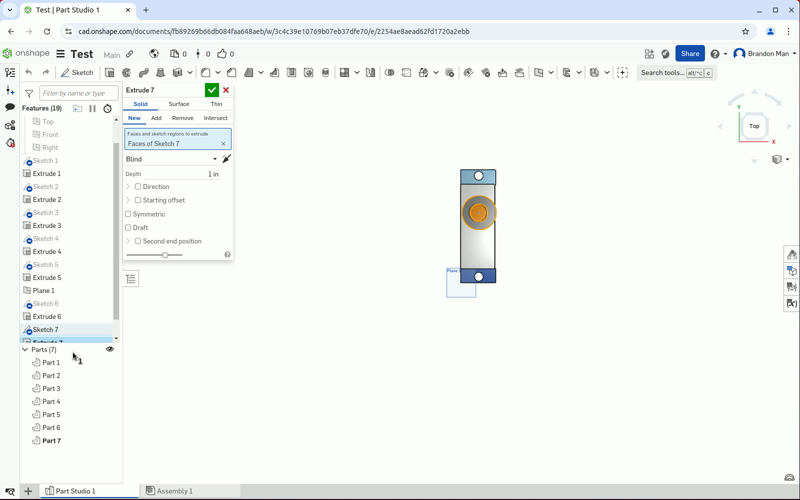
mouse_move(143, 106)
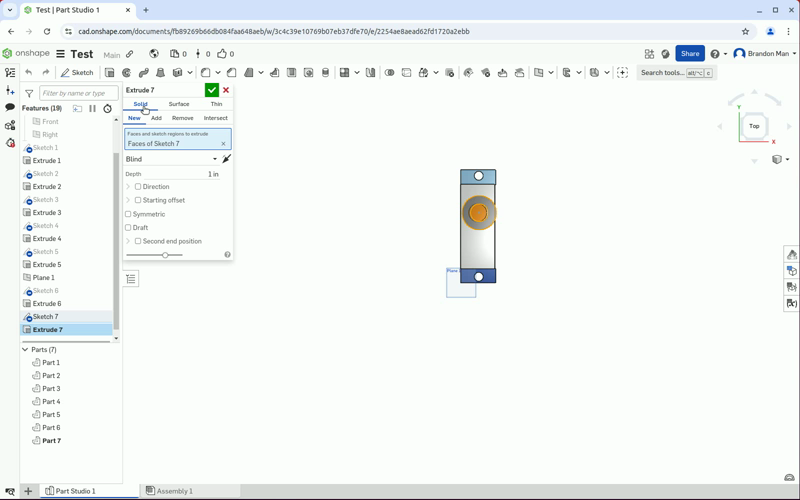
click(143, 106)
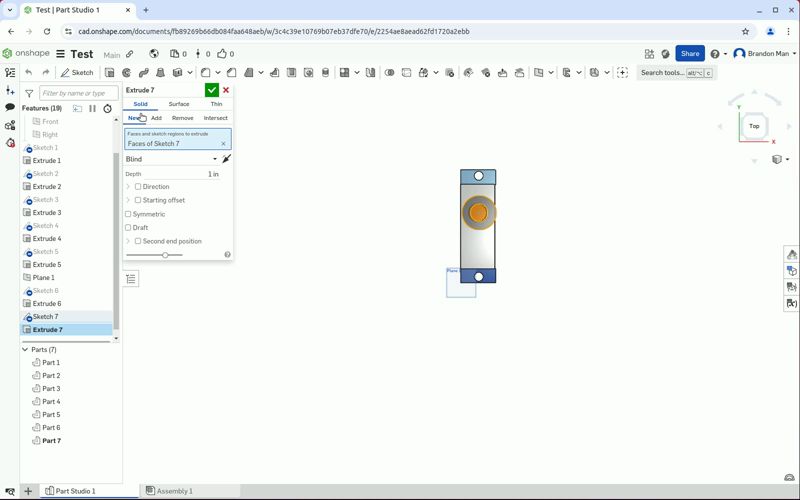
mouse_move(137, 120)
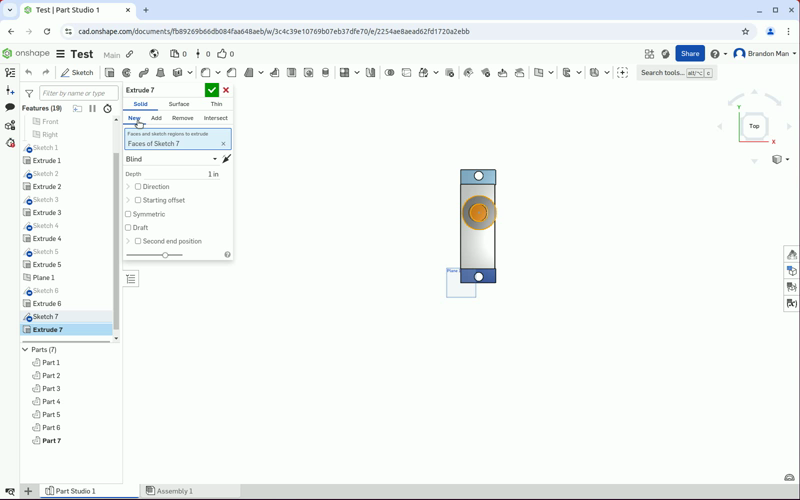
click(137, 120)
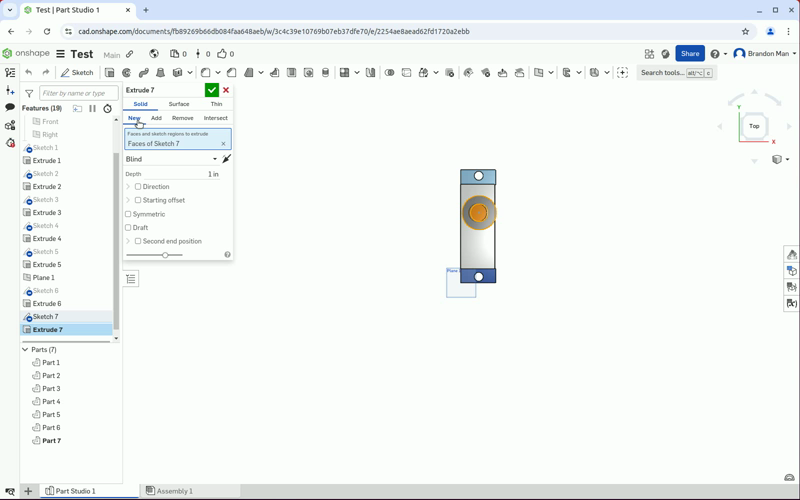
key(tab, 4)
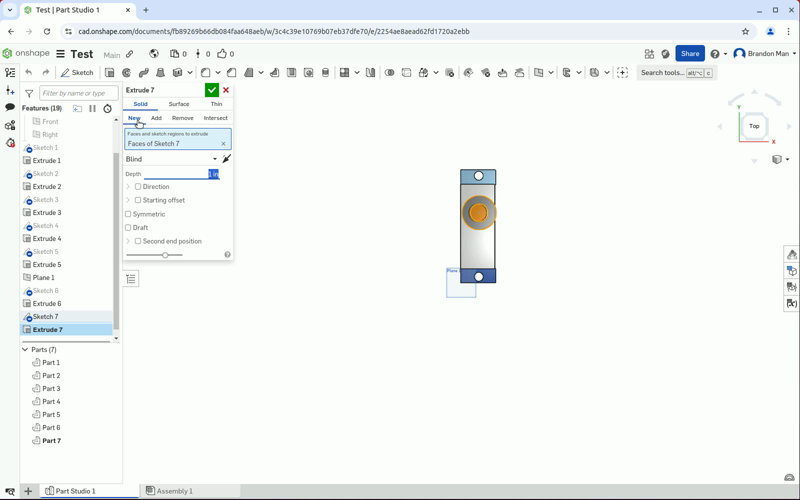
text(2.889)
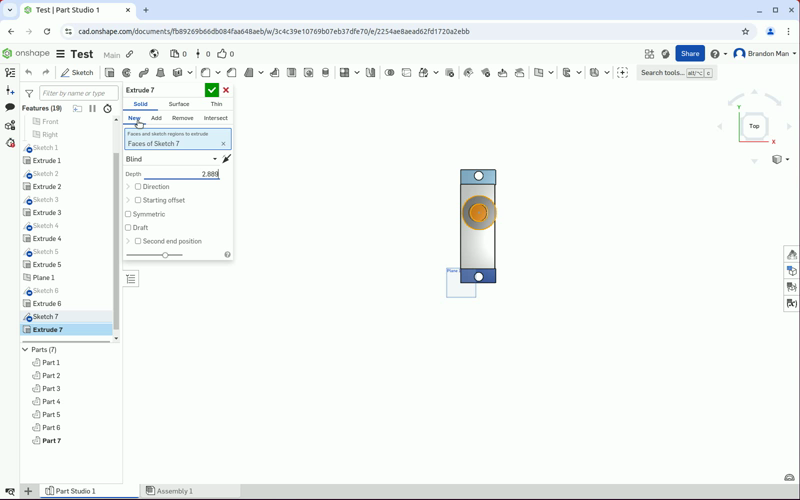
key(enter)
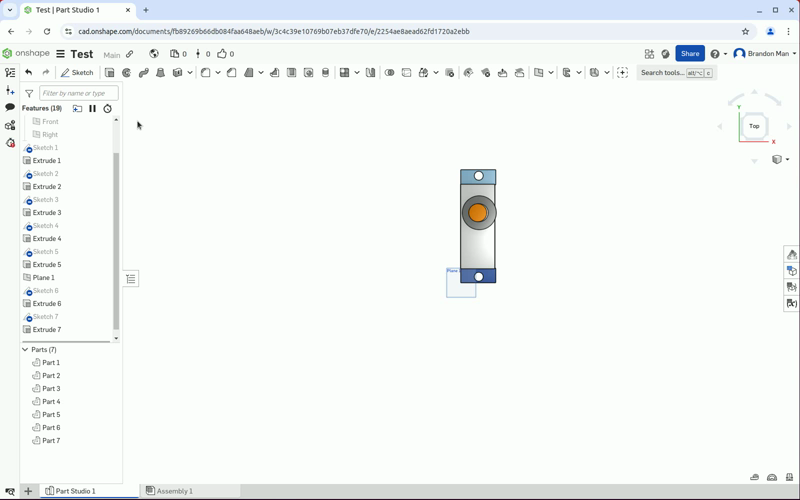
key(shift+h)
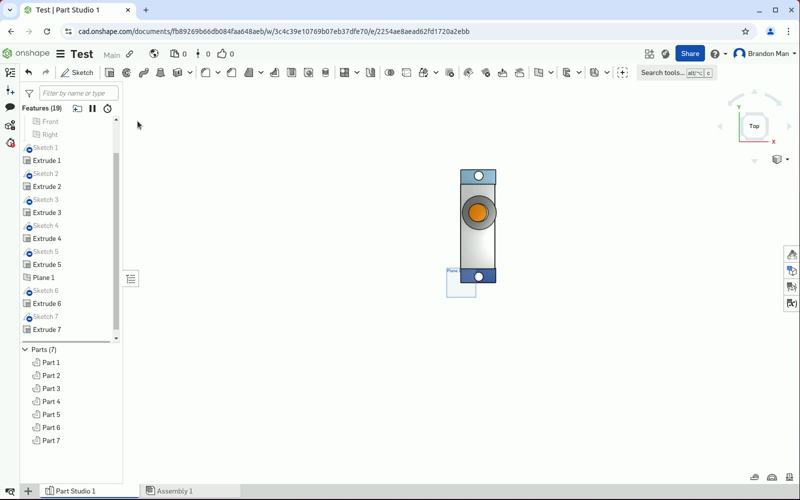
key(shift+h)
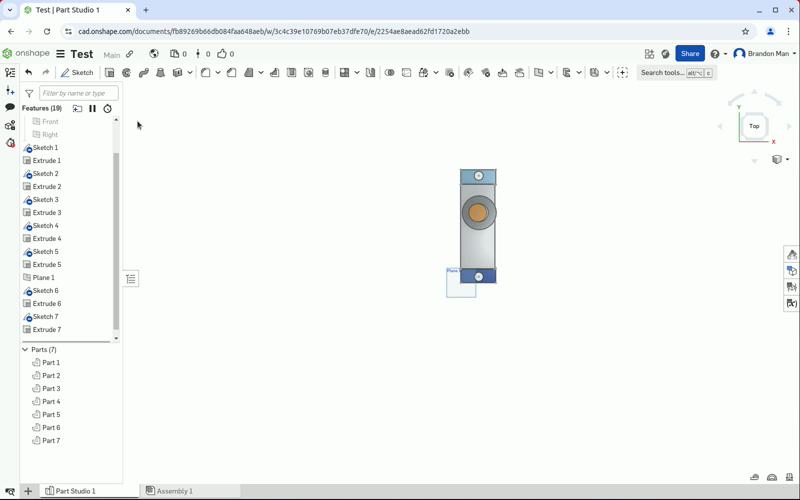
key(shift+7)
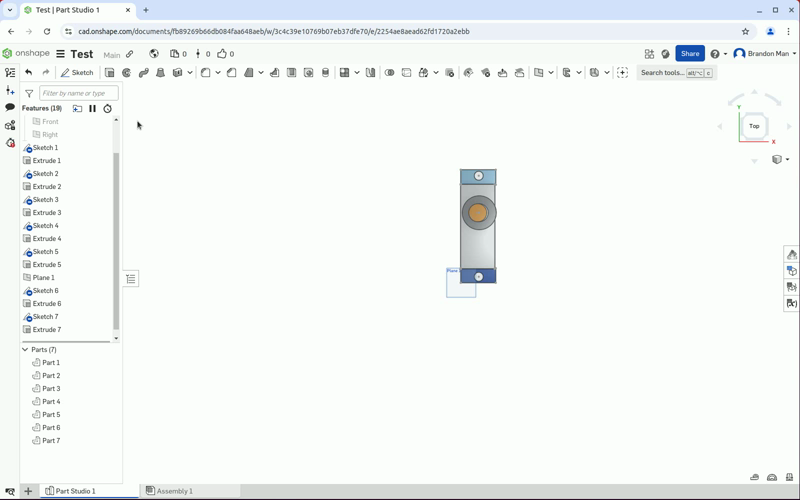
key(up, 3)
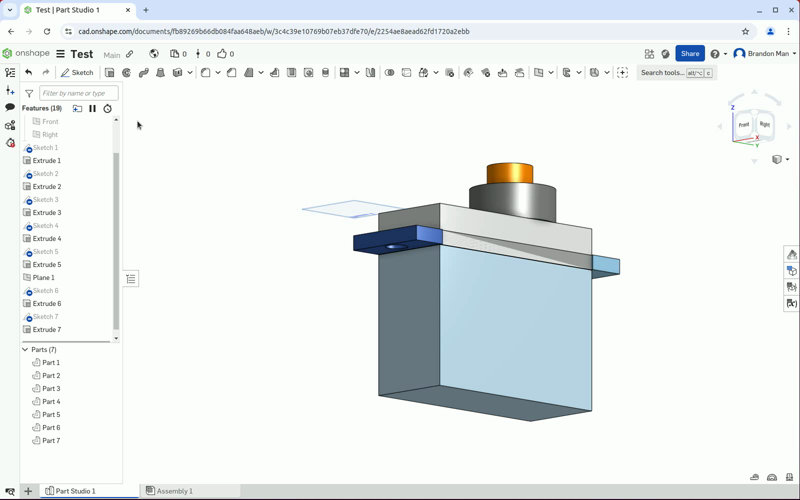
key(left, 3)
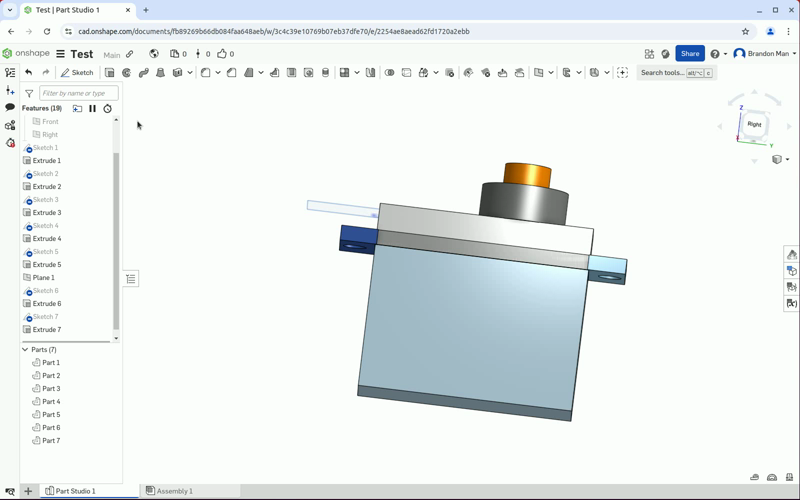
key(right, 3)
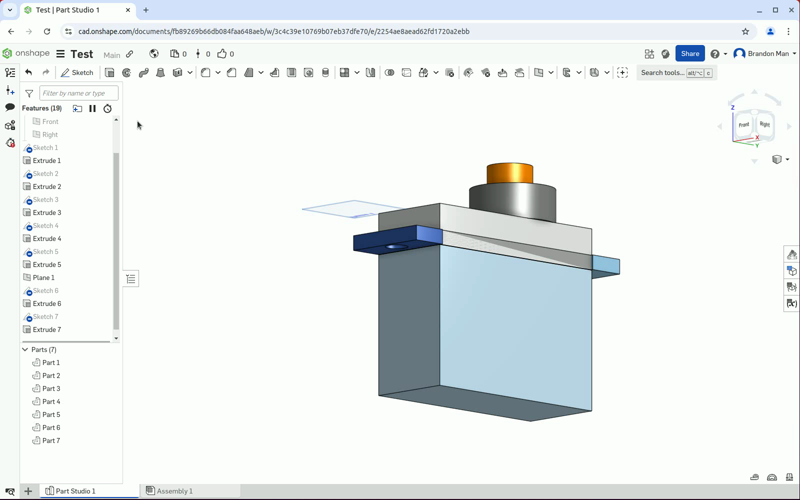
key(down, 3)
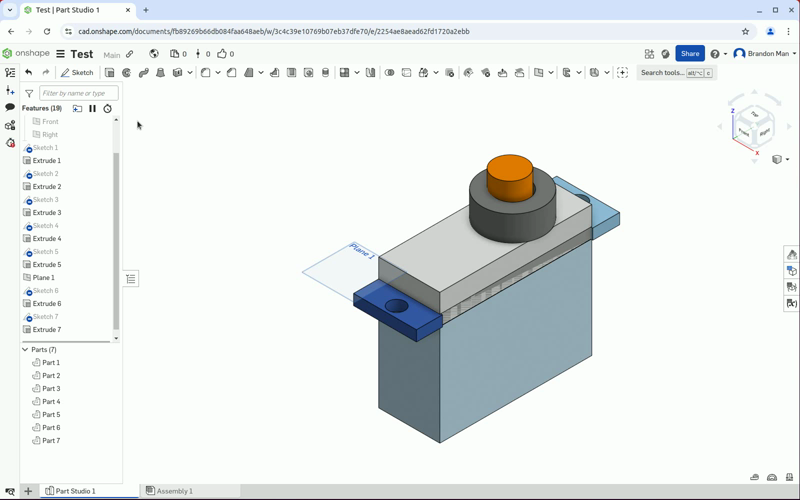
mouse_move(69, 150)
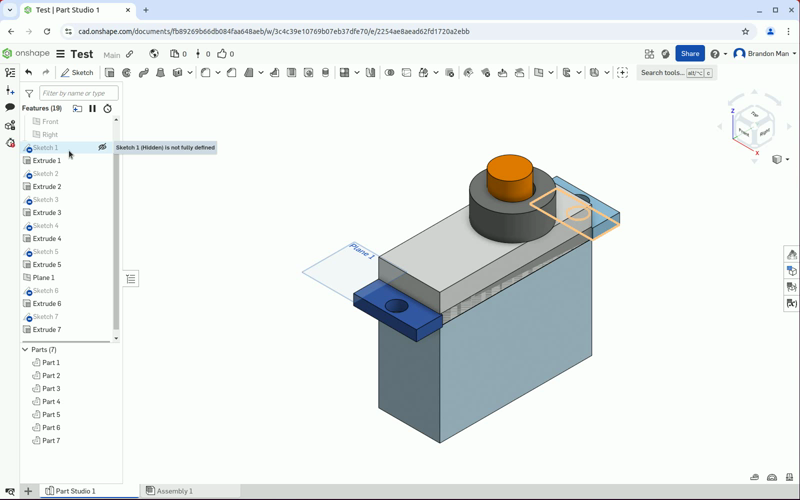
click(69, 150)